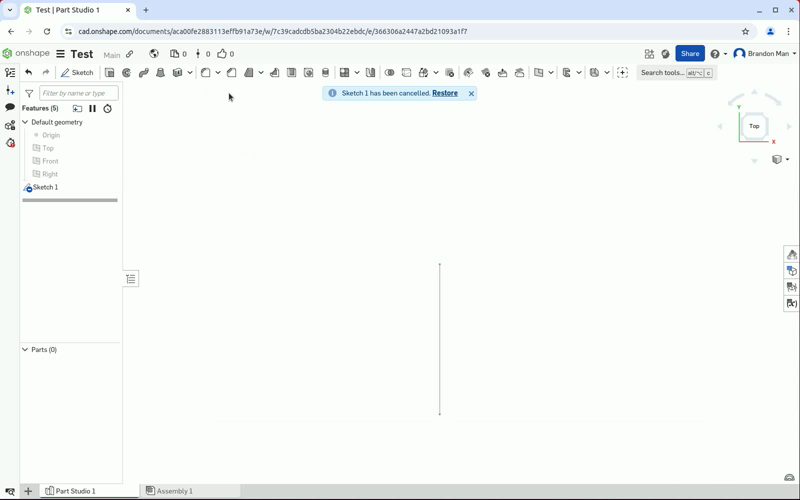
key(shift+h)
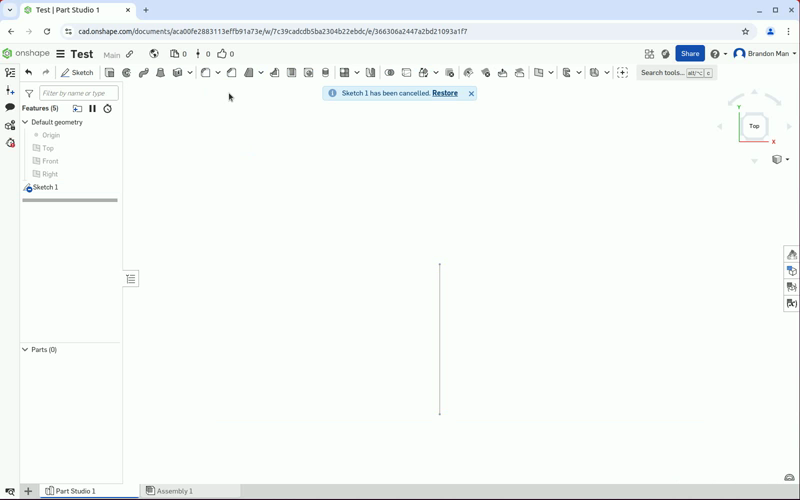
key(shift+s)
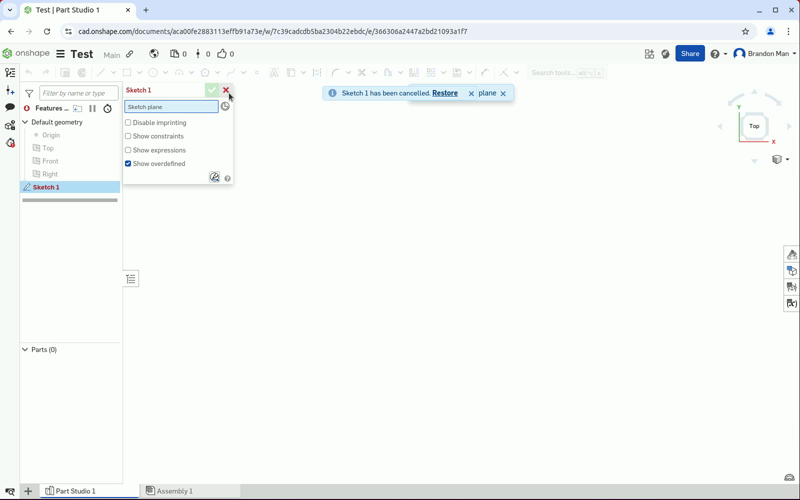
mouse_move(73, 150)
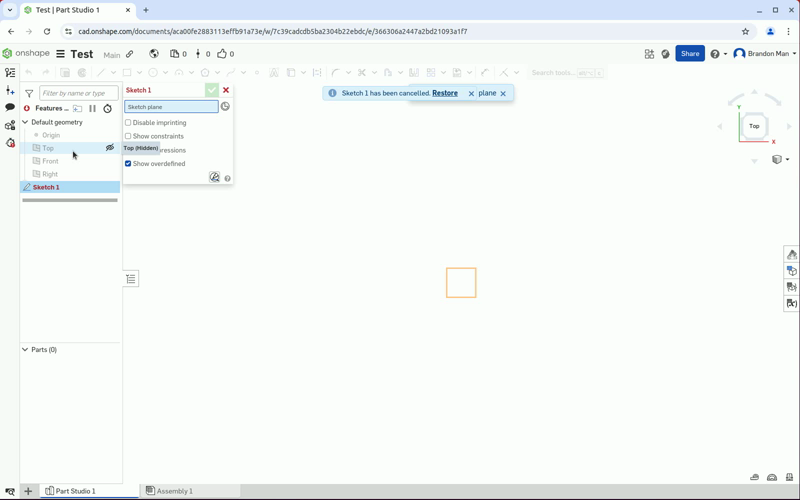
click(73, 150)
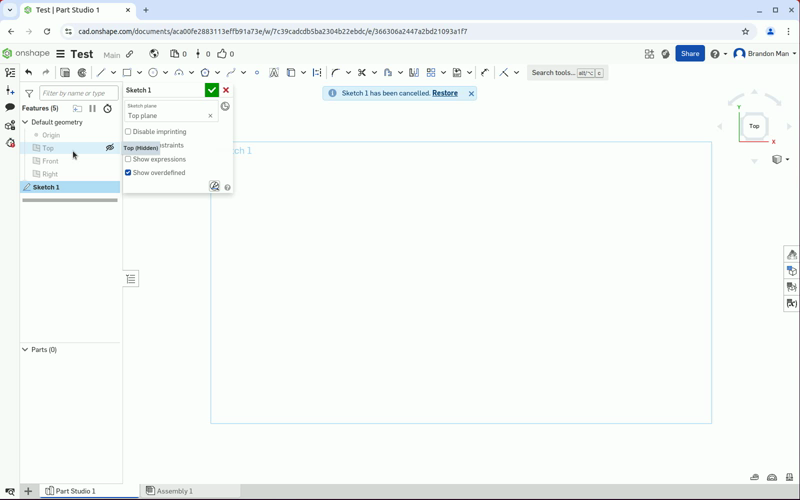
mouse_move(73, 352)
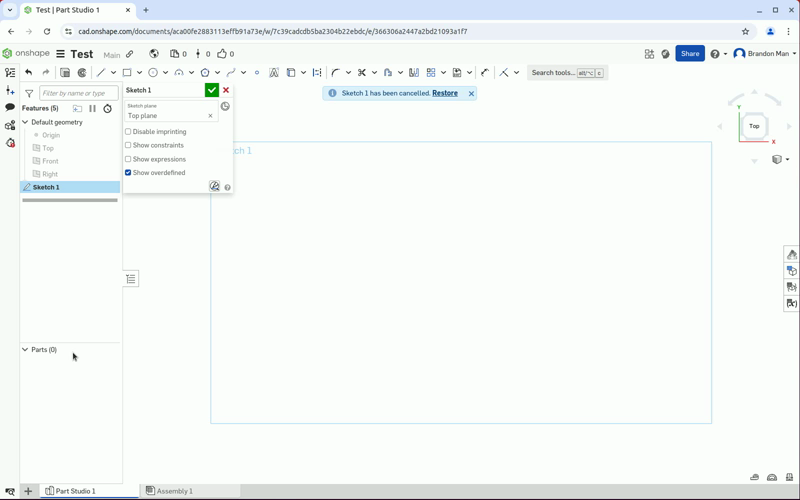
key(y)
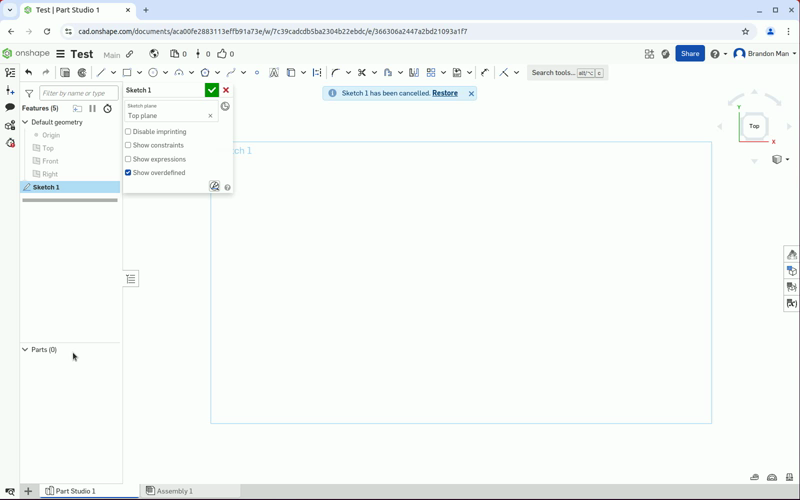
key(l)
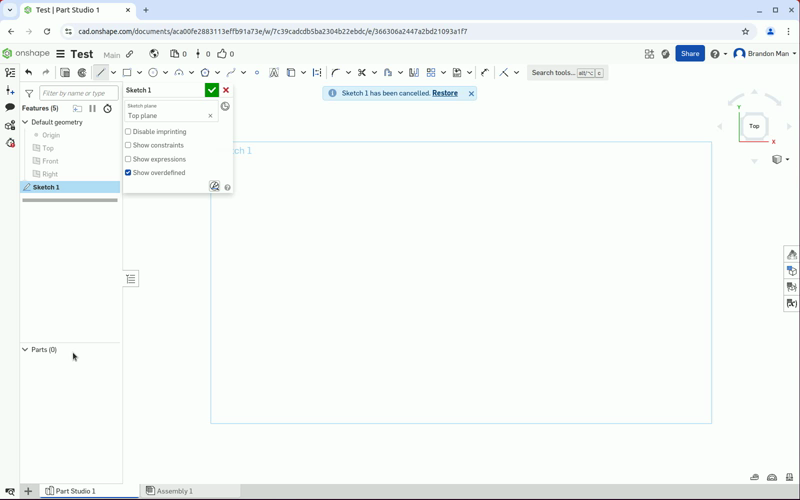
key_down(shift)
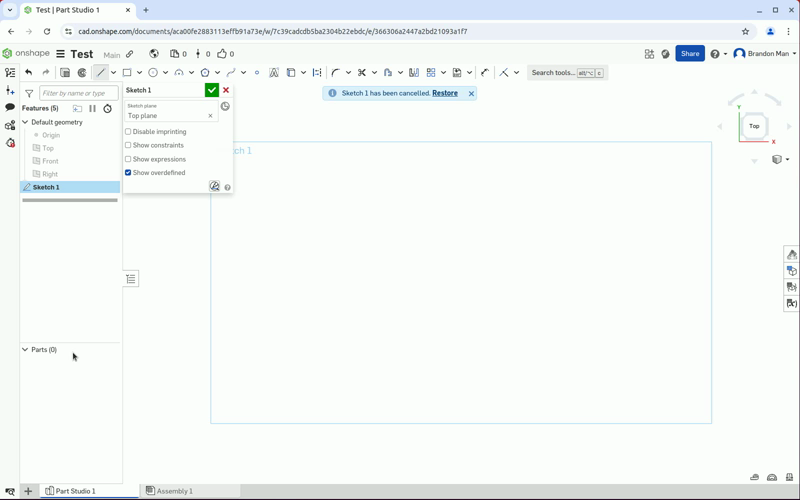
mouse_move(348, 282)
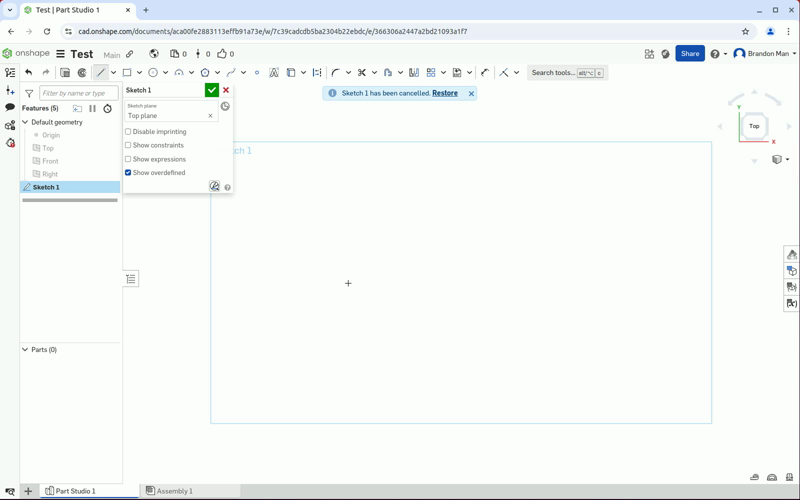
click(348, 282)
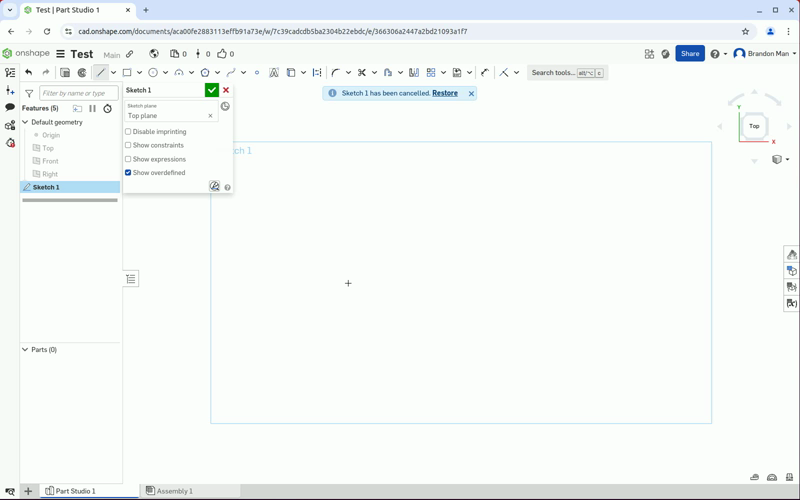
key_up(shift)
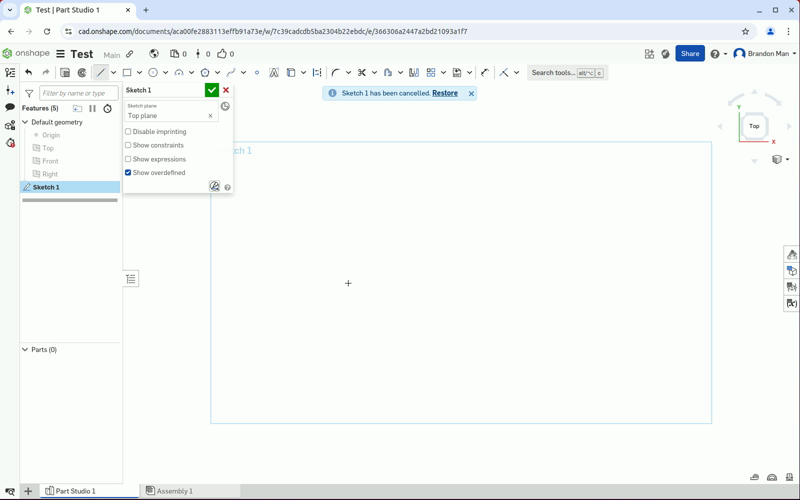
key_down(shift)
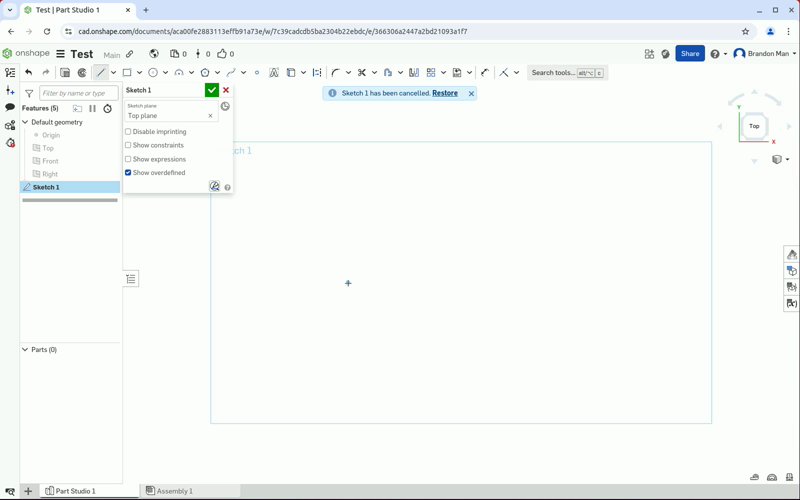
mouse_move(378, 282)
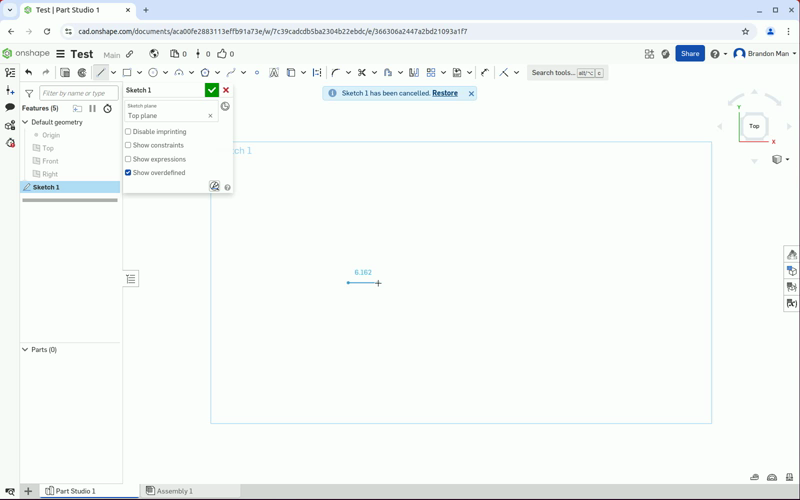
mouse_move(354, 282)
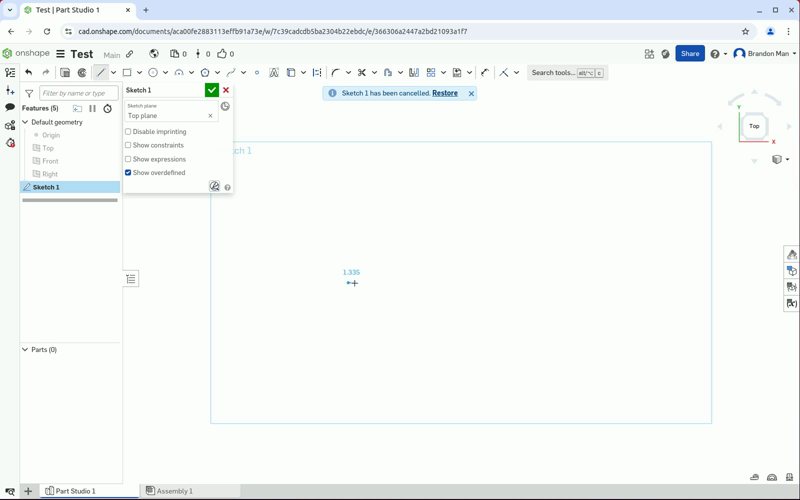
scroll(6)
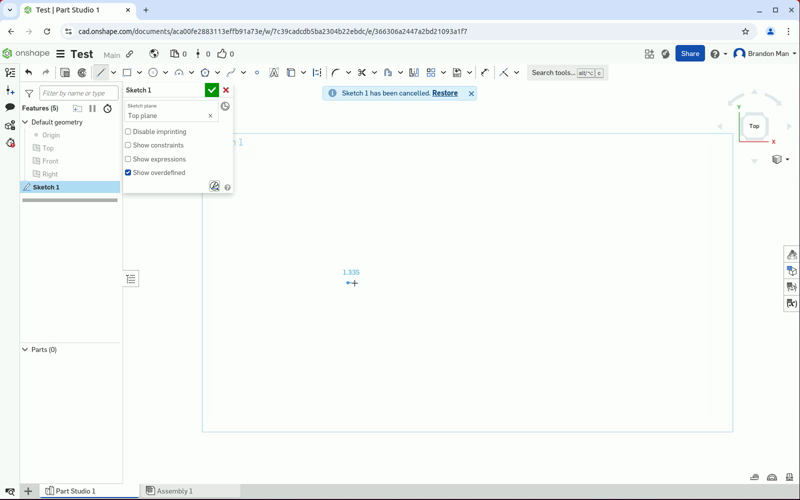
scroll(6)
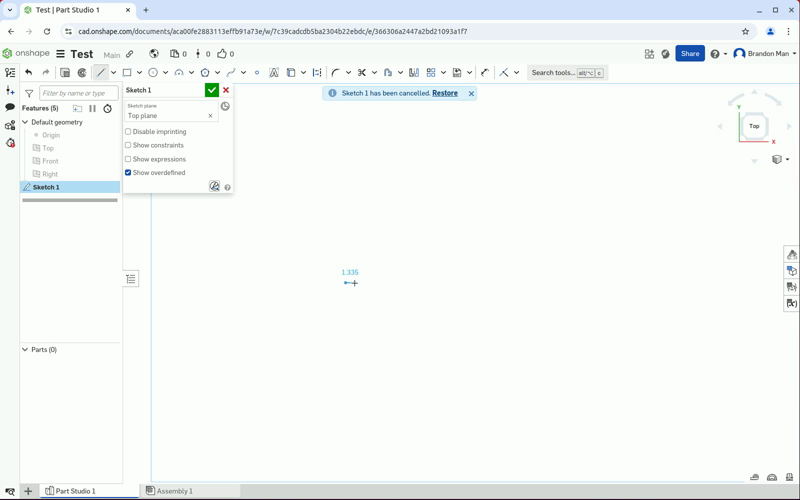
scroll(6)
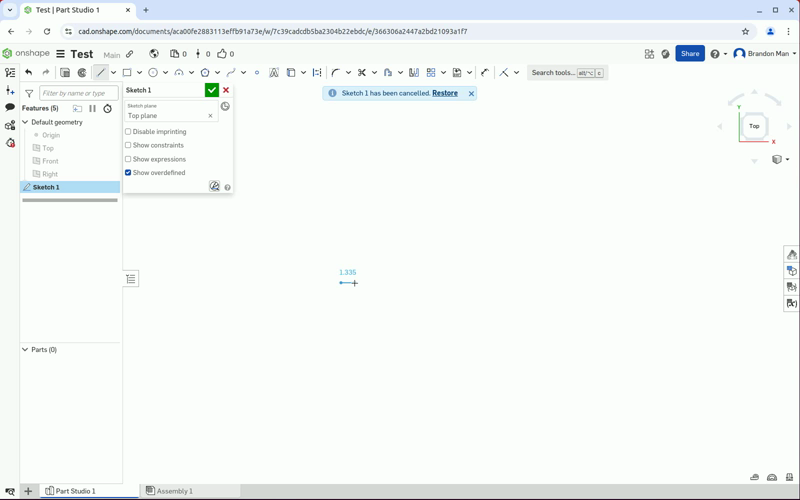
scroll(6)
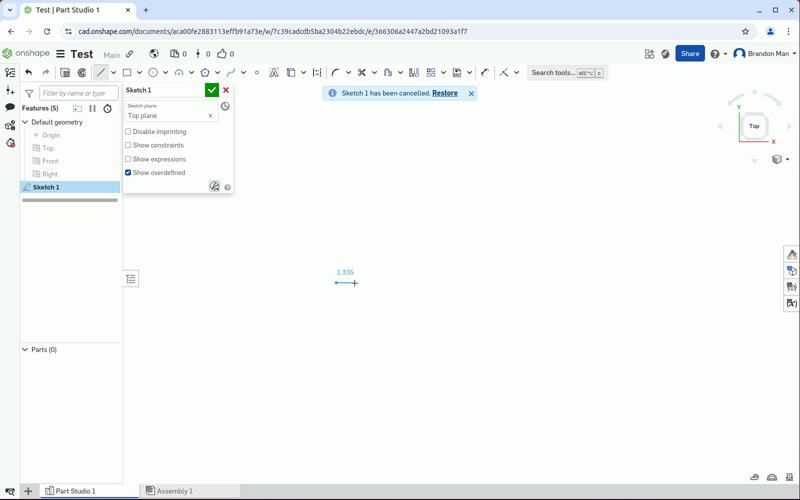
scroll(6)
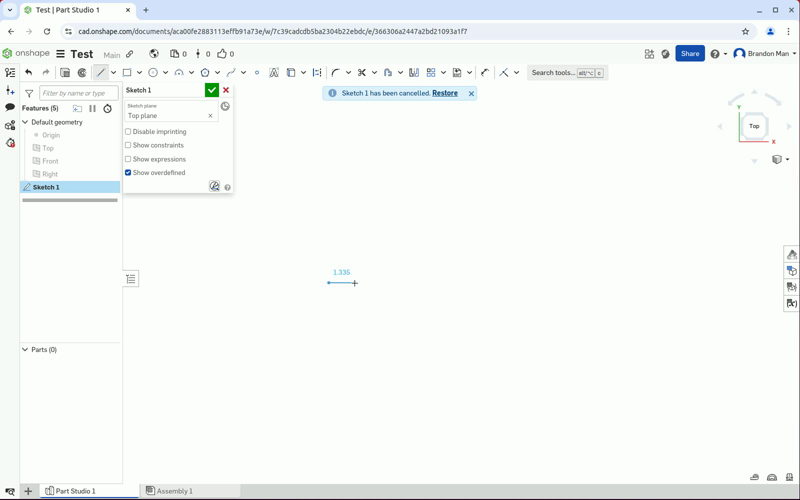
scroll(6)
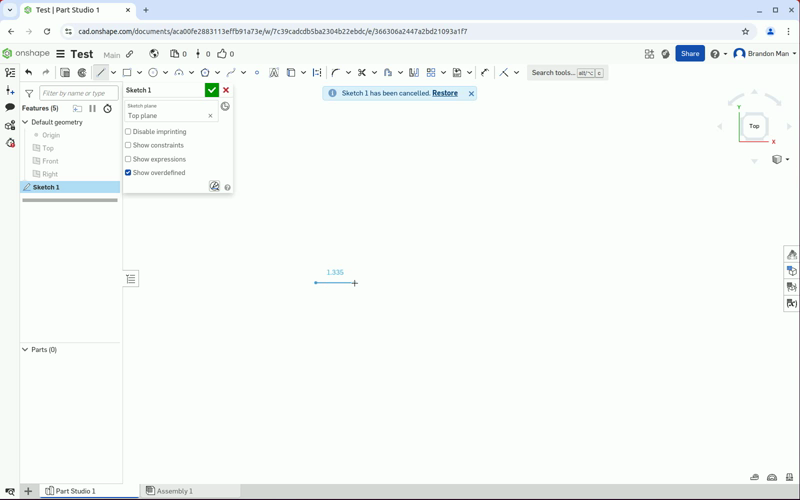
scroll(6)
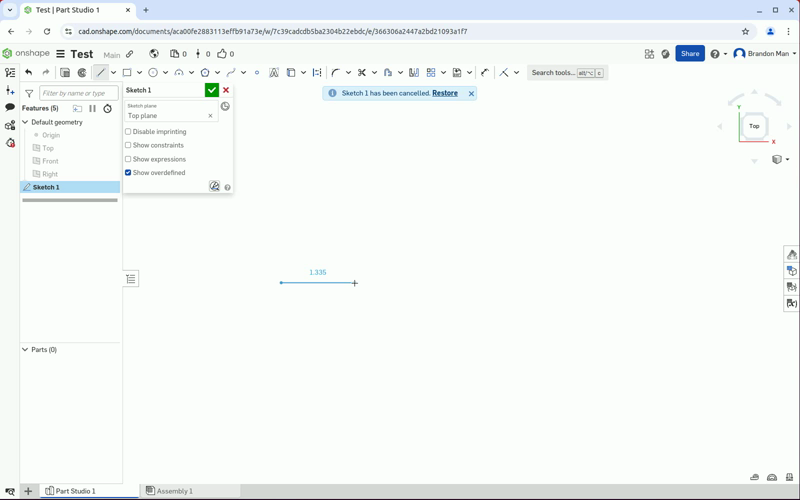
click(354, 282)
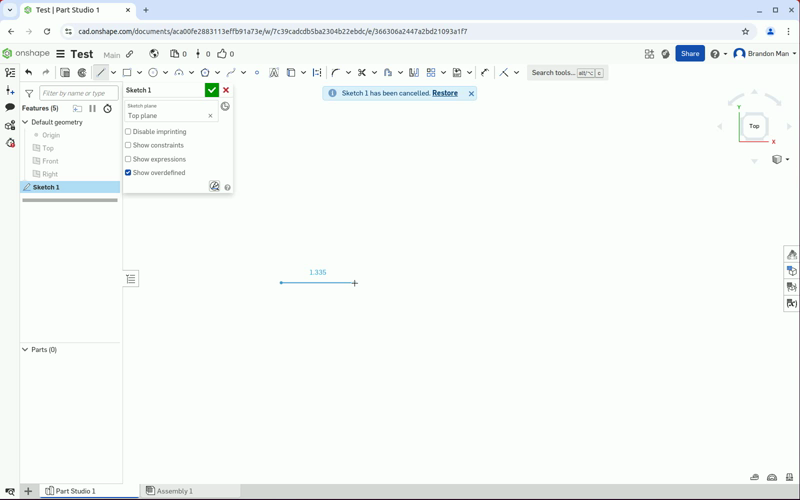
scroll(-6)
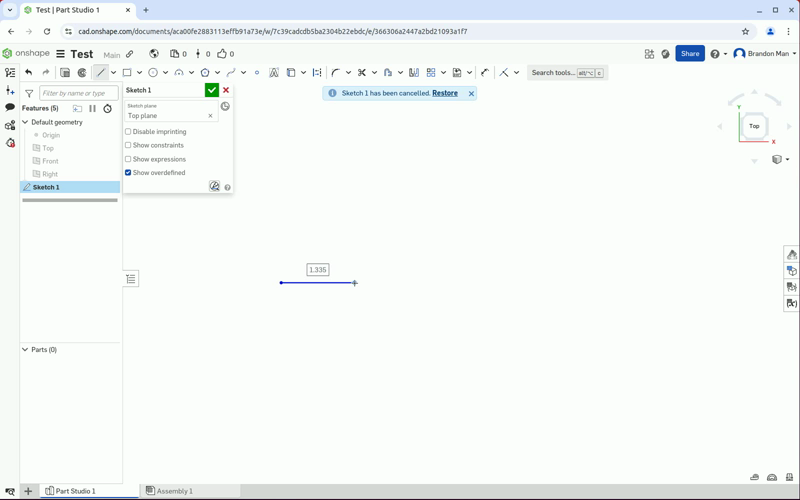
scroll(-6)
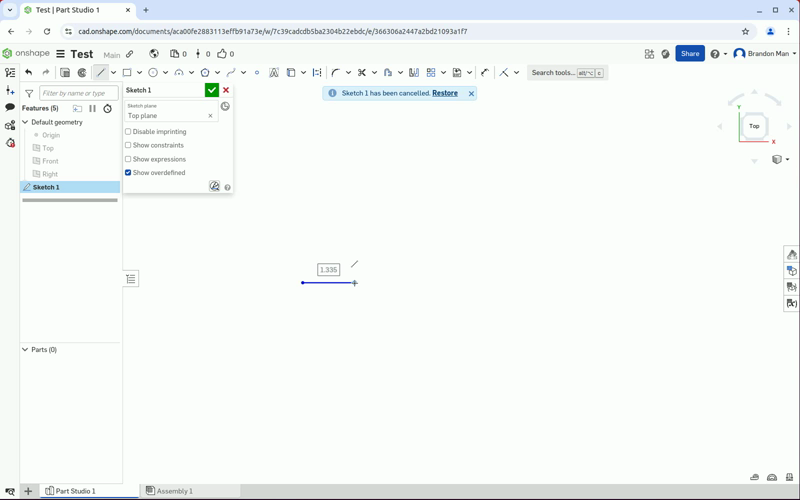
scroll(-6)
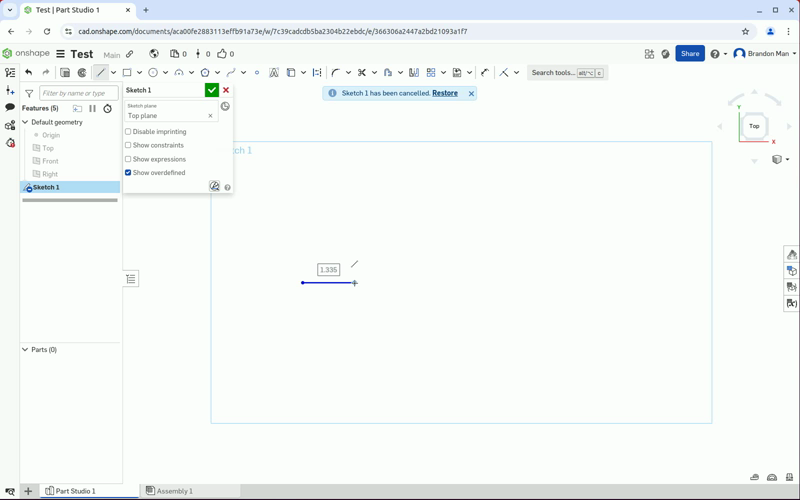
scroll(-6)
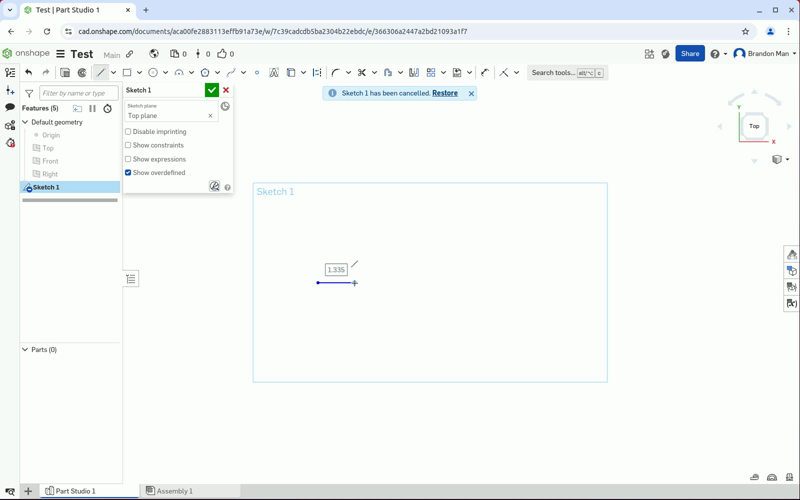
scroll(-6)
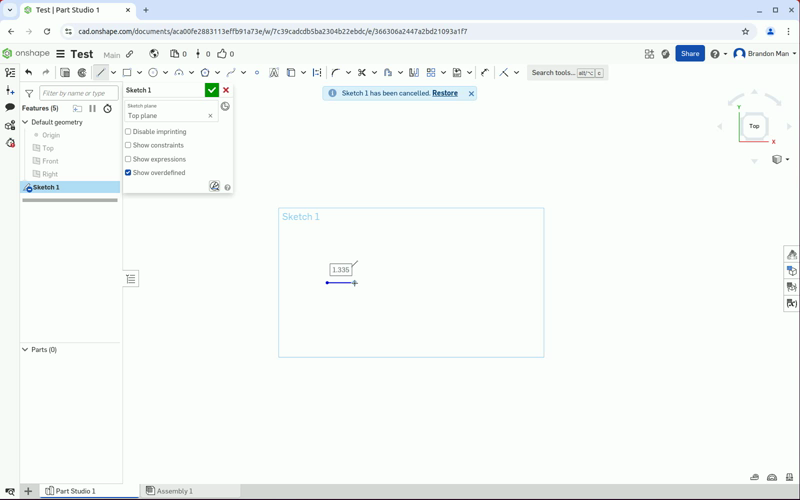
scroll(-6)
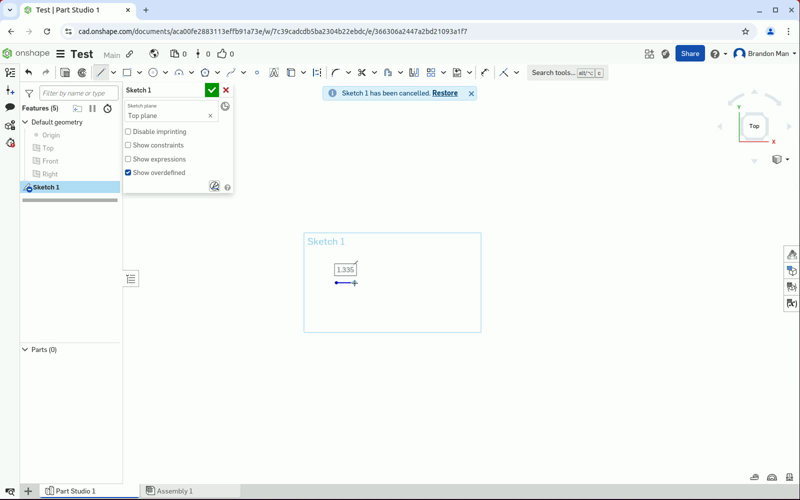
scroll(-6)
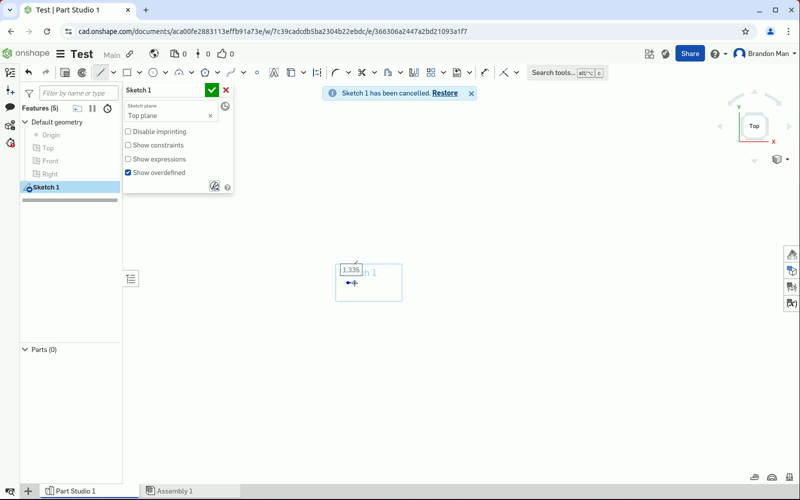
key_up(shift)
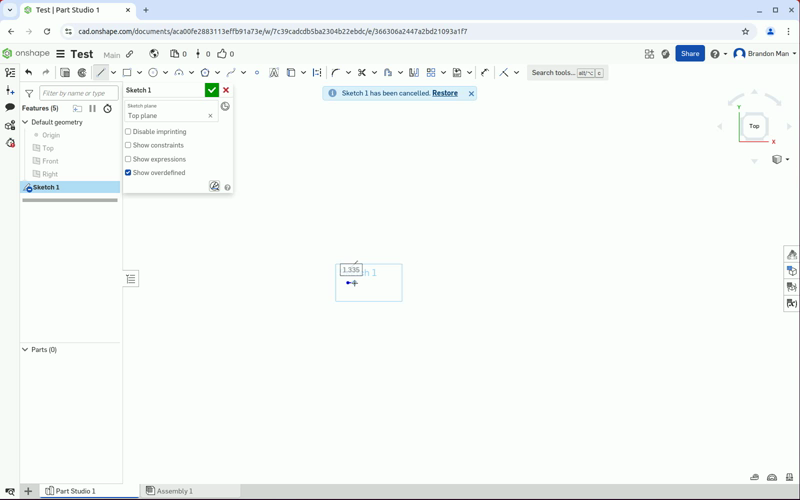
key_down(shift)
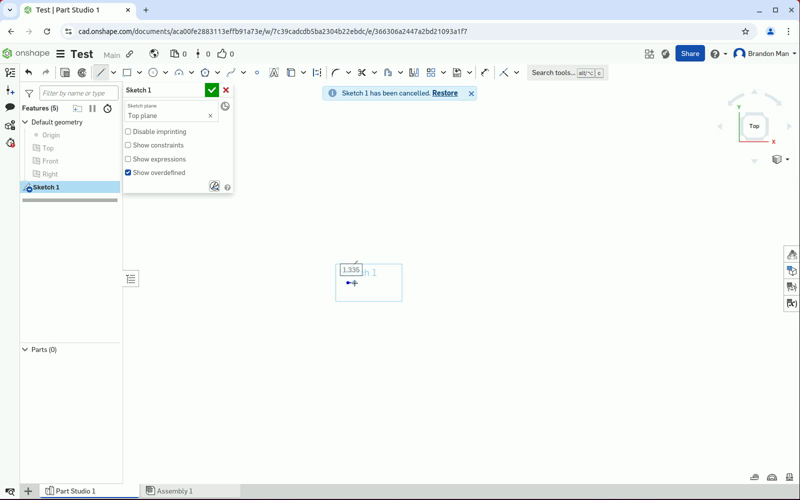
mouse_move(384, 282)
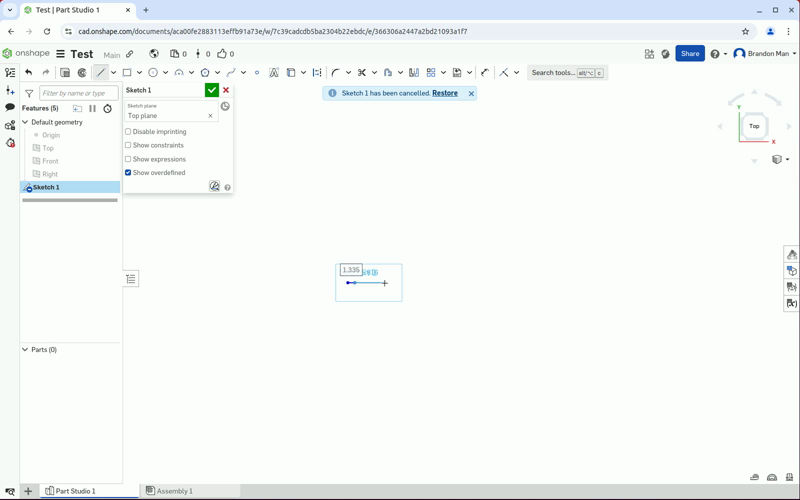
mouse_move(361, 282)
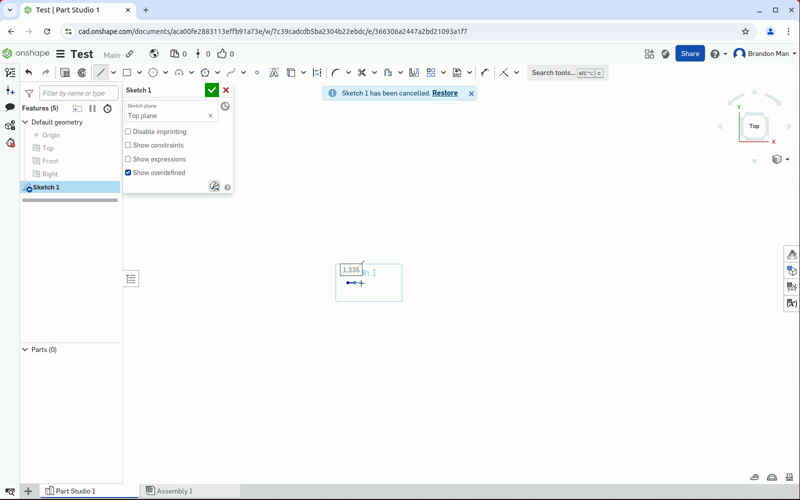
scroll(6)
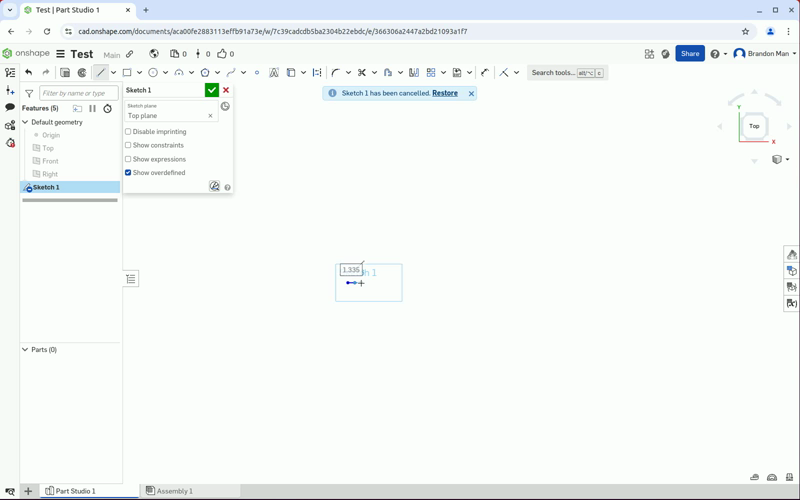
scroll(6)
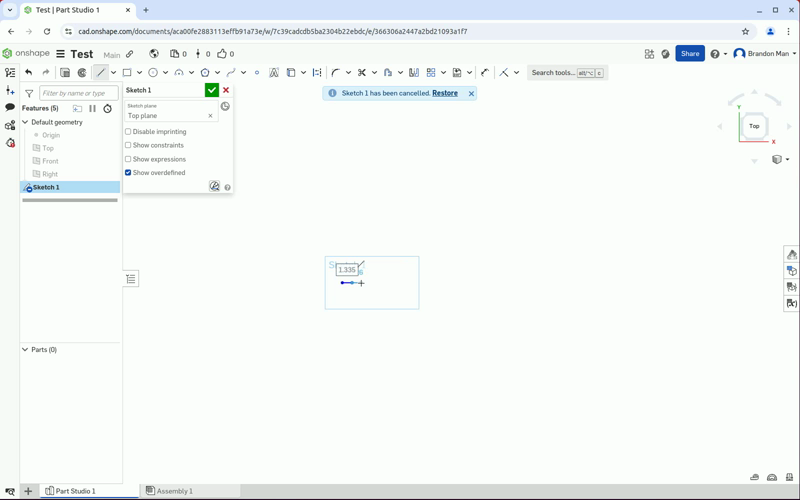
scroll(6)
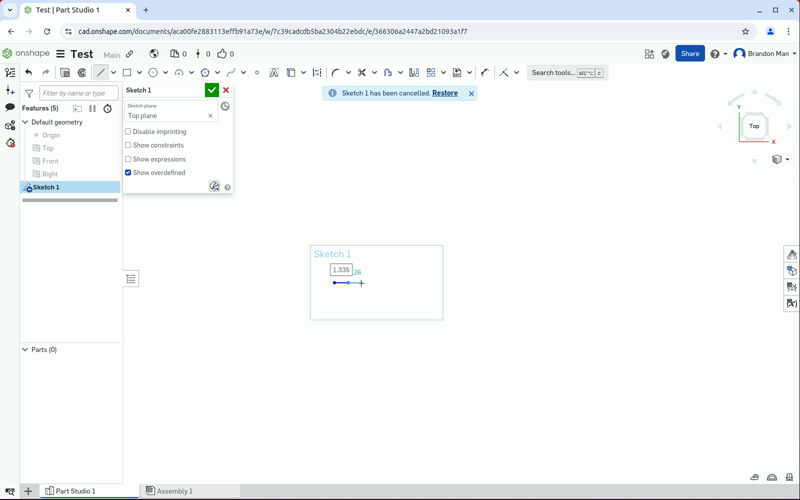
scroll(6)
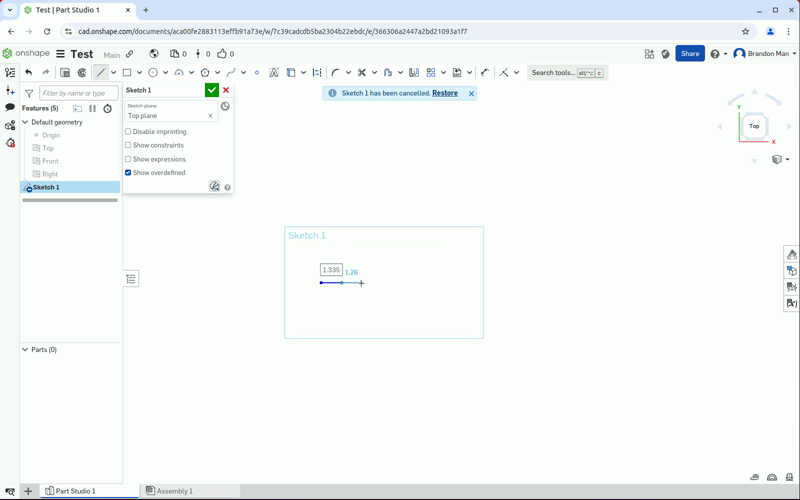
scroll(6)
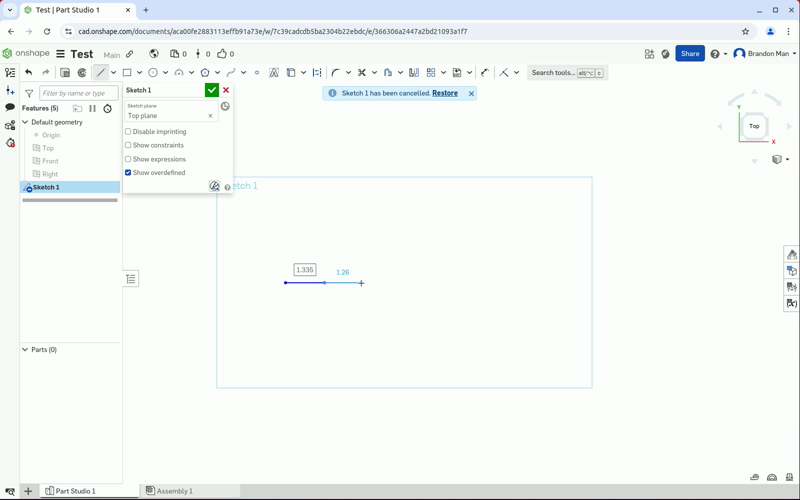
scroll(6)
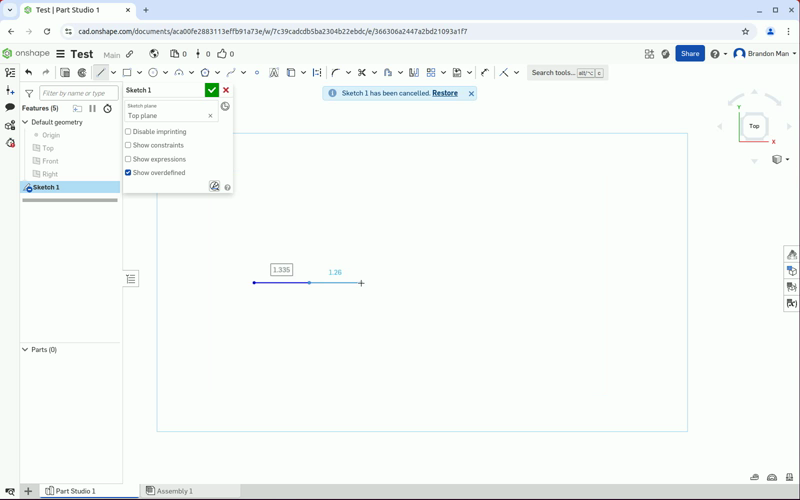
scroll(6)
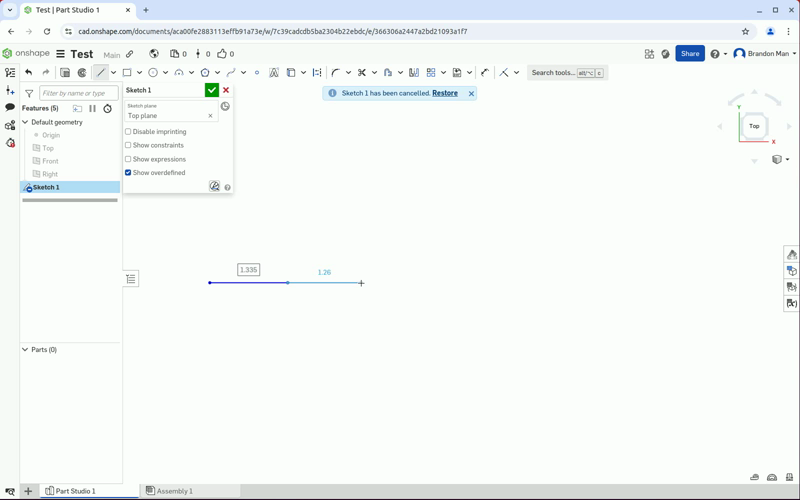
click(361, 282)
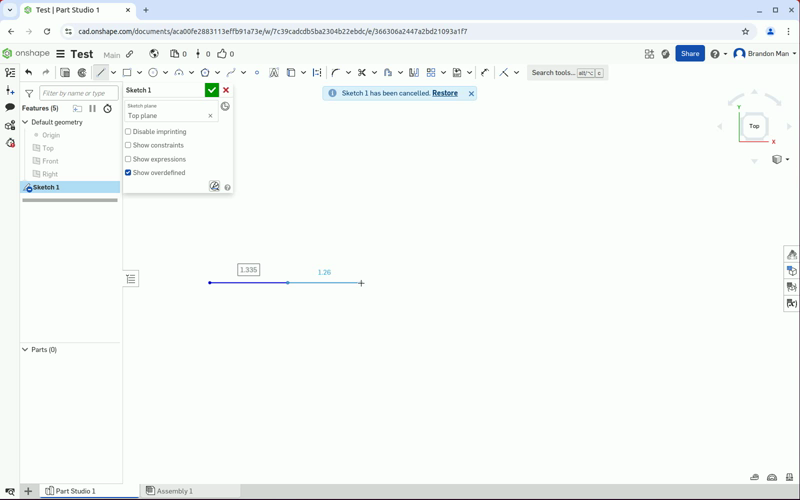
scroll(-6)
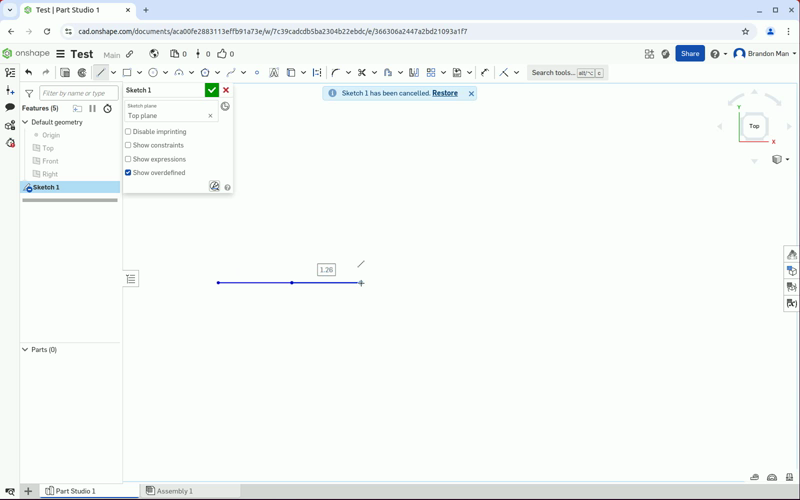
scroll(-6)
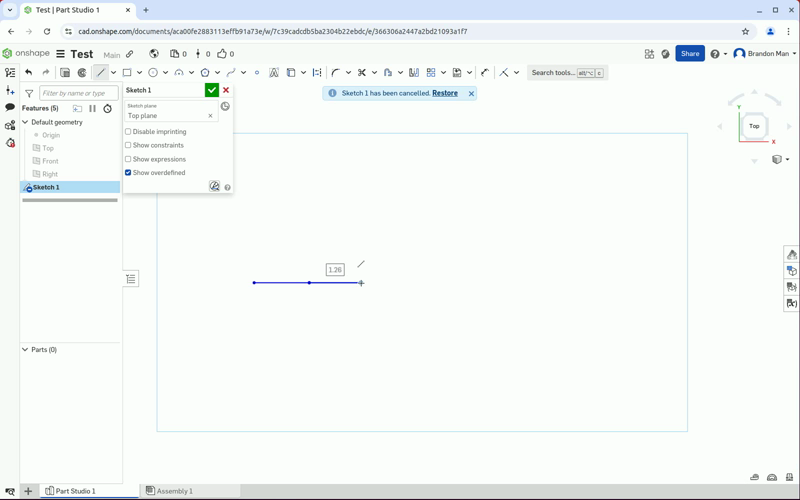
scroll(-6)
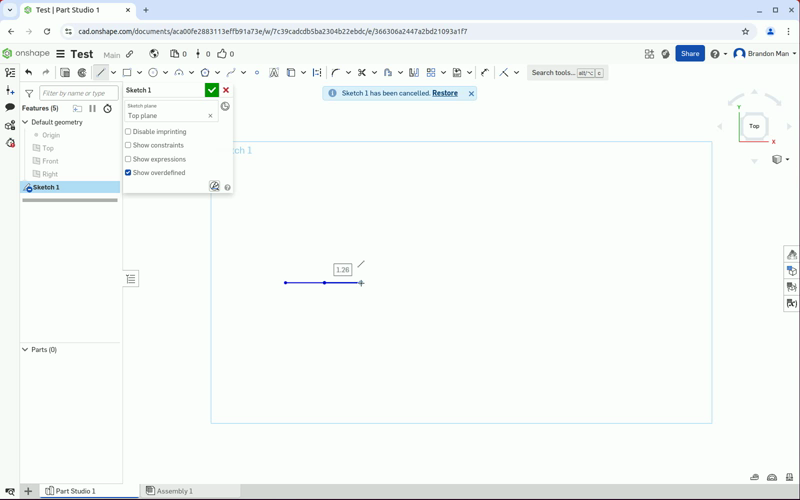
scroll(-6)
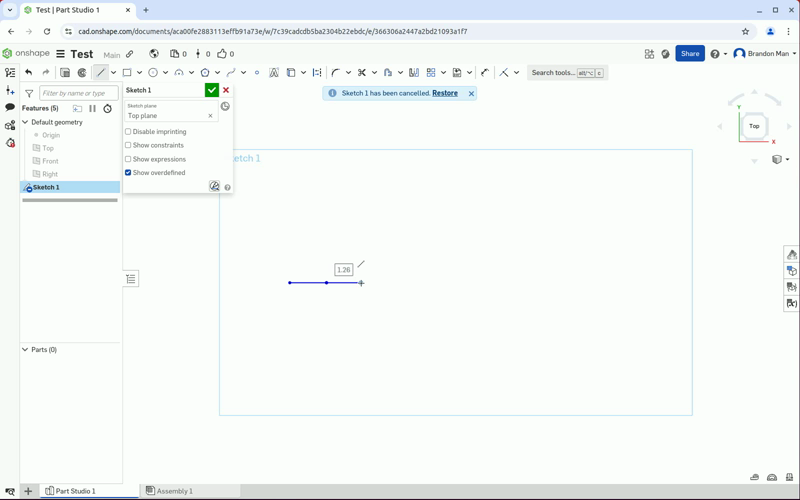
scroll(-6)
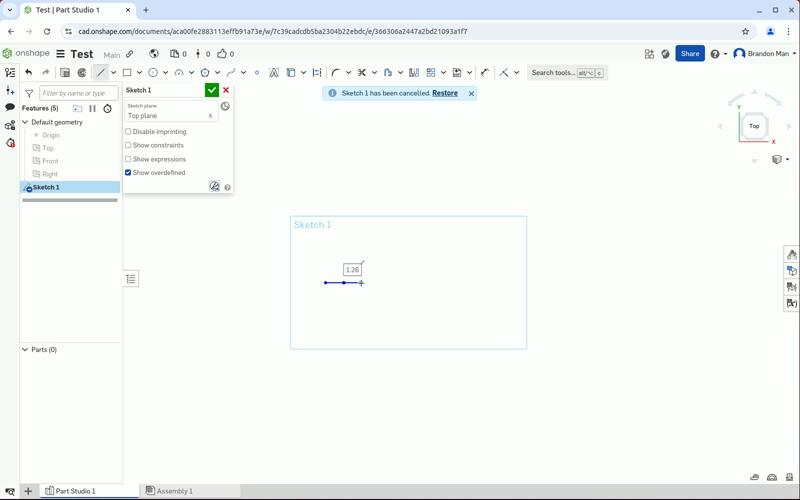
scroll(-6)
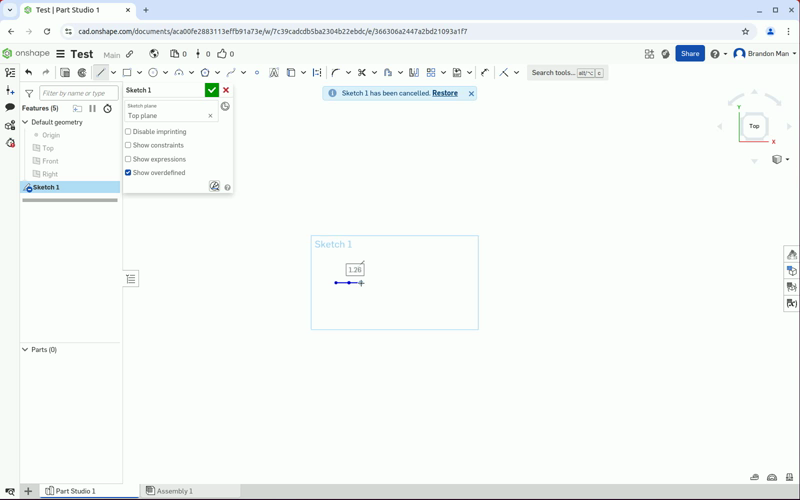
scroll(-6)
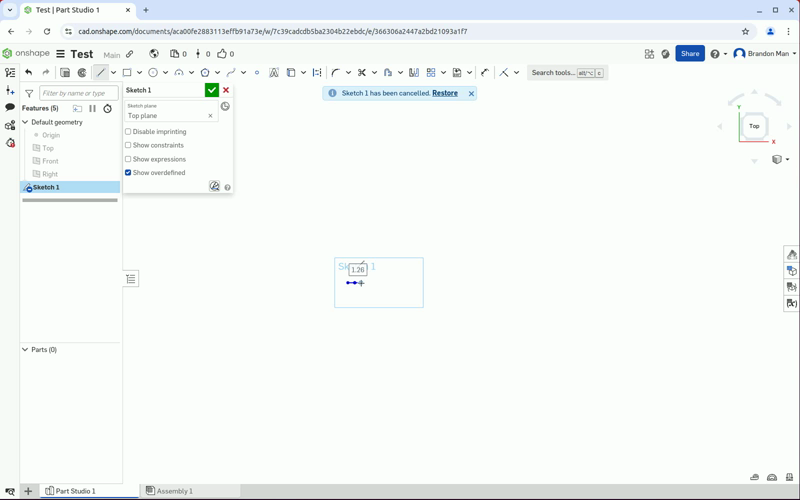
key_up(shift)
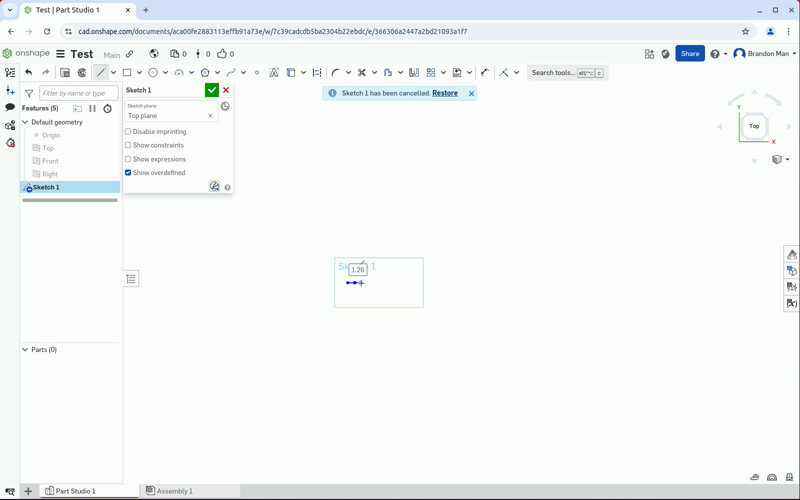
key_down(shift)
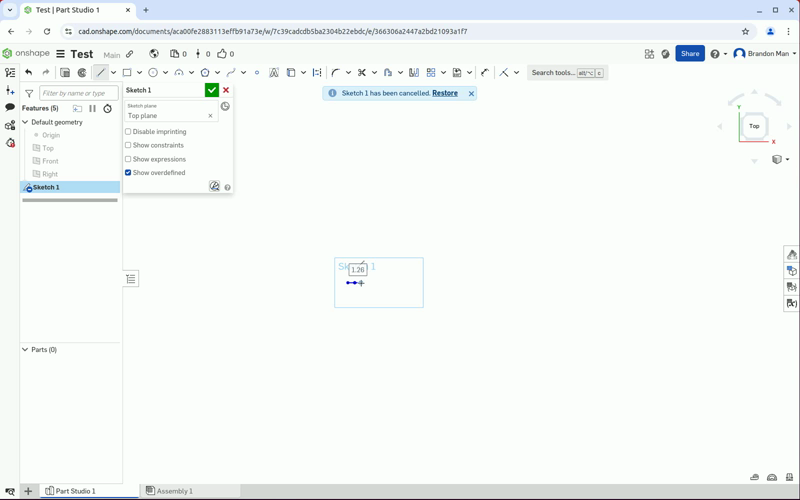
mouse_move(391, 282)
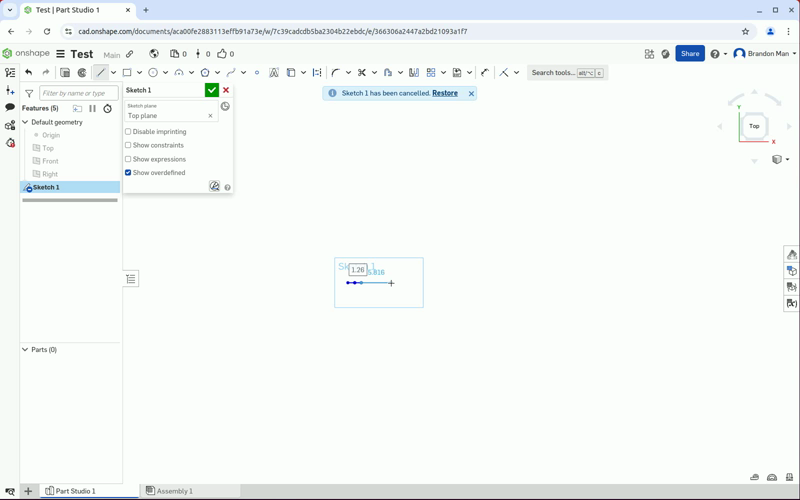
mouse_move(366, 282)
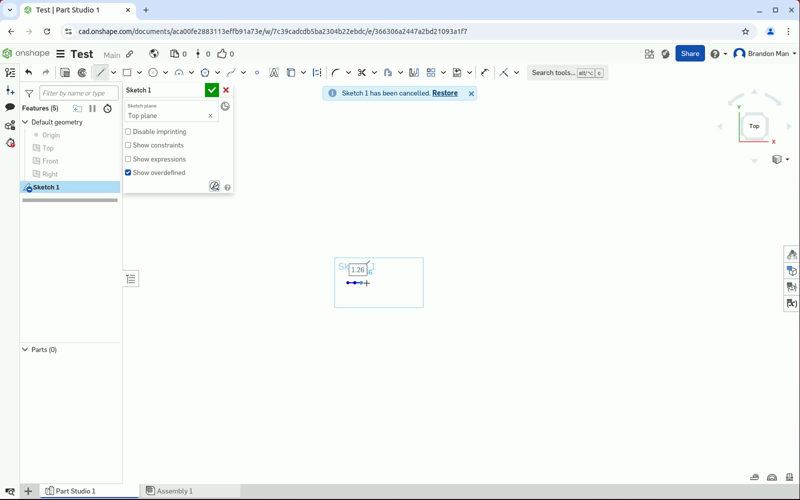
scroll(6)
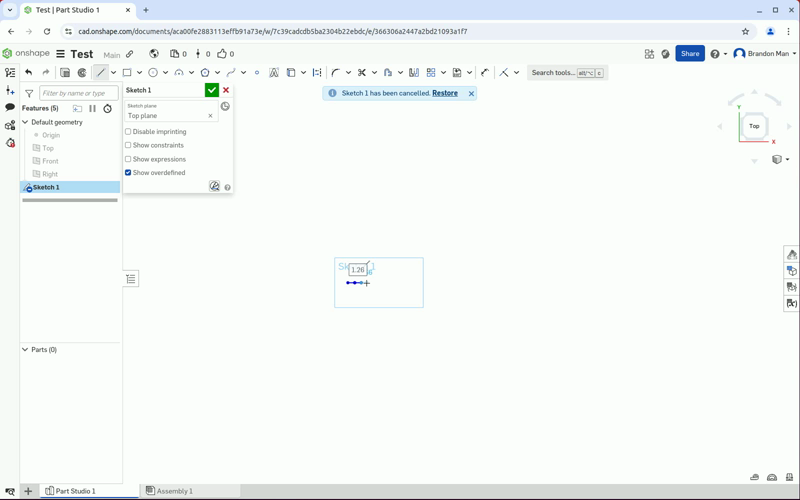
scroll(6)
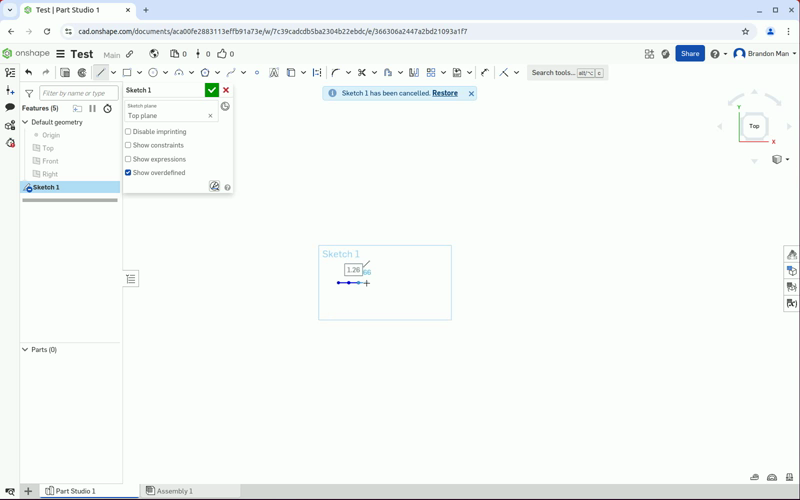
scroll(6)
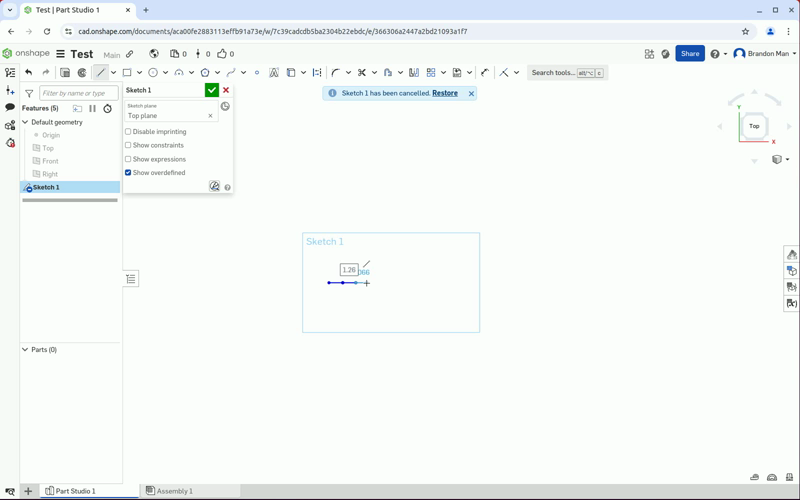
scroll(6)
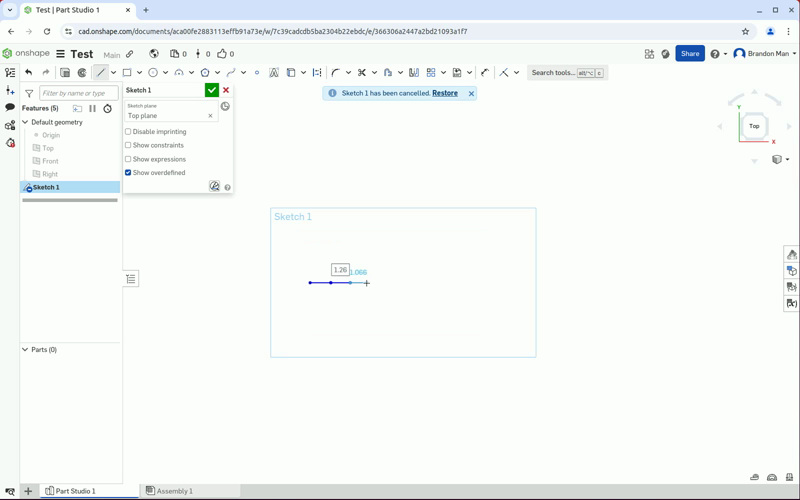
scroll(6)
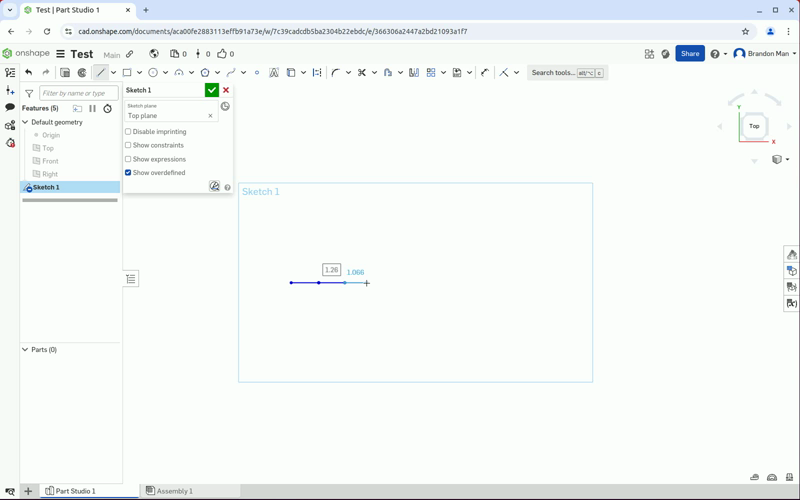
scroll(6)
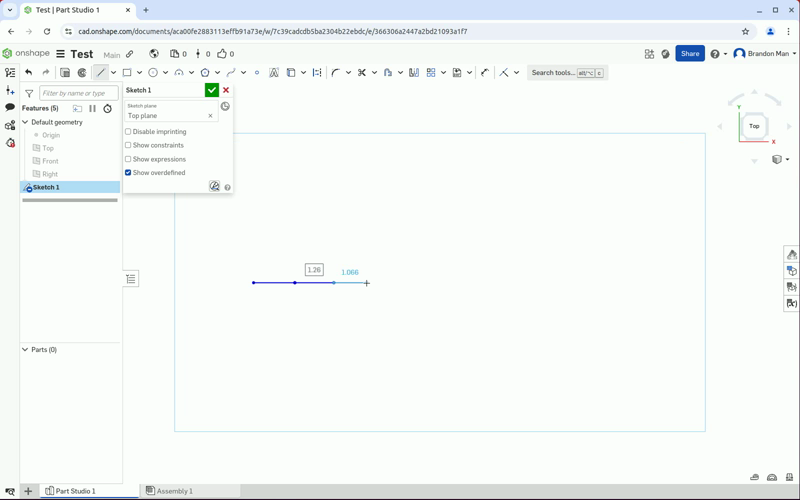
scroll(6)
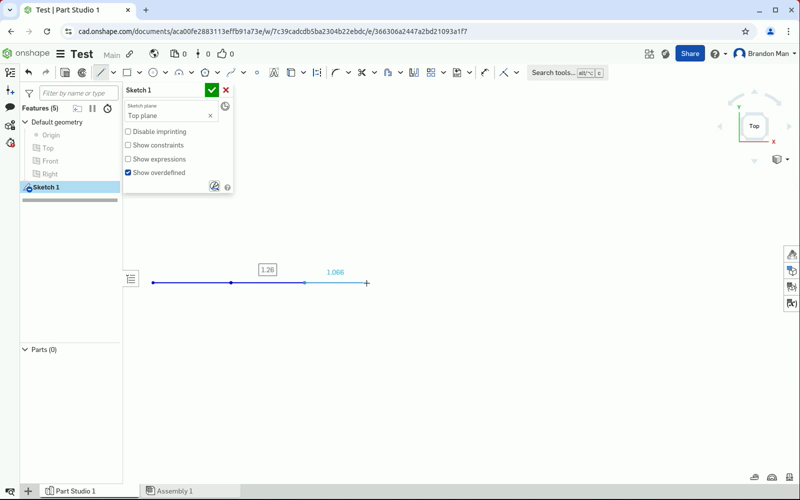
click(366, 282)
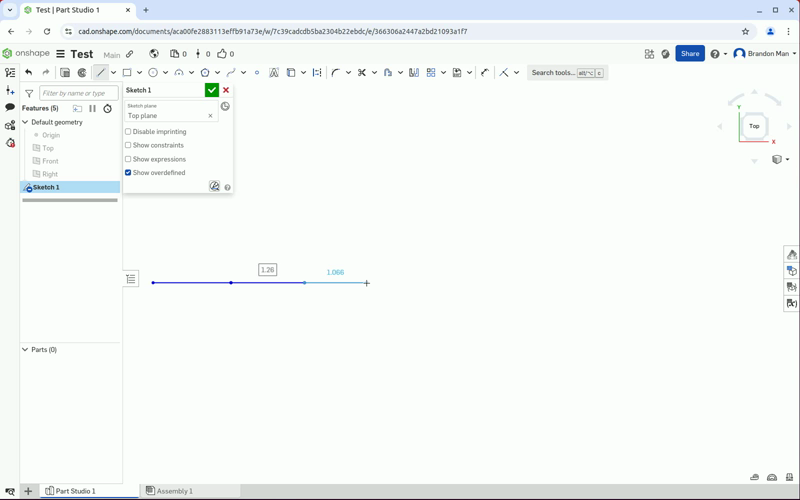
scroll(-6)
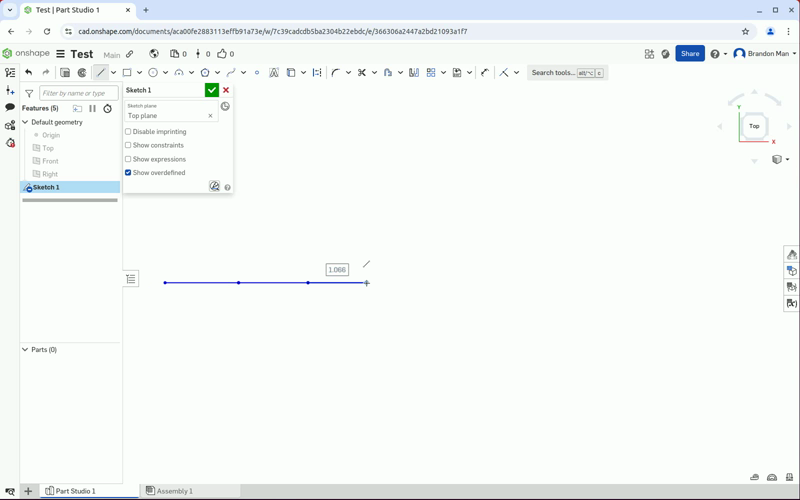
scroll(-6)
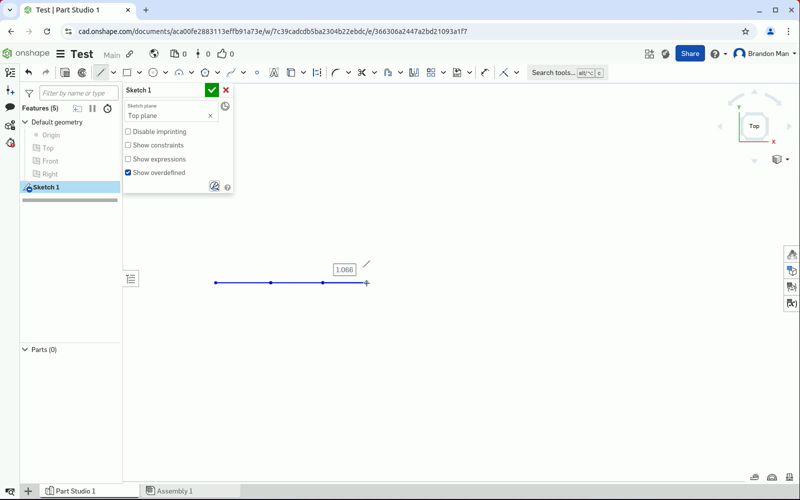
scroll(-6)
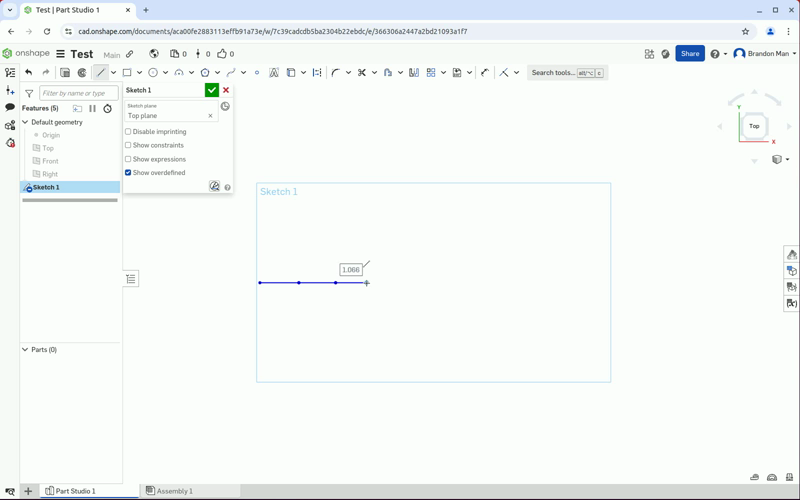
scroll(-6)
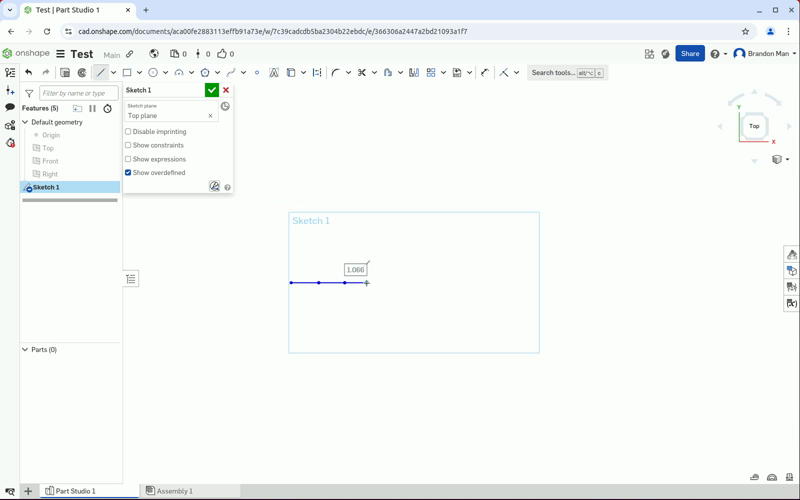
scroll(-6)
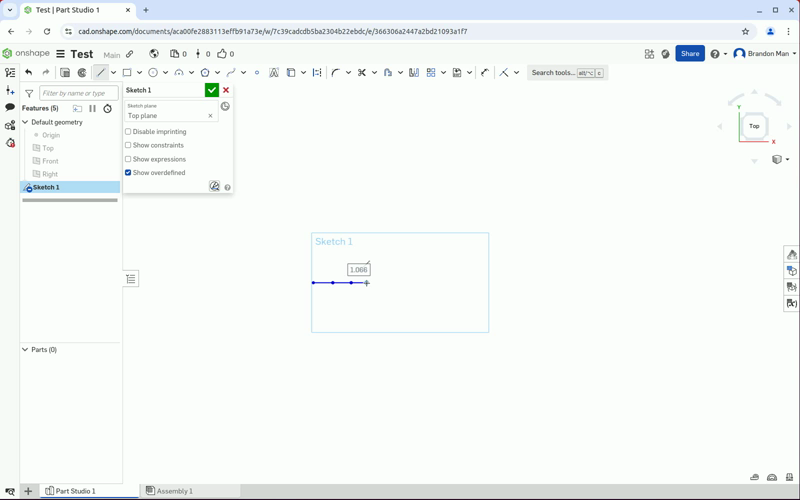
scroll(-6)
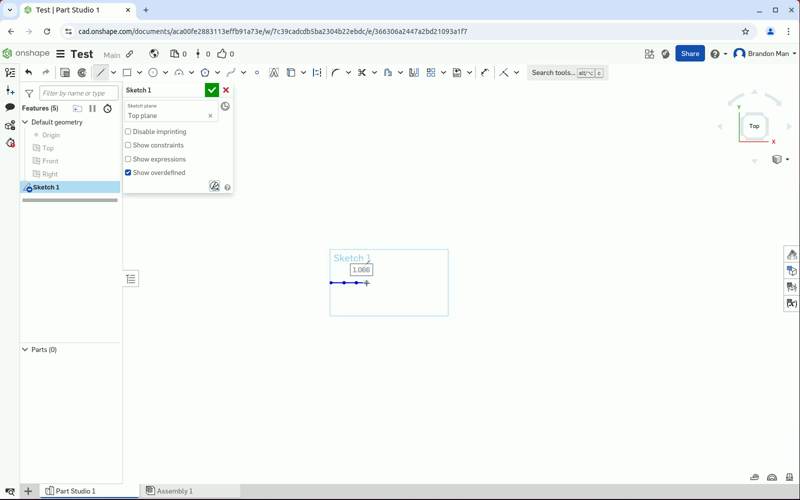
scroll(-6)
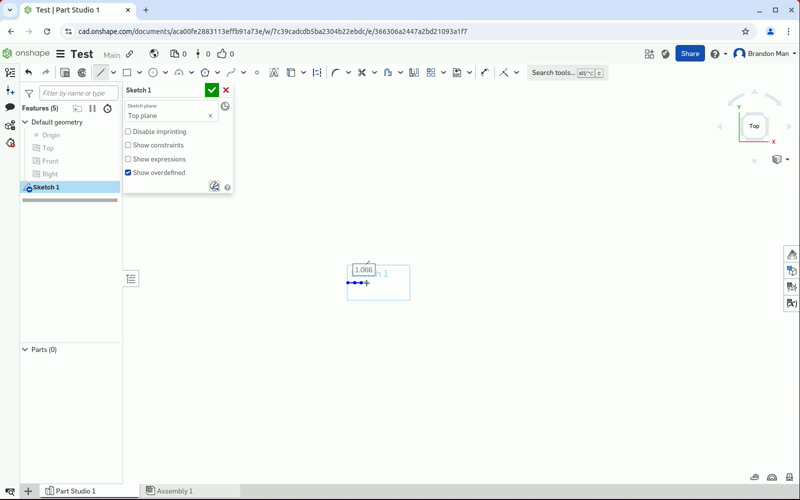
key_up(shift)
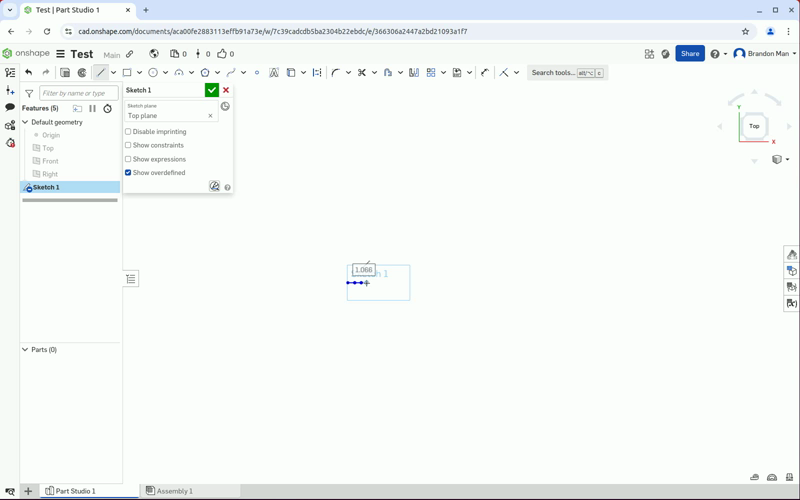
key_down(shift)
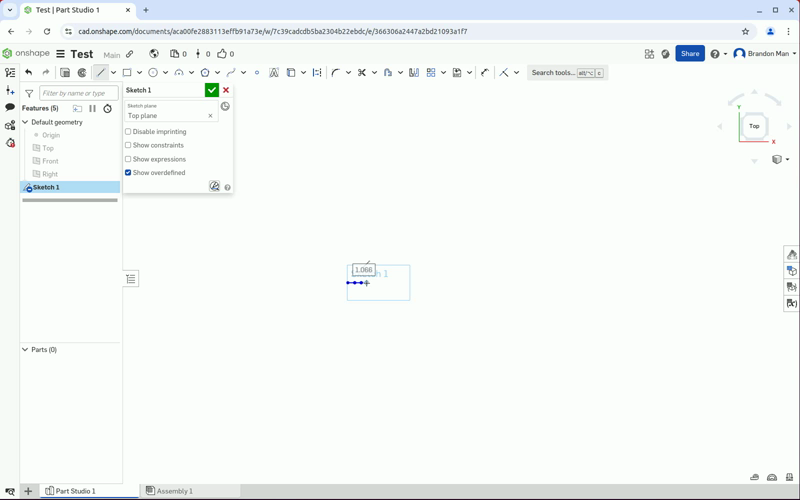
mouse_move(396, 282)
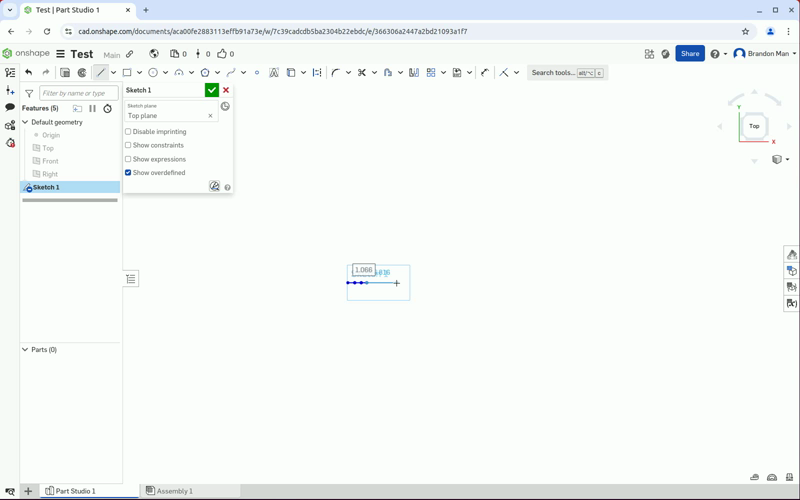
mouse_move(373, 282)
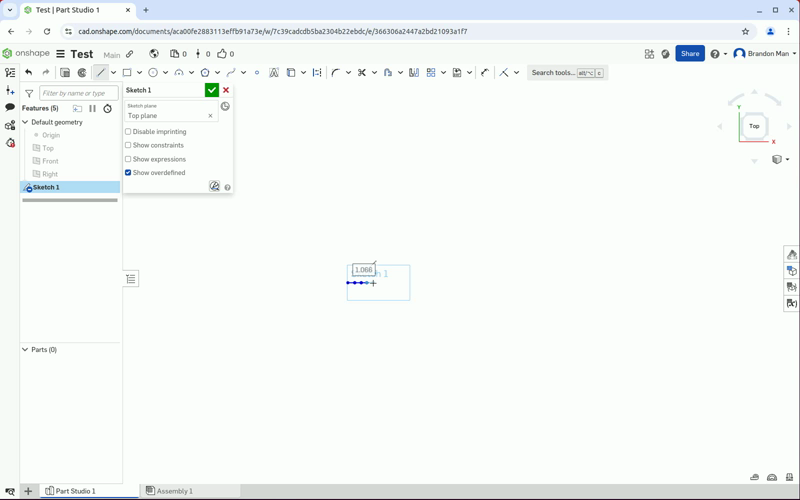
scroll(6)
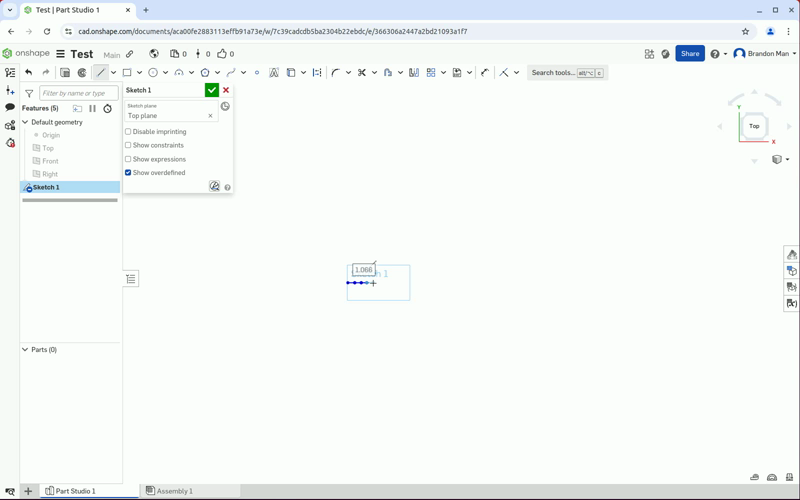
scroll(6)
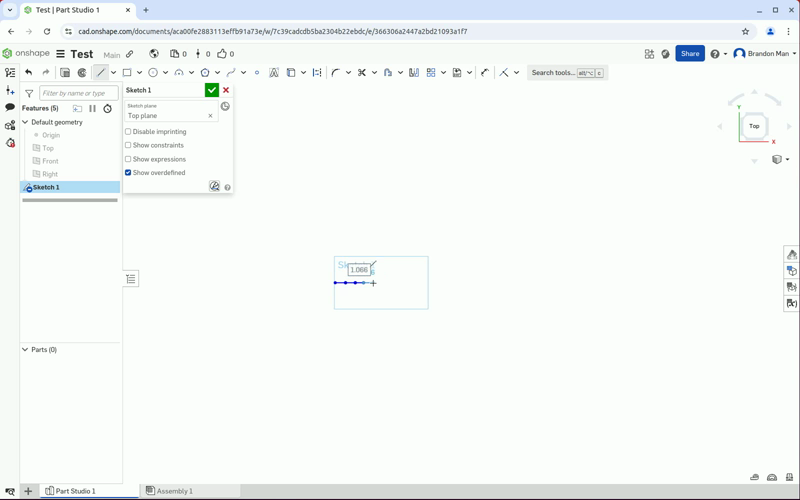
scroll(6)
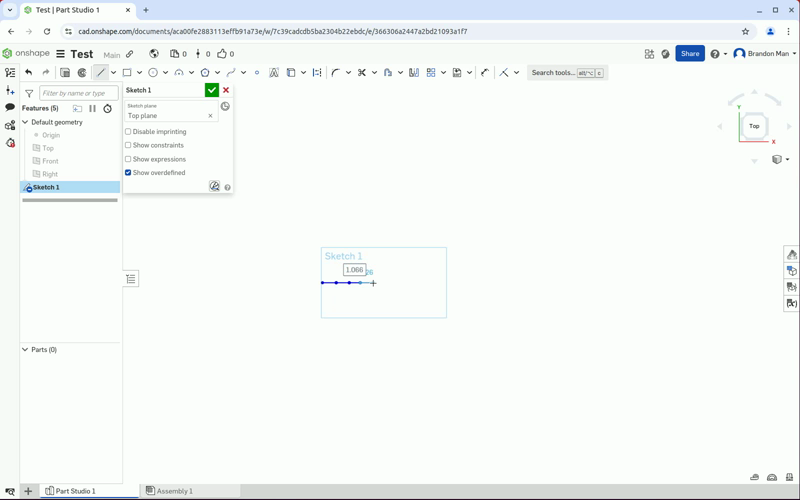
scroll(6)
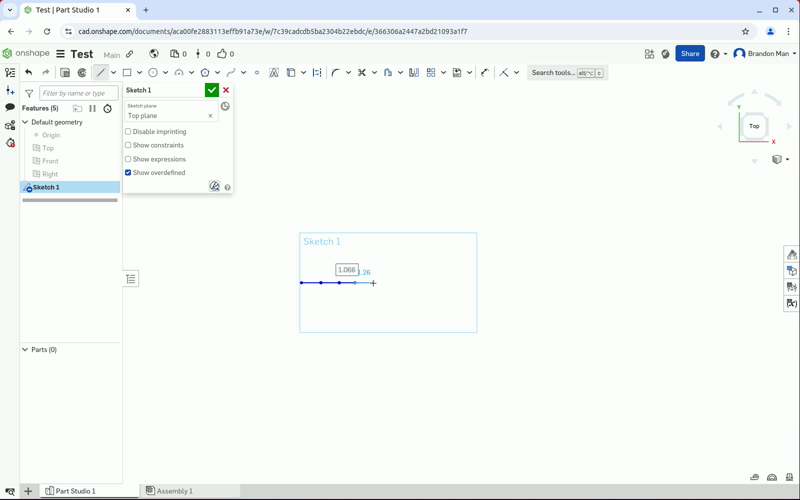
scroll(6)
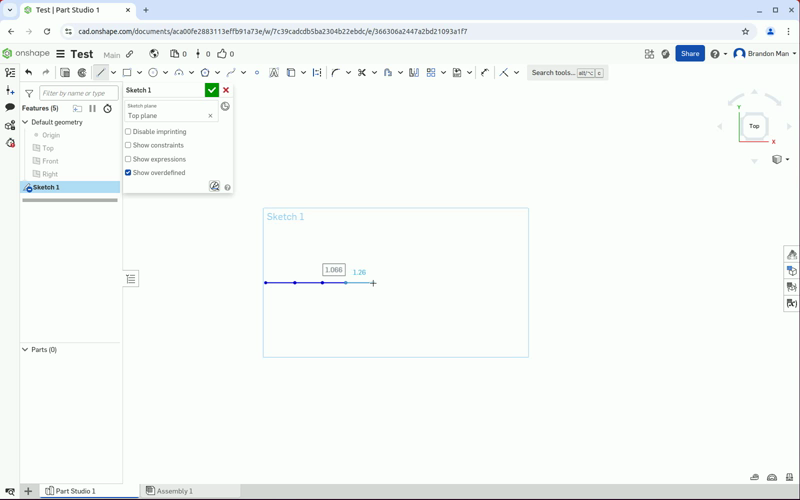
scroll(6)
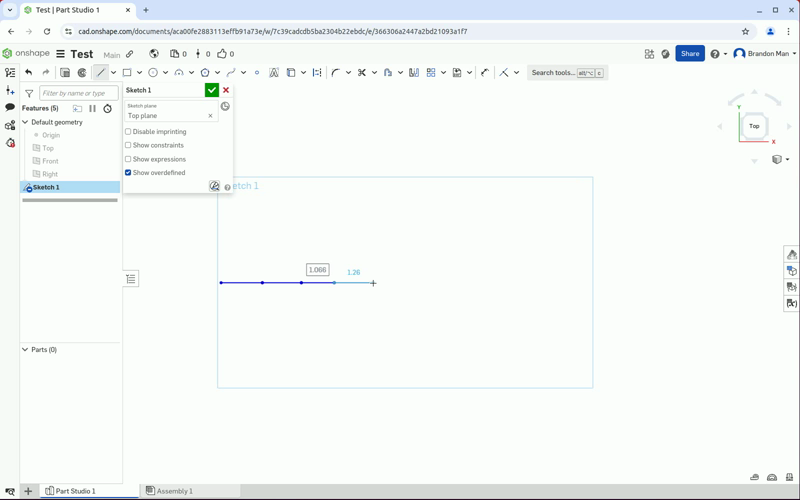
scroll(6)
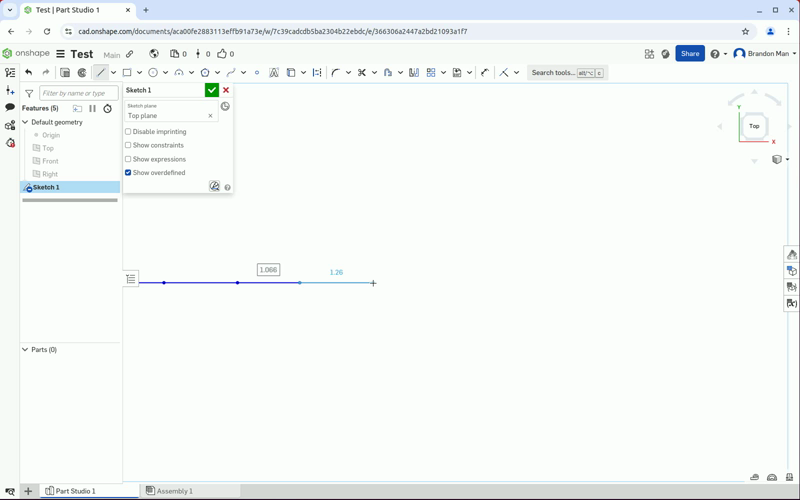
click(373, 282)
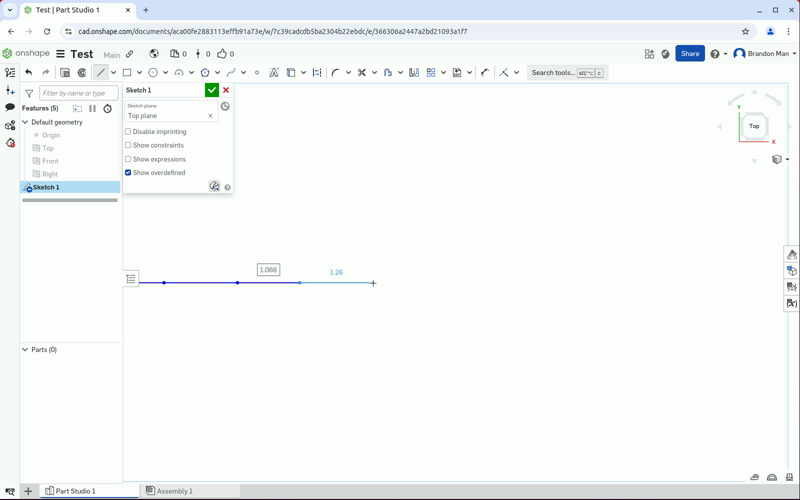
scroll(-6)
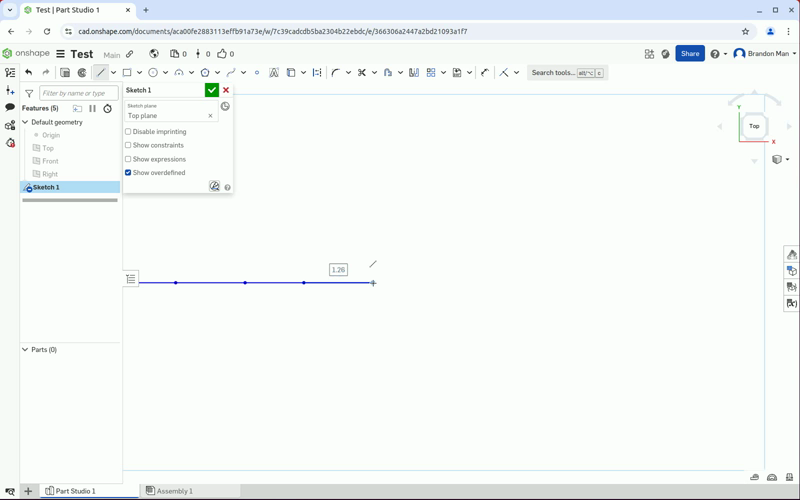
scroll(-6)
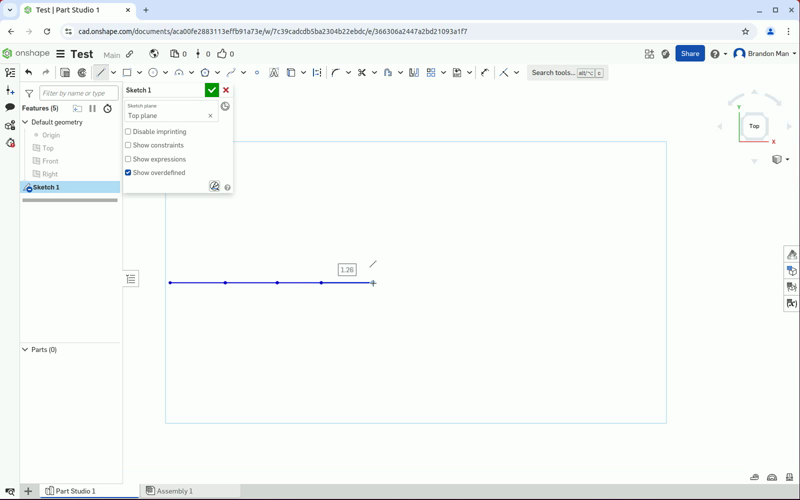
scroll(-6)
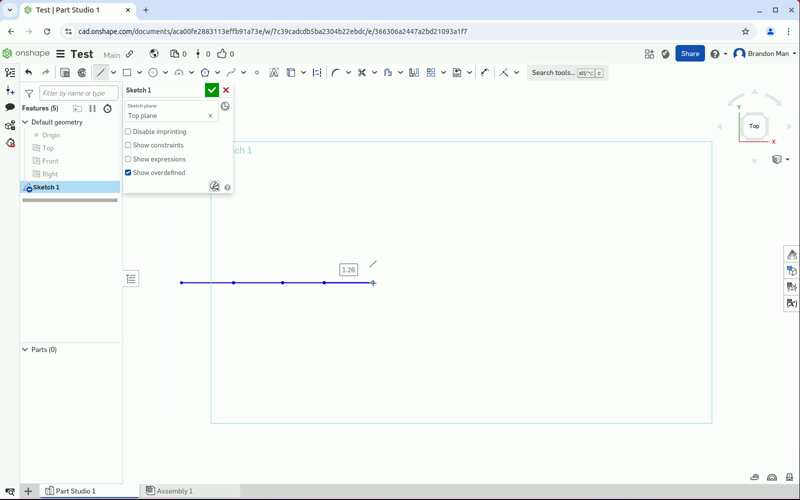
scroll(-6)
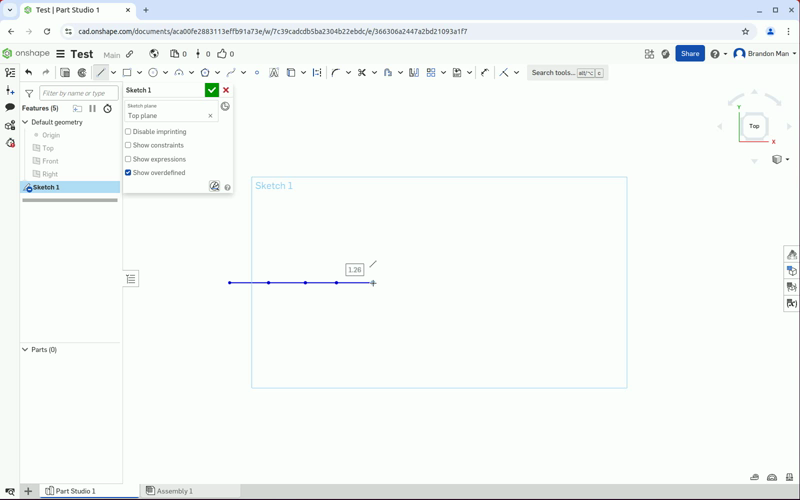
scroll(-6)
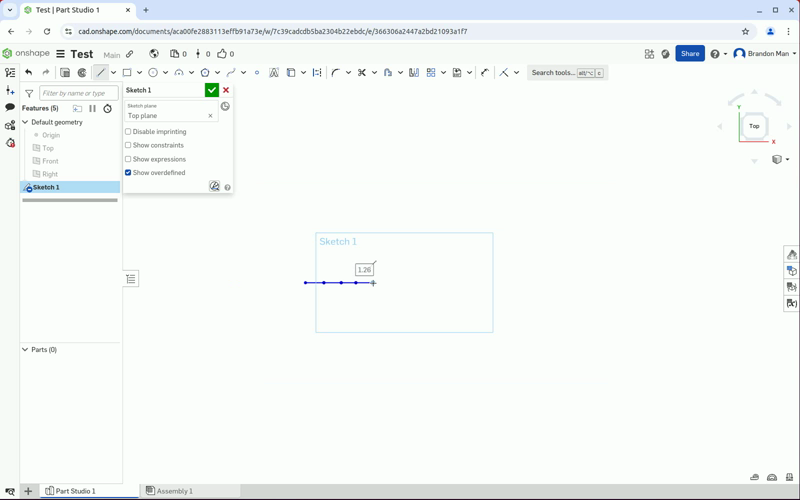
scroll(-6)
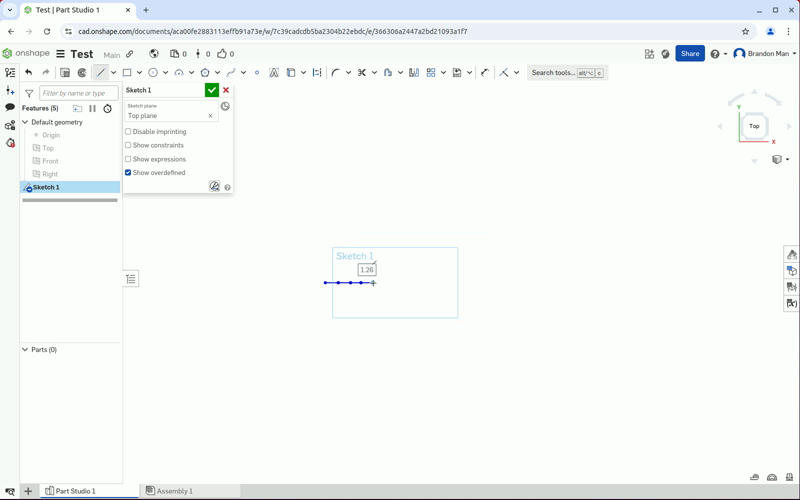
scroll(-6)
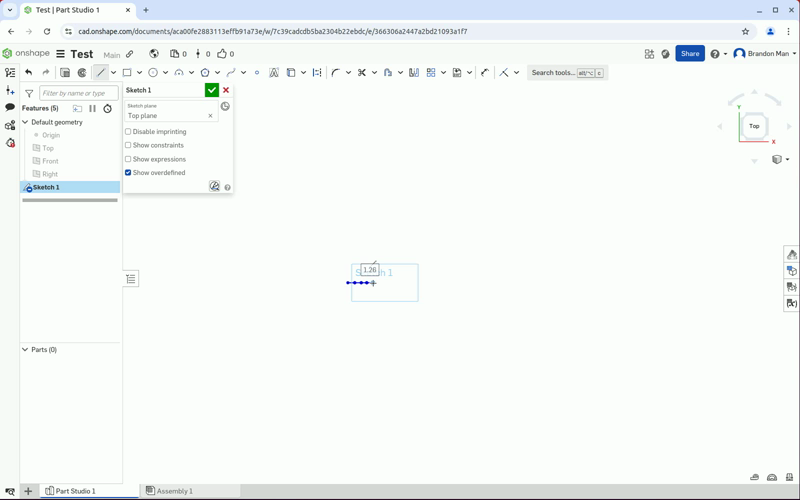
key_up(shift)
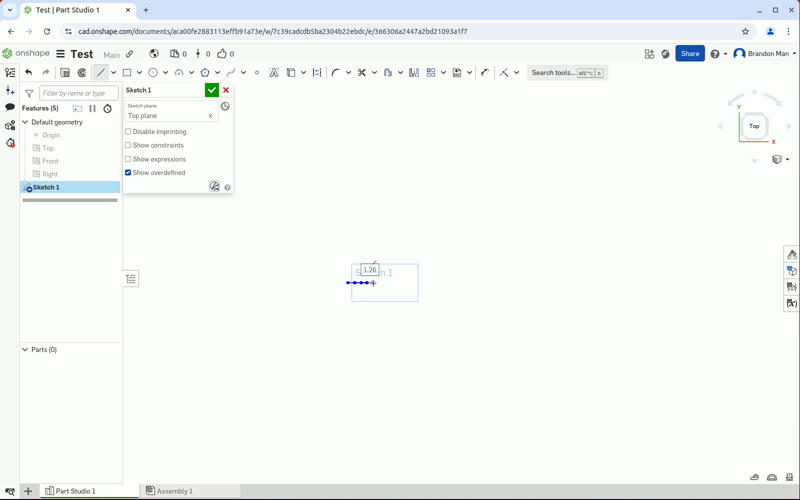
key_down(shift)
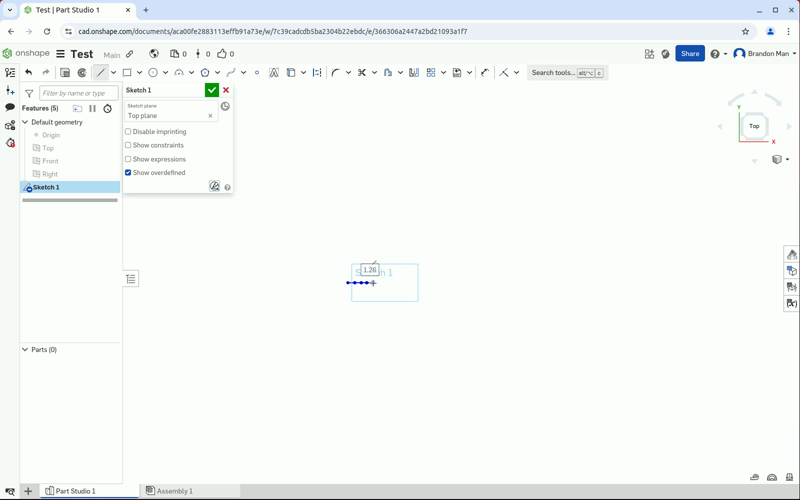
mouse_move(403, 282)
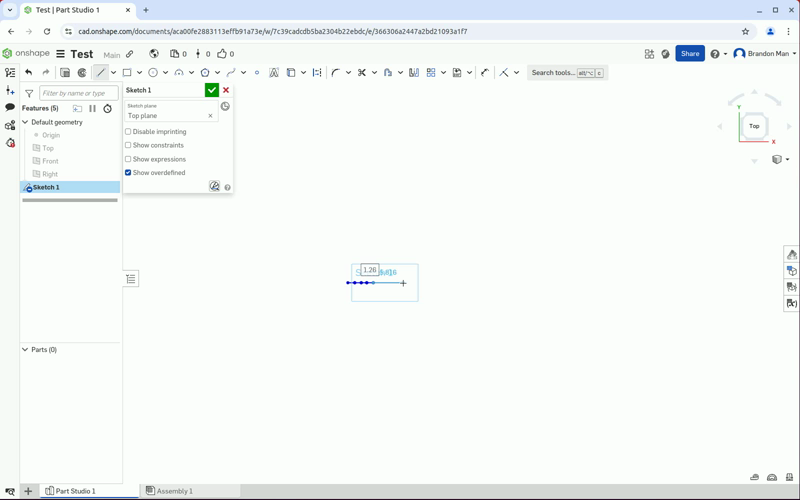
mouse_move(378, 282)
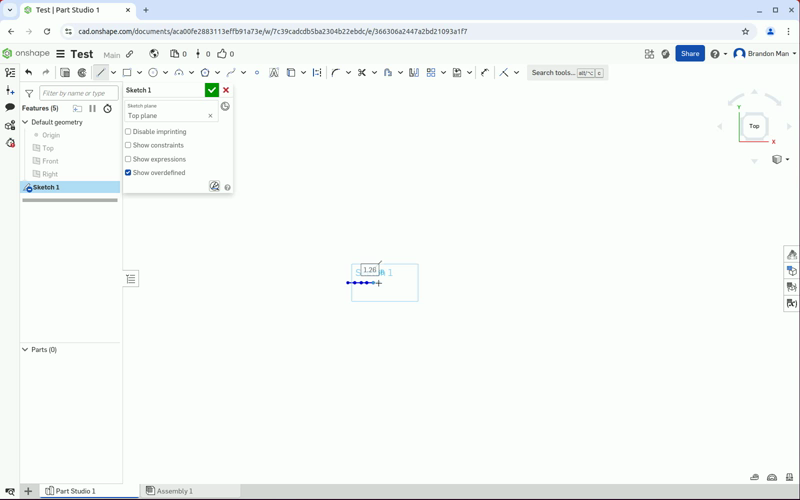
scroll(6)
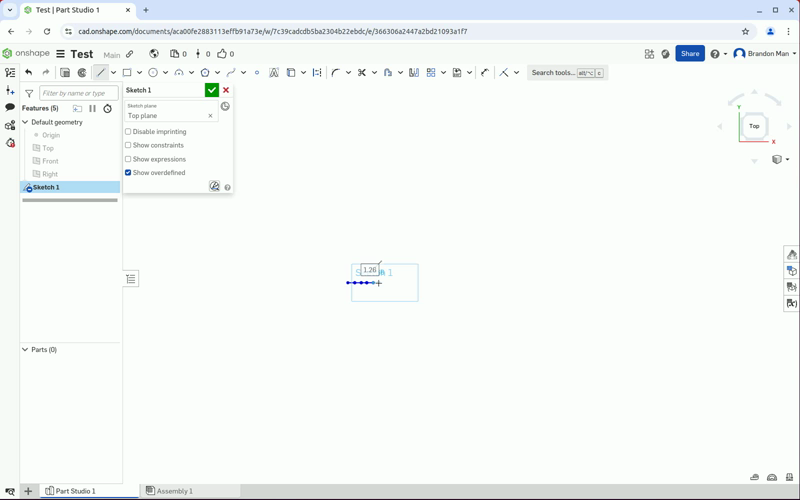
scroll(6)
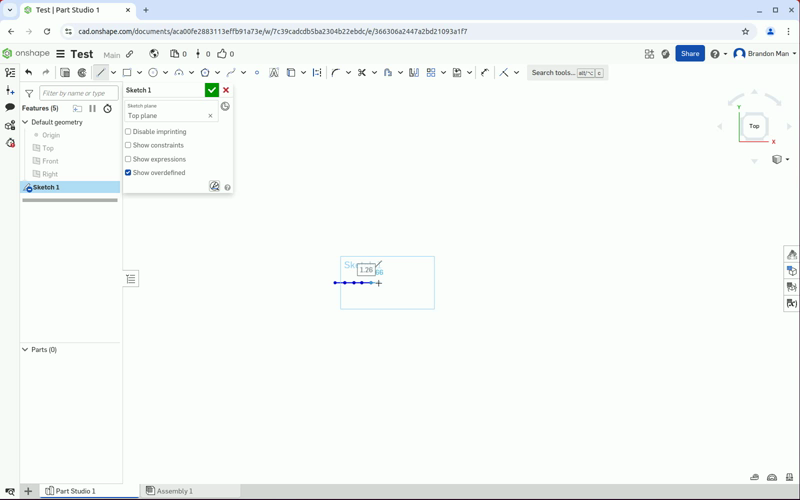
scroll(6)
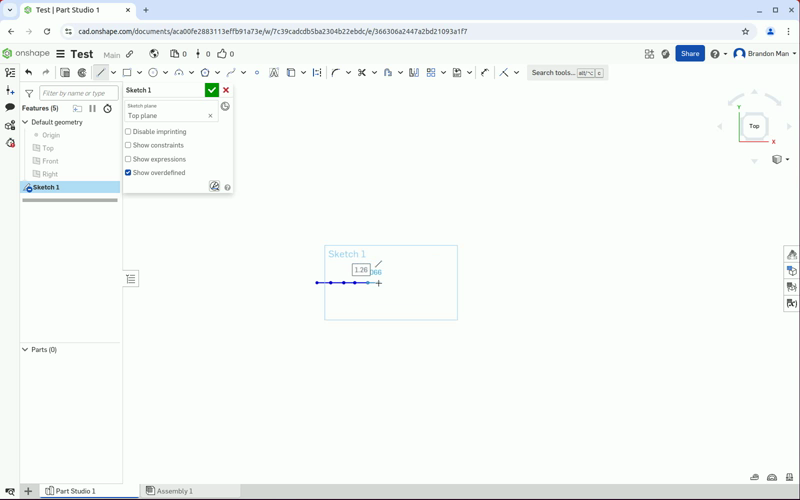
scroll(6)
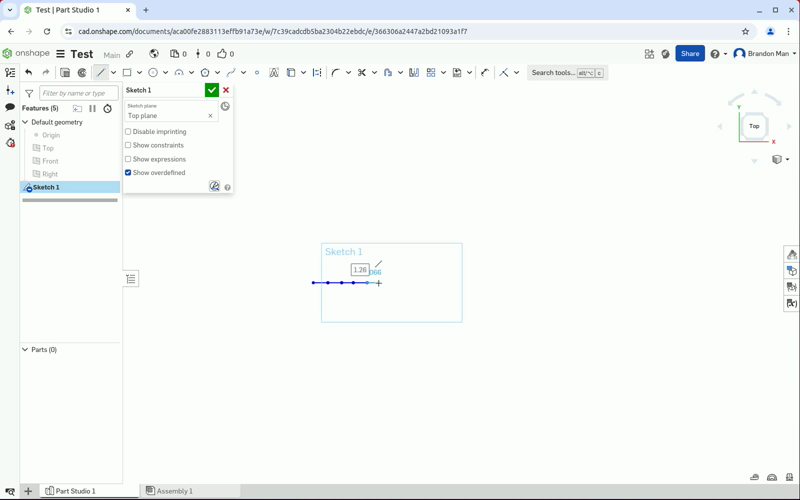
scroll(6)
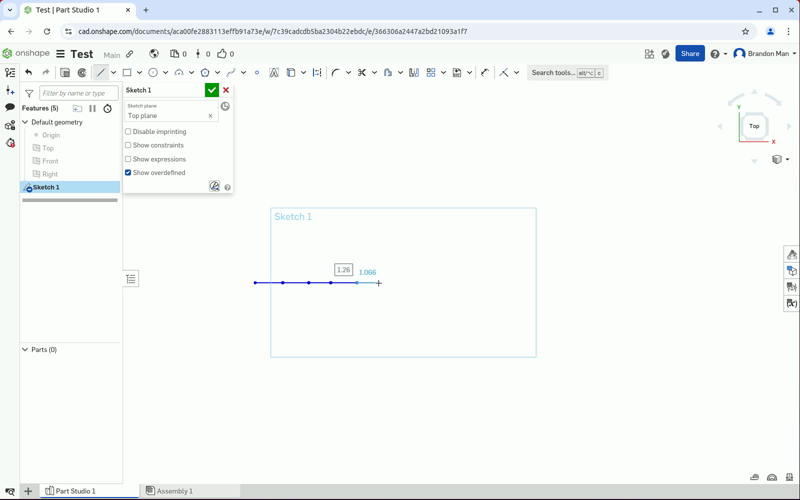
scroll(6)
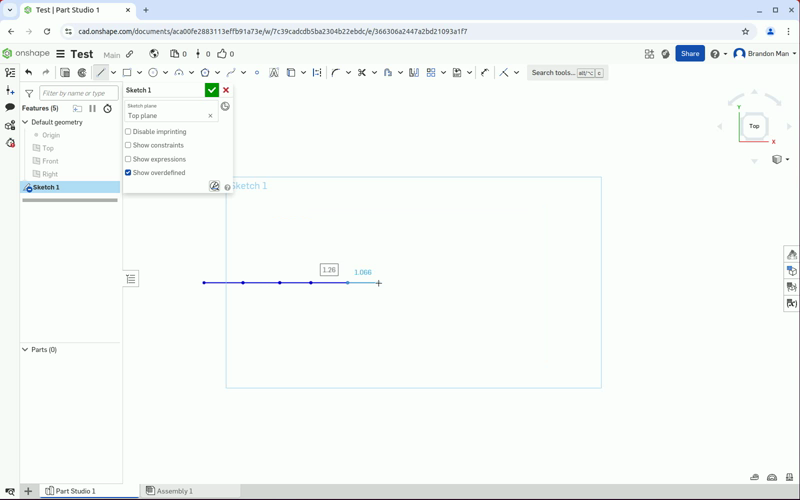
scroll(6)
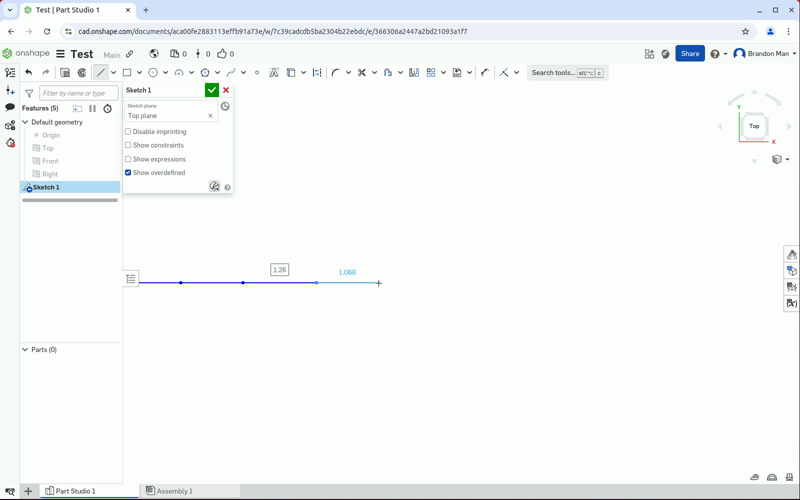
click(378, 282)
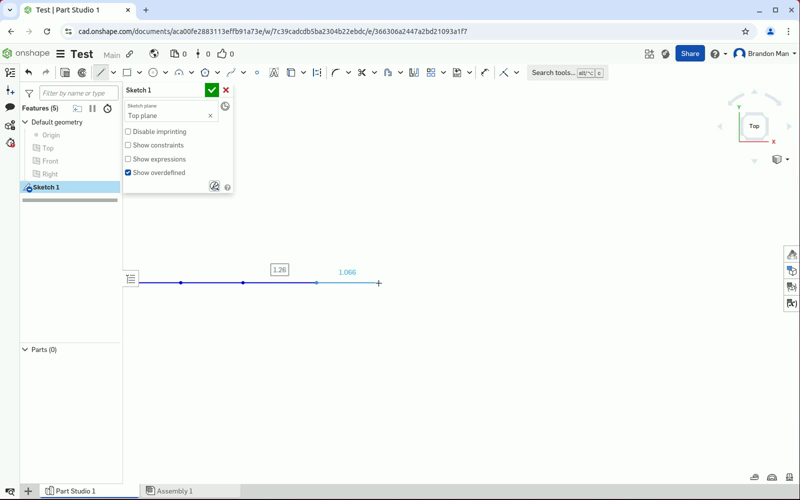
scroll(-6)
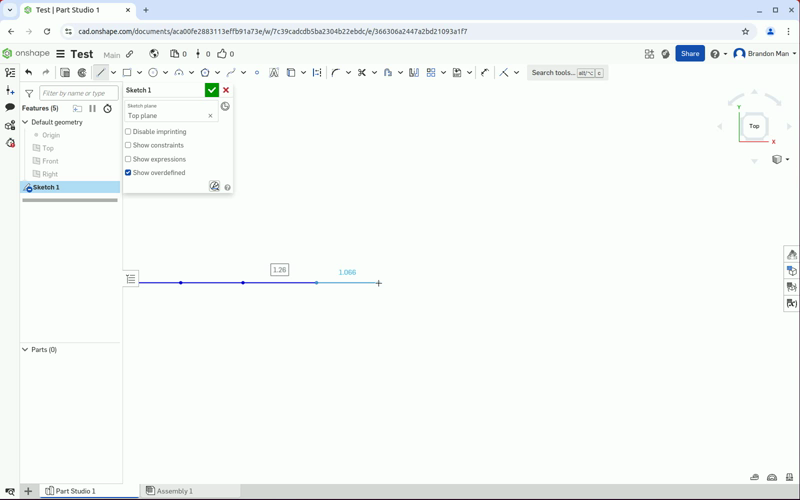
scroll(-6)
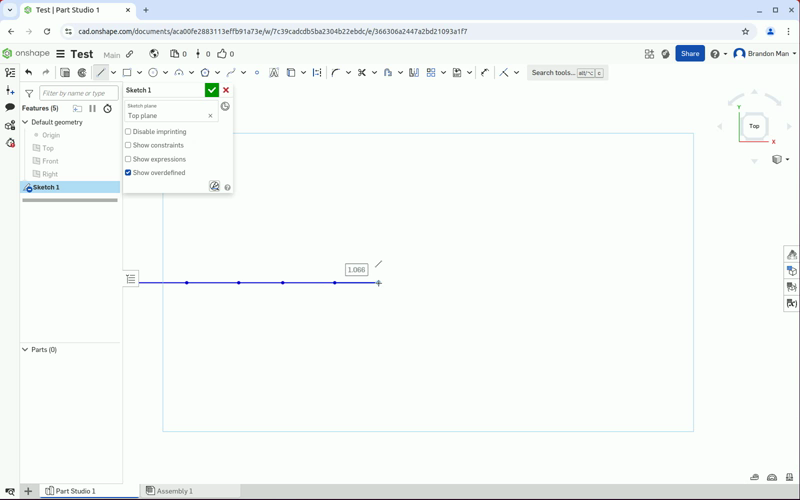
scroll(-6)
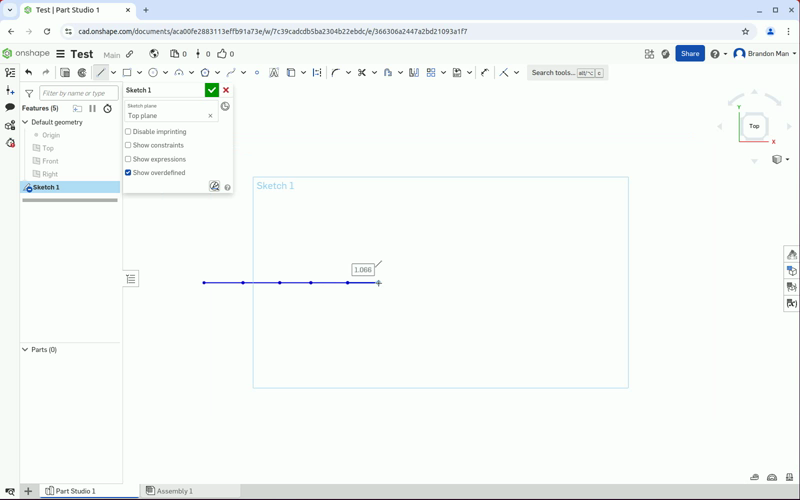
scroll(-6)
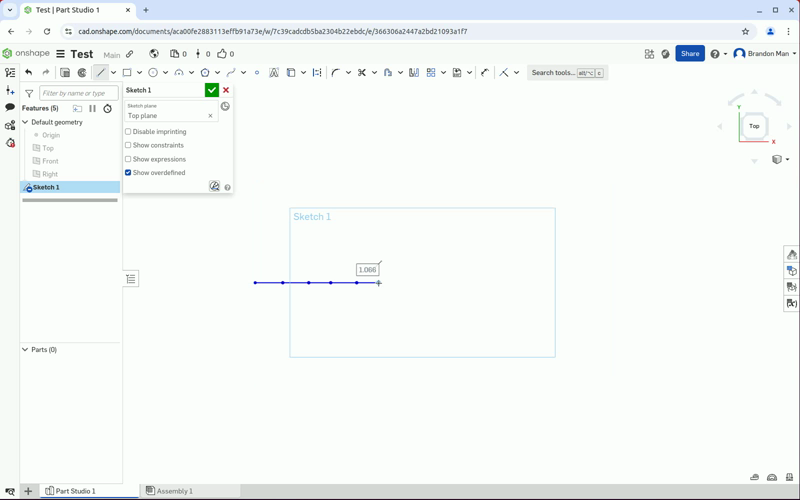
scroll(-6)
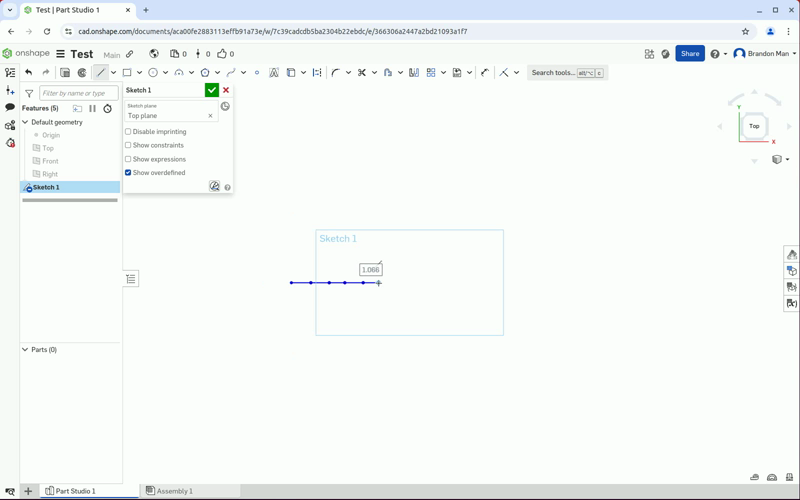
scroll(-6)
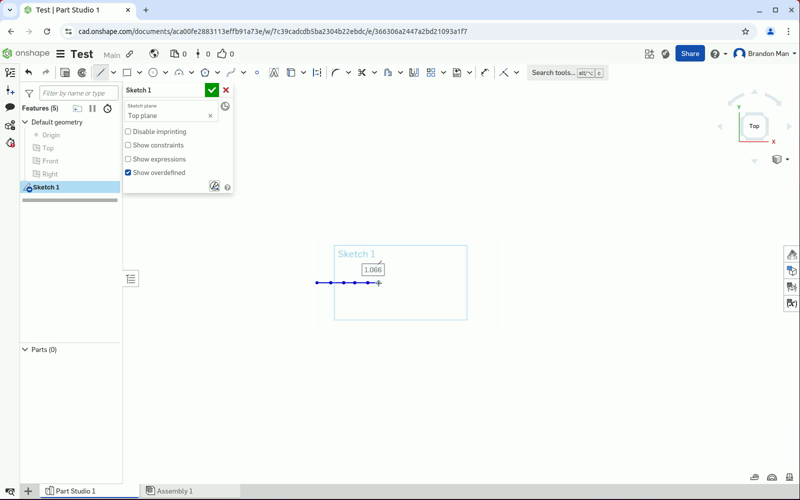
scroll(-6)
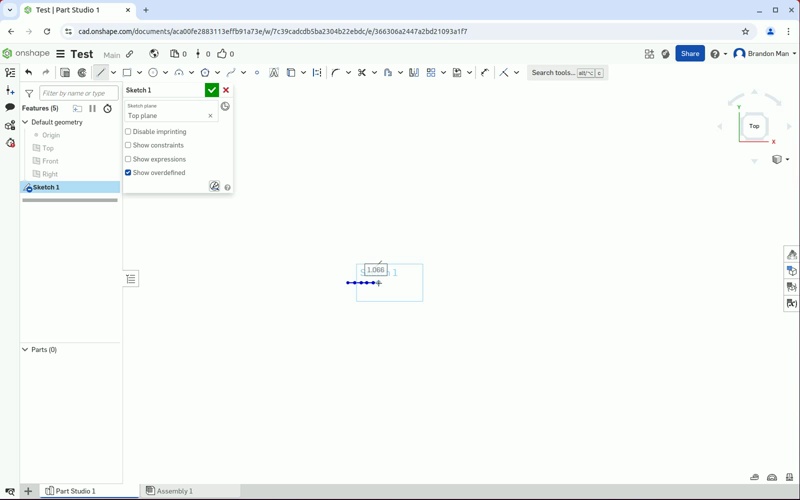
key_up(shift)
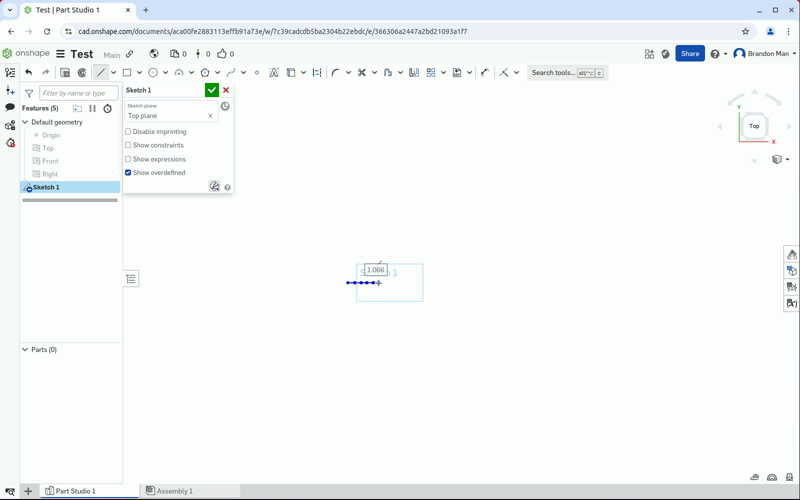
key_down(shift)
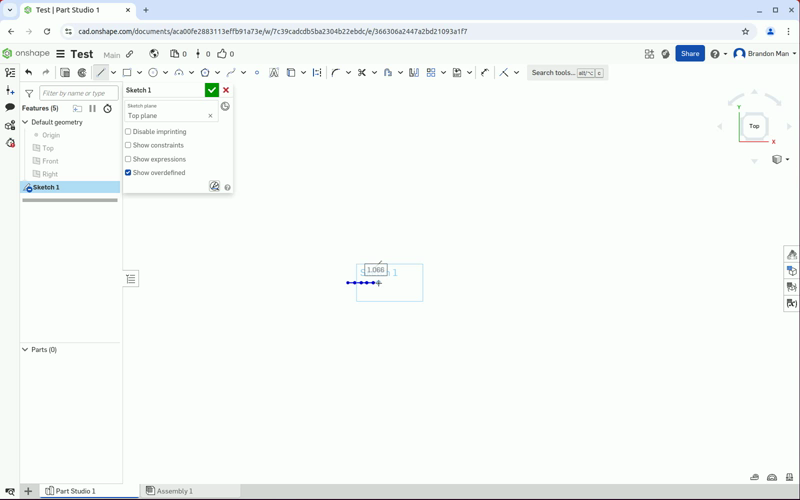
mouse_move(408, 282)
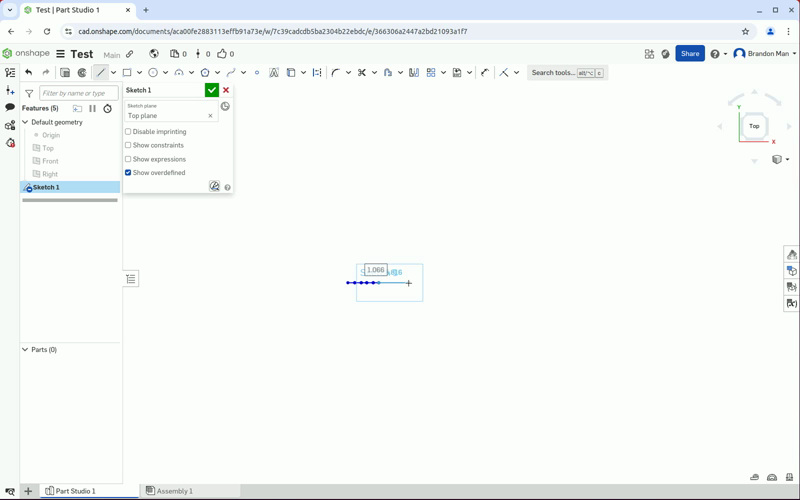
mouse_move(383, 282)
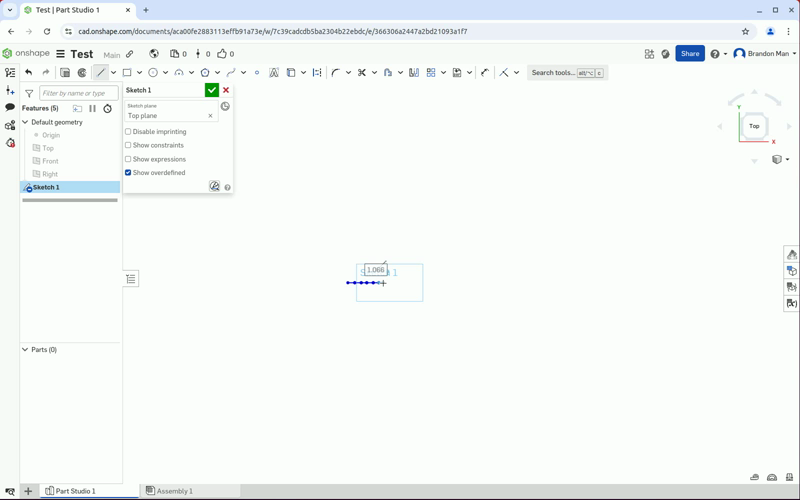
scroll(6)
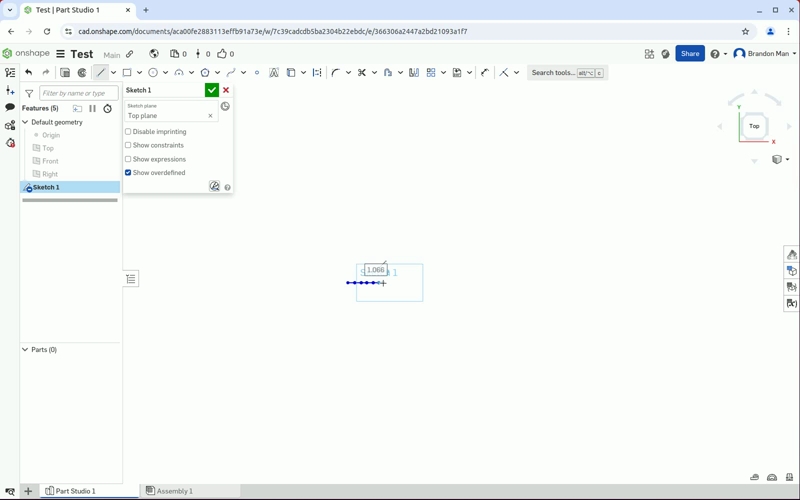
scroll(6)
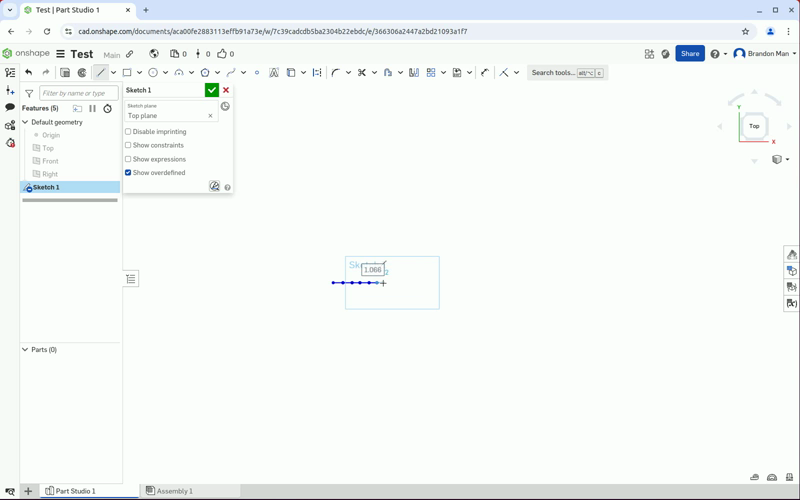
scroll(6)
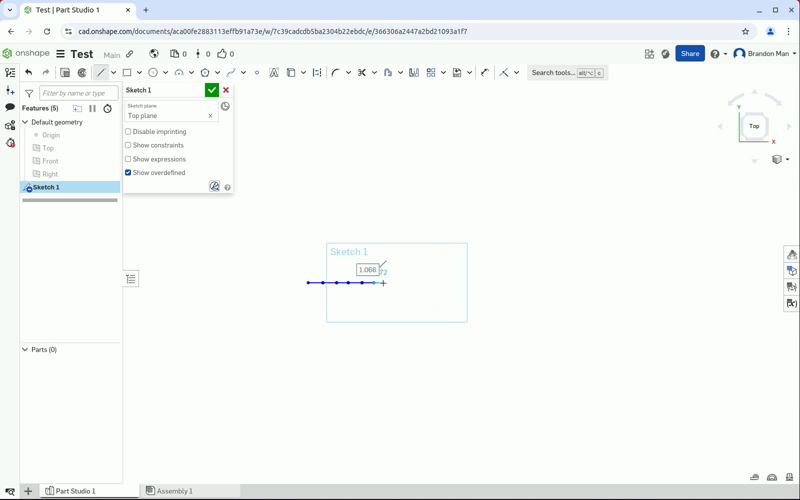
scroll(6)
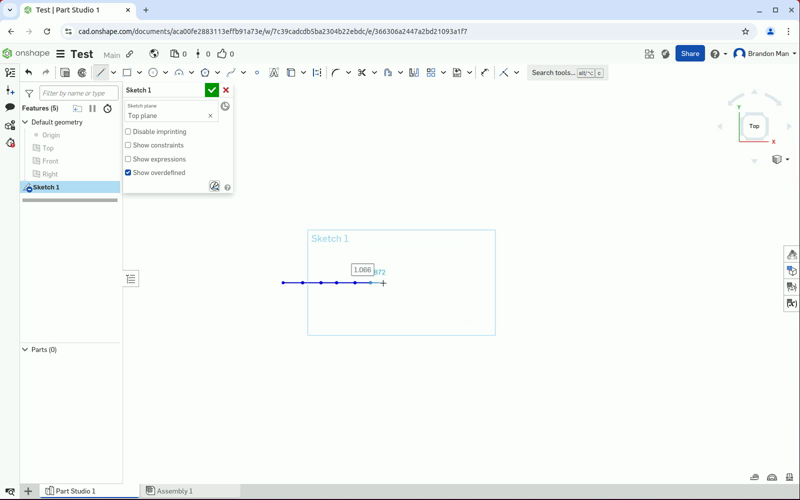
scroll(6)
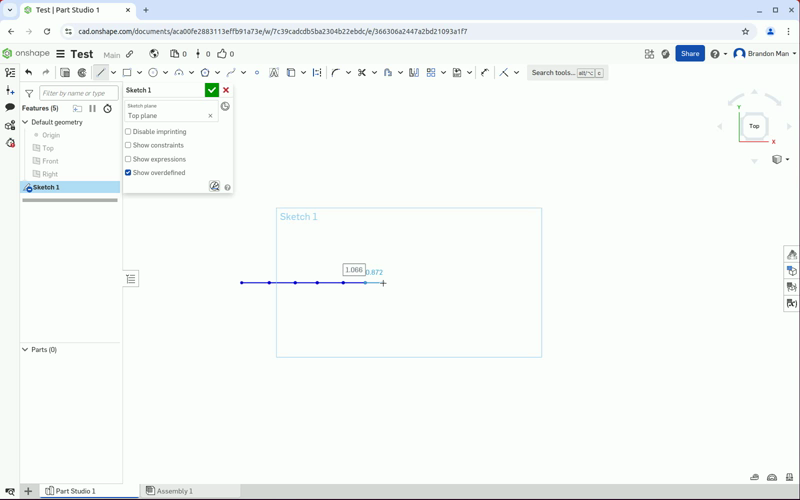
scroll(6)
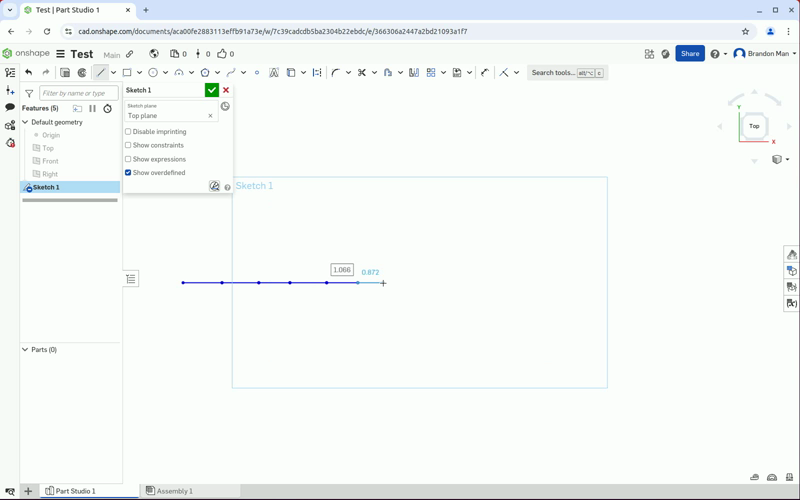
scroll(6)
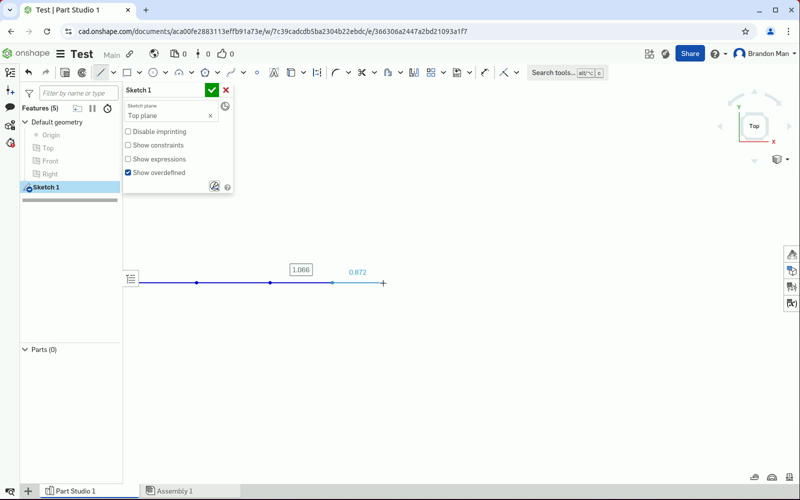
click(383, 282)
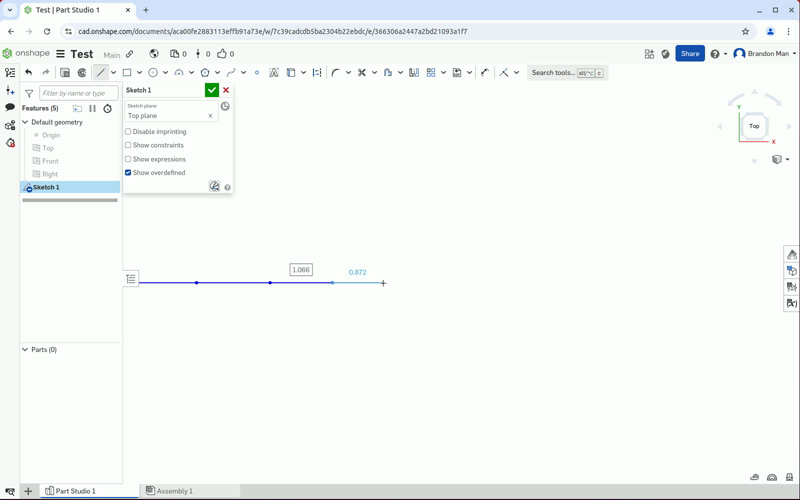
scroll(-6)
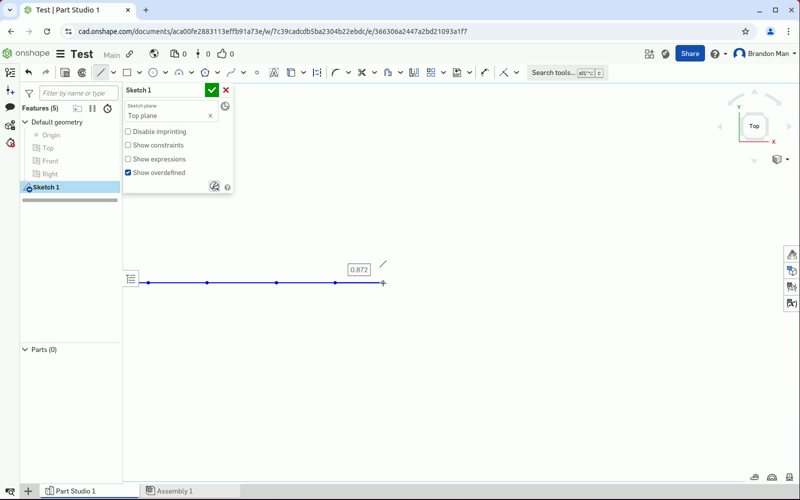
scroll(-6)
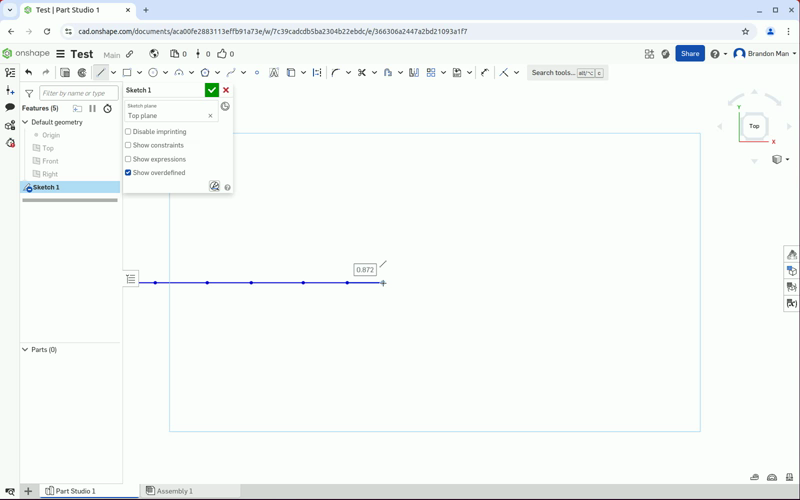
scroll(-6)
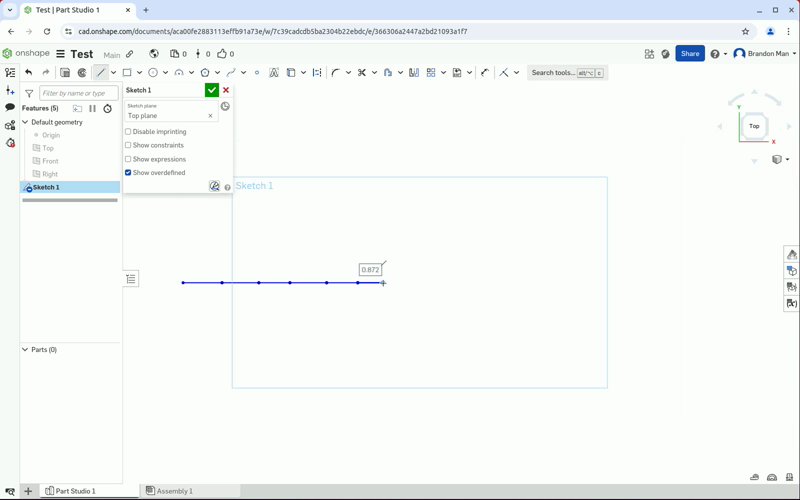
scroll(-6)
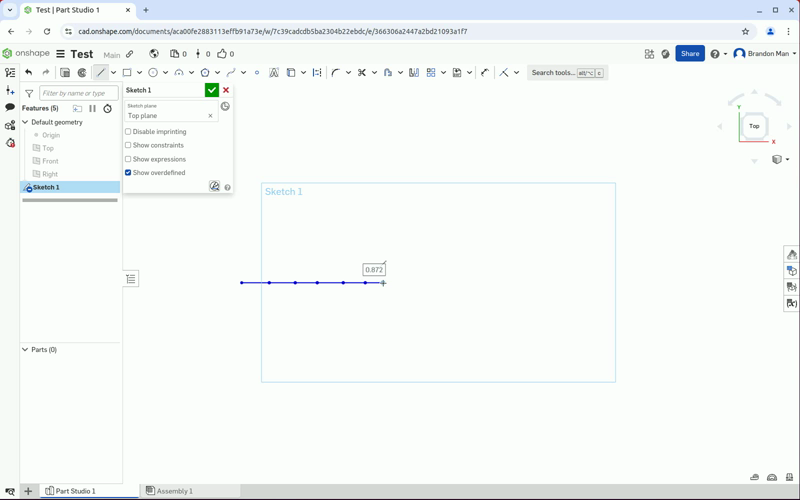
scroll(-6)
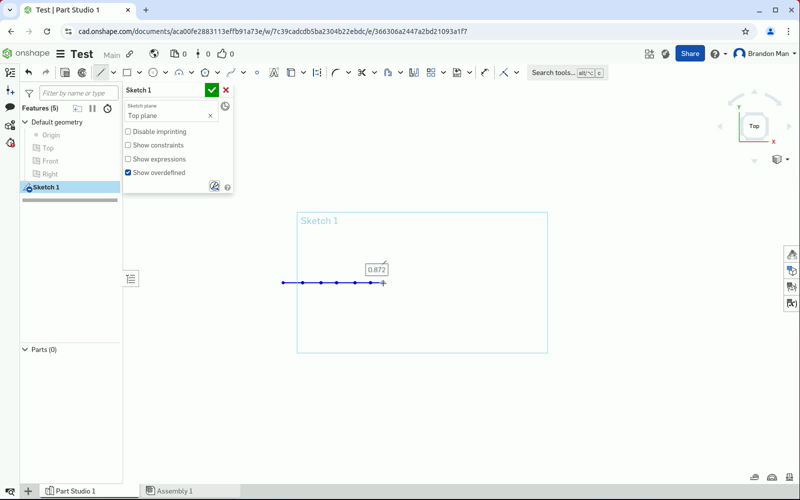
scroll(-6)
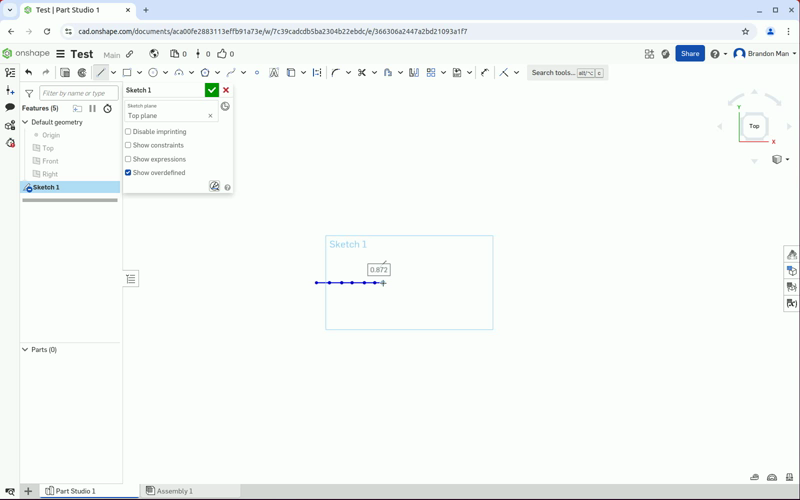
scroll(-6)
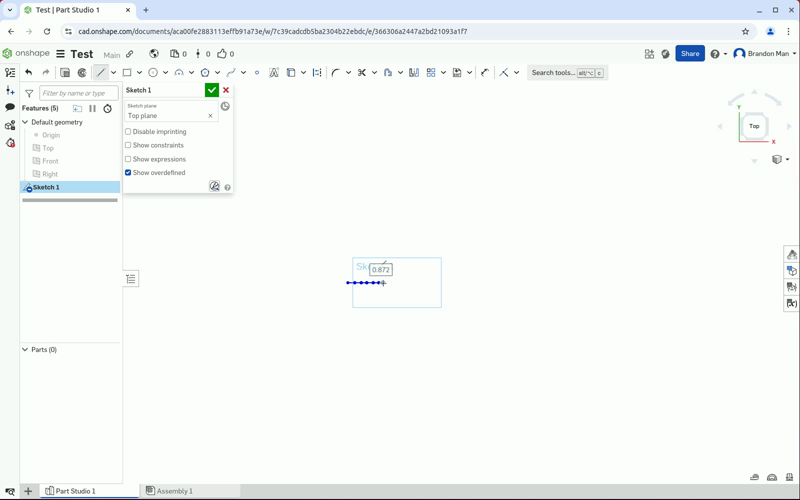
key_up(shift)
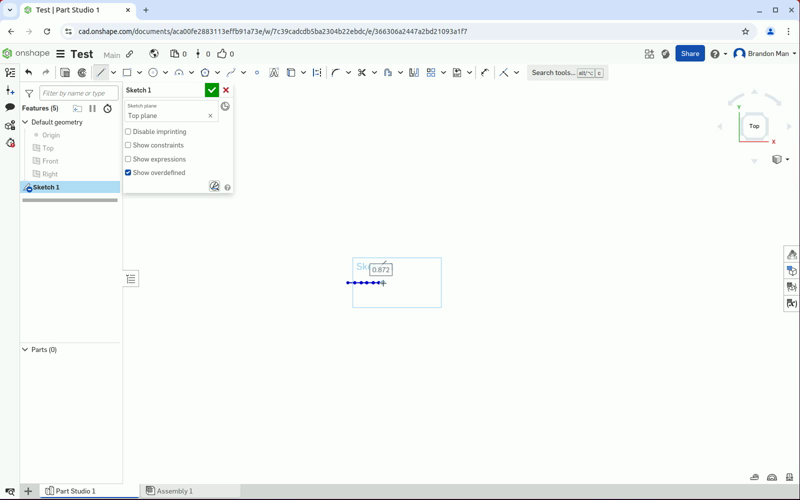
key_down(shift)
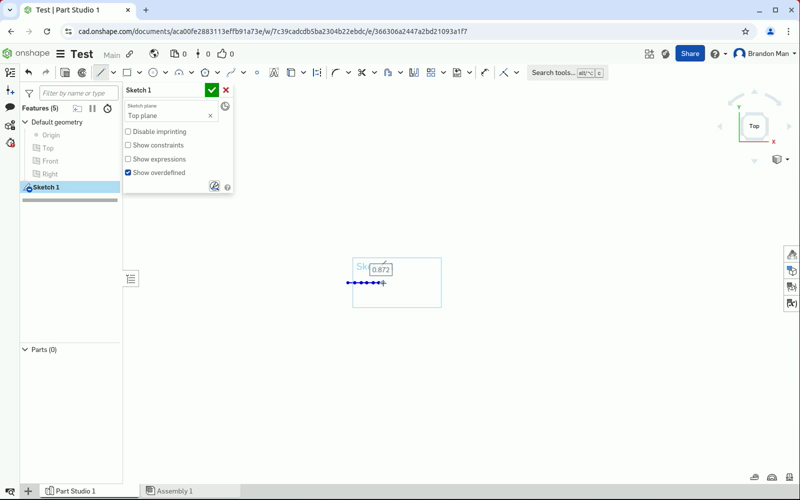
mouse_move(451, 282)
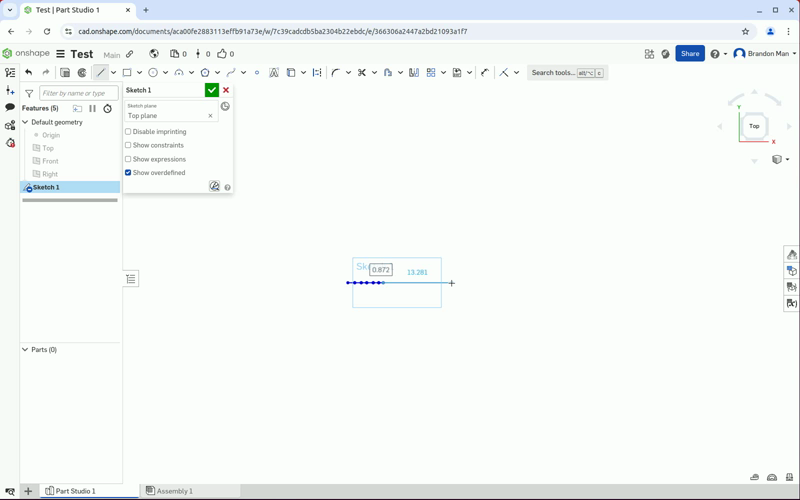
click(451, 282)
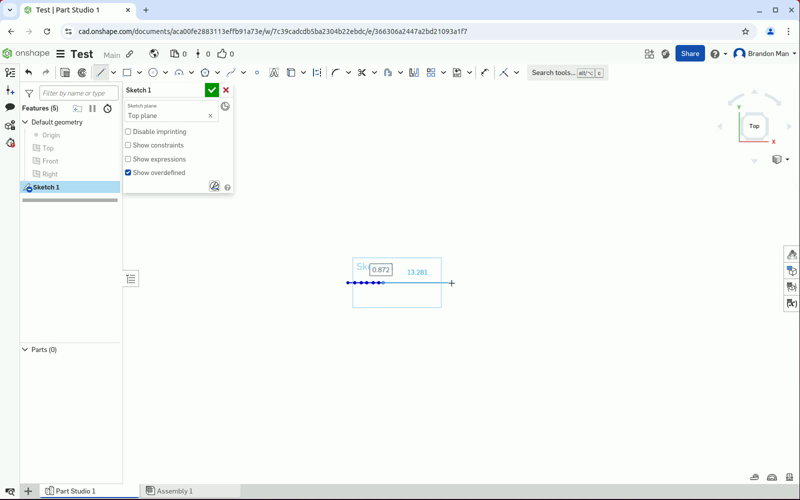
key_up(shift)
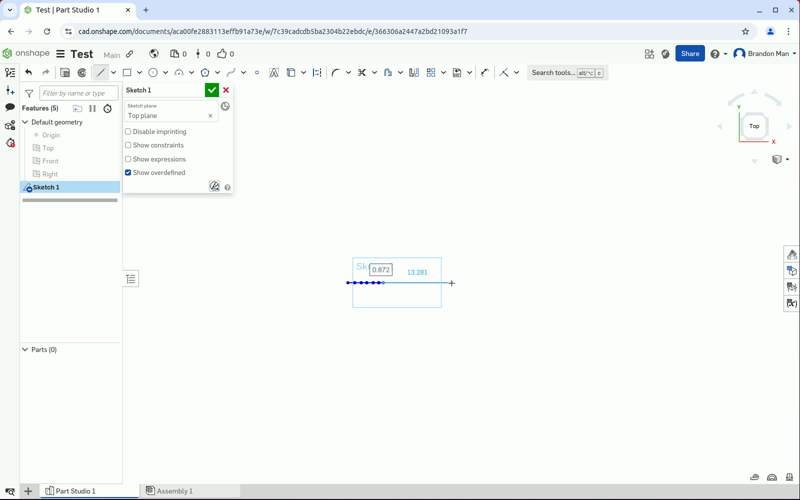
key_down(shift)
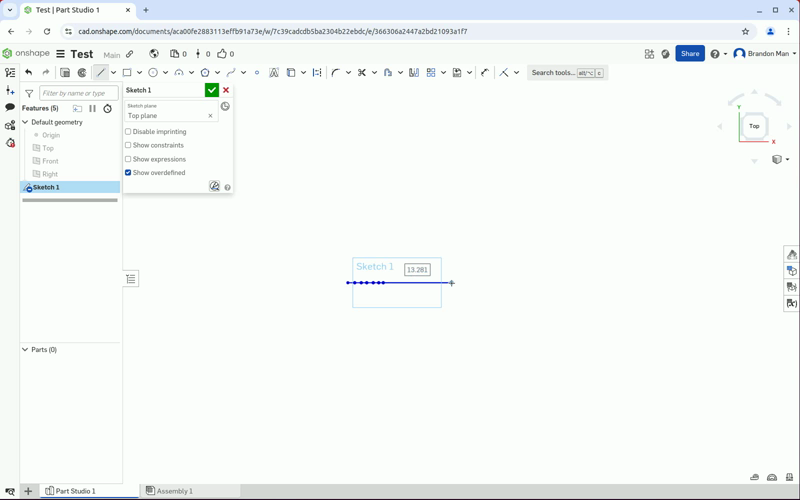
mouse_move(481, 282)
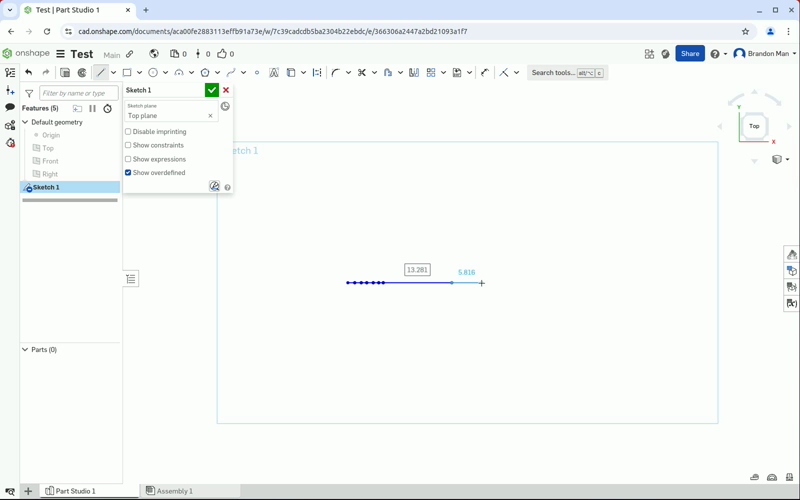
mouse_move(451, 266)
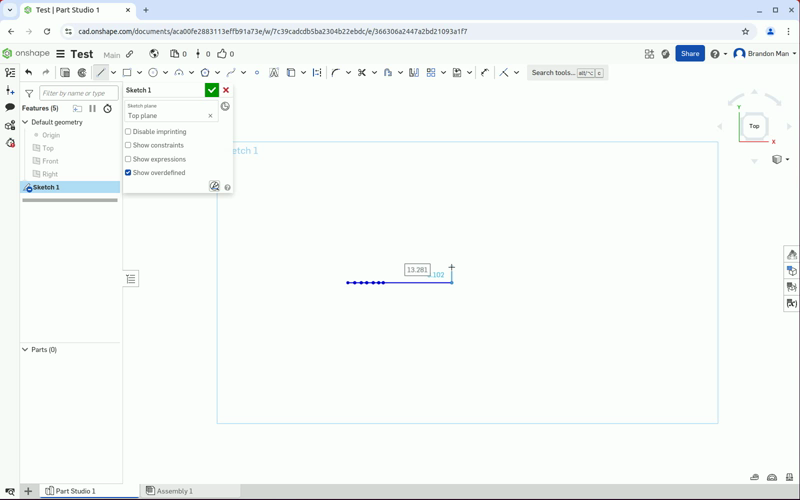
click(451, 266)
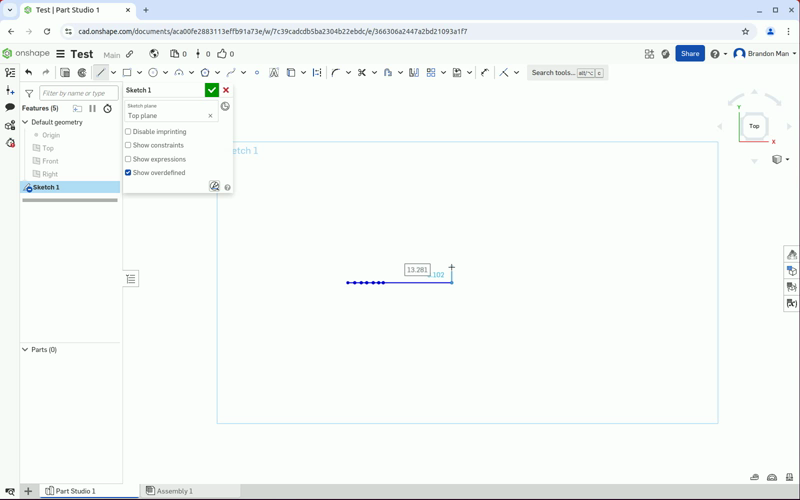
key_up(shift)
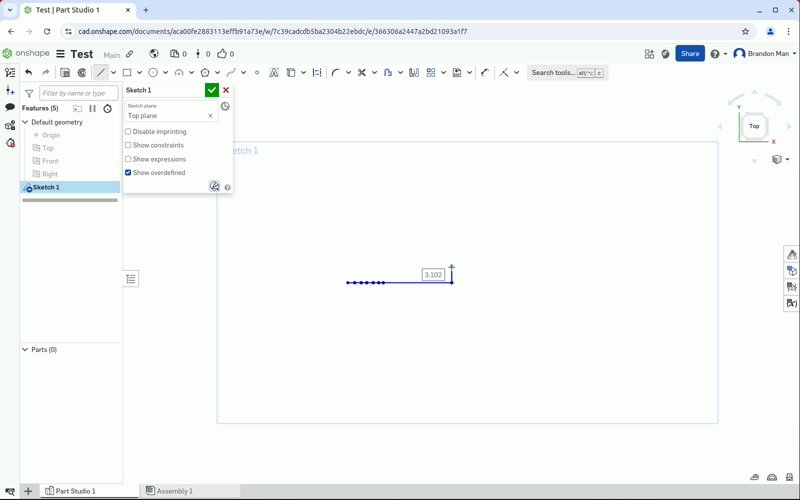
key_down(shift)
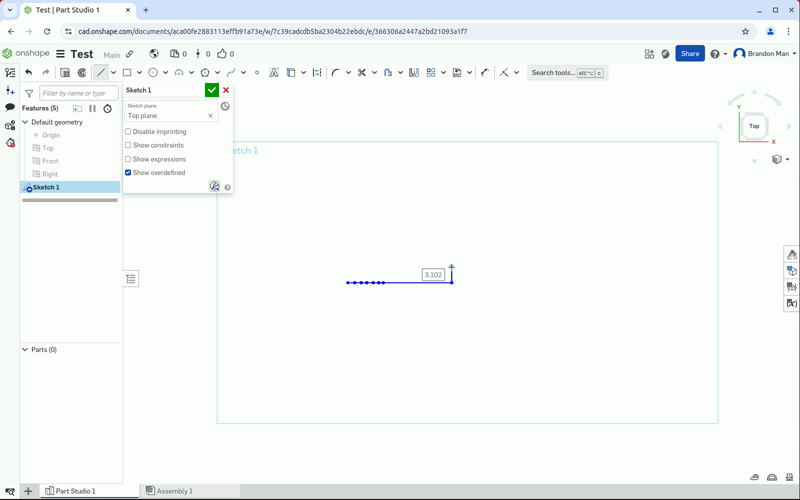
mouse_move(348, 266)
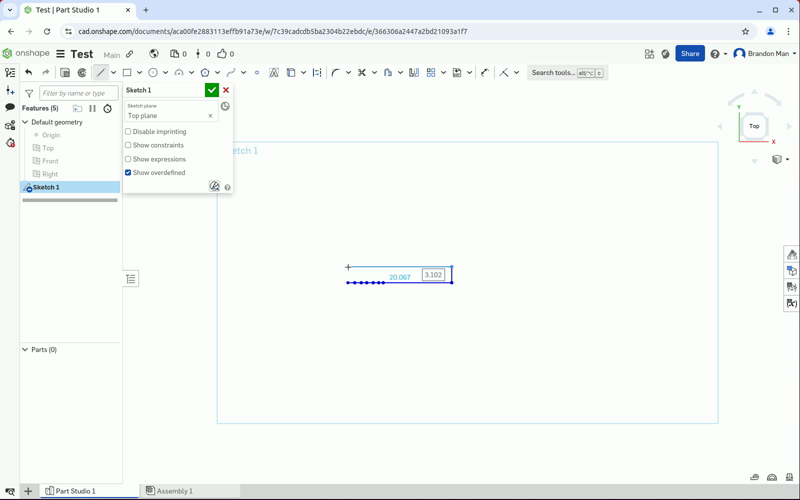
click(348, 266)
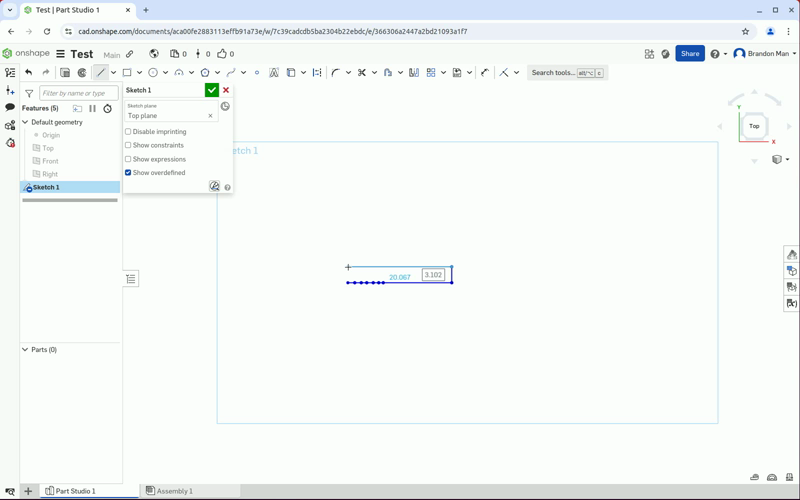
key_up(shift)
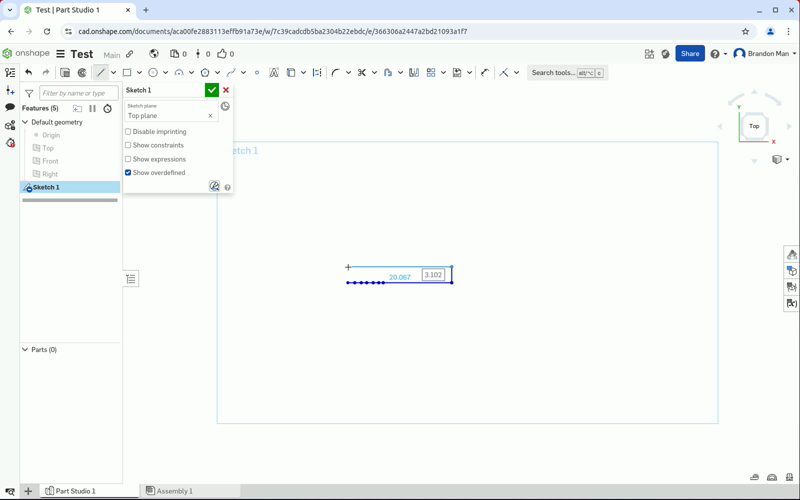
mouse_move(378, 266)
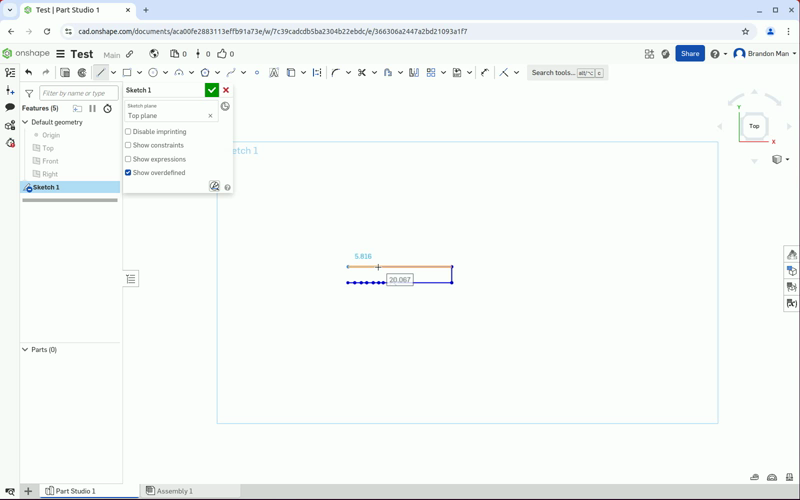
key_down(shift)
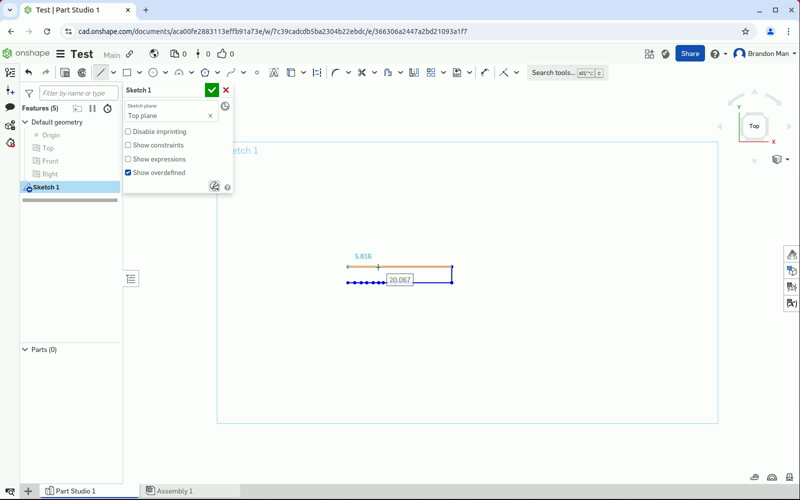
mouse_move(348, 282)
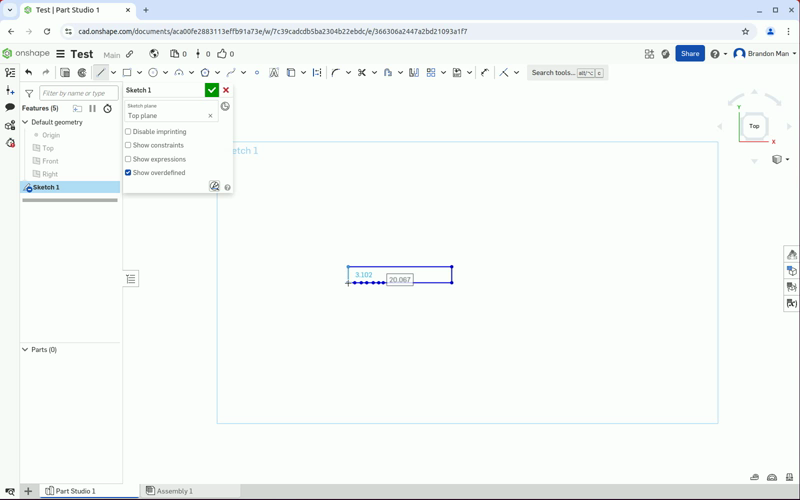
key_up(shift)
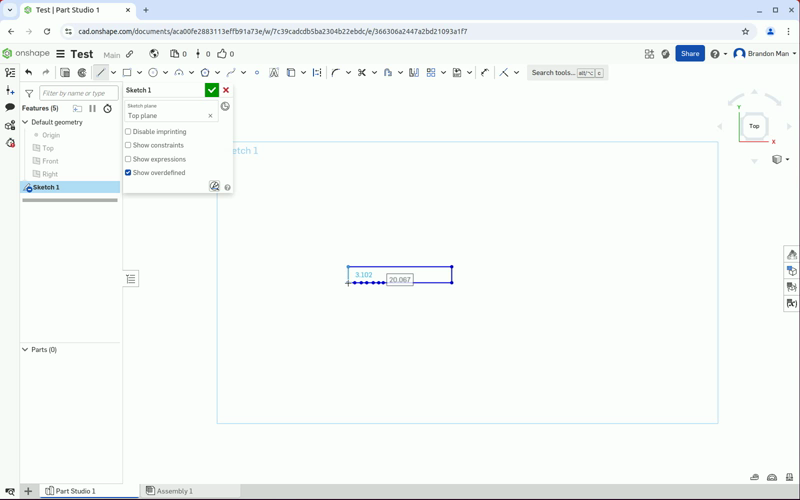
click(348, 282)
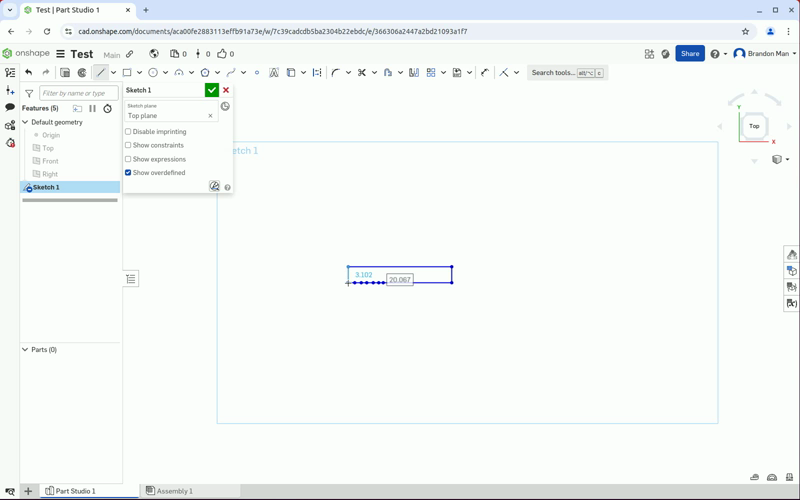
key(esc)
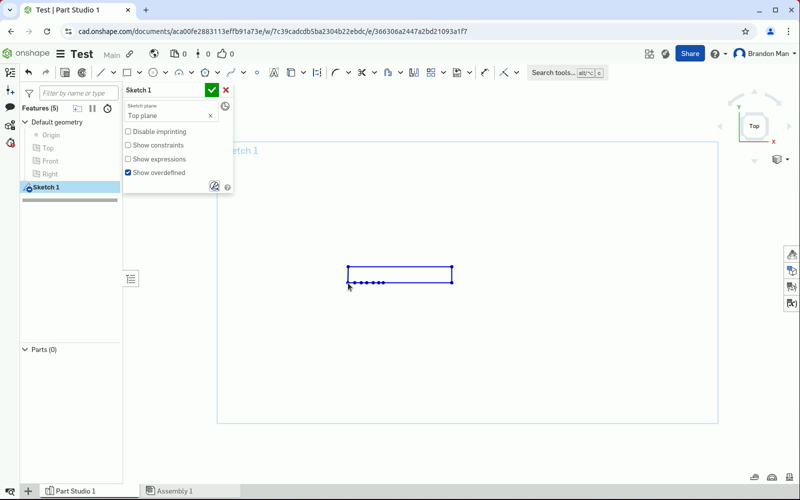
mouse_move(377, 273)
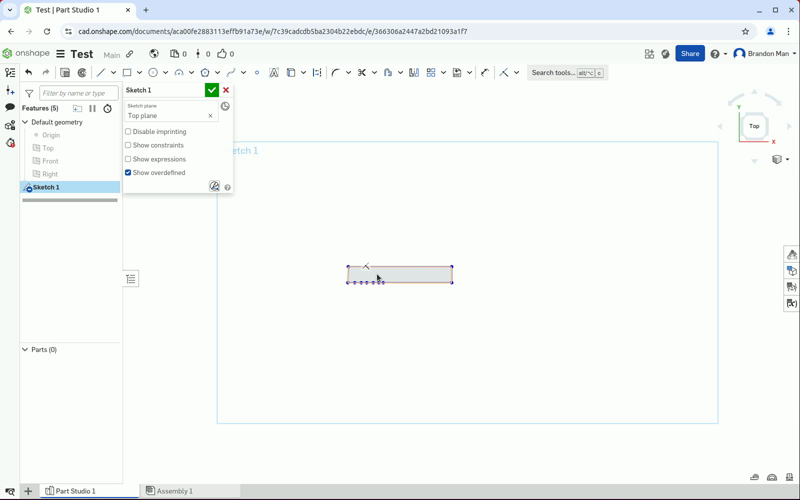
scroll(6)
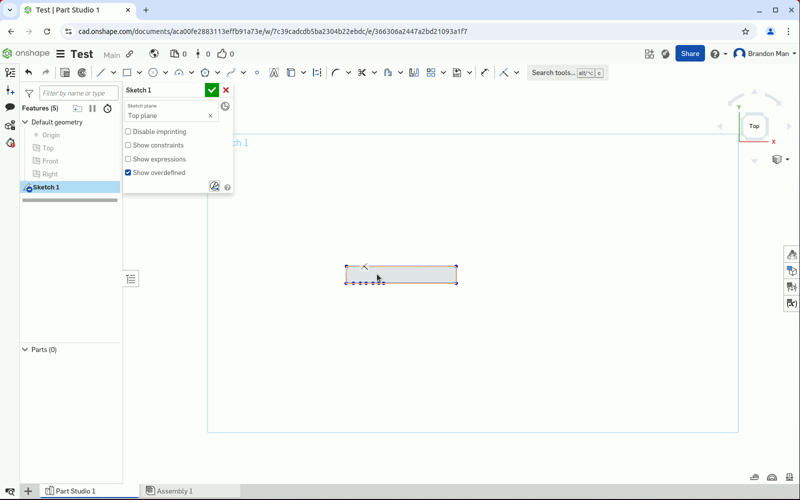
scroll(6)
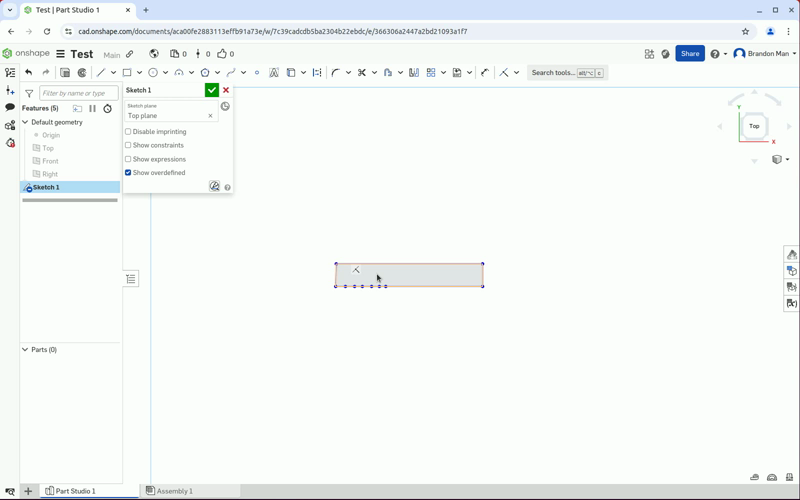
scroll(6)
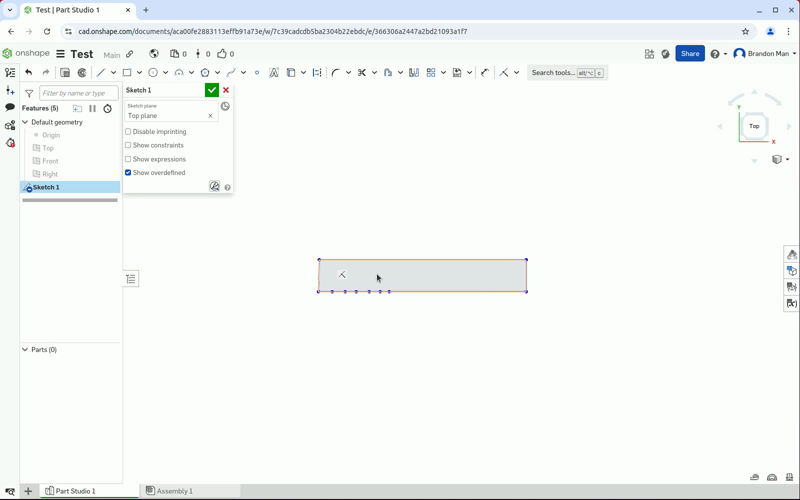
scroll(6)
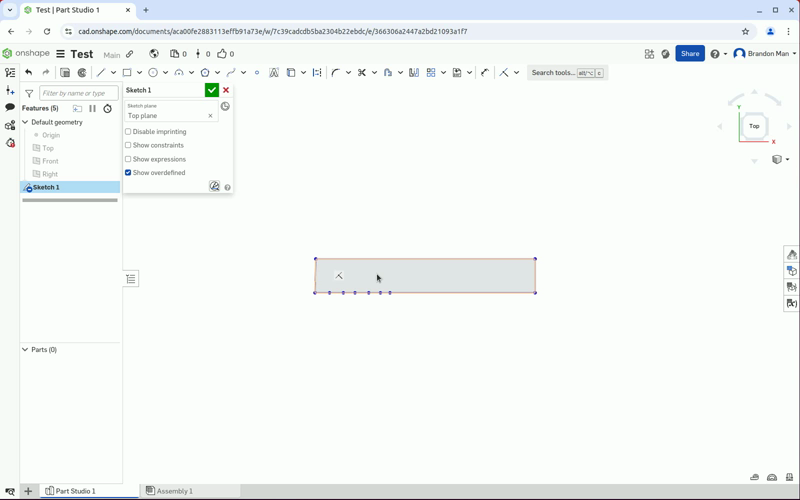
scroll(6)
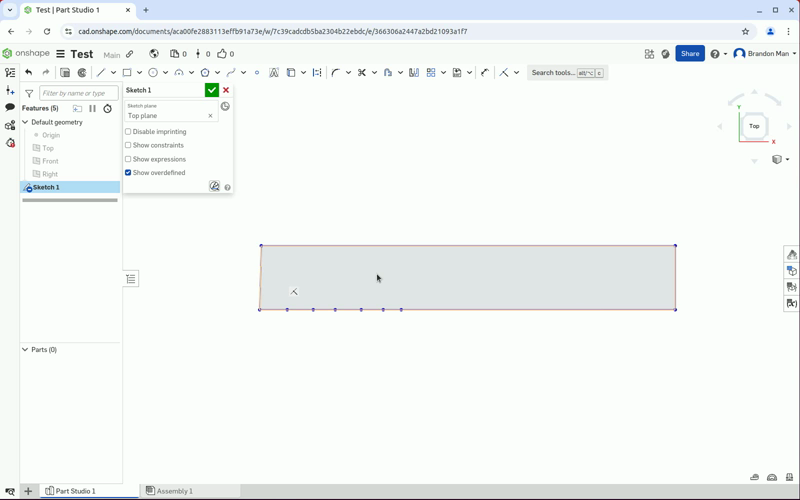
scroll(6)
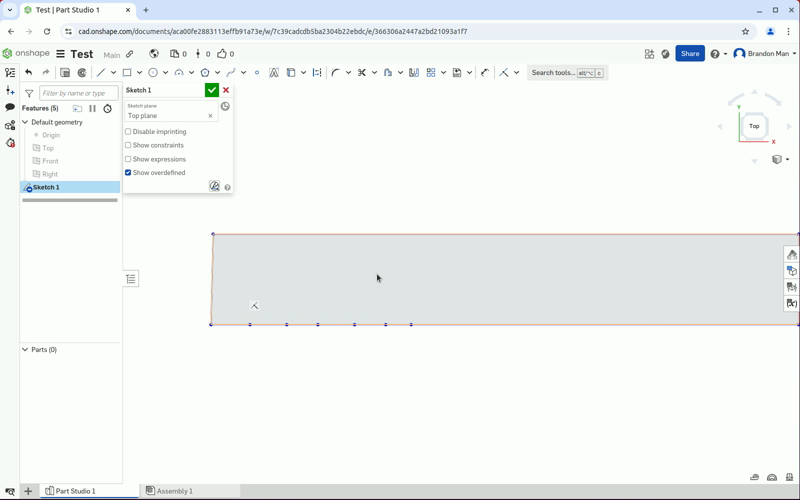
scroll(6)
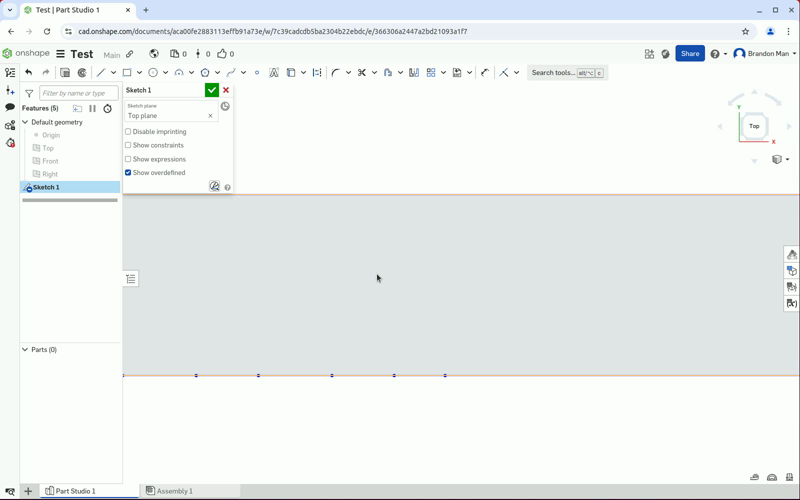
click(377, 273)
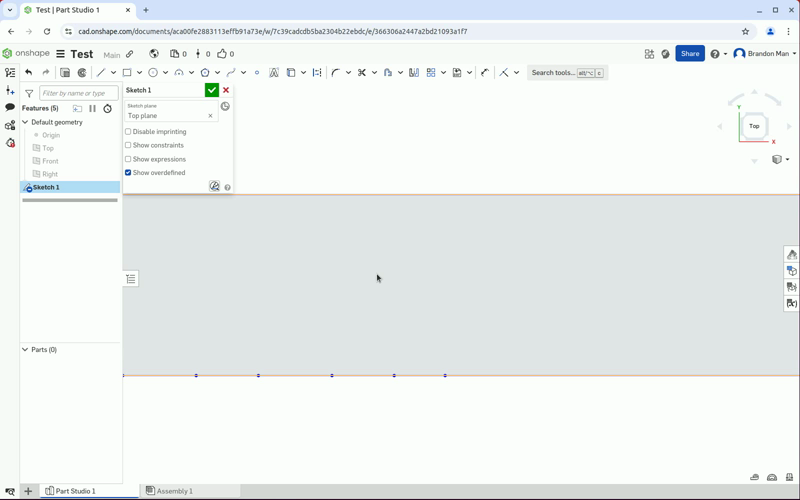
scroll(-6)
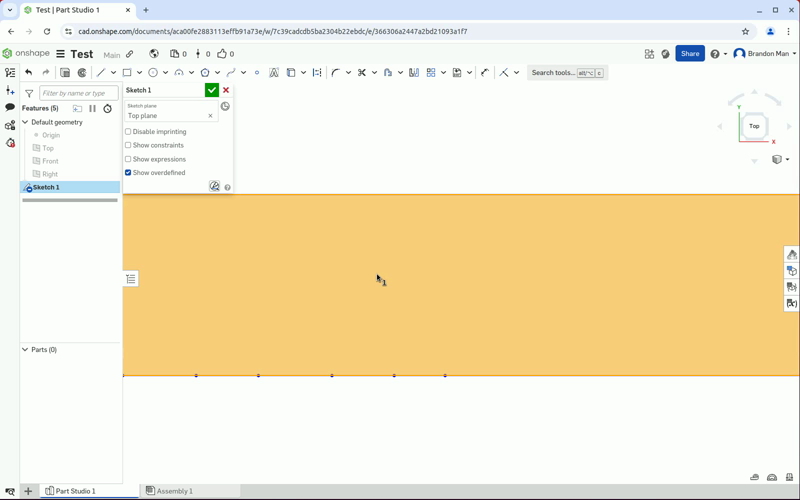
scroll(-6)
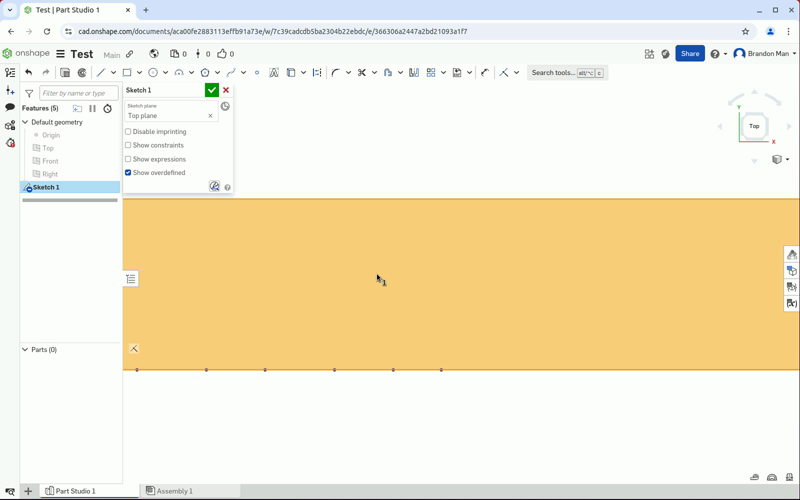
scroll(-6)
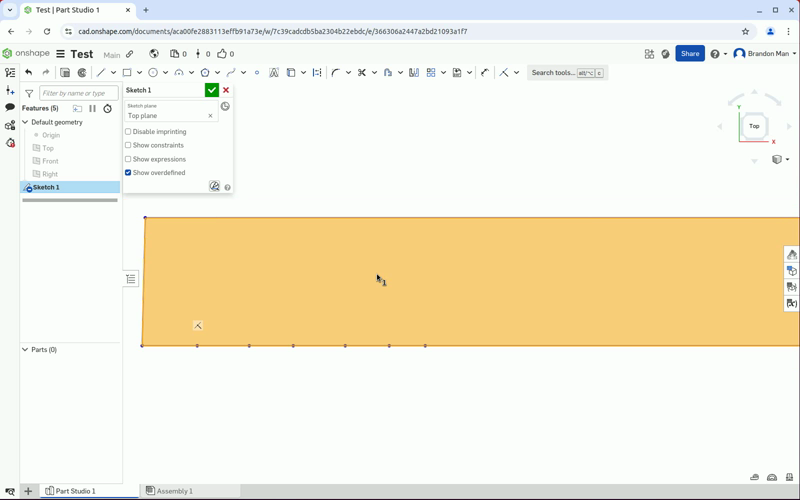
scroll(-6)
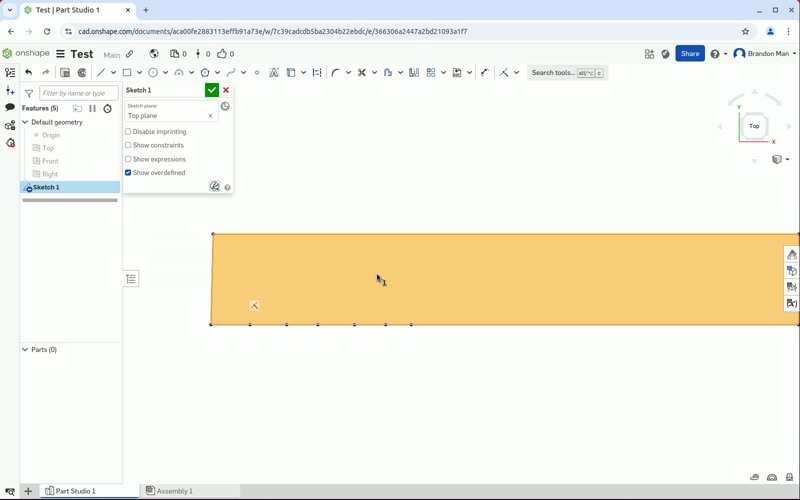
scroll(-6)
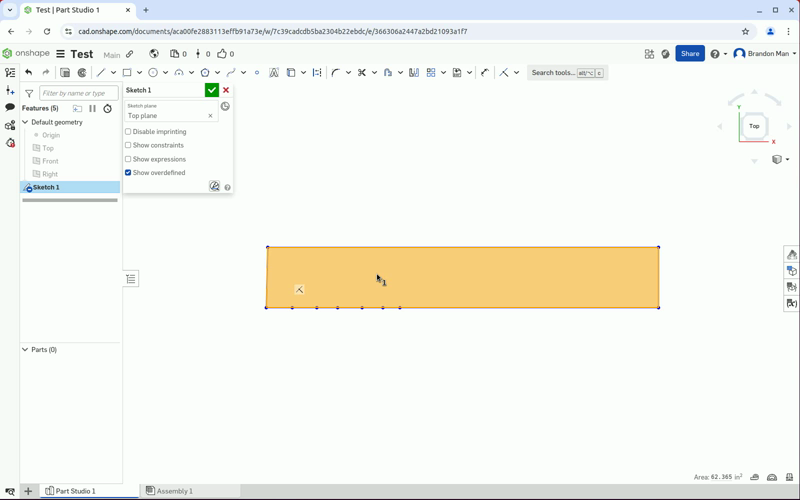
scroll(-6)
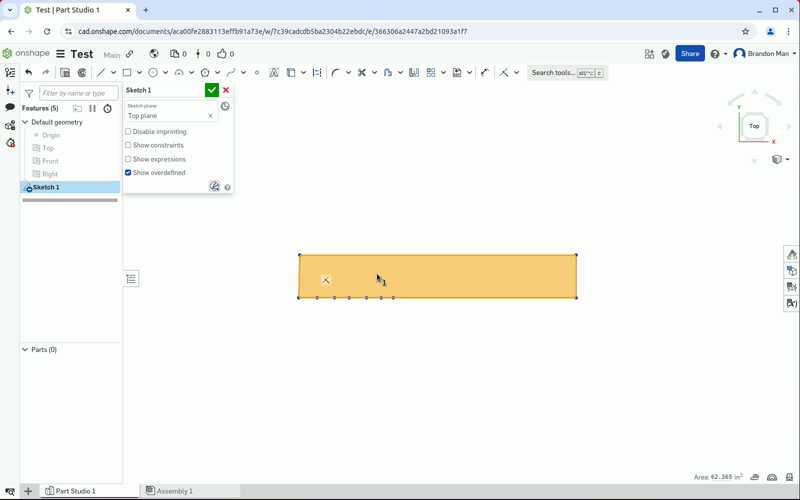
scroll(-6)
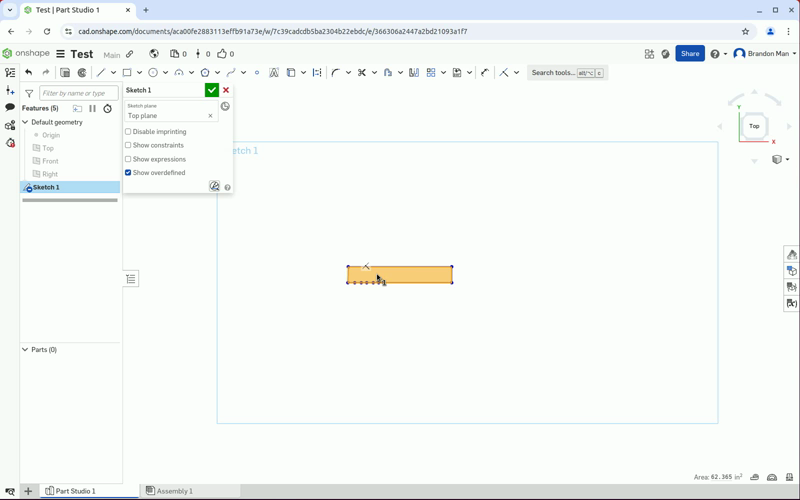
mouse_move(73, 352)
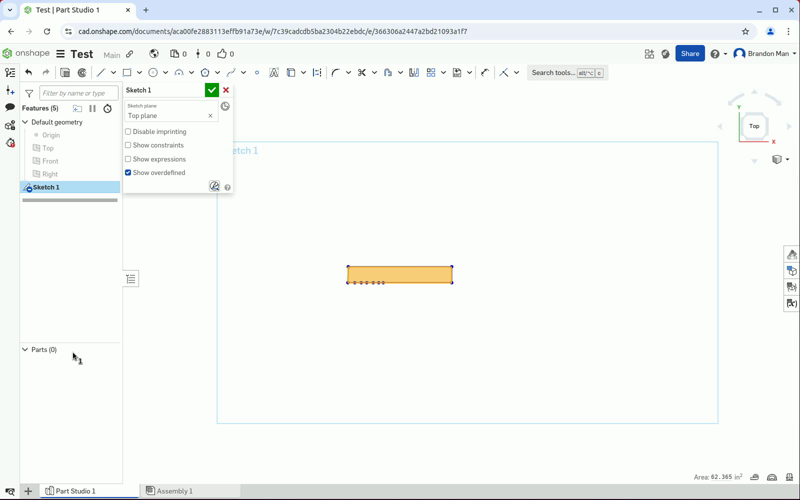
key(shift+y)
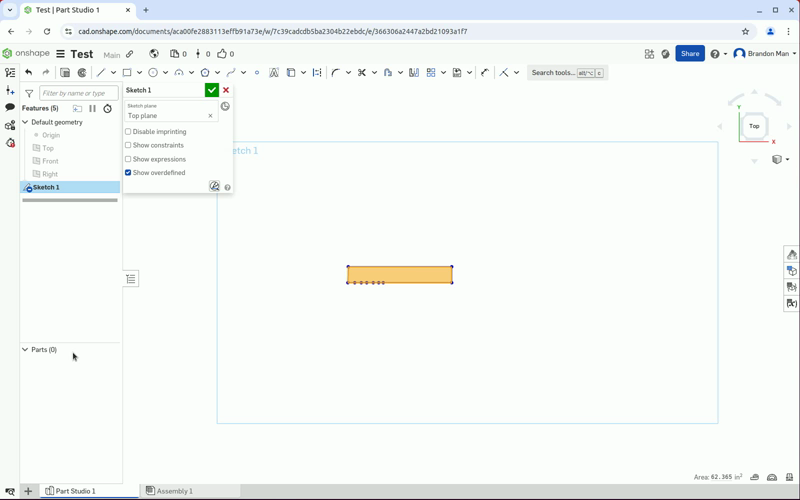
key(shift+e)
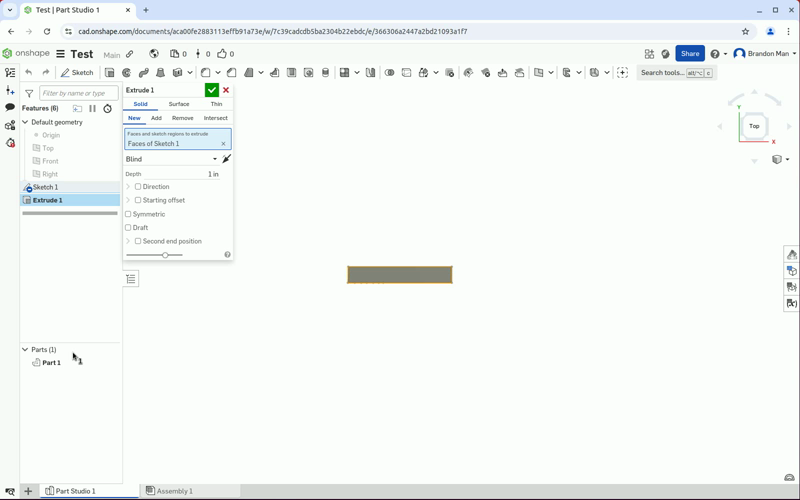
mouse_move(143, 106)
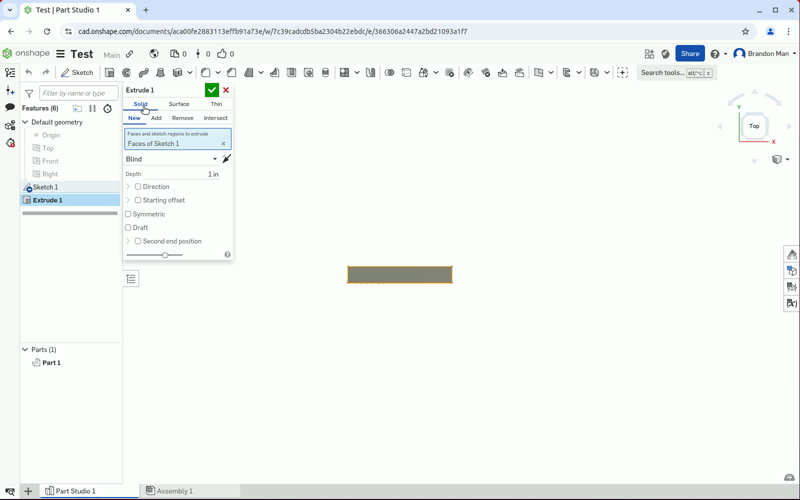
click(143, 106)
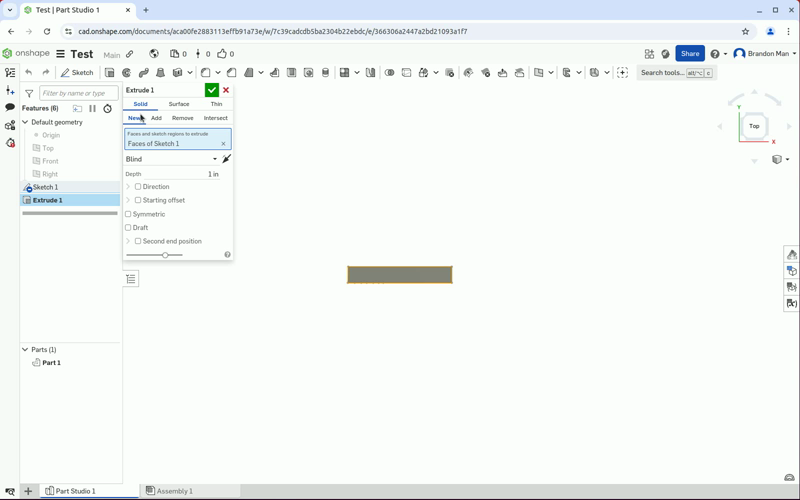
mouse_move(137, 120)
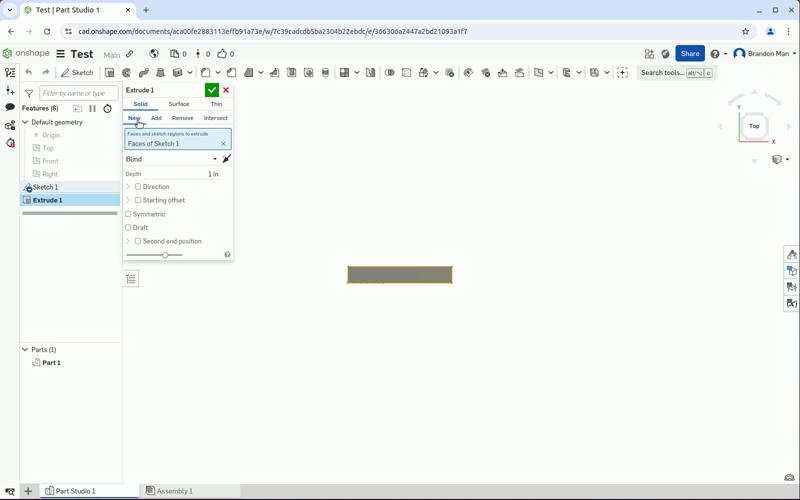
click(137, 120)
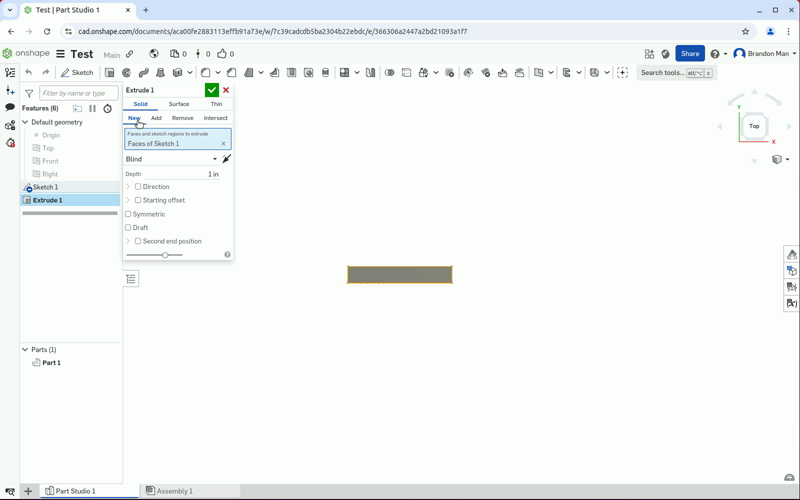
key(tab, 4)
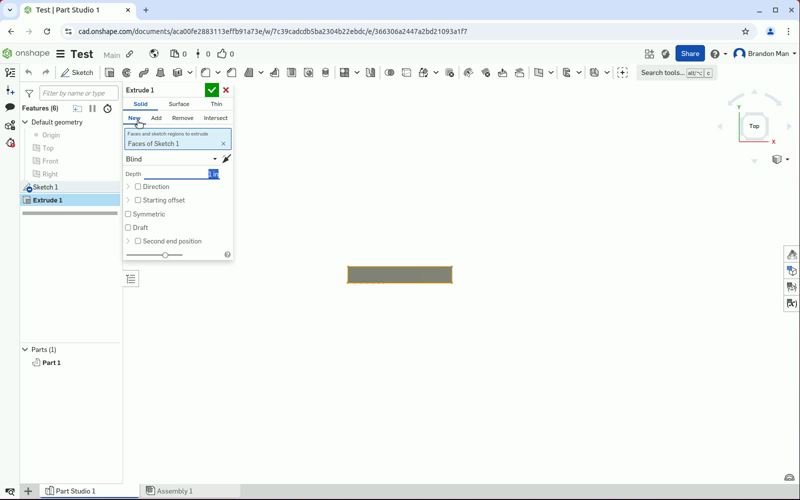
text(2.166)
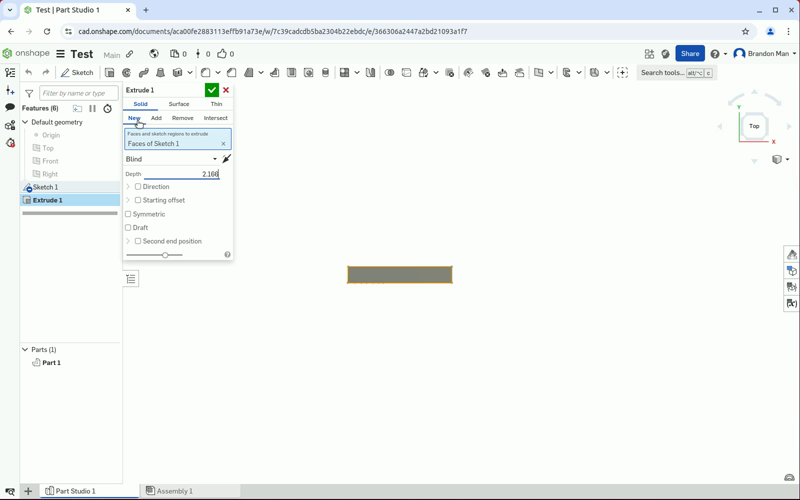
key(enter)
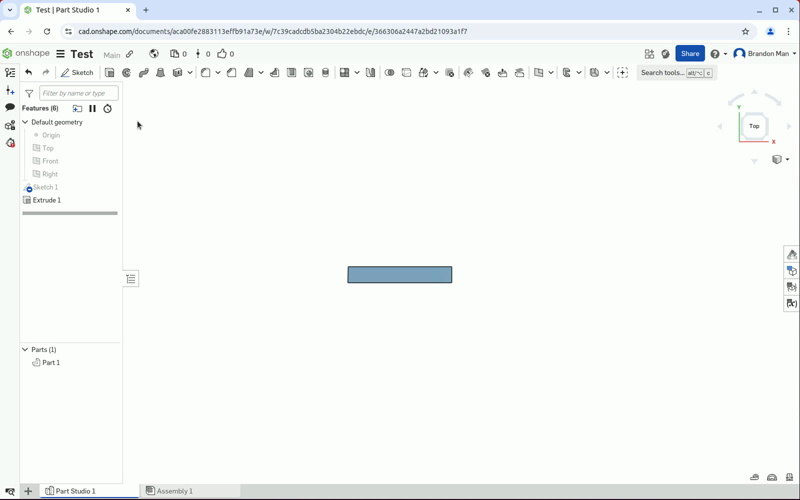
key(shift+h)
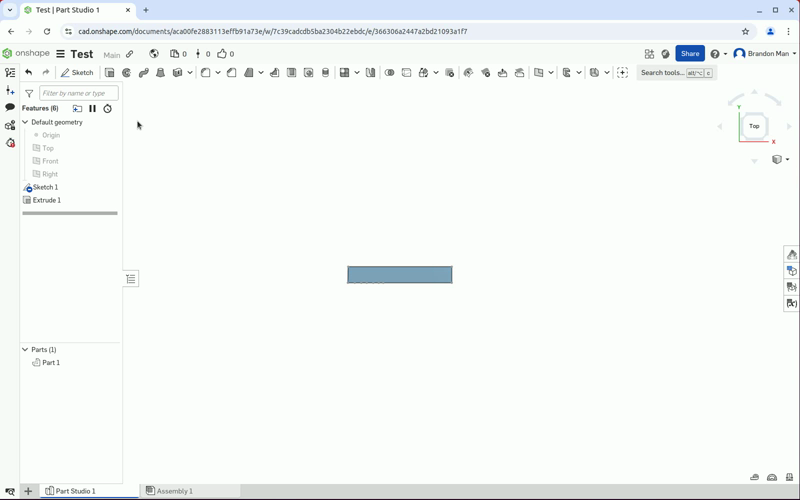
key(shift+h)
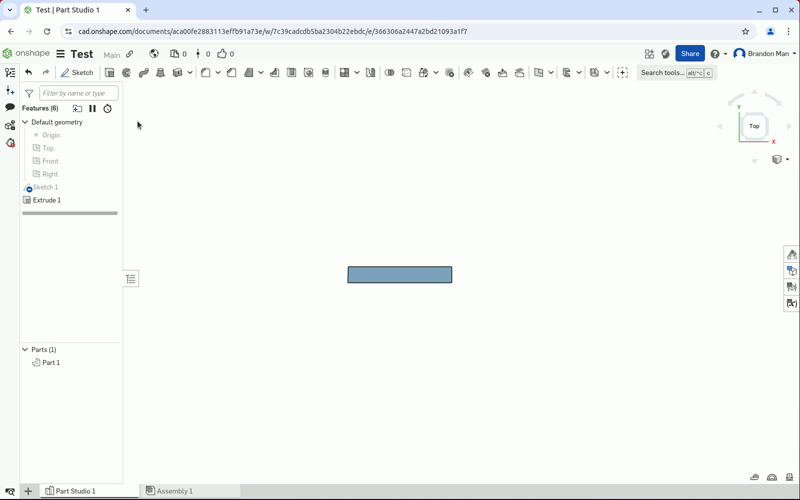
mouse_move(73, 189)
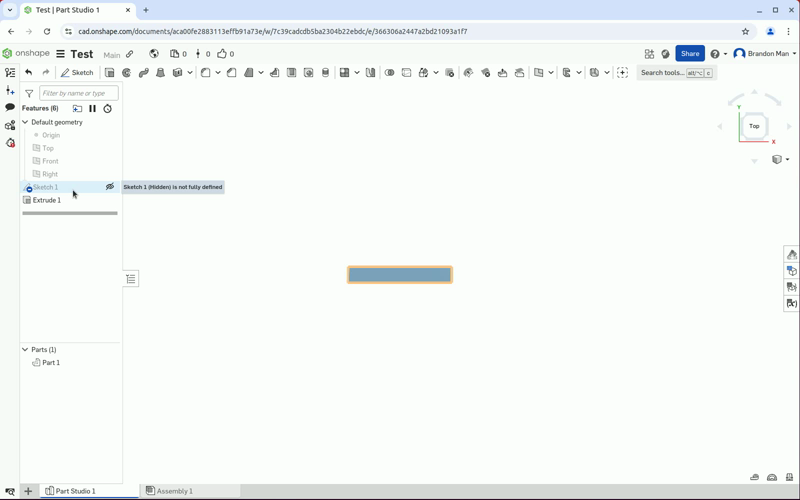
click(73, 189)
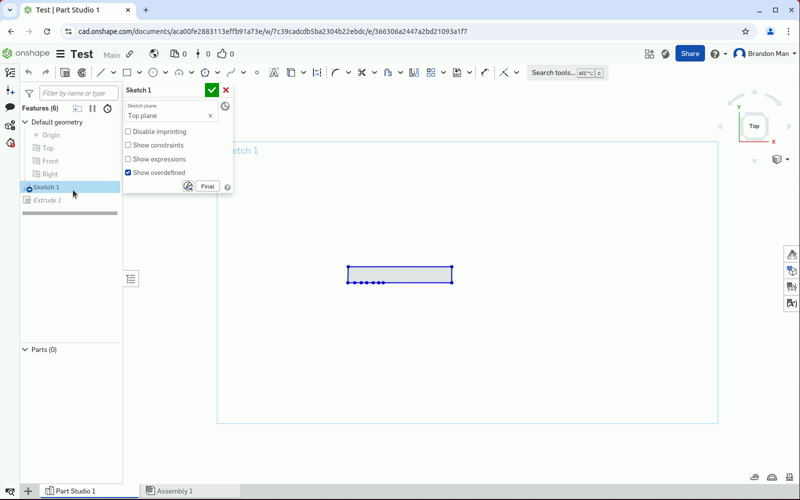
mouse_move(229, 92)
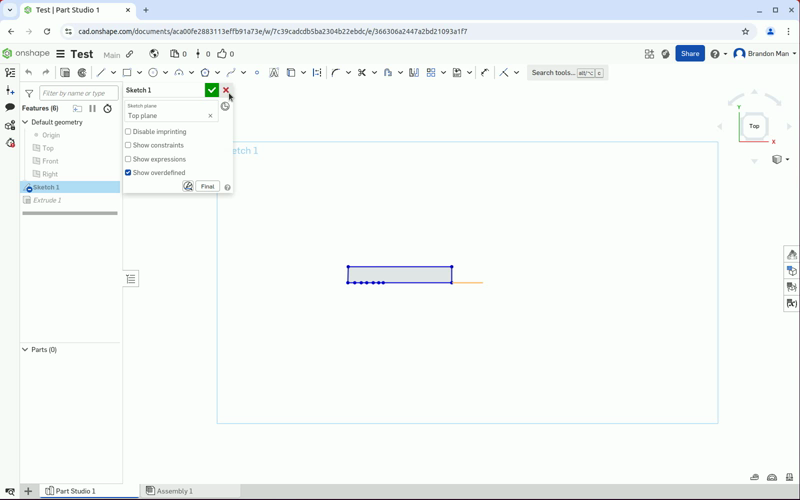
click(229, 92)
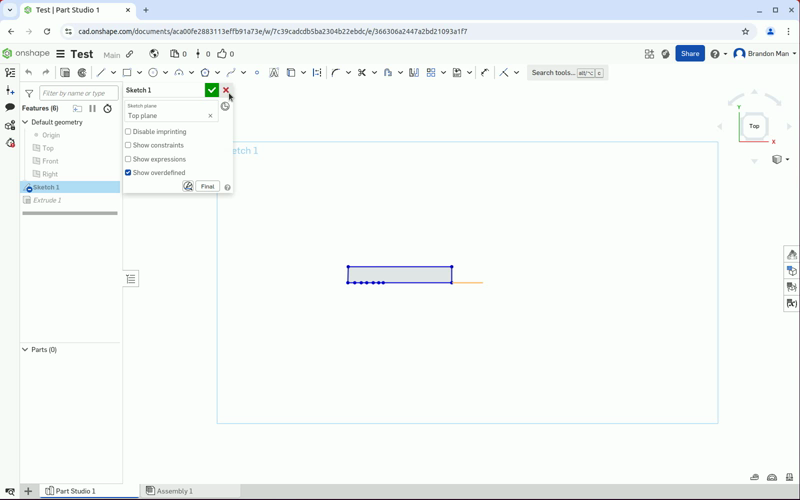
key(shift+s)
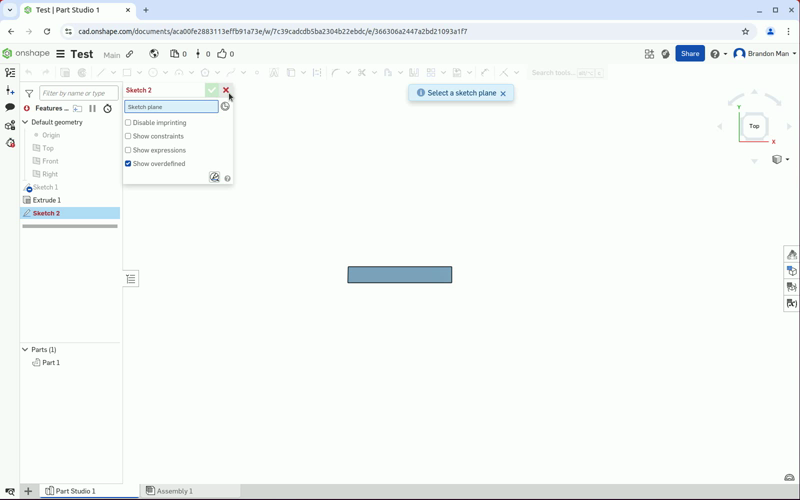
mouse_move(73, 150)
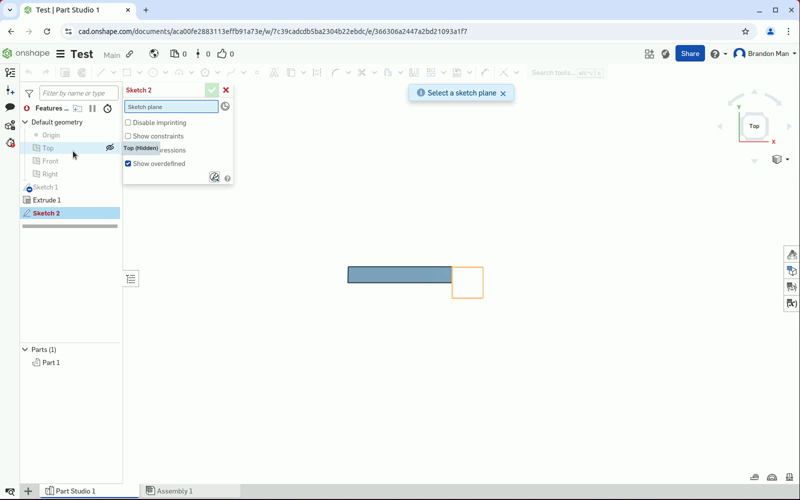
click(73, 150)
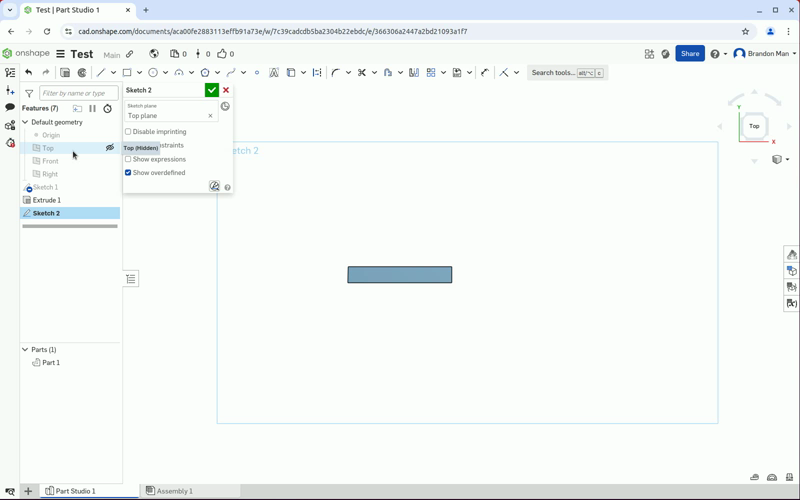
mouse_move(73, 352)
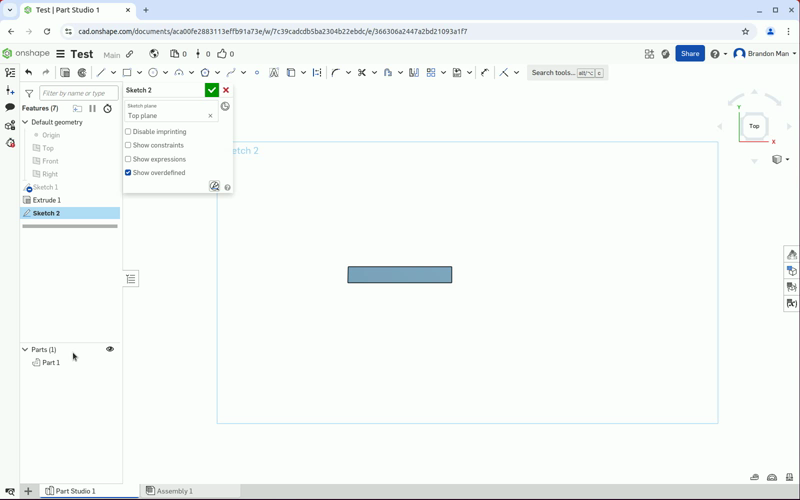
key(y)
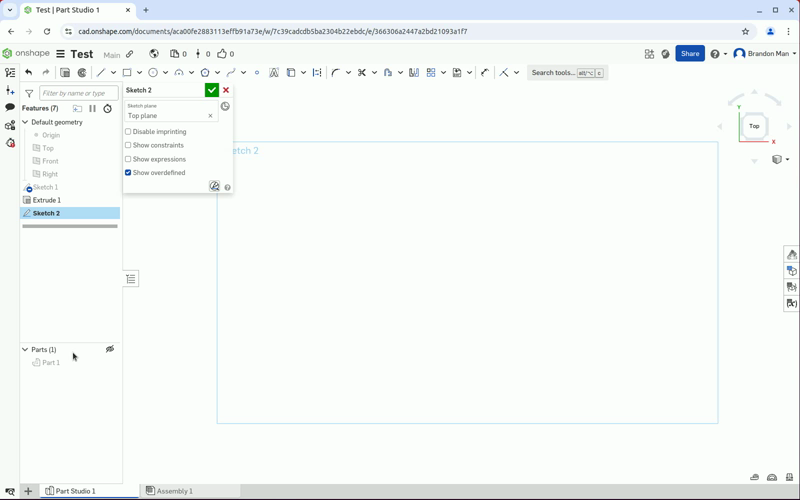
key(l)
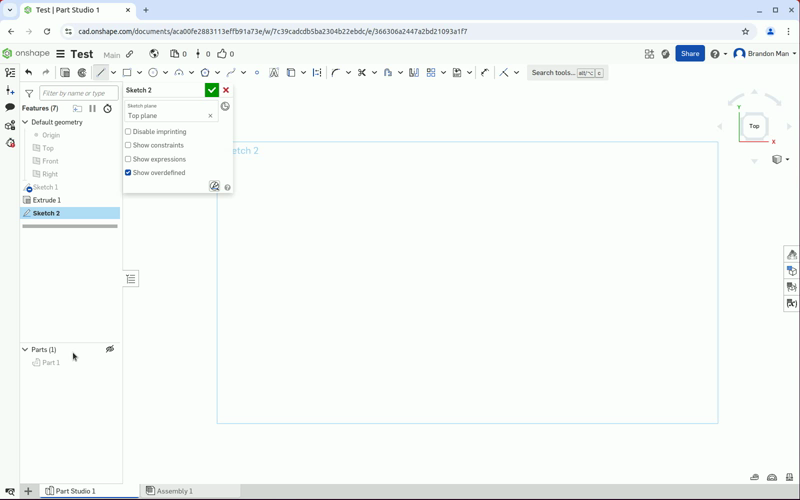
key_down(shift)
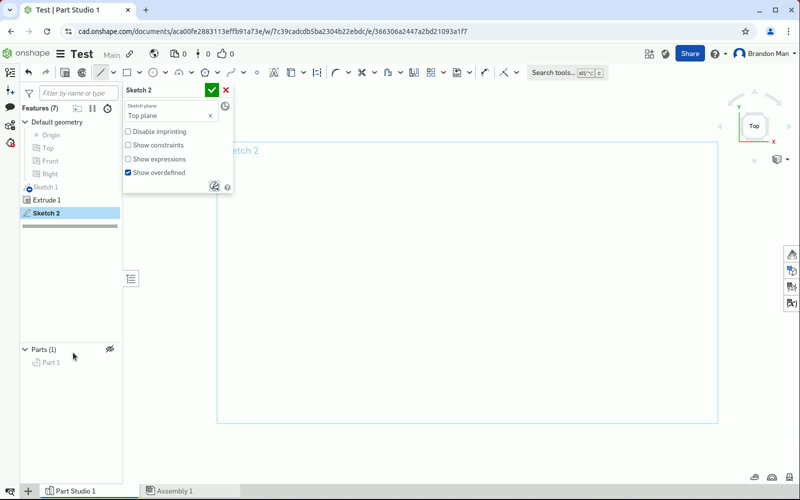
mouse_move(348, 303)
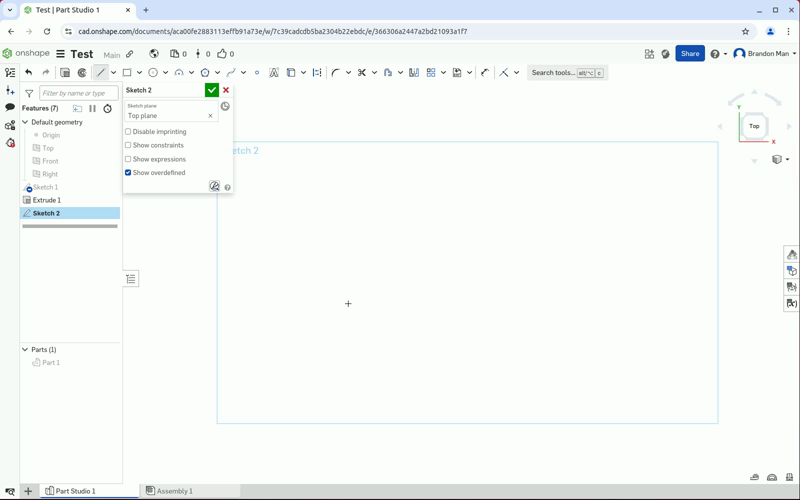
click(348, 303)
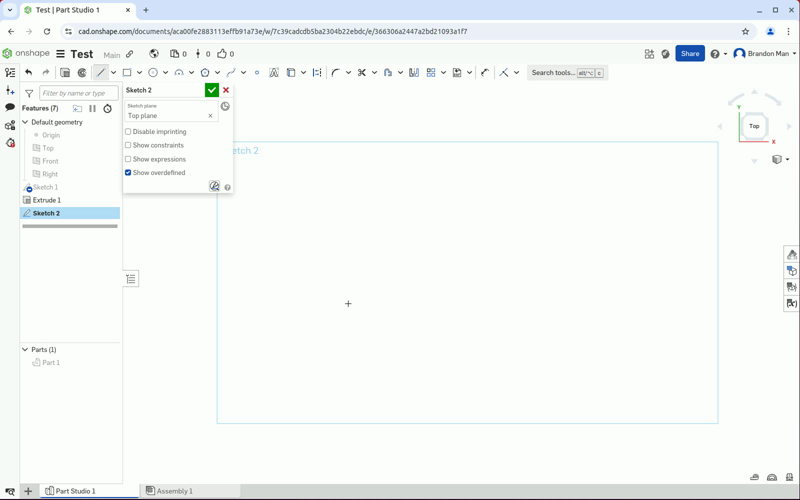
key_up(shift)
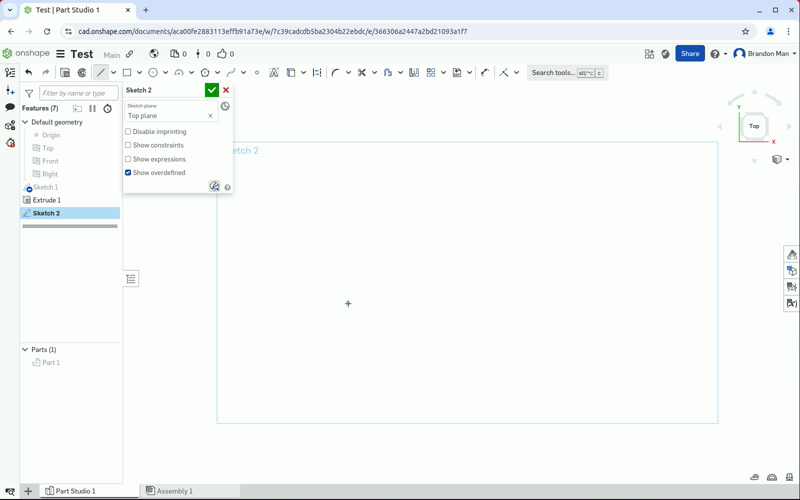
key_down(shift)
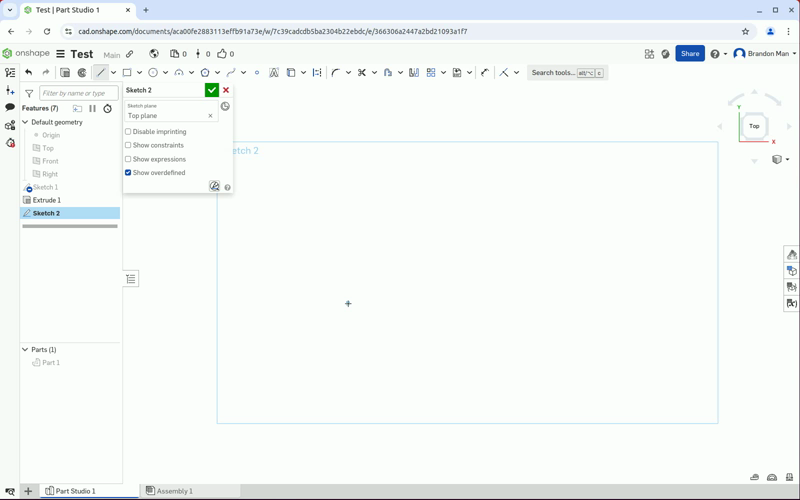
mouse_move(378, 303)
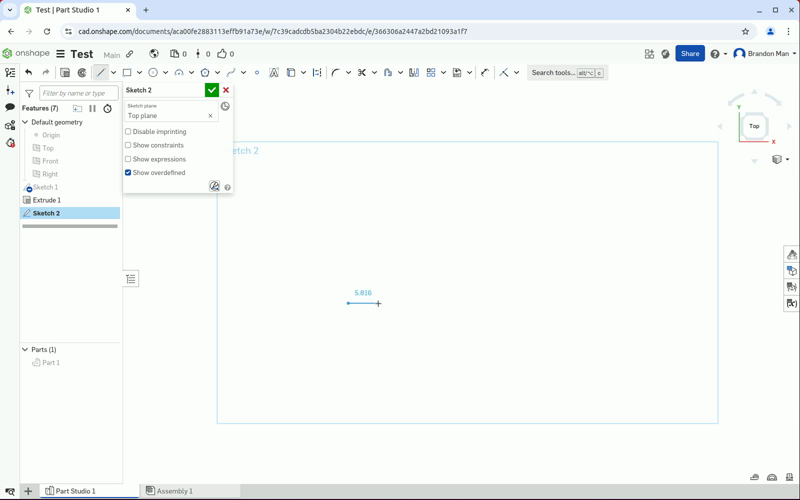
mouse_move(355, 303)
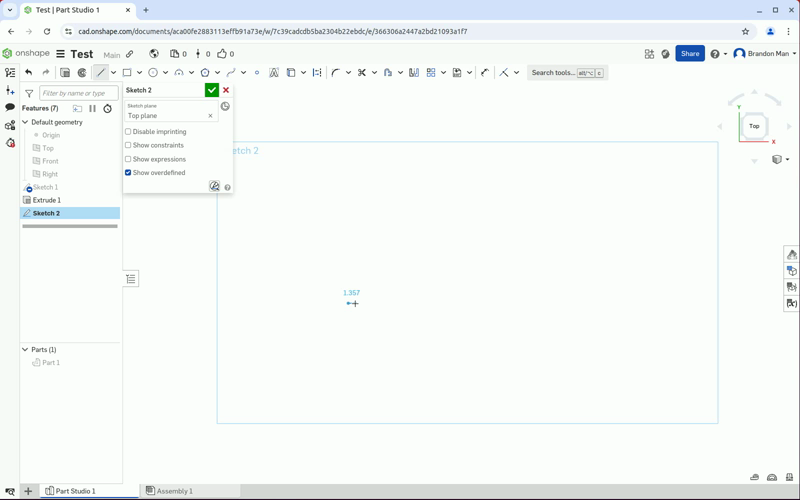
scroll(6)
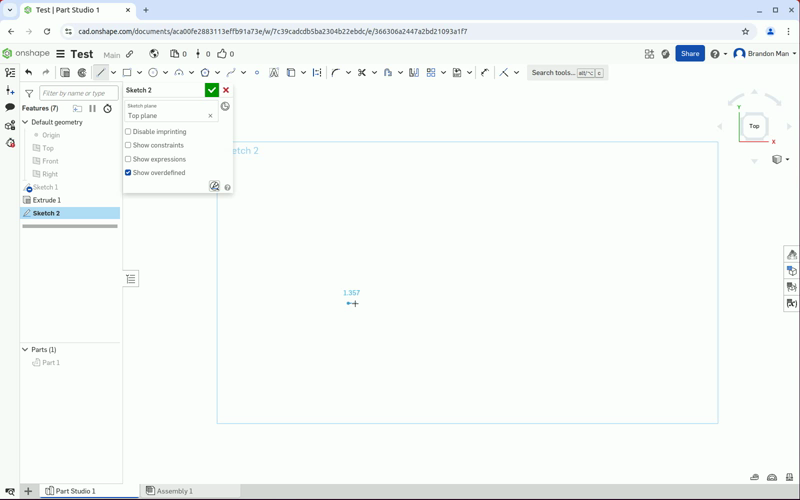
scroll(6)
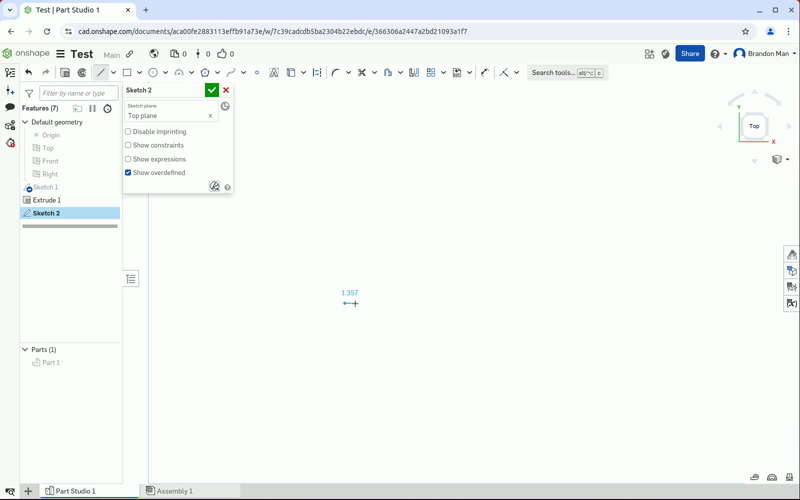
scroll(6)
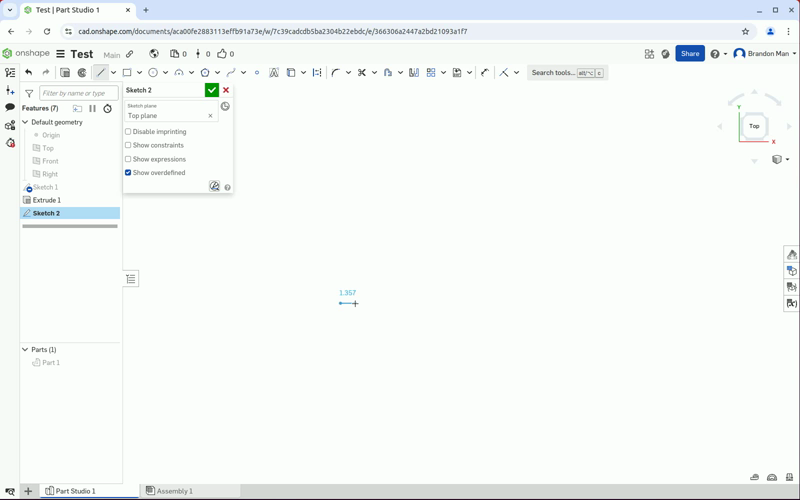
scroll(6)
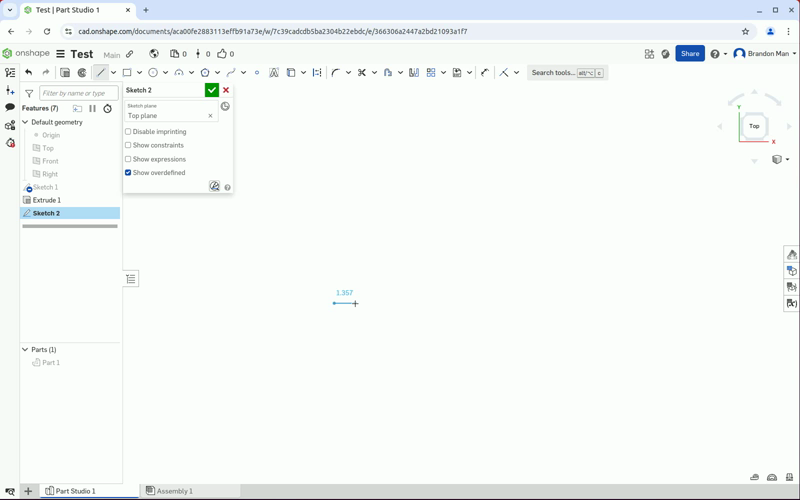
scroll(6)
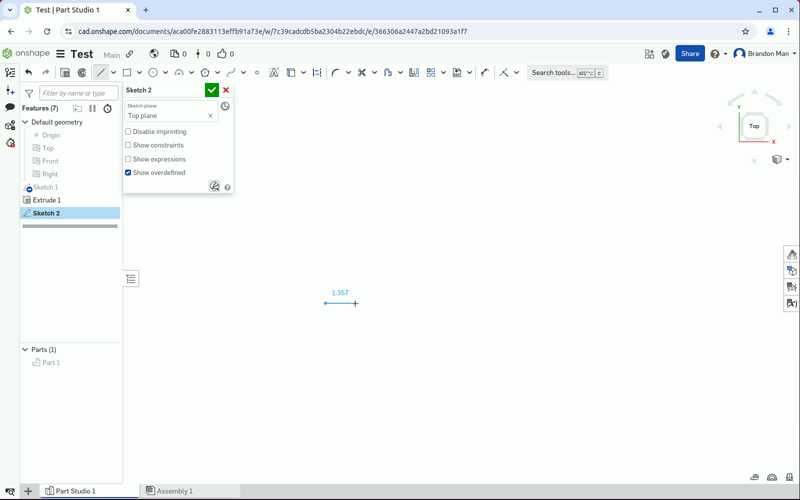
scroll(6)
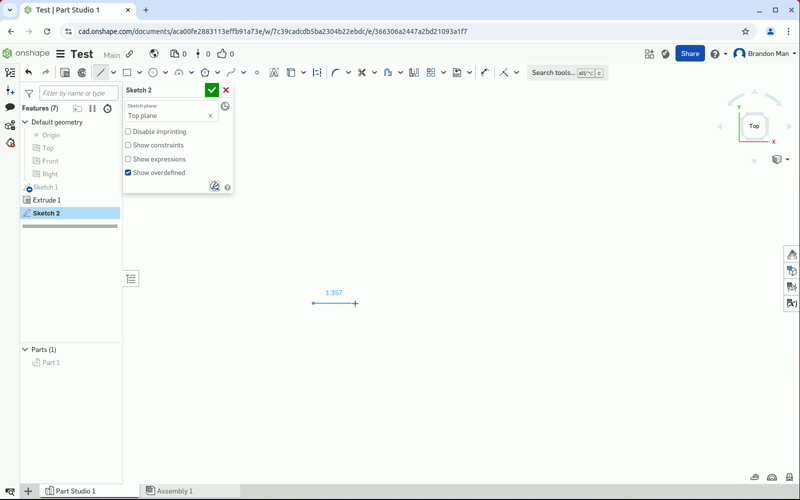
scroll(6)
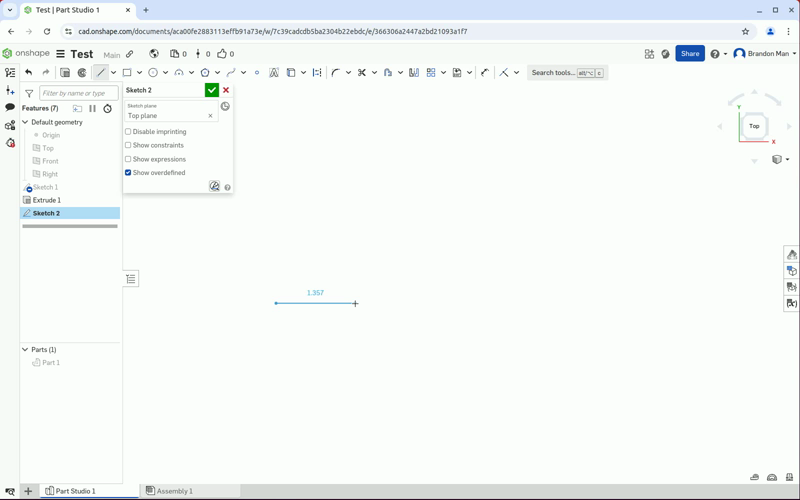
click(355, 303)
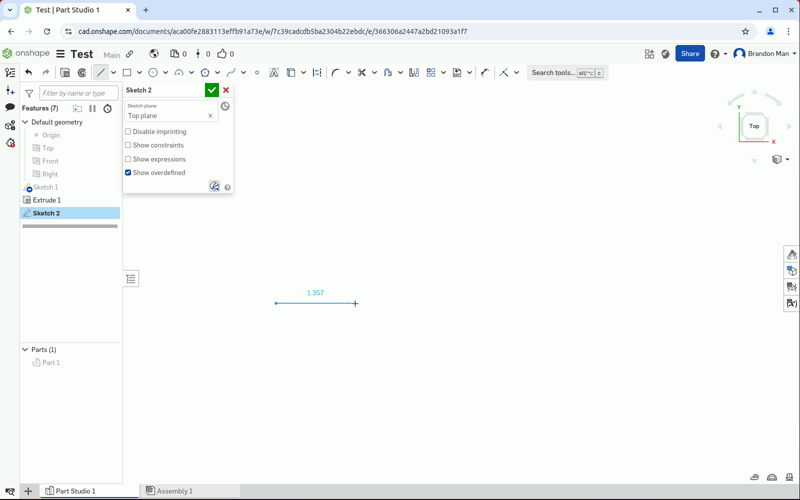
scroll(-6)
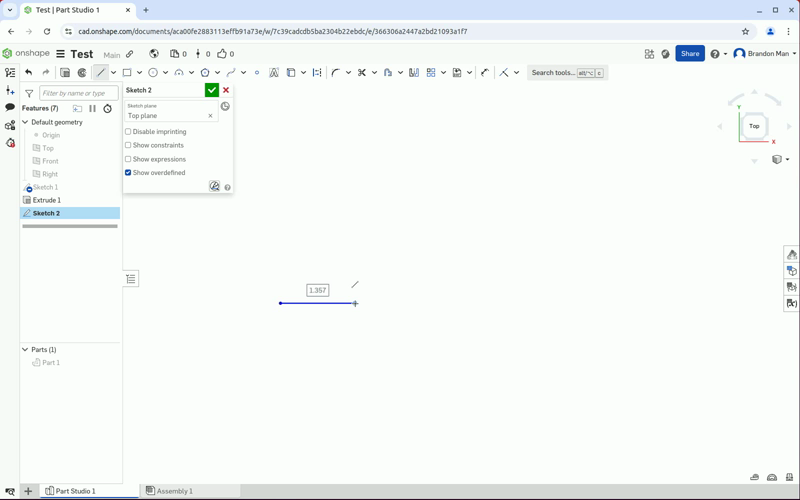
scroll(-6)
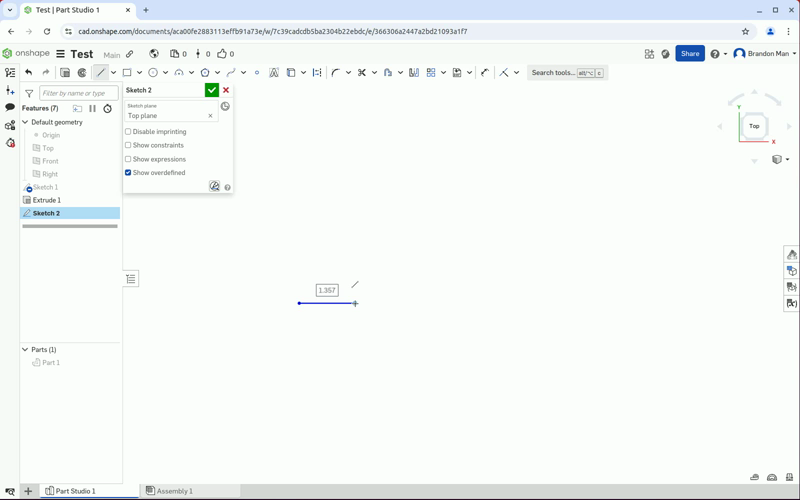
scroll(-6)
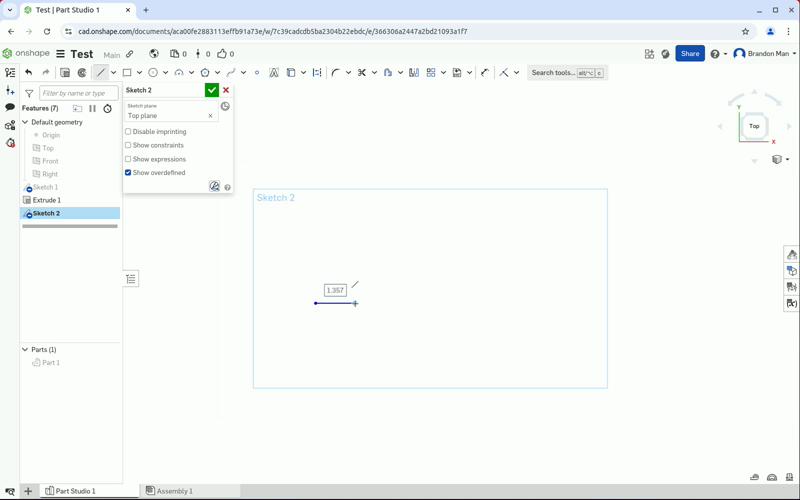
scroll(-6)
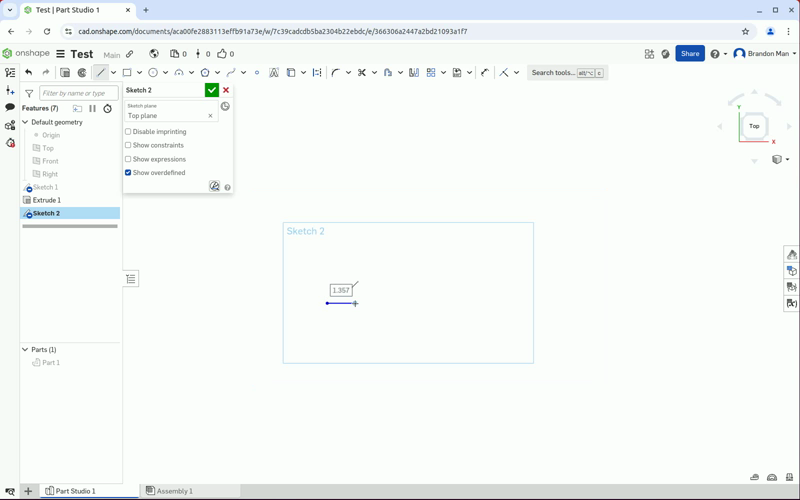
scroll(-6)
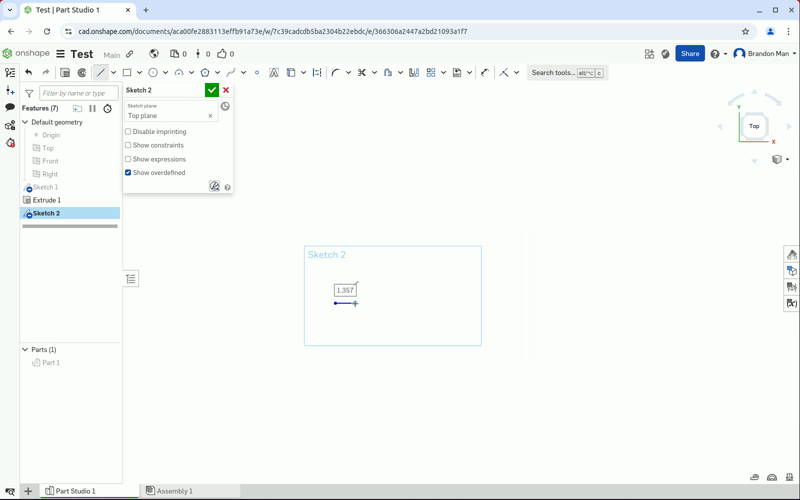
scroll(-6)
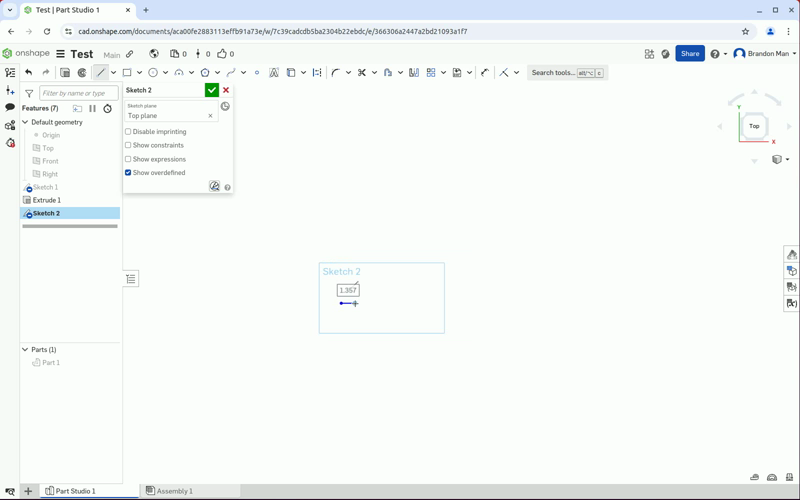
scroll(-6)
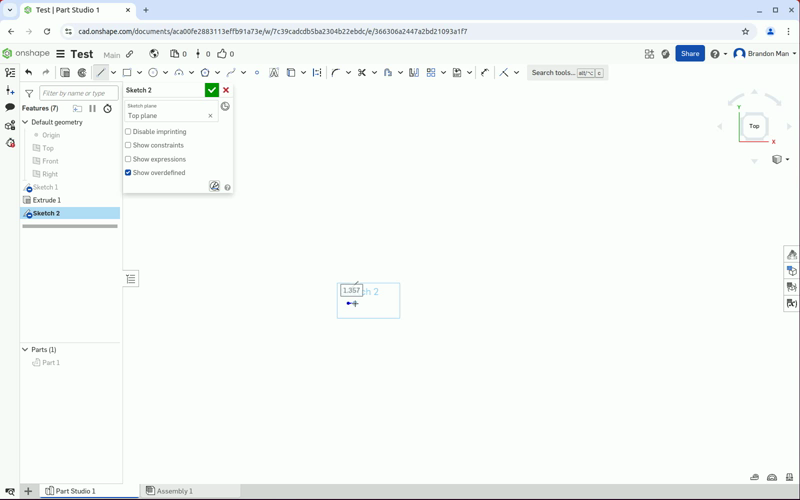
key_up(shift)
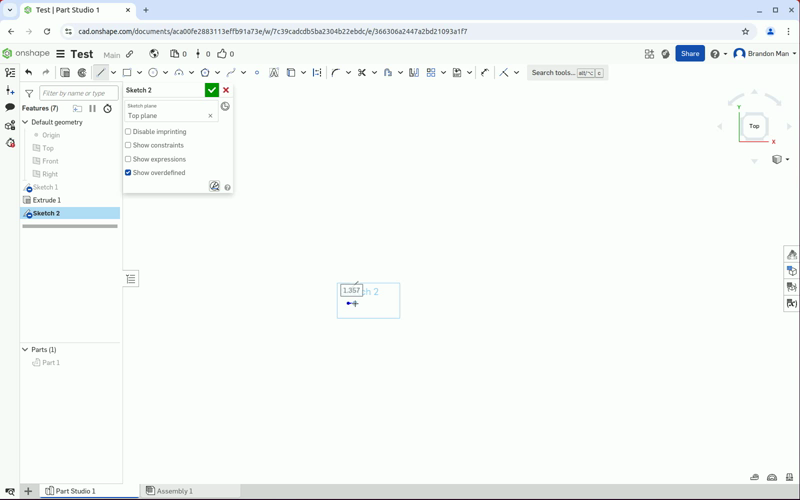
key_down(shift)
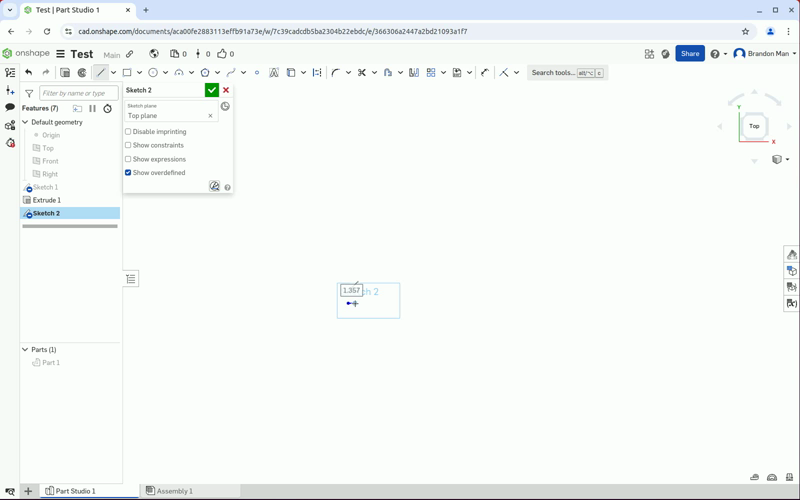
mouse_move(385, 303)
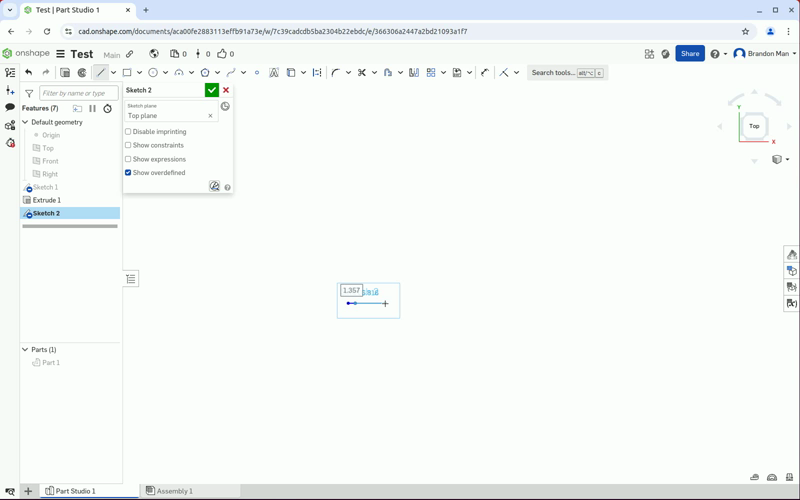
mouse_move(355, 282)
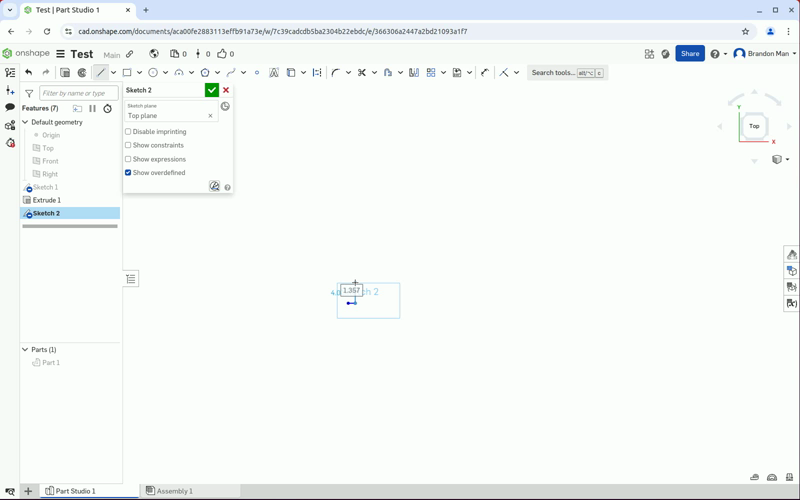
click(355, 282)
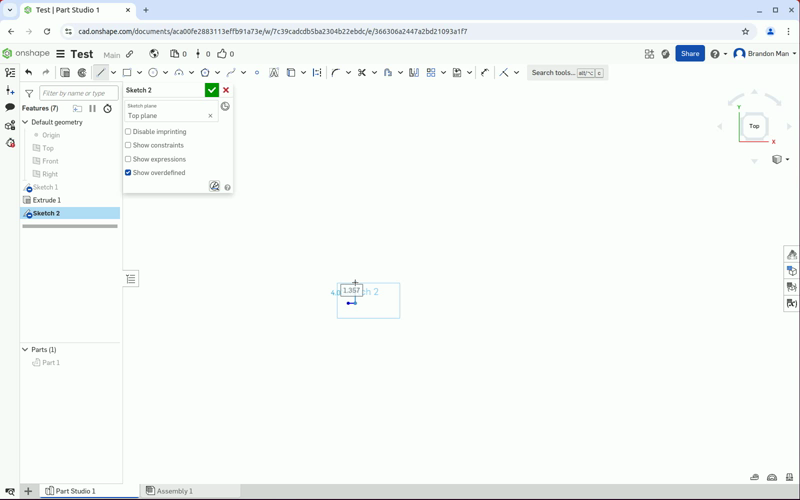
key_up(shift)
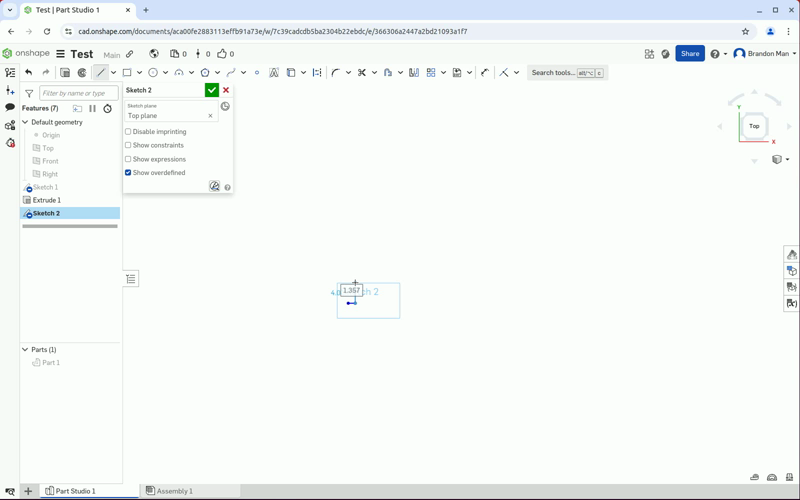
key_down(shift)
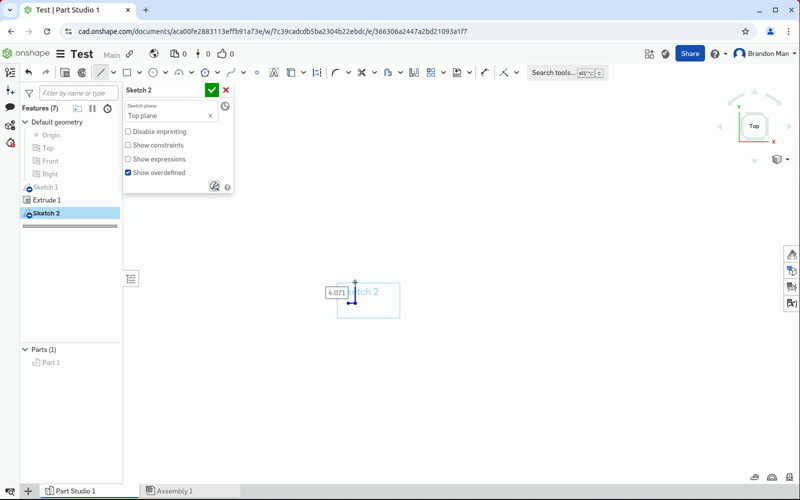
mouse_move(385, 282)
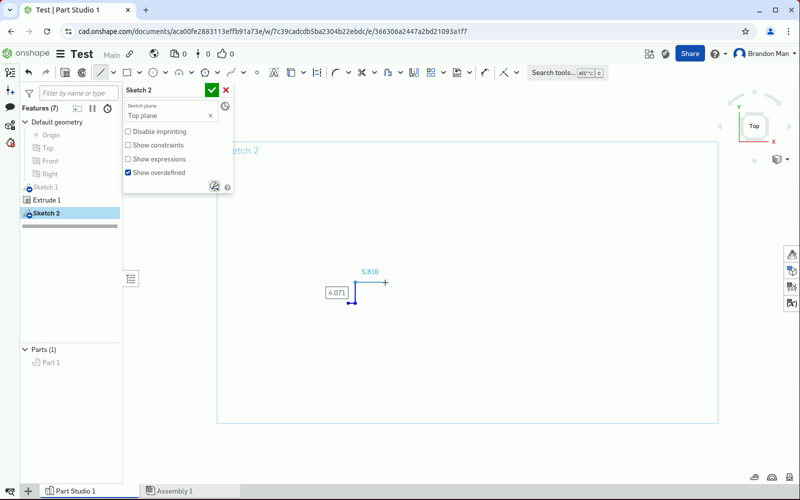
mouse_move(348, 282)
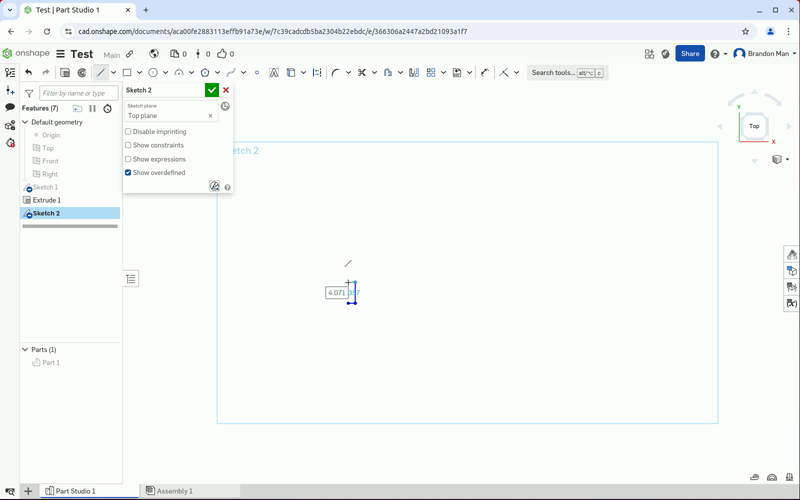
scroll(6)
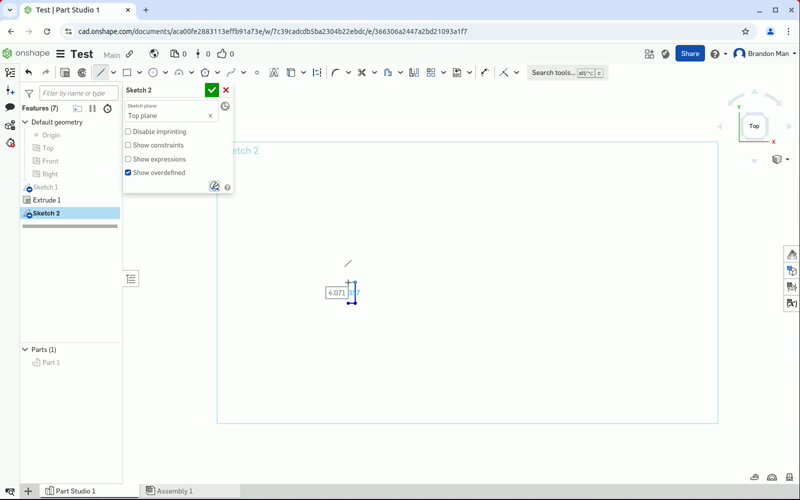
scroll(6)
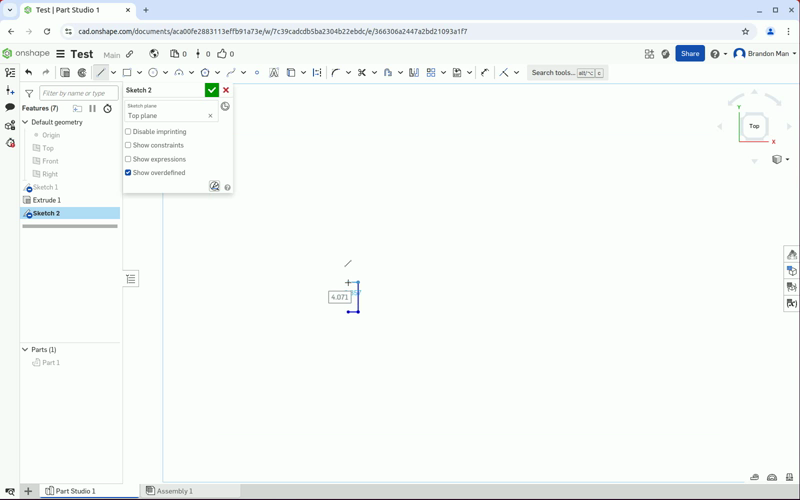
scroll(6)
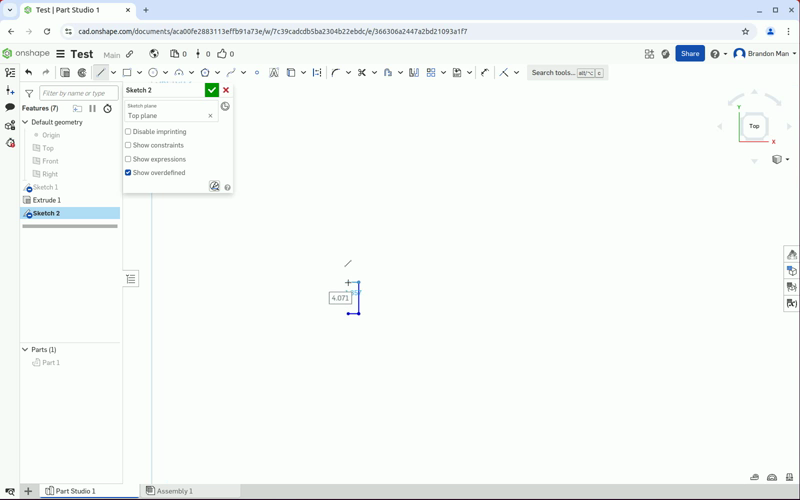
scroll(6)
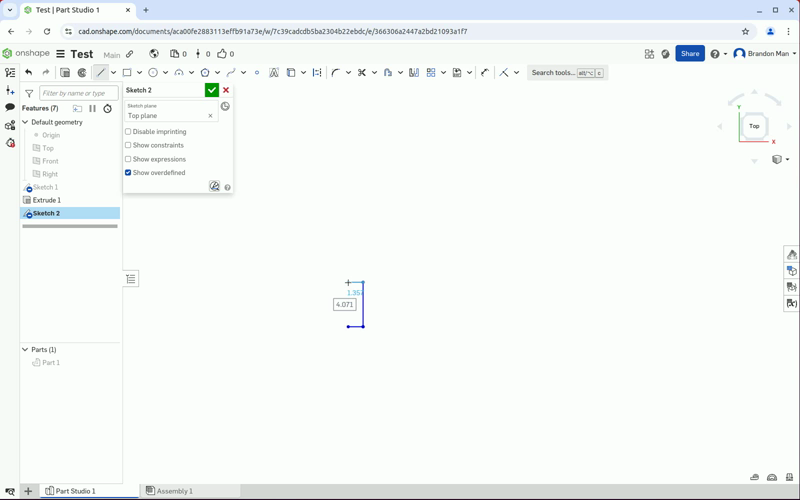
scroll(6)
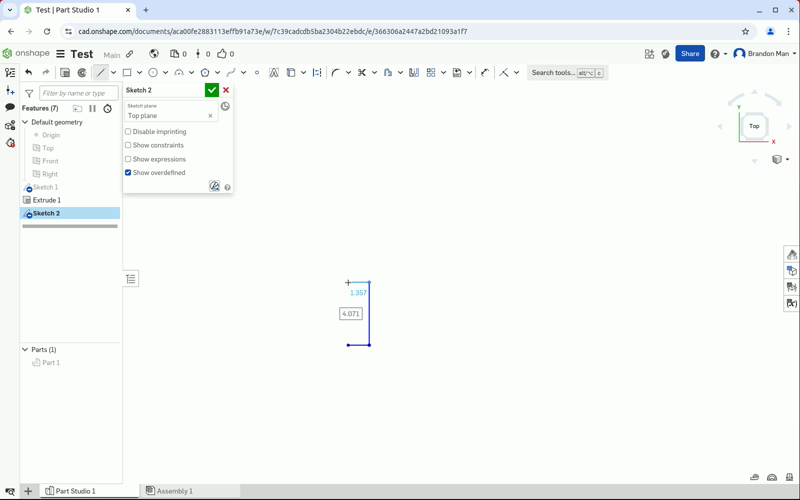
scroll(6)
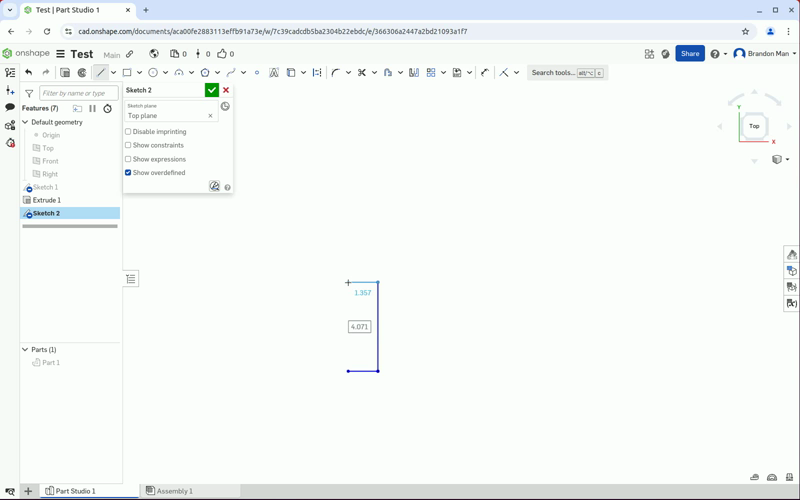
scroll(6)
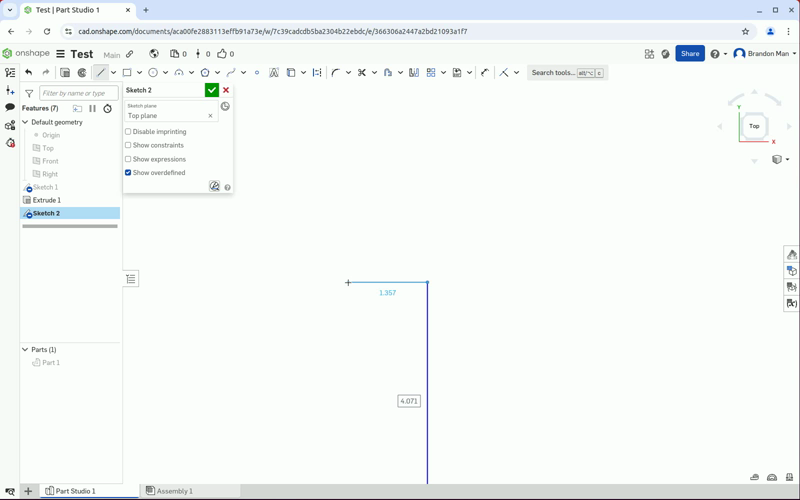
click(348, 282)
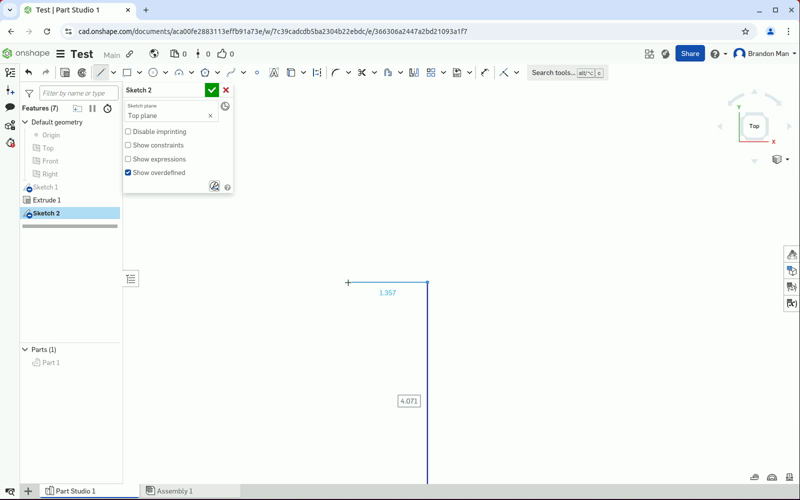
scroll(-6)
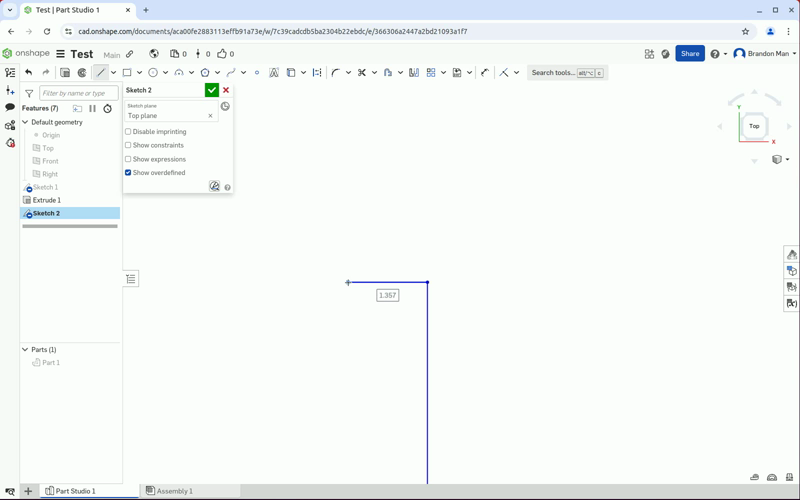
scroll(-6)
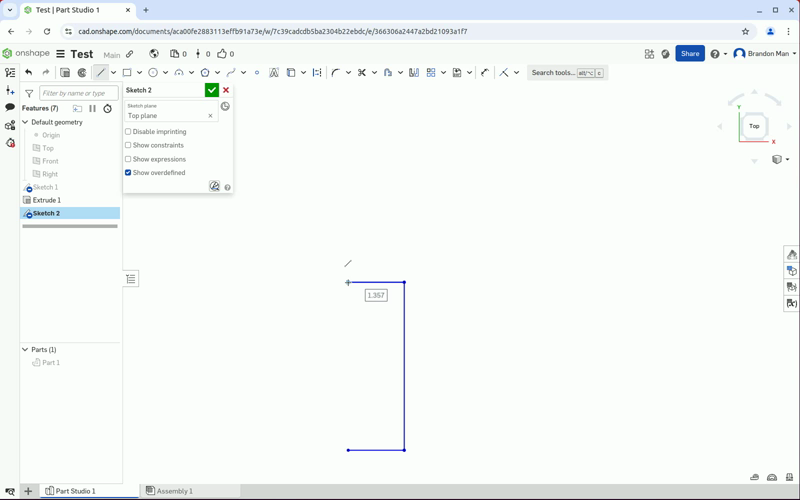
scroll(-6)
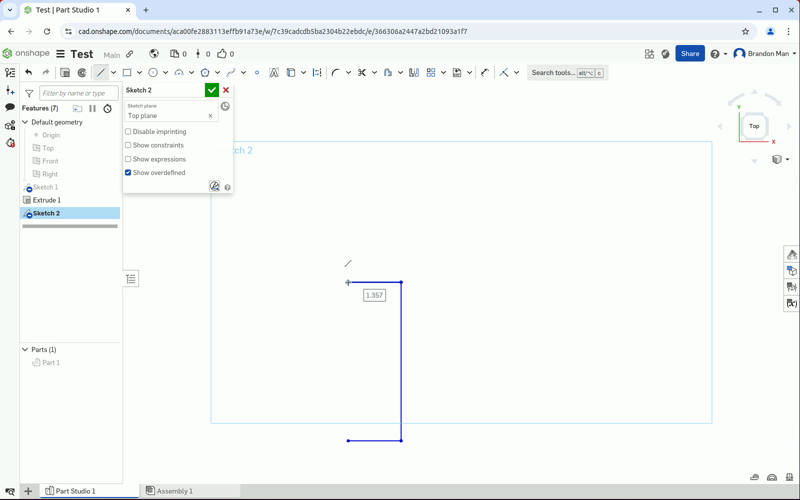
scroll(-6)
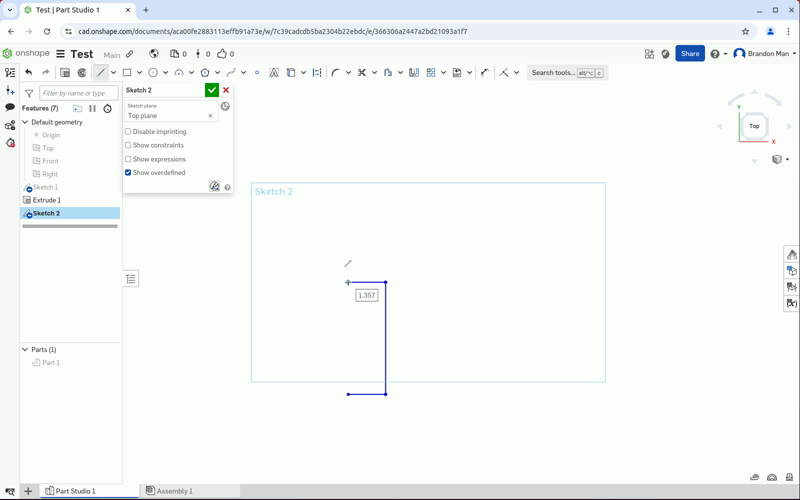
scroll(-6)
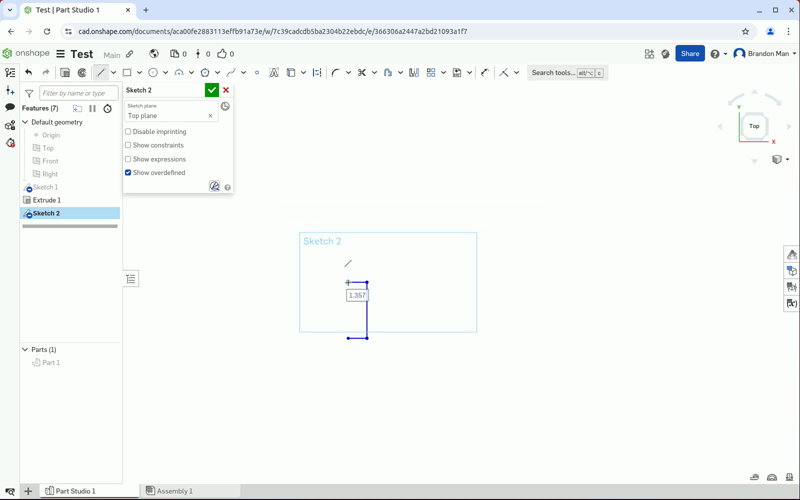
scroll(-6)
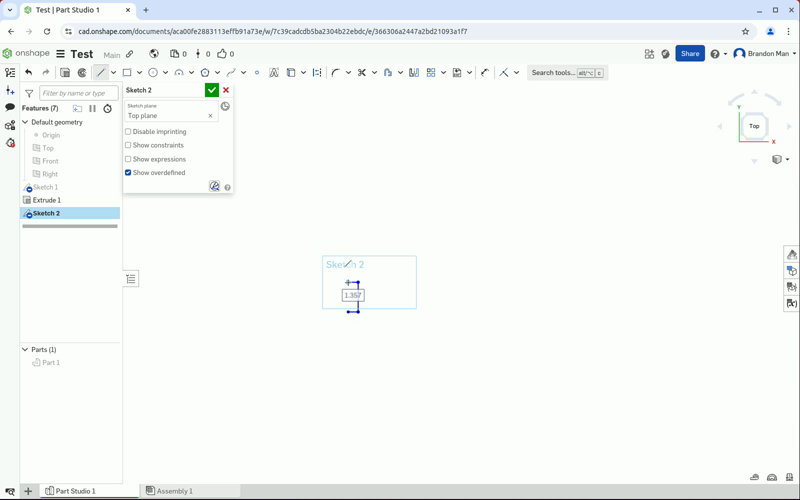
scroll(-6)
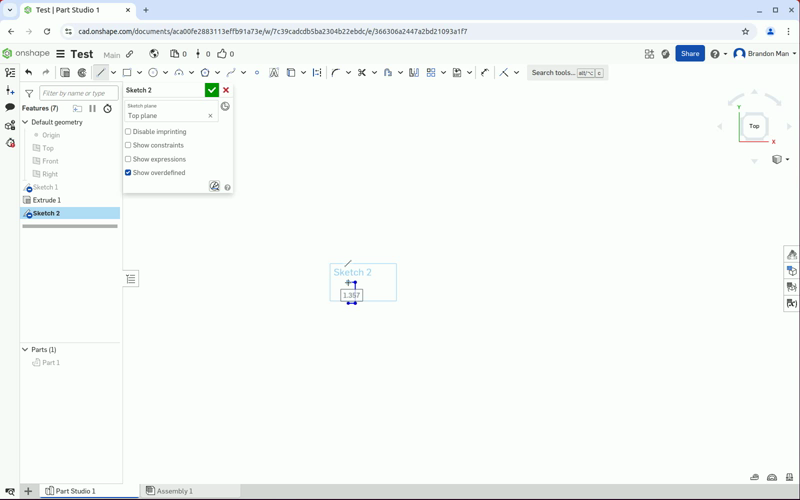
key_up(shift)
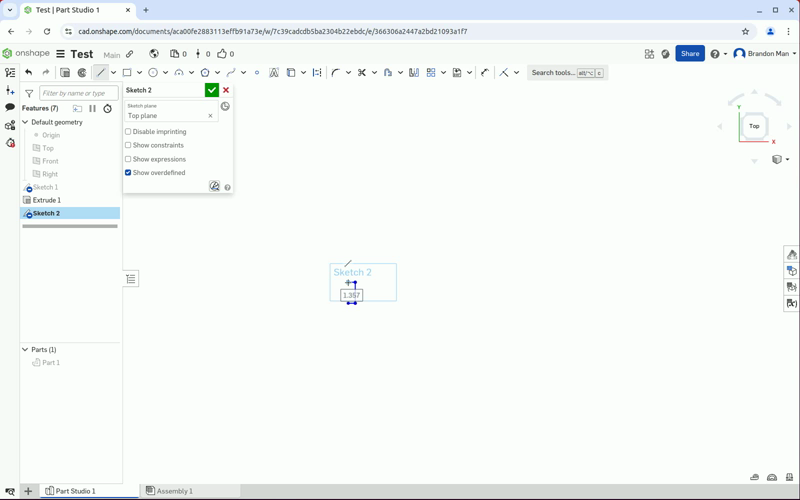
mouse_move(378, 282)
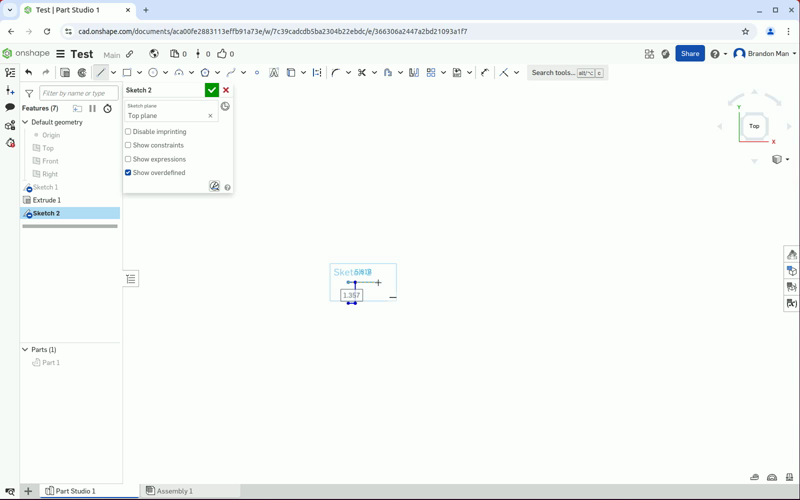
key_down(shift)
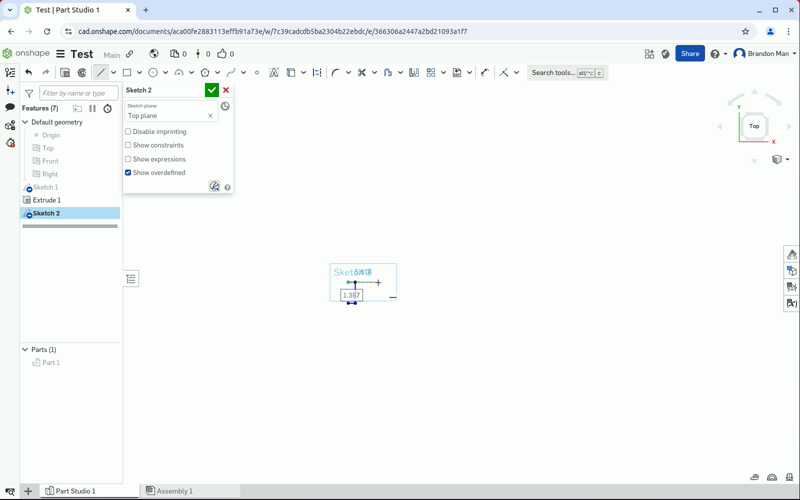
mouse_move(348, 303)
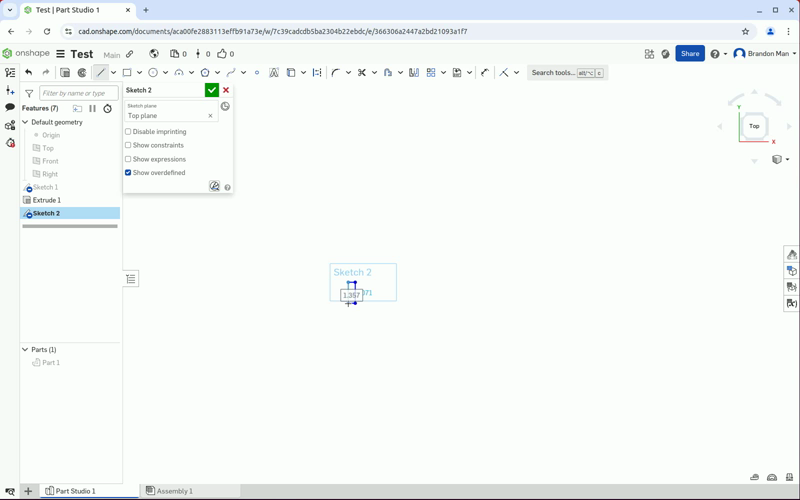
key_up(shift)
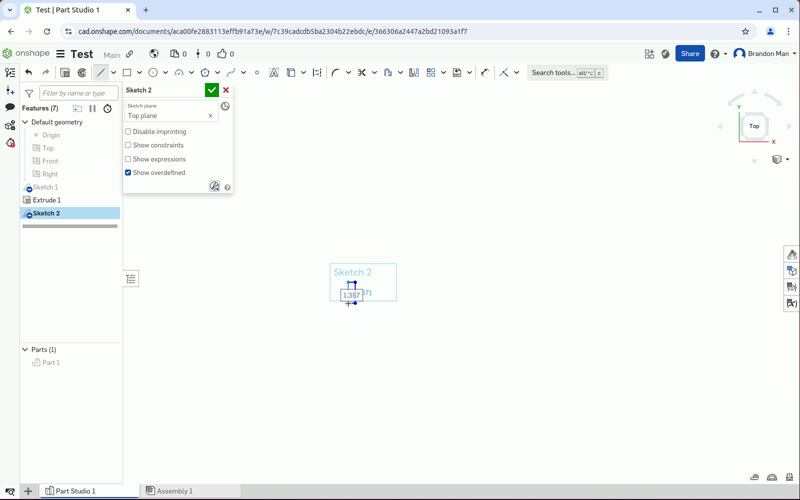
click(348, 303)
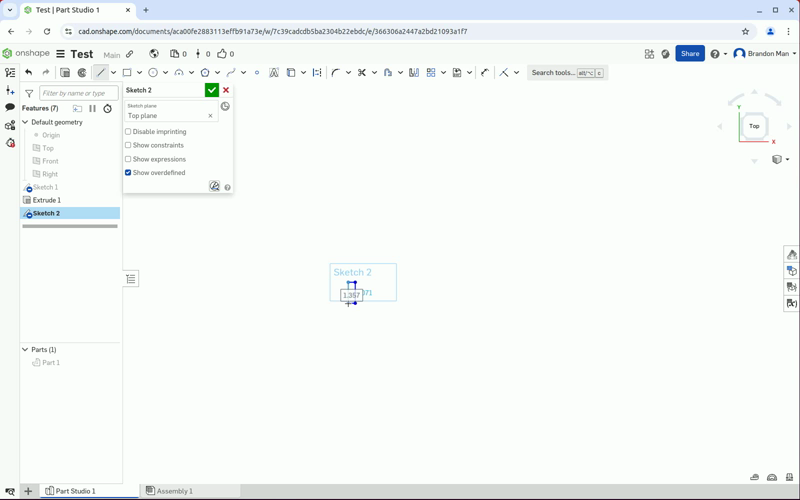
key(esc)
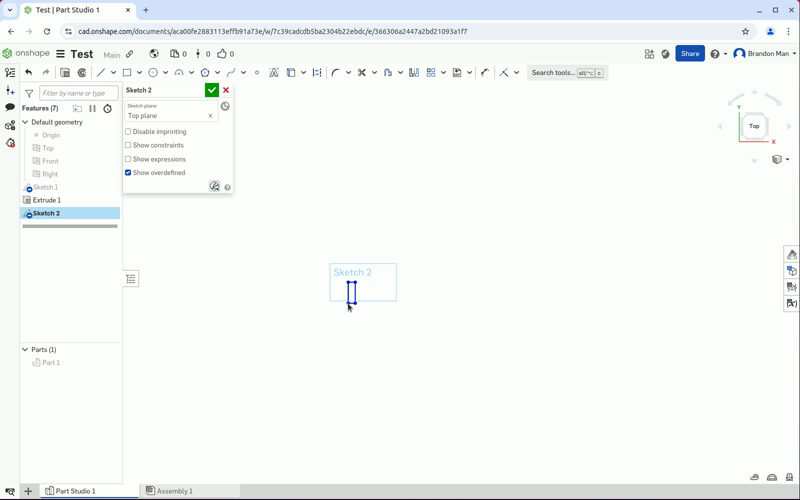
mouse_move(354, 301)
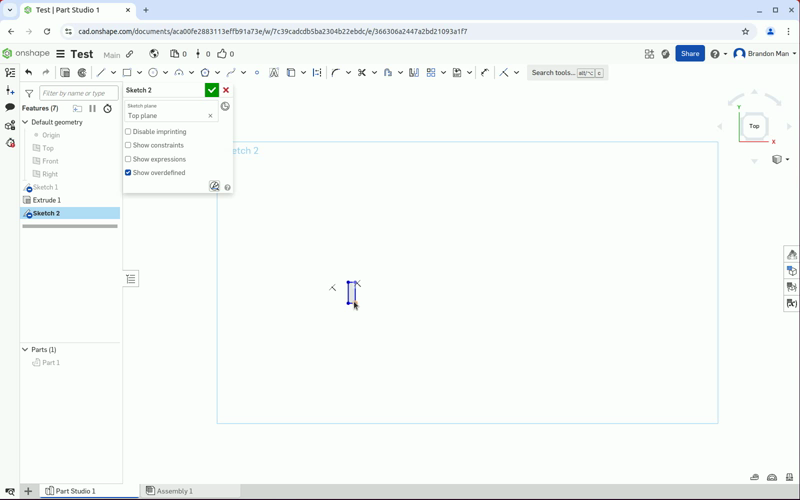
scroll(6)
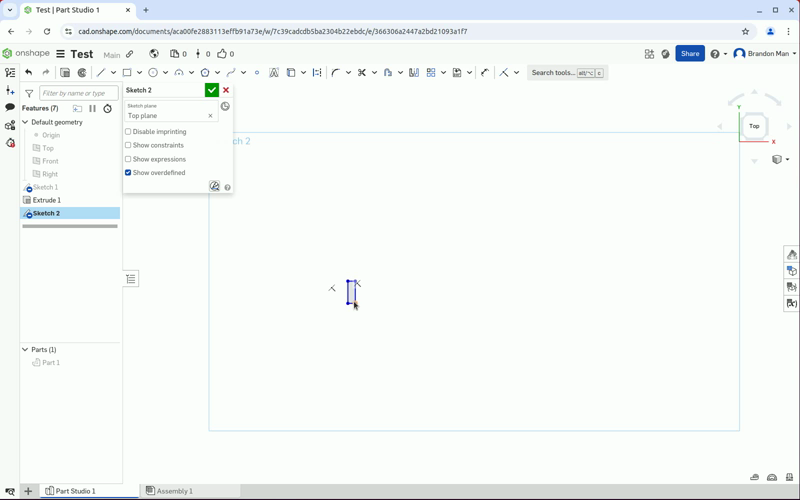
scroll(6)
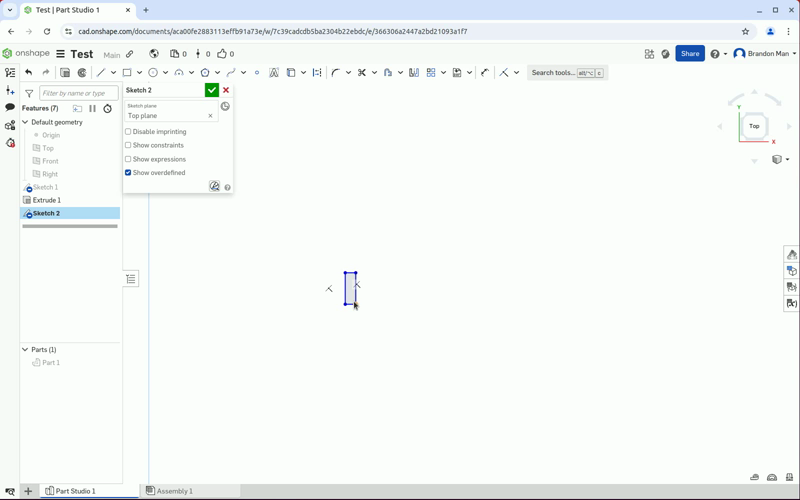
scroll(6)
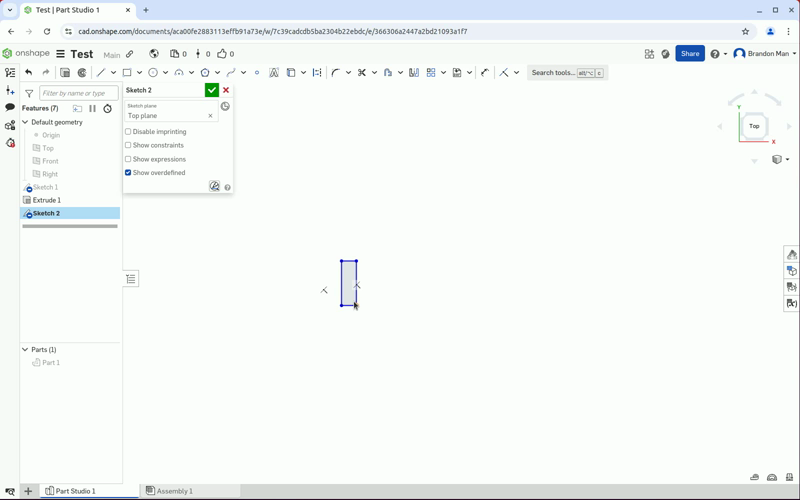
scroll(6)
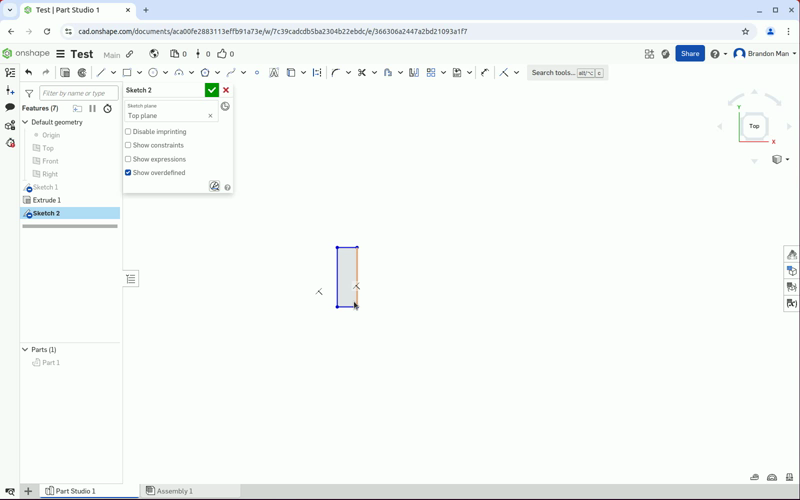
scroll(6)
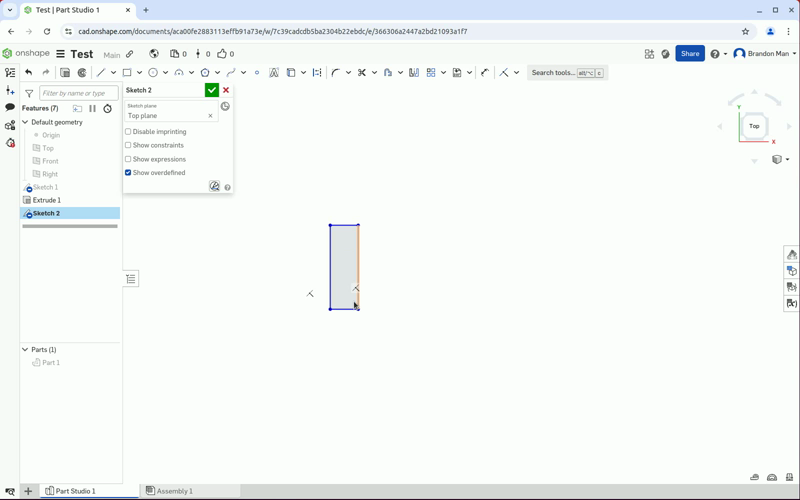
scroll(6)
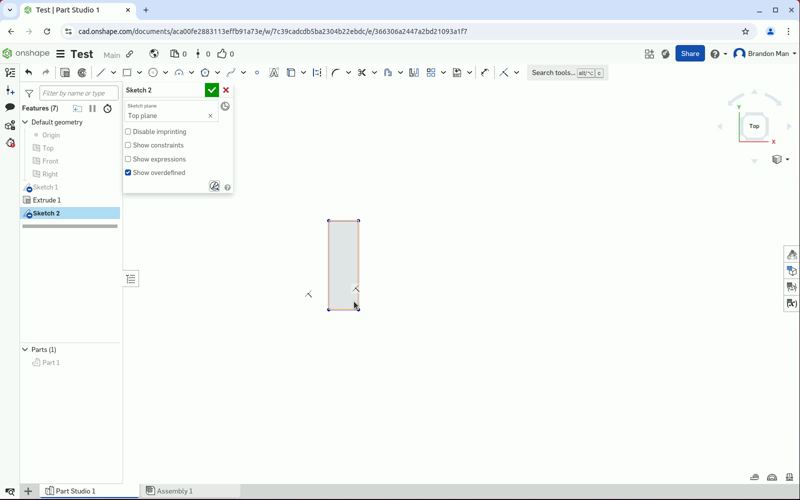
scroll(6)
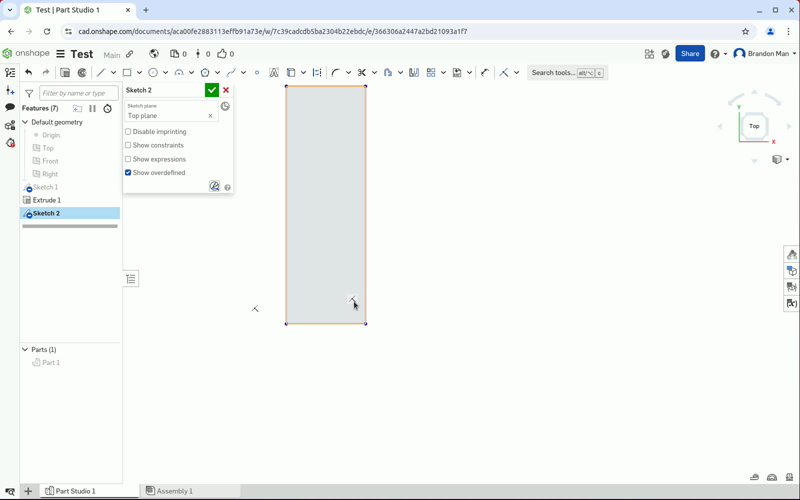
click(354, 301)
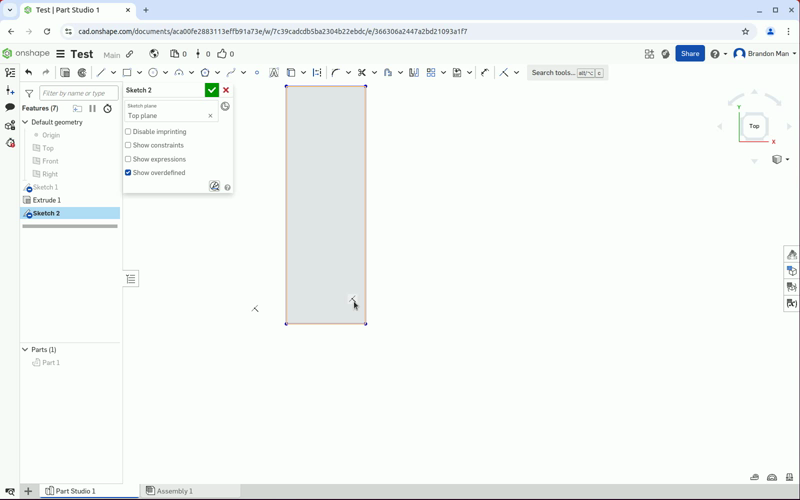
scroll(-6)
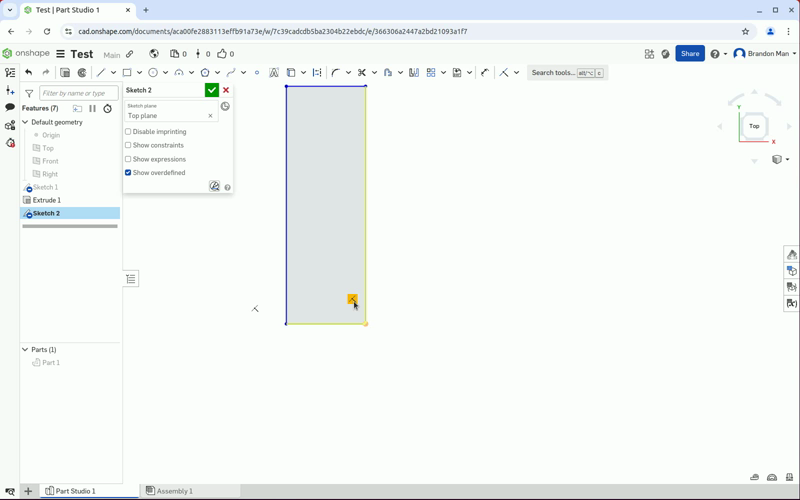
scroll(-6)
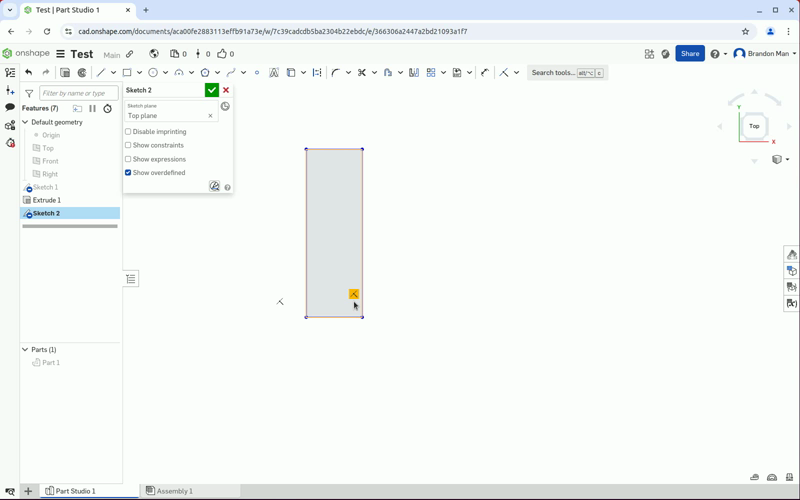
scroll(-6)
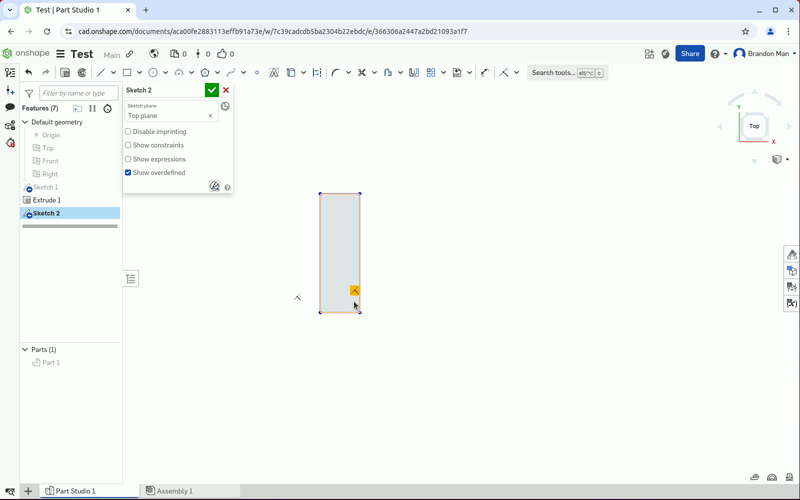
scroll(-6)
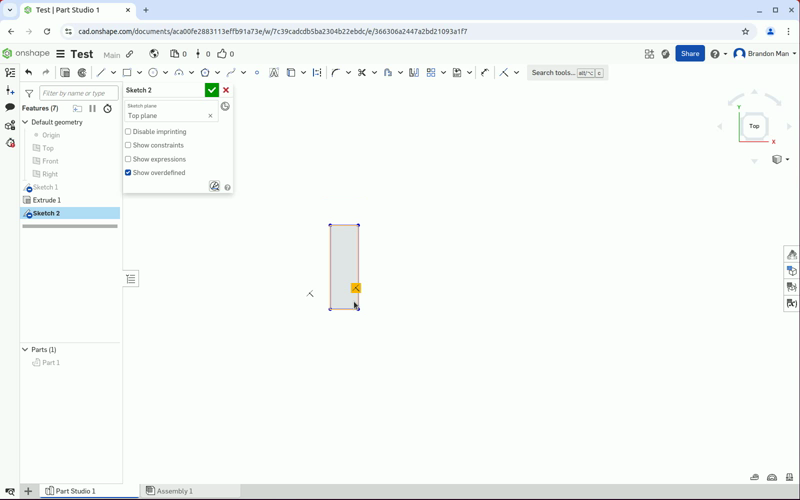
scroll(-6)
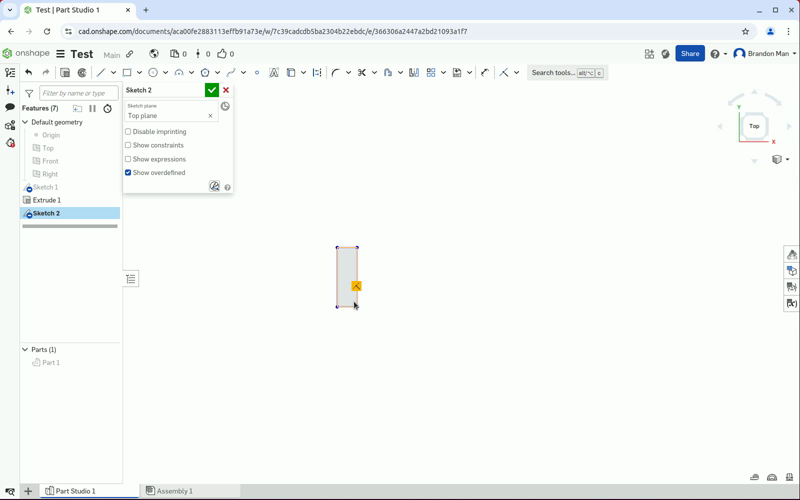
scroll(-6)
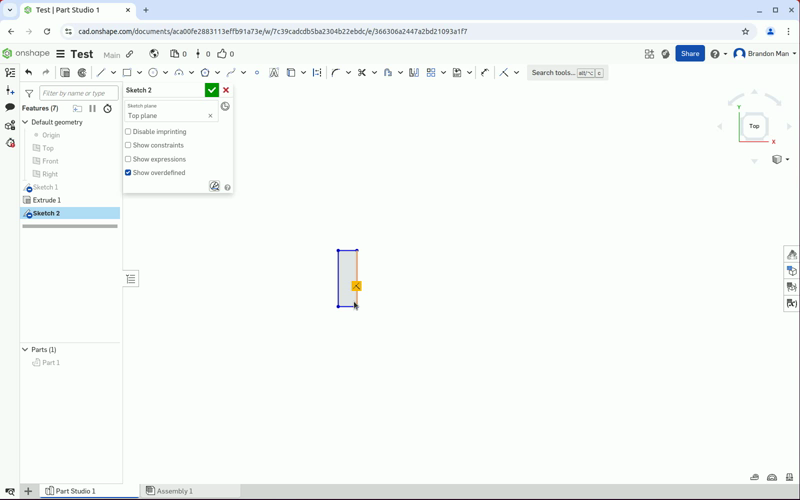
scroll(-6)
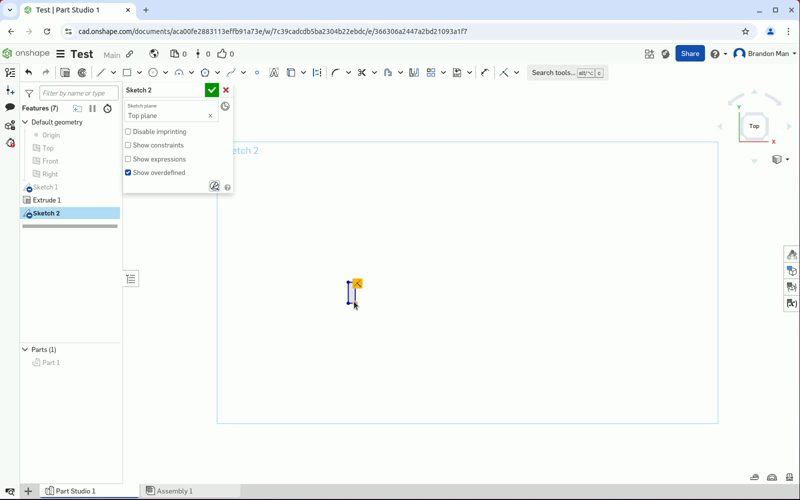
mouse_move(73, 352)
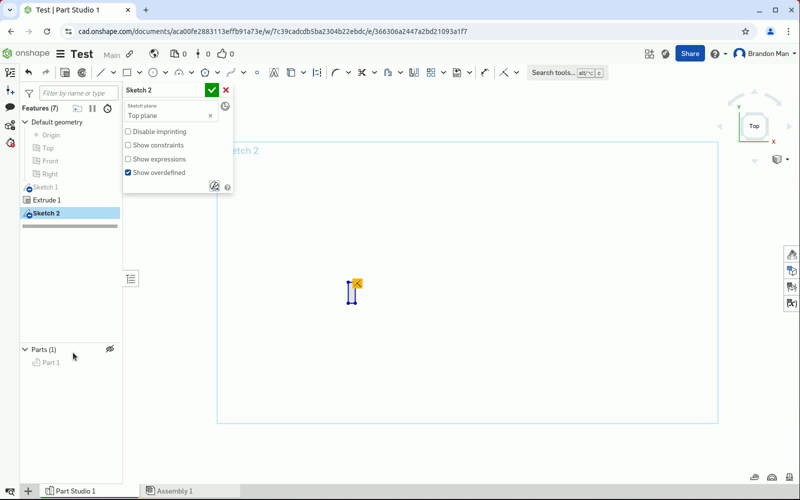
key(shift+y)
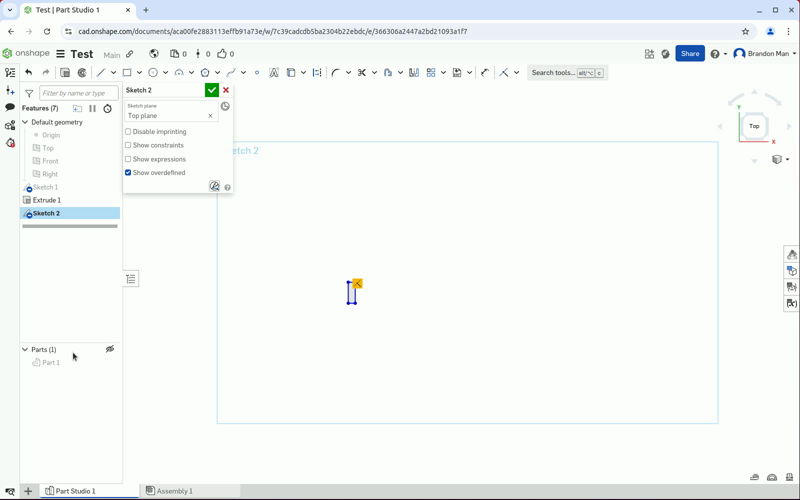
key(shift+e)
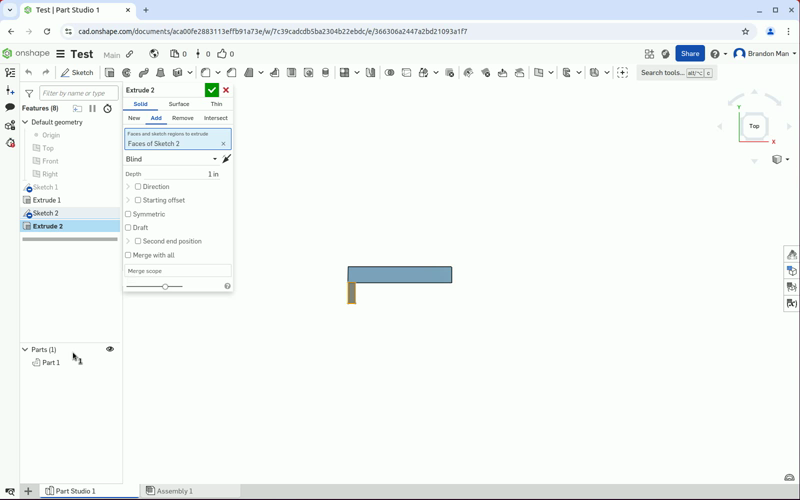
mouse_move(143, 106)
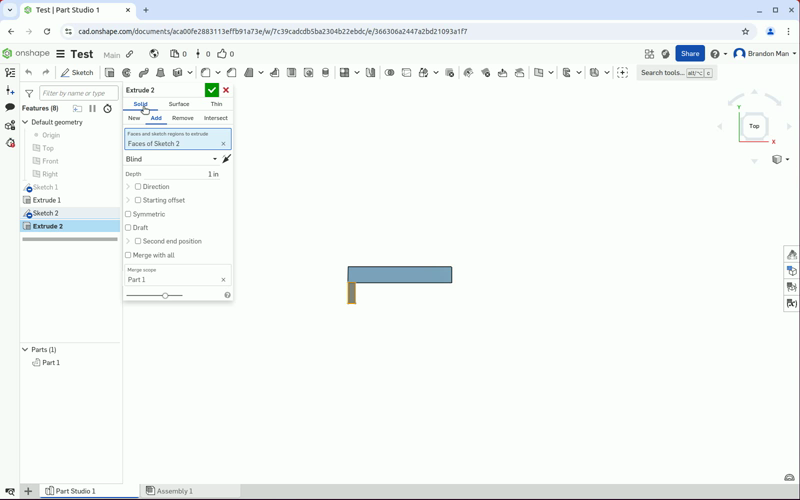
click(143, 106)
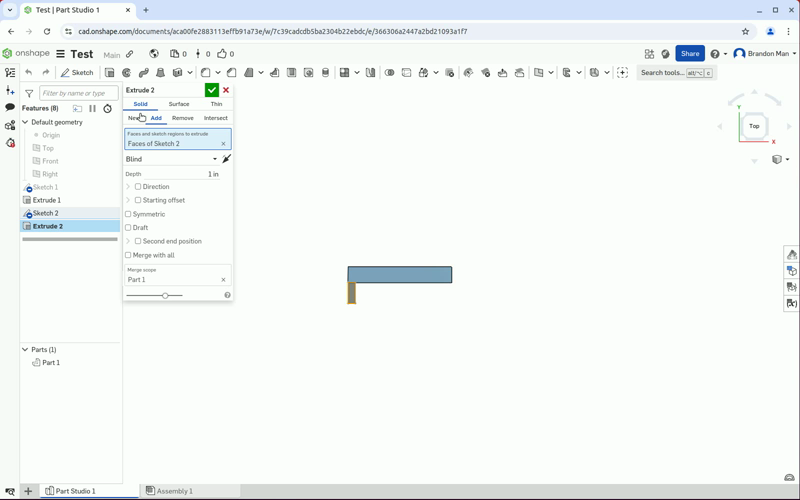
mouse_move(137, 120)
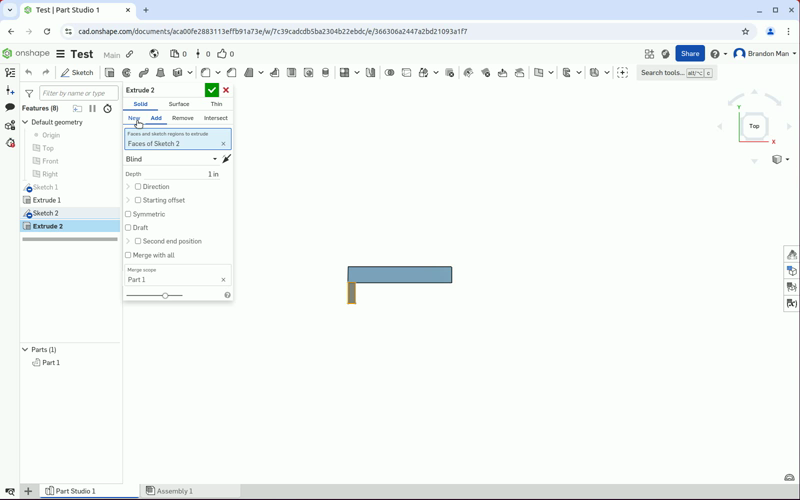
click(137, 120)
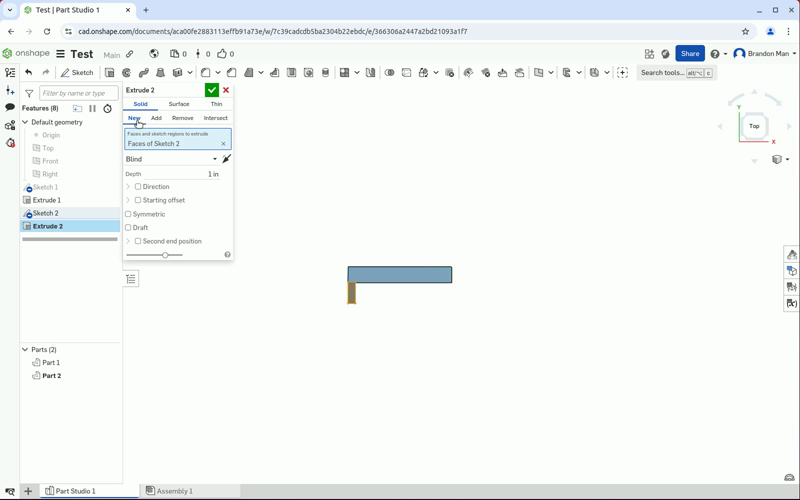
key(tab, 4)
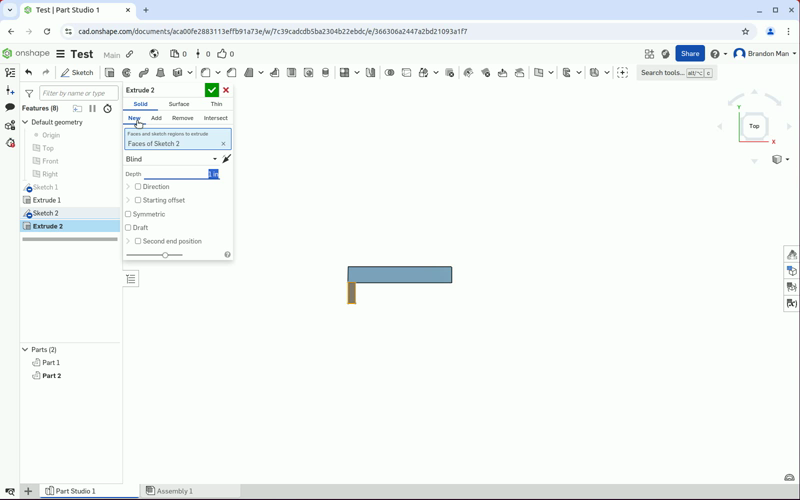
text(2.166)
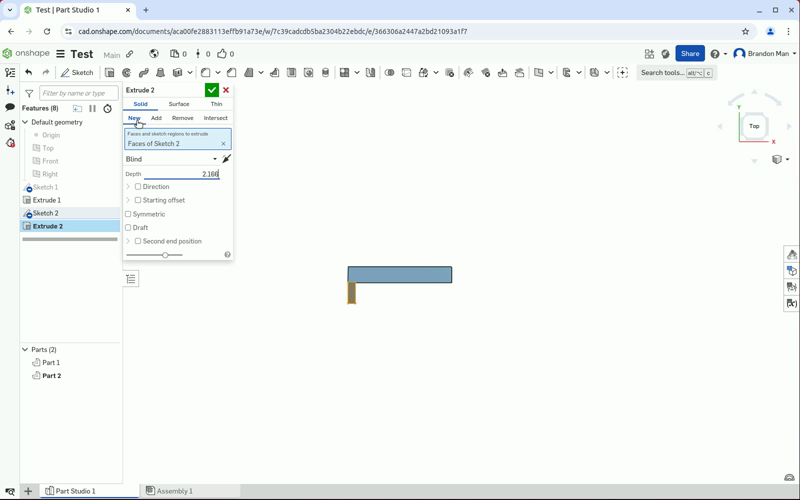
key(enter)
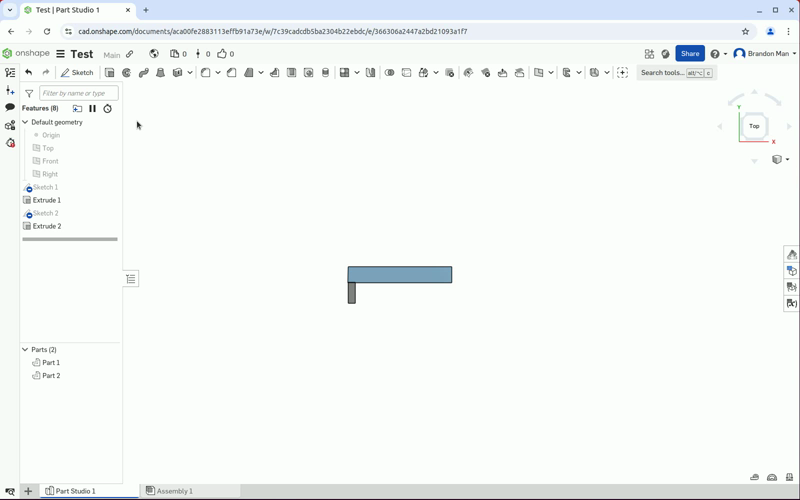
key(shift+h)
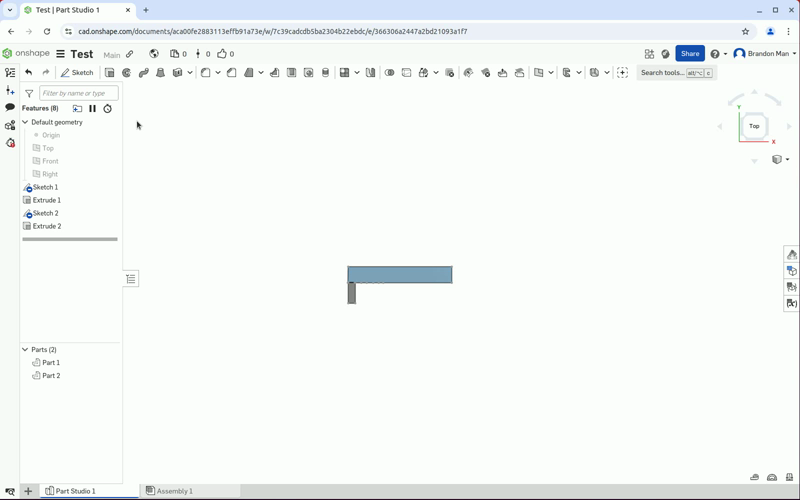
key(shift+h)
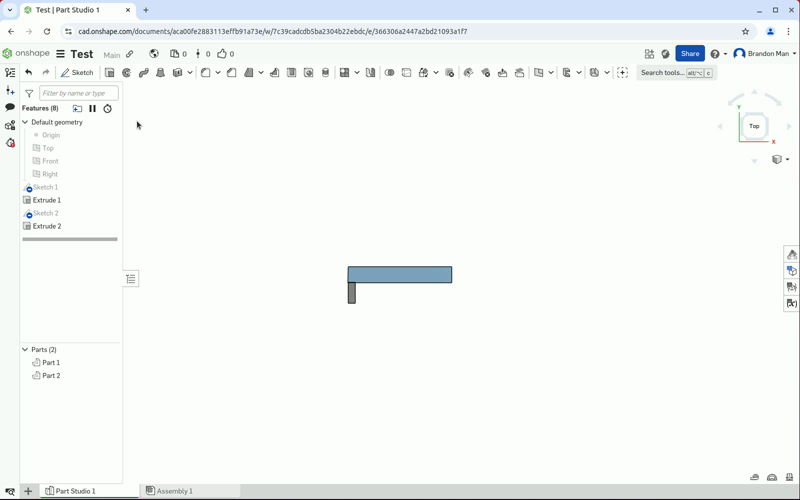
mouse_move(73, 189)
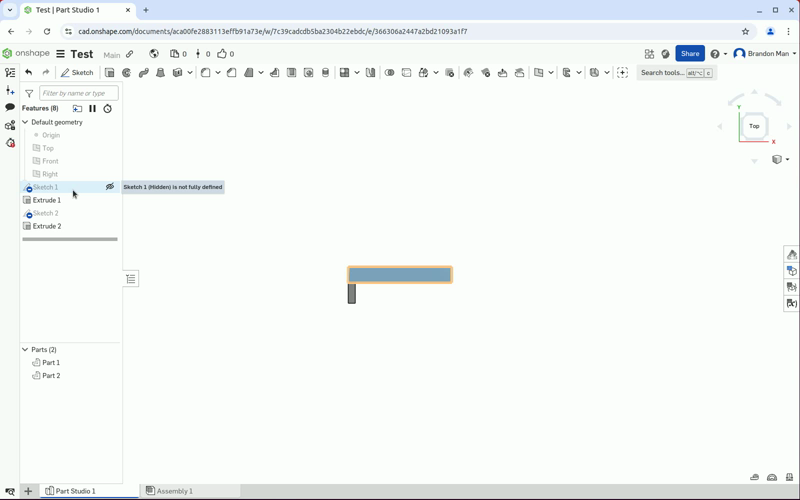
click(73, 189)
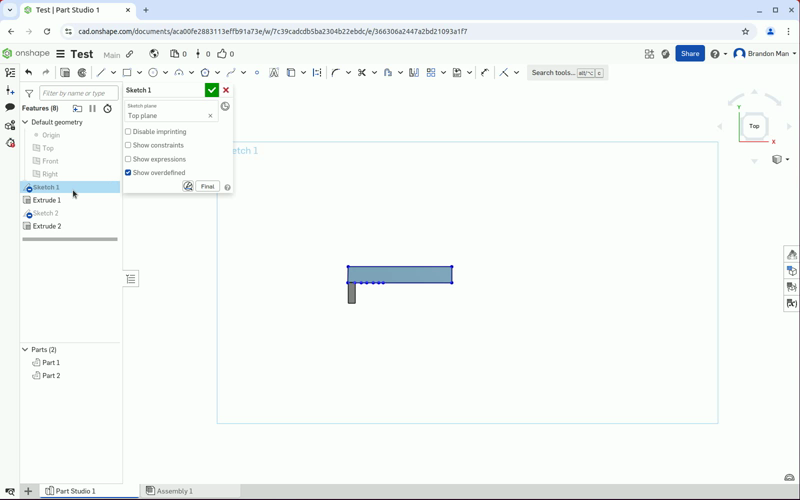
mouse_move(229, 92)
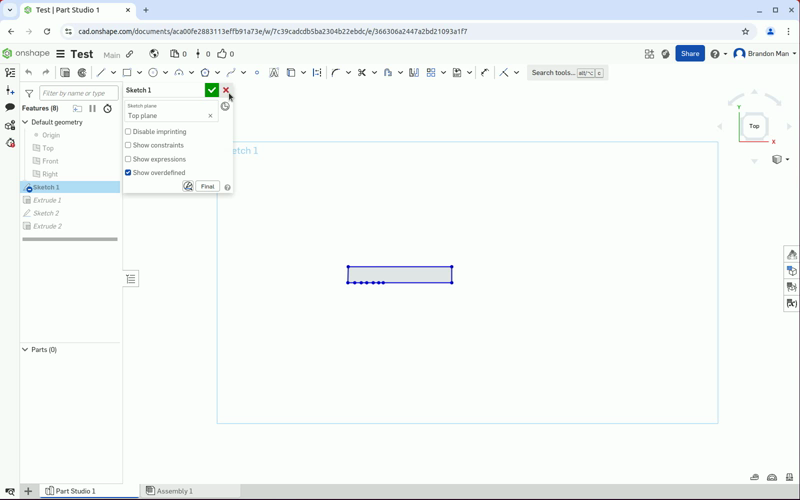
click(229, 92)
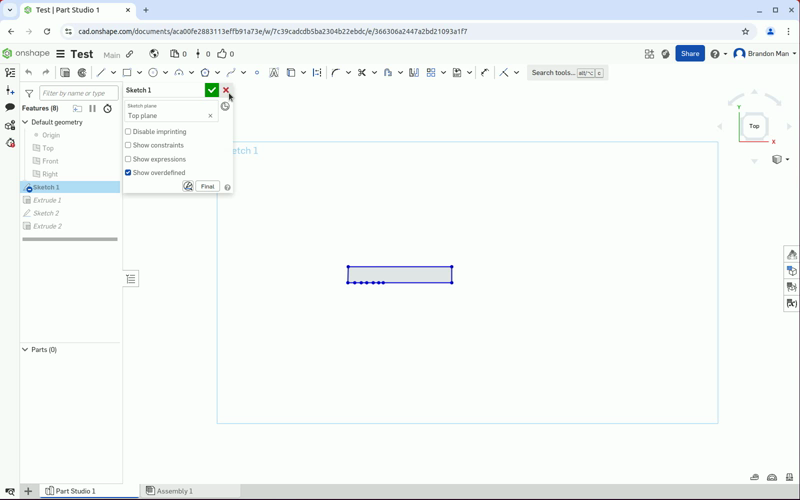
key(shift+s)
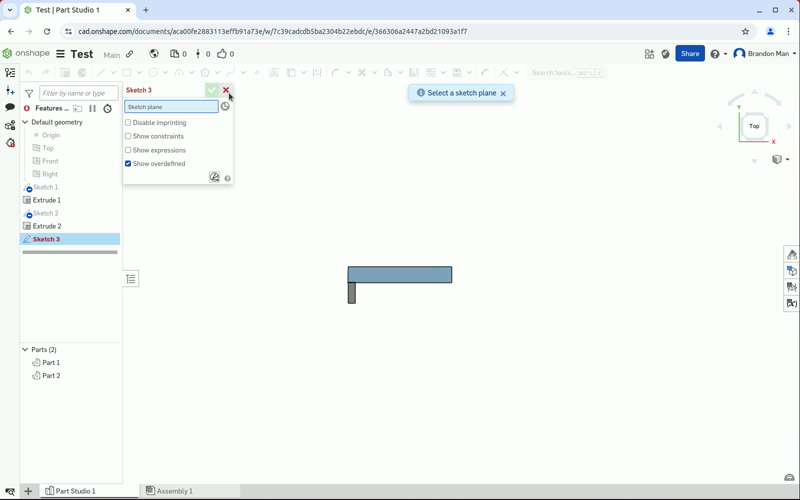
mouse_move(73, 150)
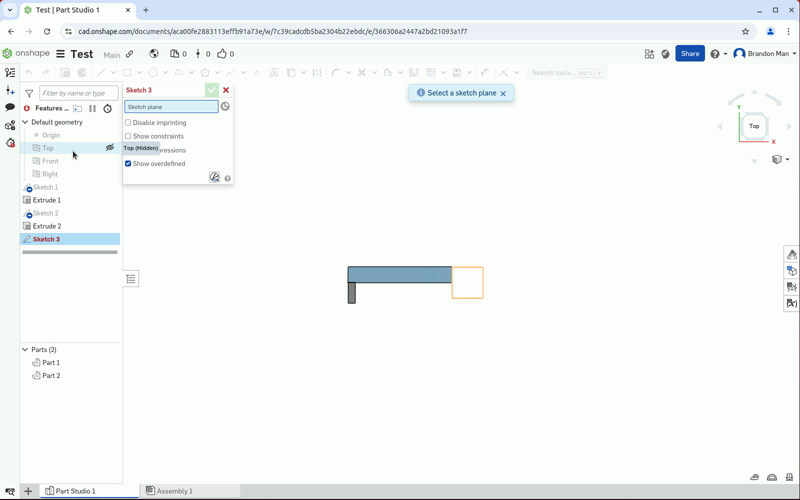
click(73, 150)
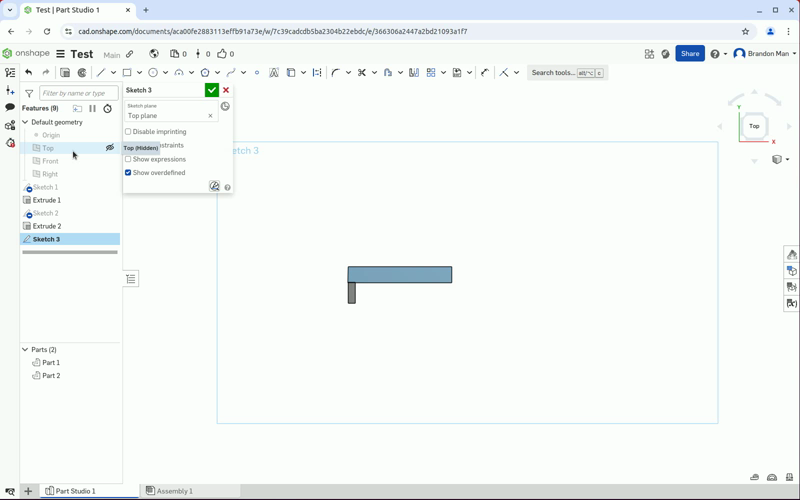
mouse_move(73, 352)
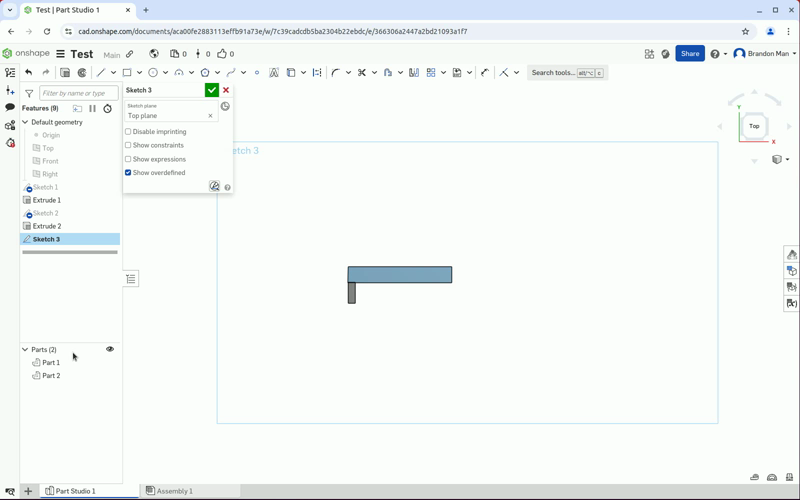
key(y)
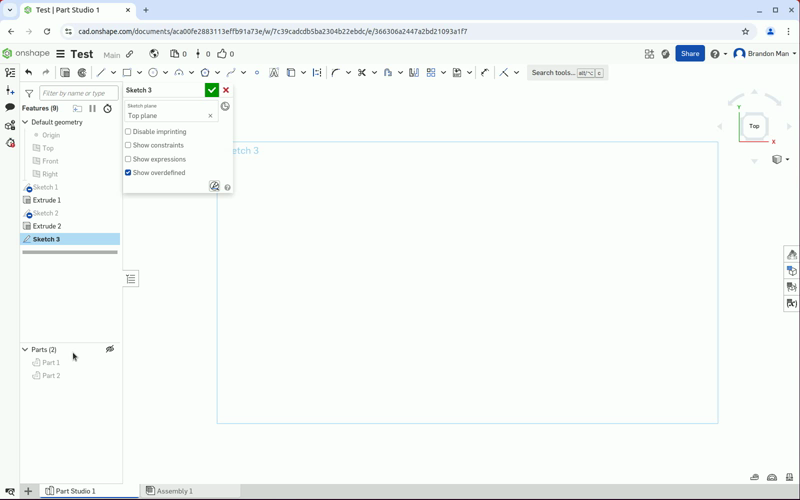
key(l)
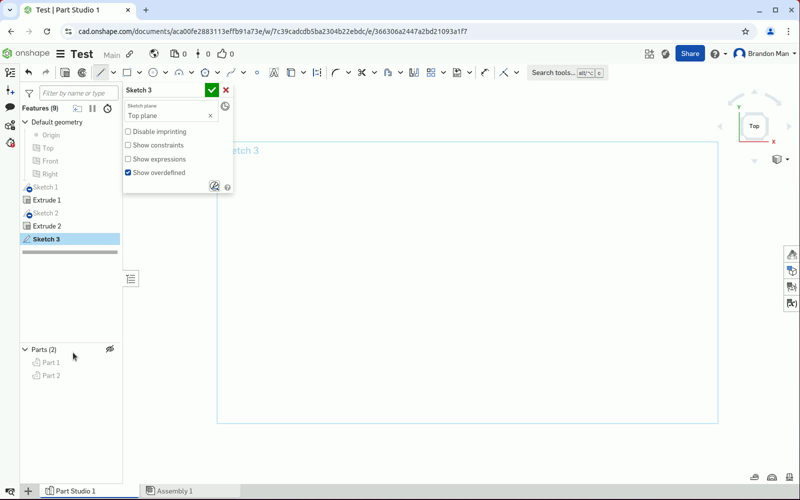
key_down(shift)
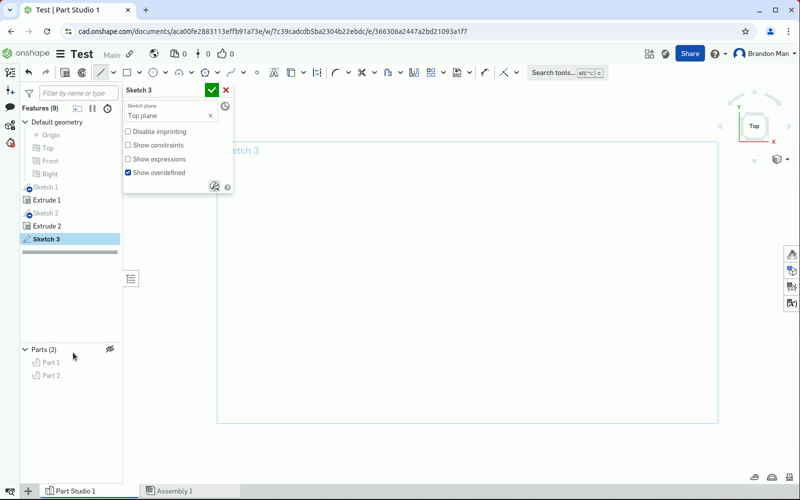
mouse_move(361, 293)
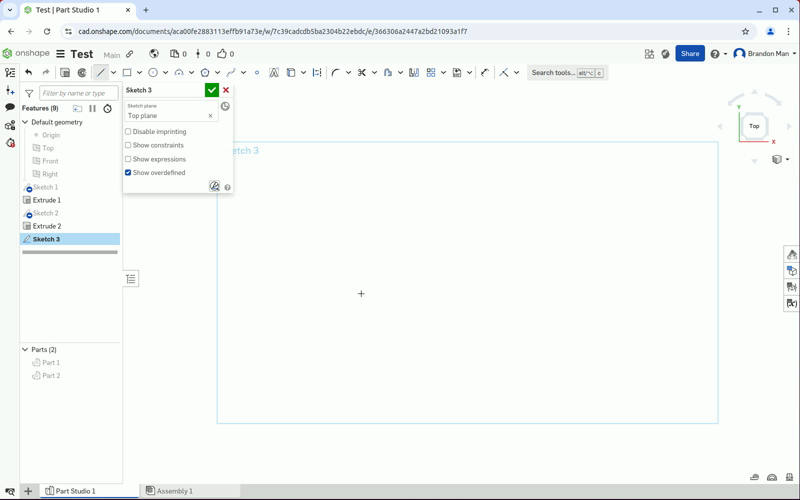
click(361, 293)
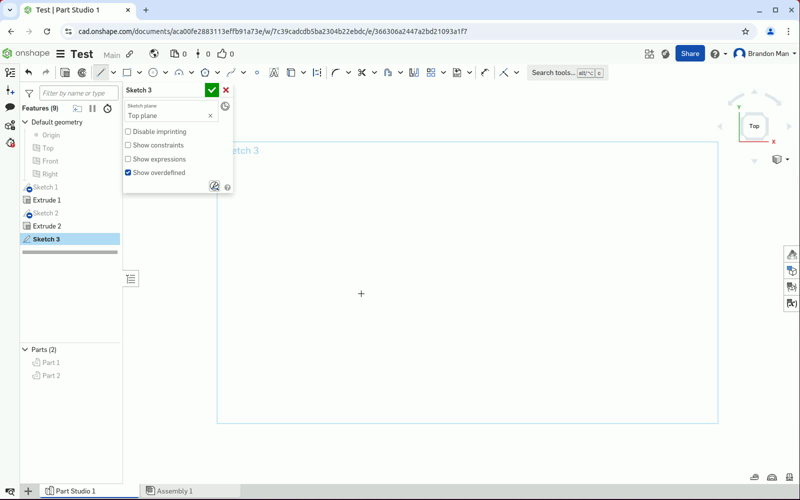
key_up(shift)
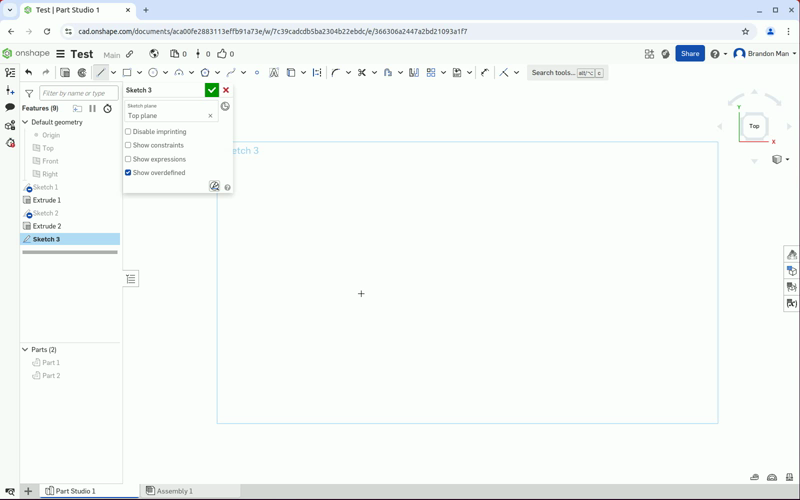
key_down(shift)
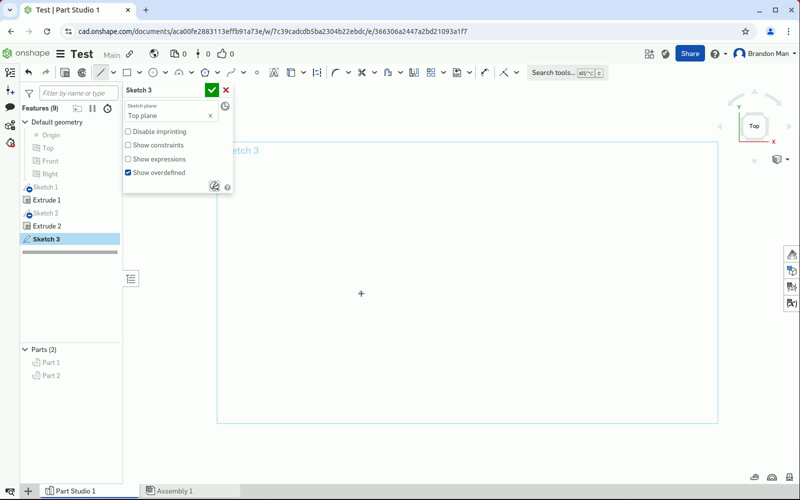
mouse_move(391, 293)
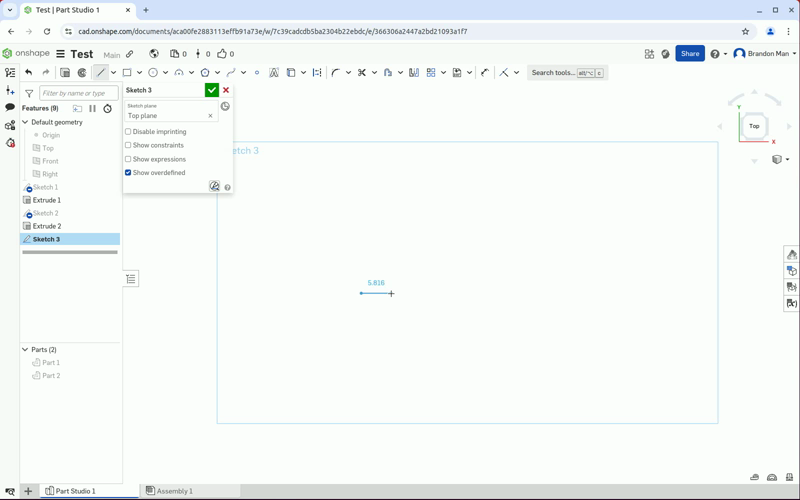
mouse_move(367, 293)
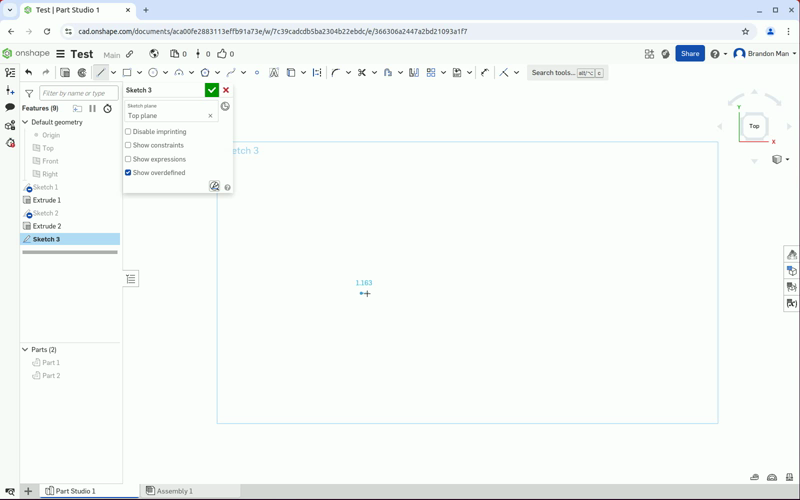
scroll(6)
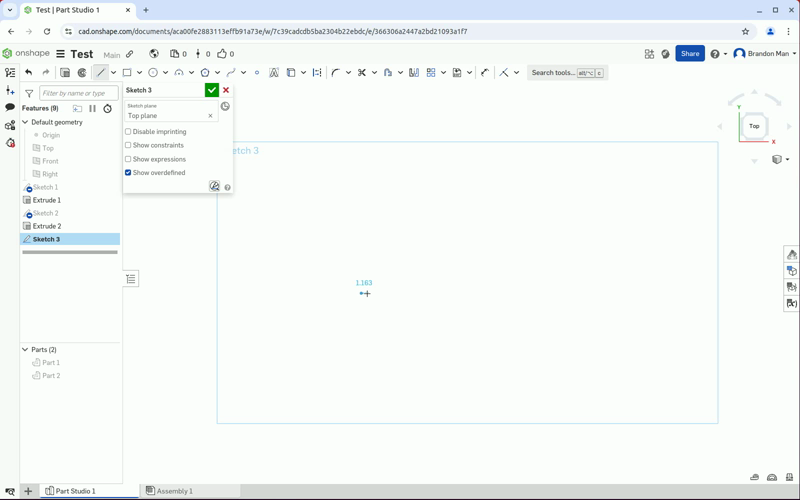
scroll(6)
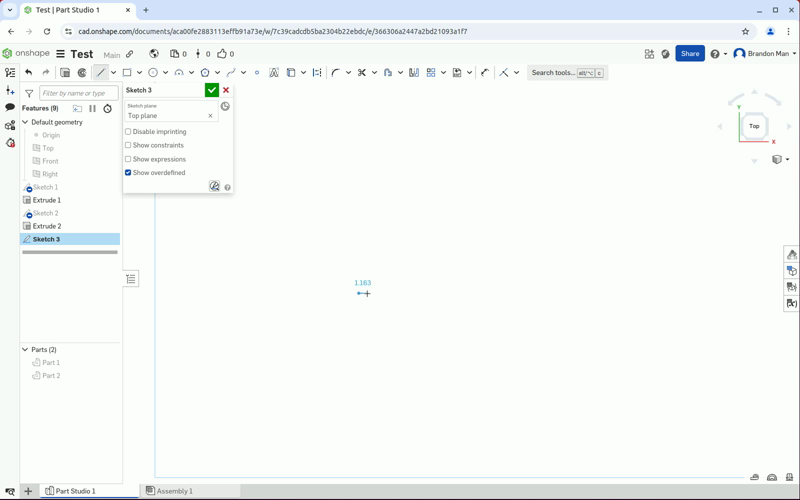
scroll(6)
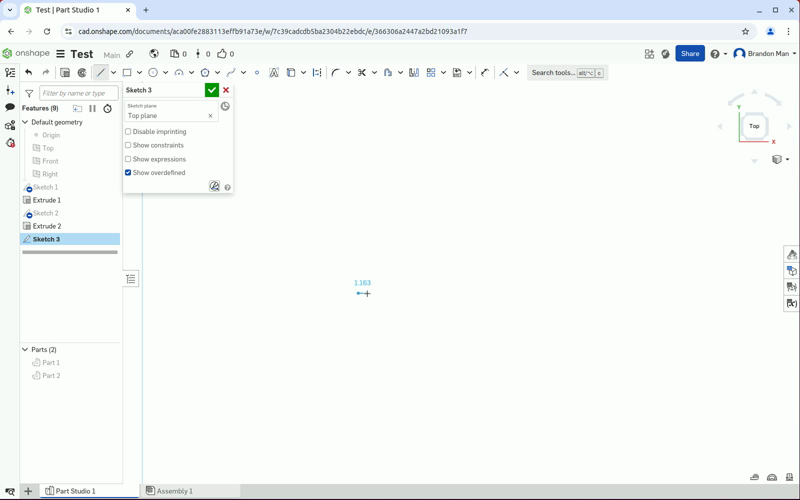
scroll(6)
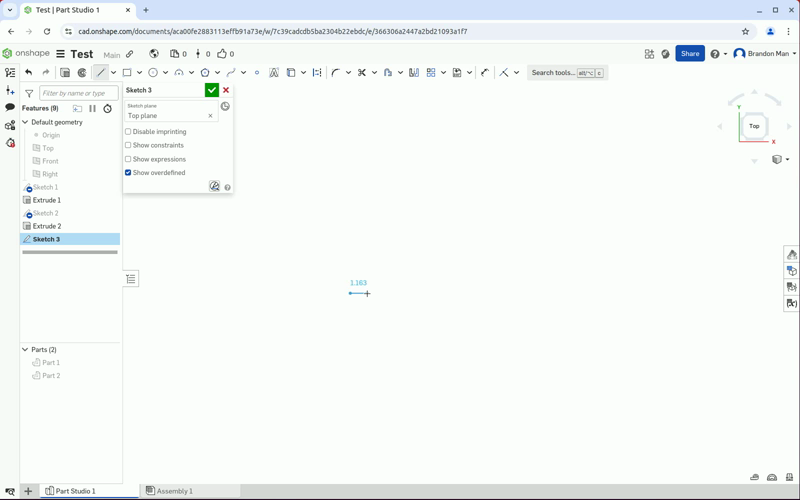
scroll(6)
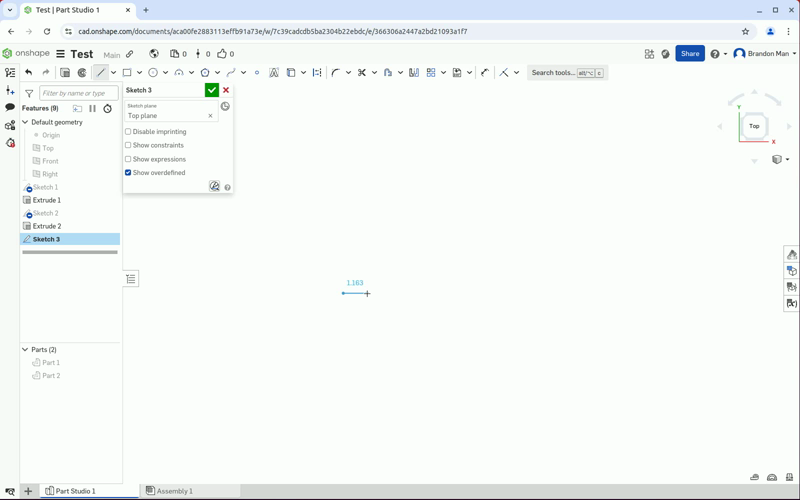
scroll(6)
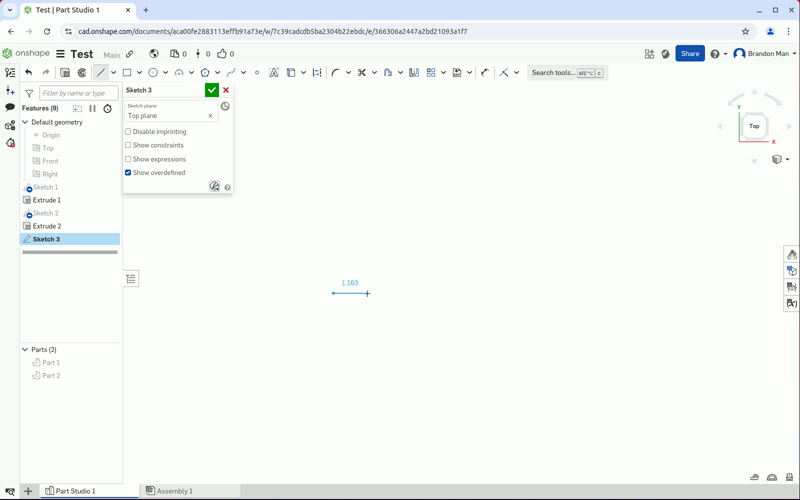
scroll(6)
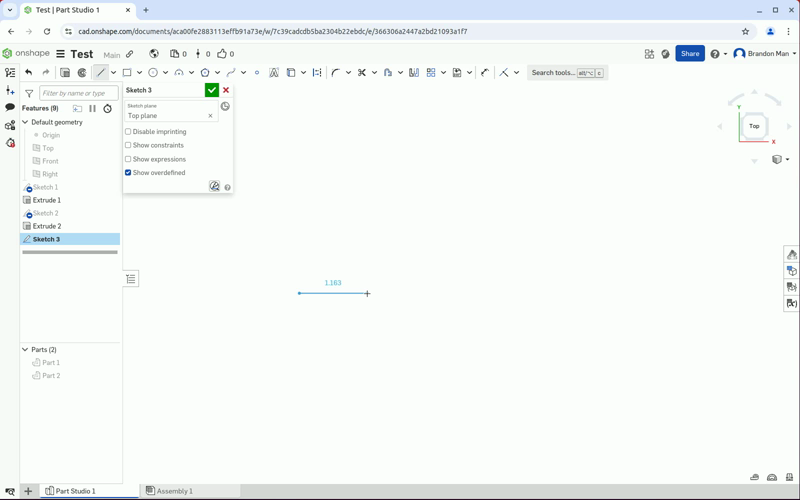
click(367, 293)
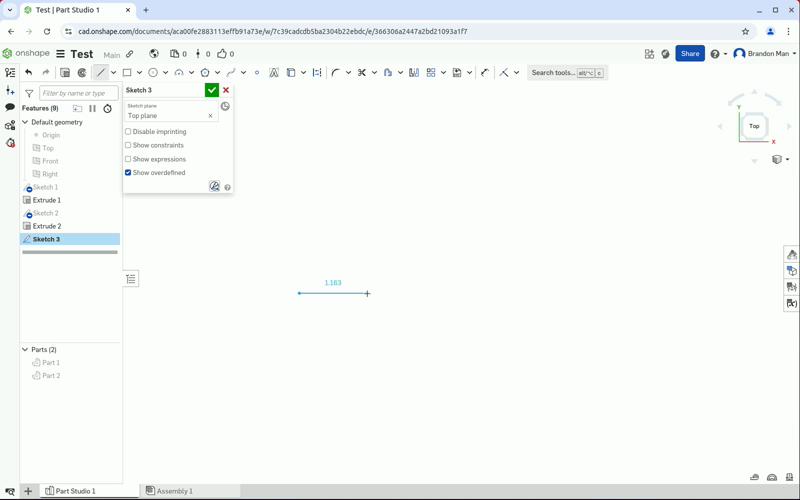
scroll(-6)
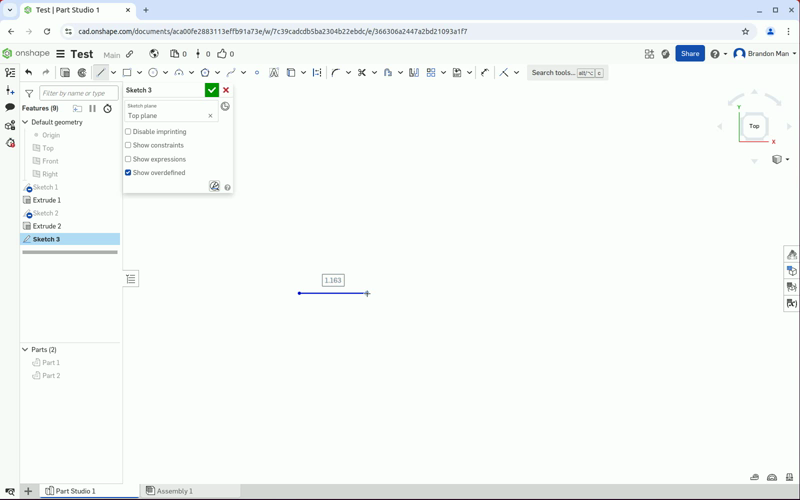
scroll(-6)
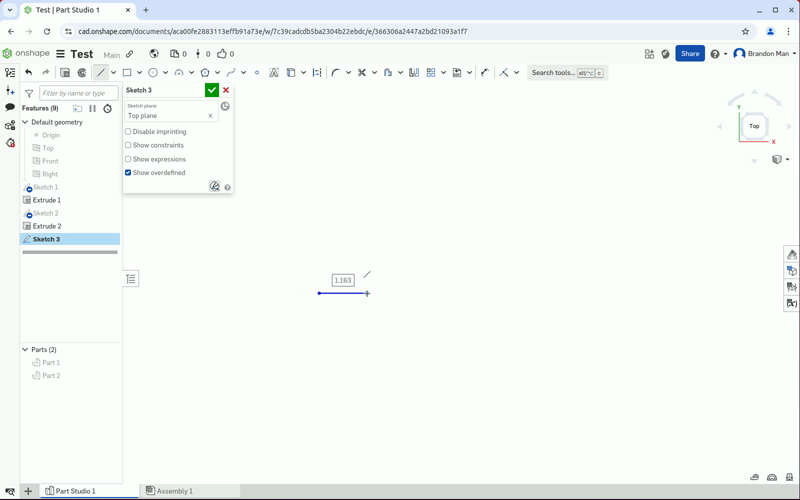
scroll(-6)
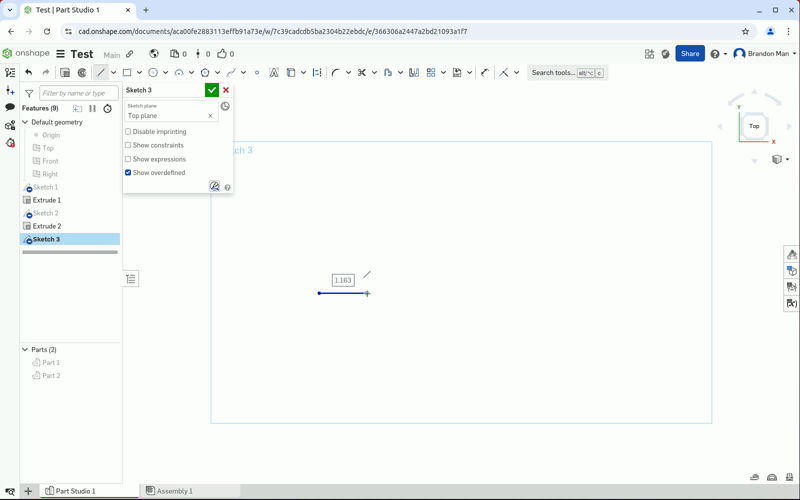
scroll(-6)
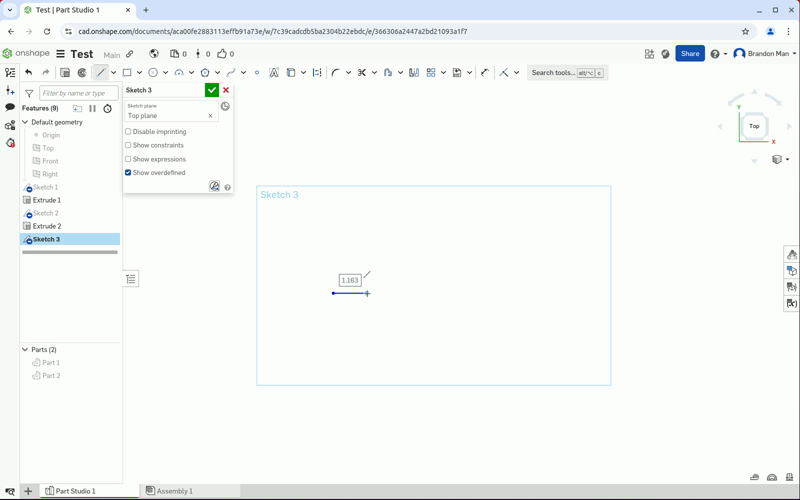
scroll(-6)
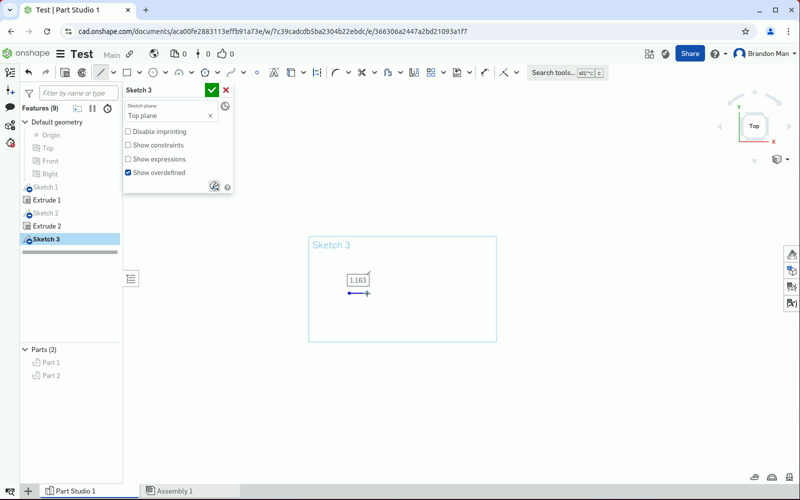
scroll(-6)
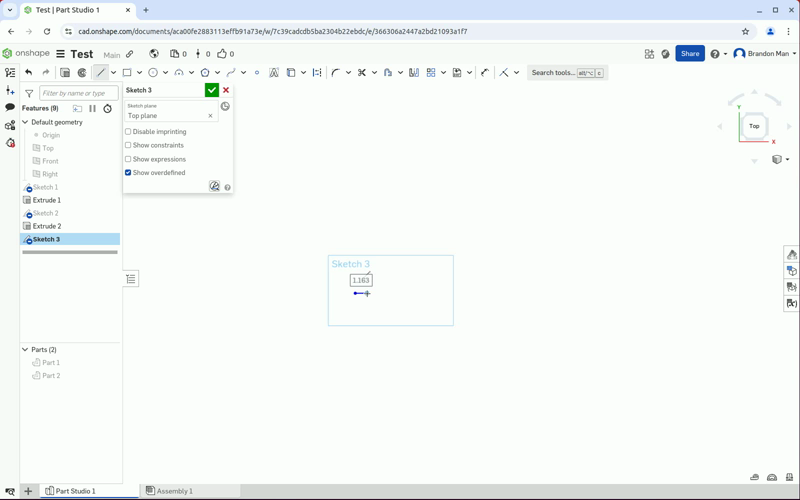
scroll(-6)
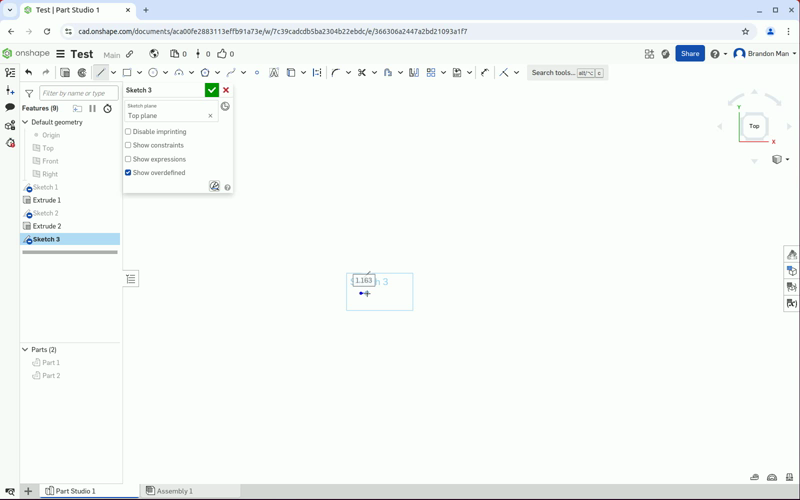
key_up(shift)
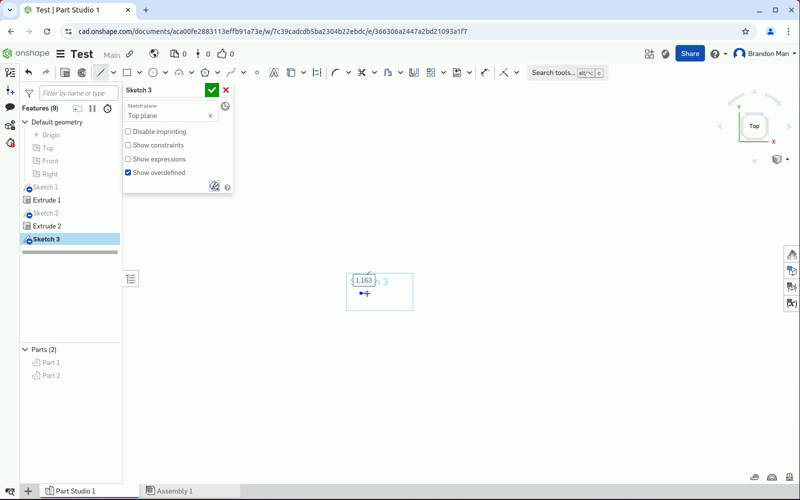
key_down(shift)
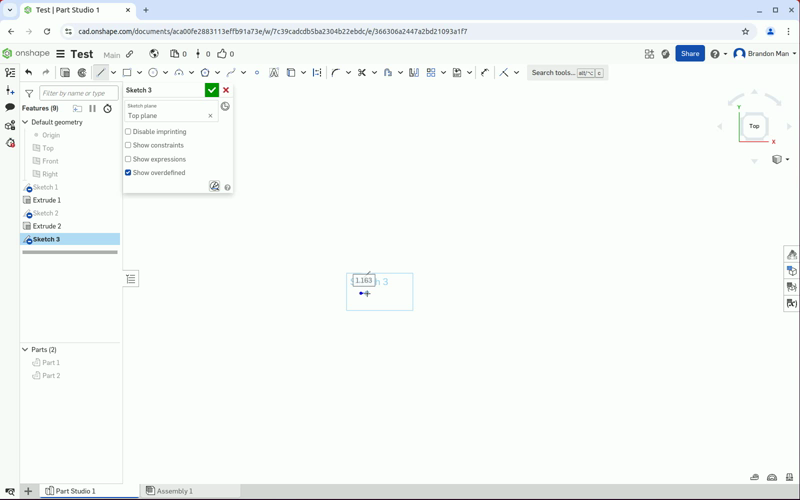
mouse_move(397, 293)
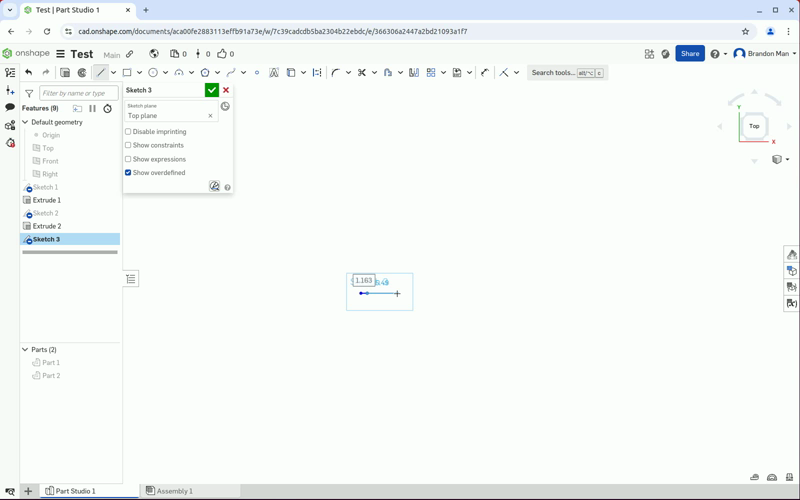
mouse_move(367, 281)
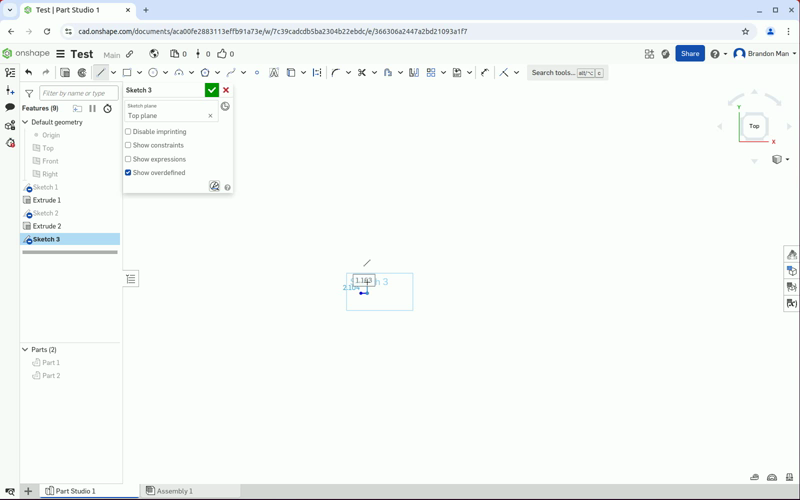
click(367, 281)
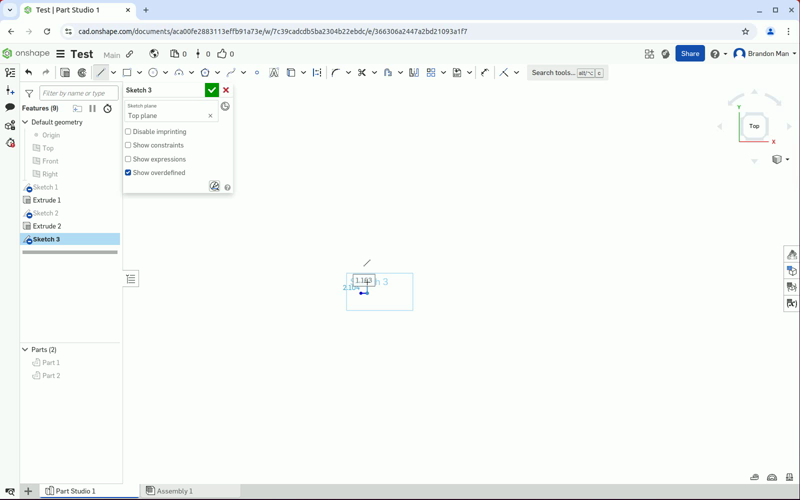
key_up(shift)
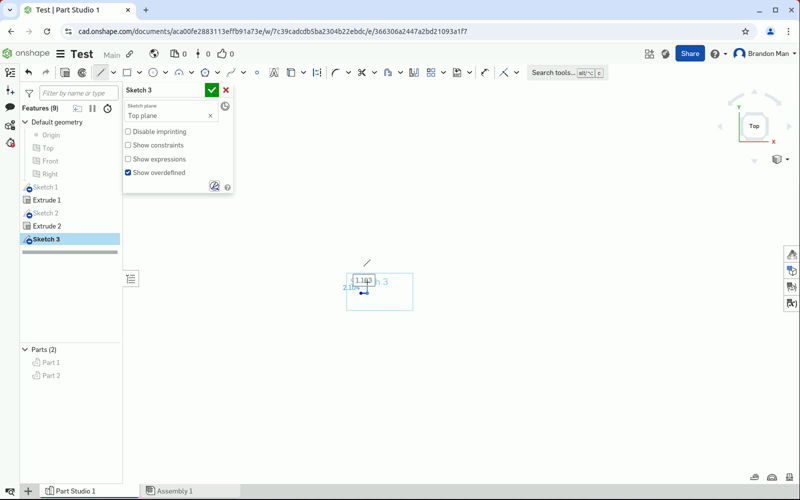
key_down(shift)
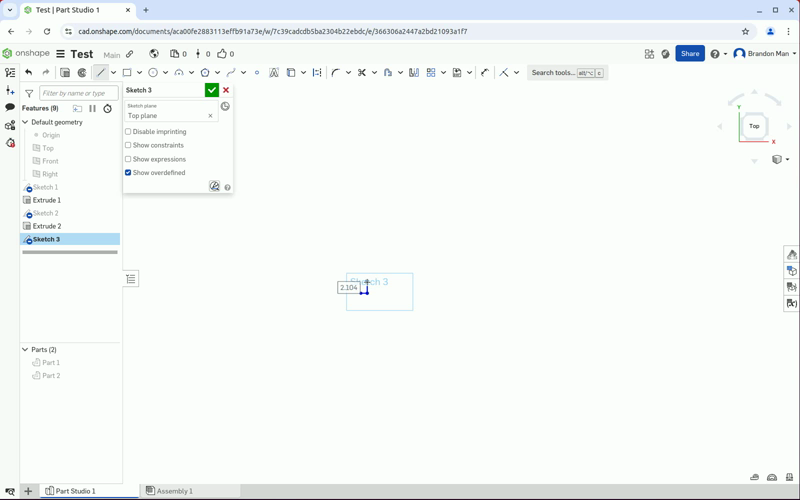
mouse_move(397, 281)
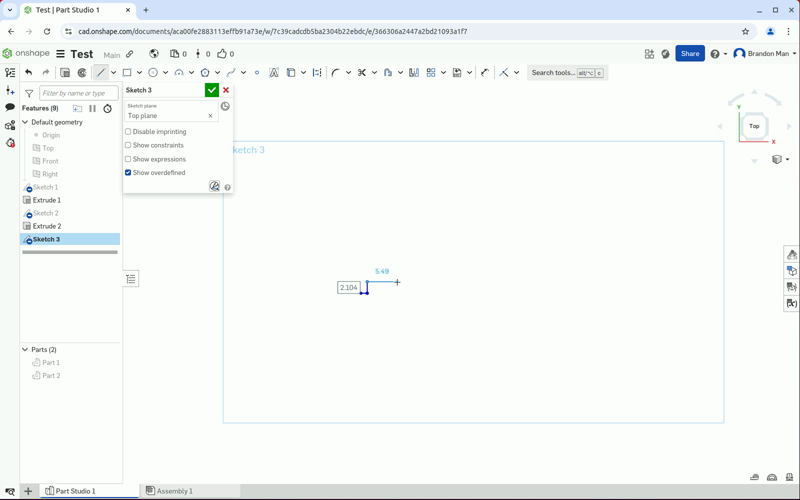
mouse_move(361, 281)
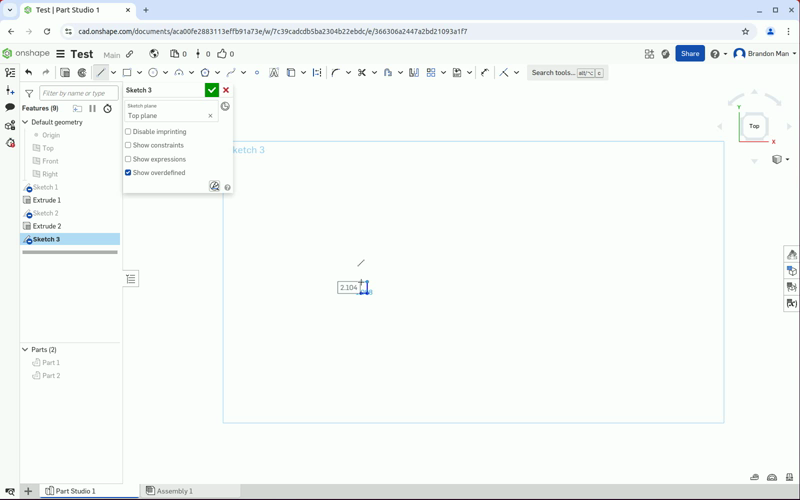
scroll(6)
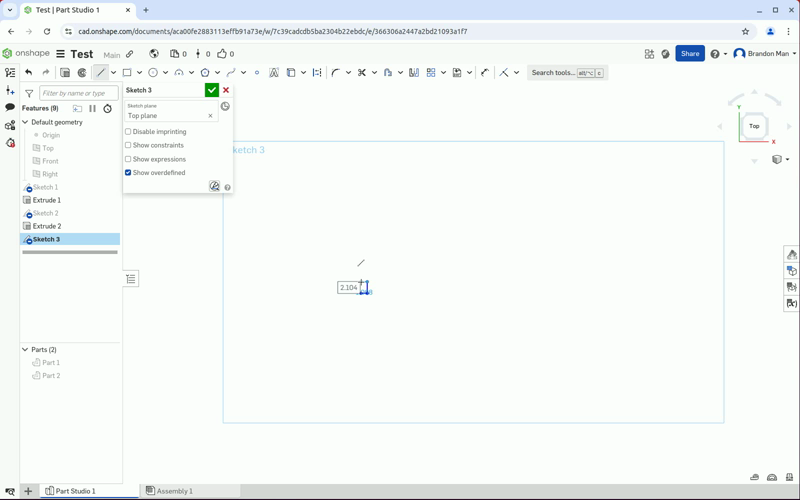
scroll(6)
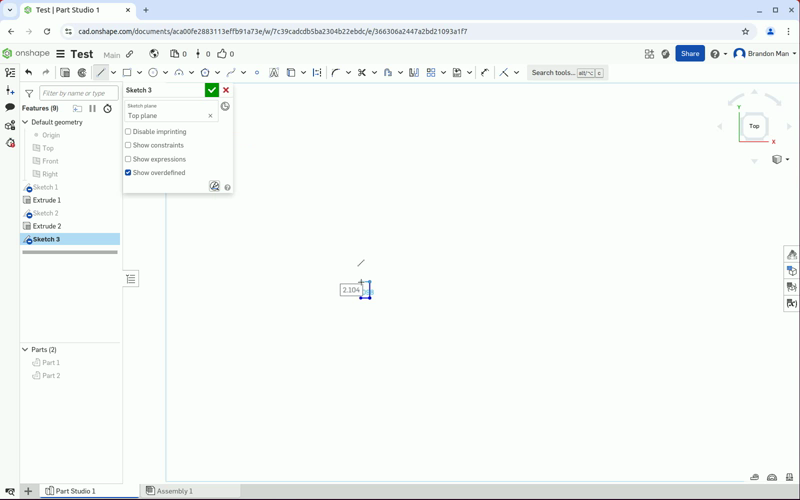
scroll(6)
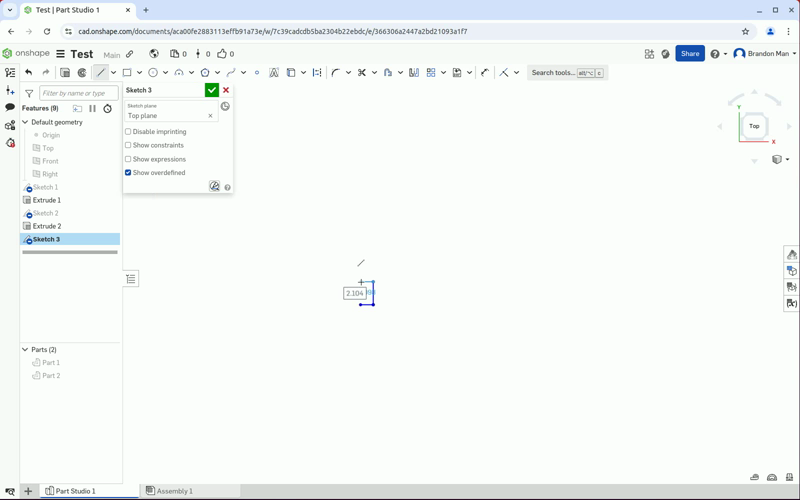
scroll(6)
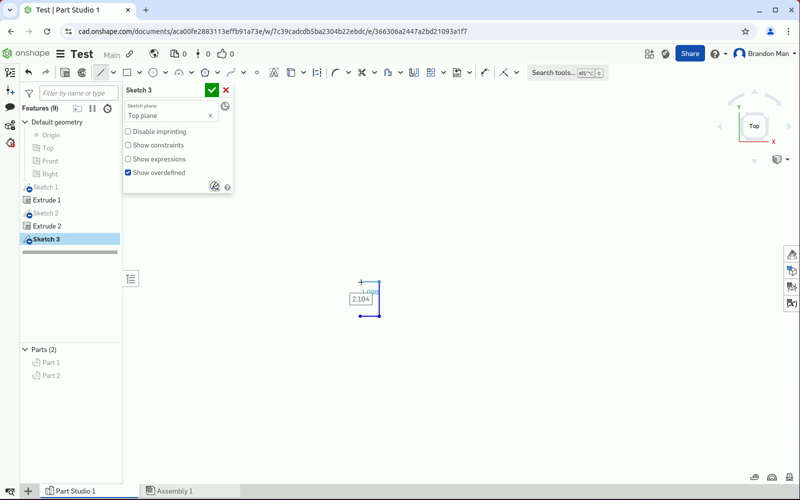
scroll(6)
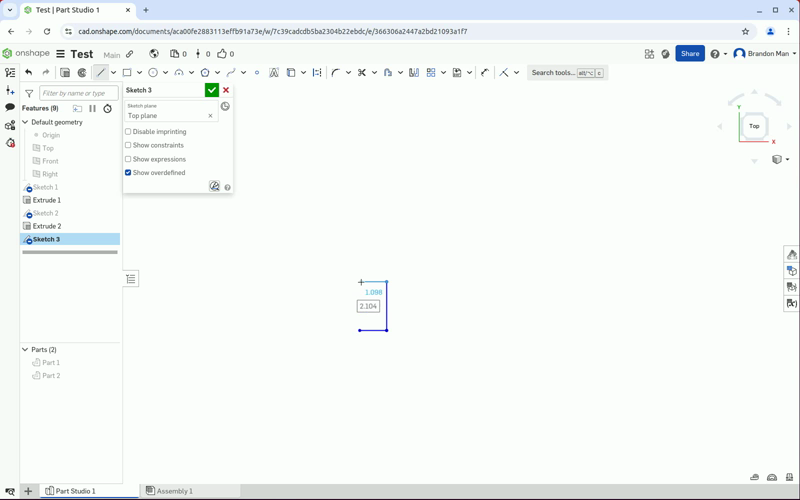
scroll(6)
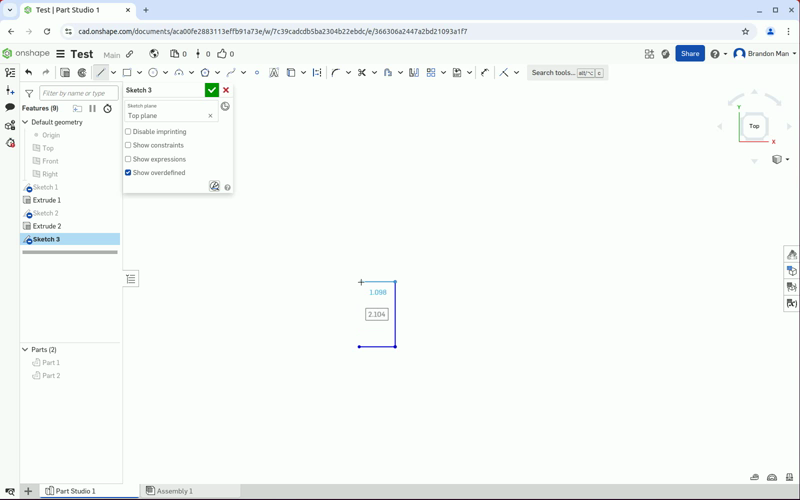
scroll(6)
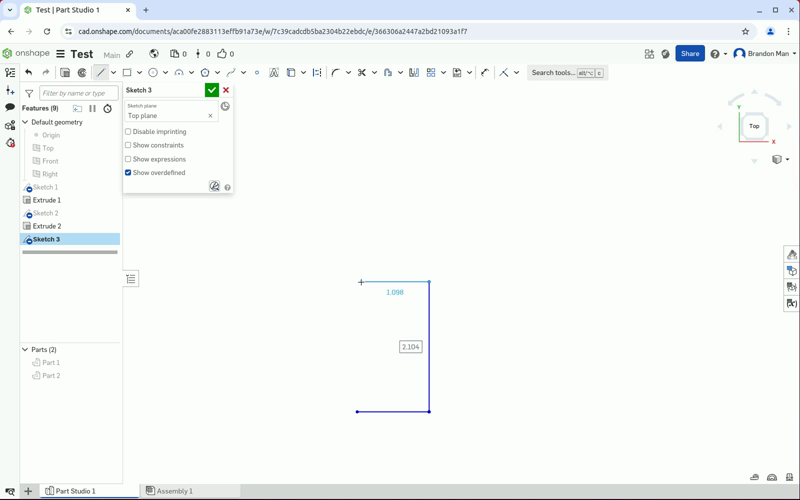
click(361, 281)
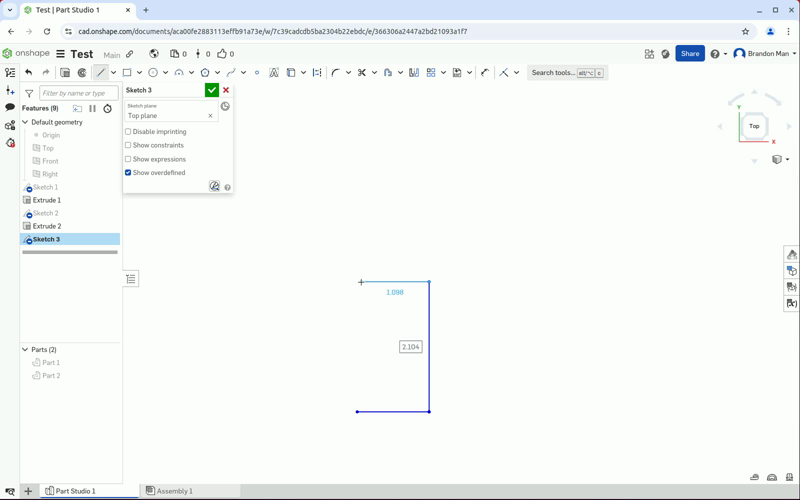
scroll(-6)
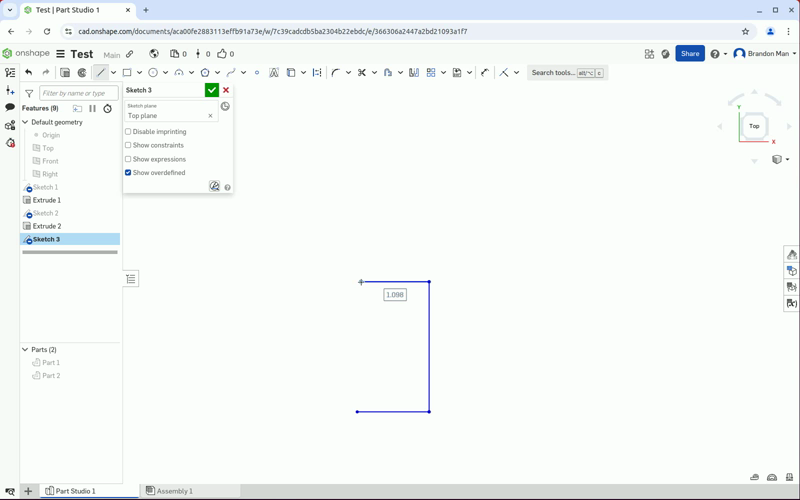
scroll(-6)
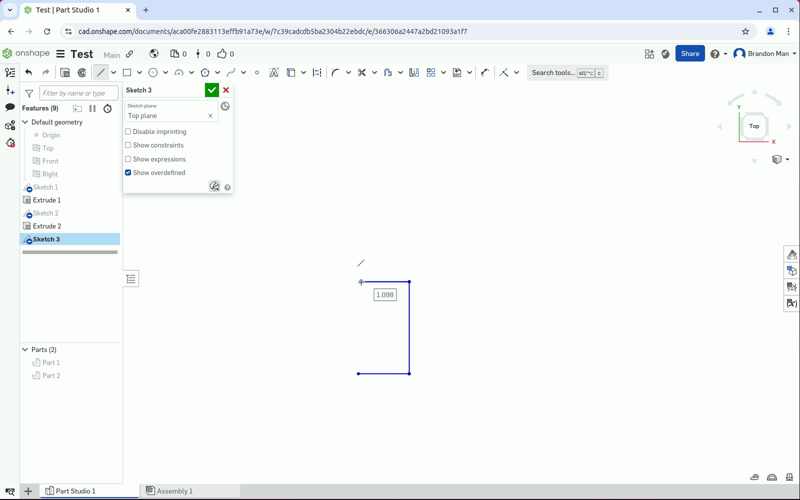
scroll(-6)
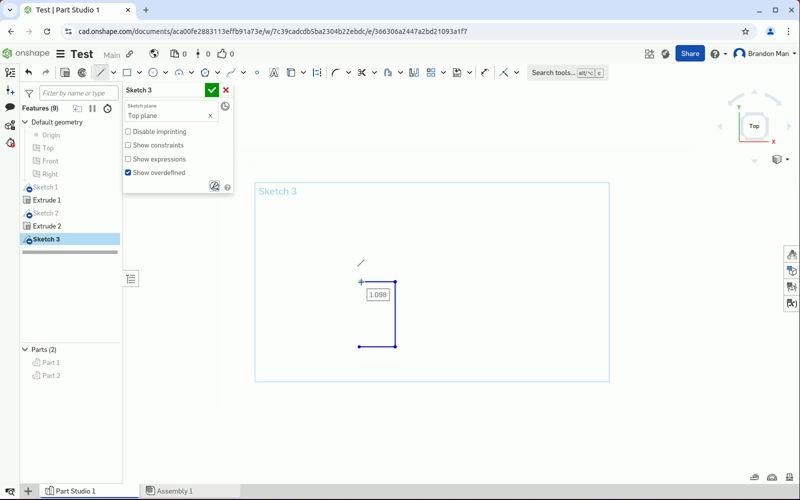
scroll(-6)
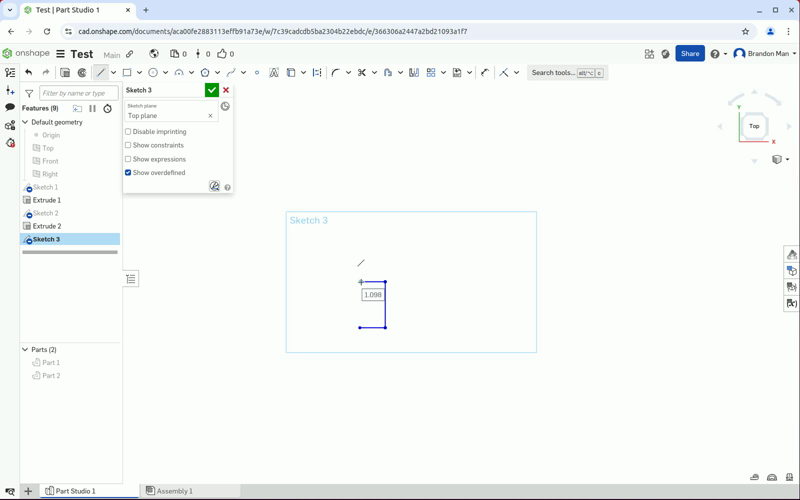
scroll(-6)
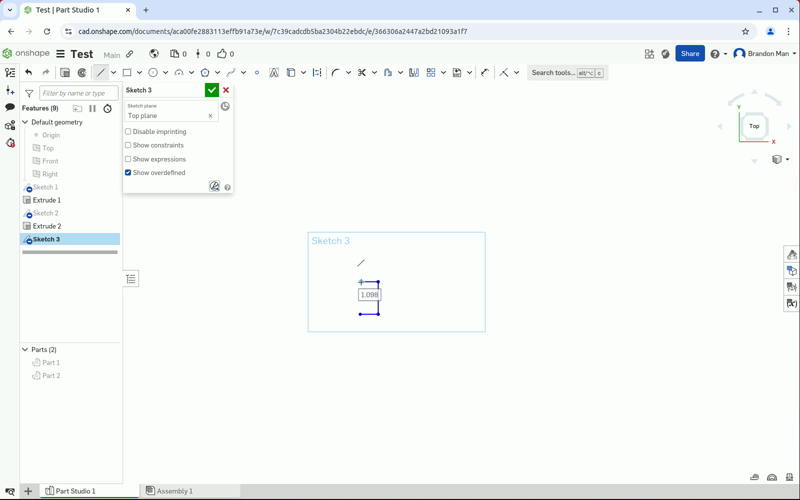
scroll(-6)
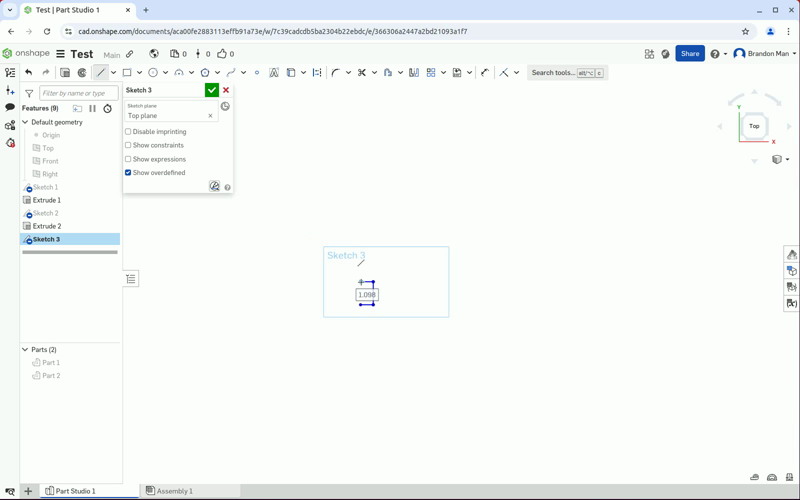
scroll(-6)
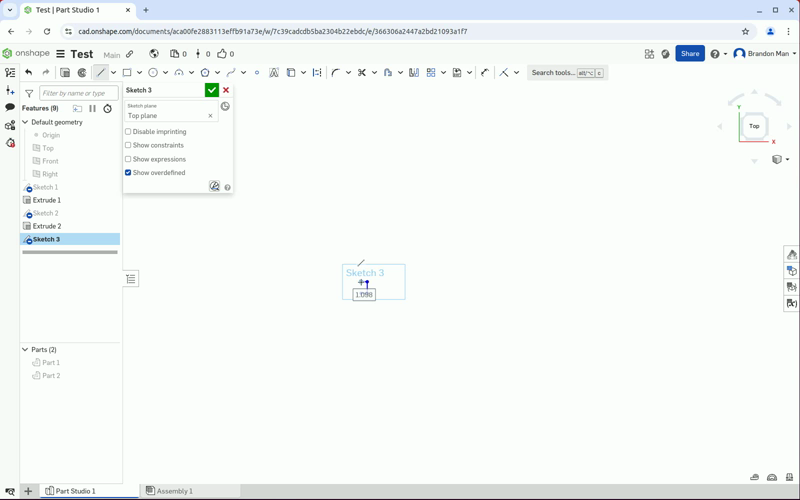
key_up(shift)
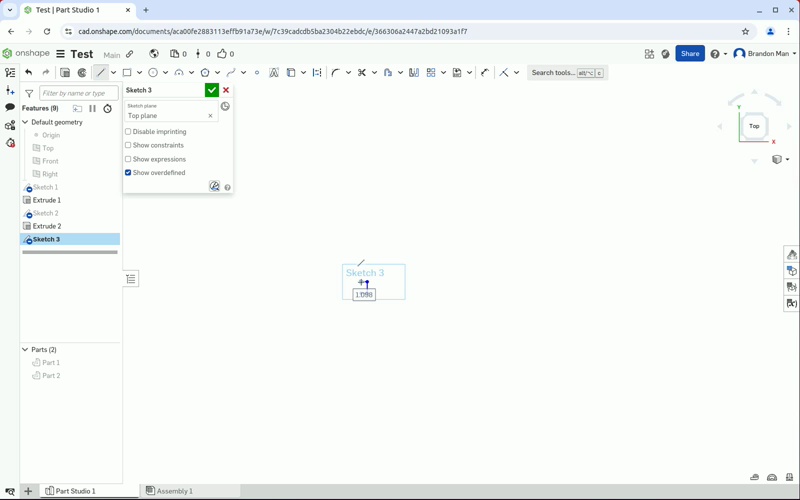
mouse_move(391, 281)
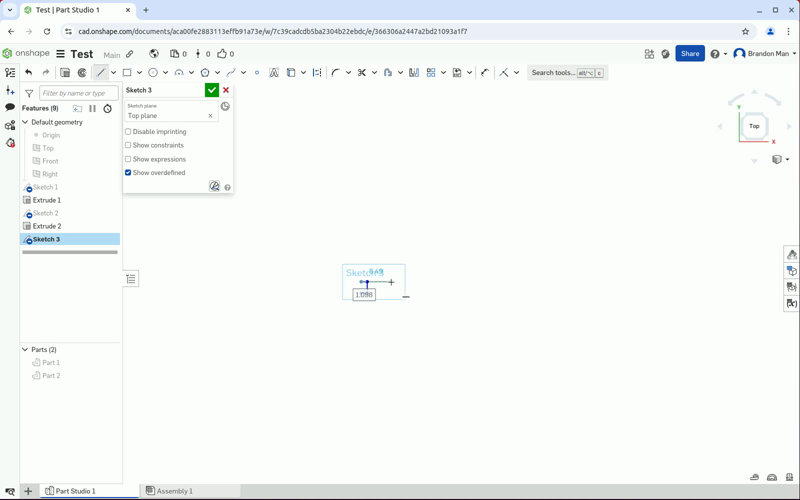
key_down(shift)
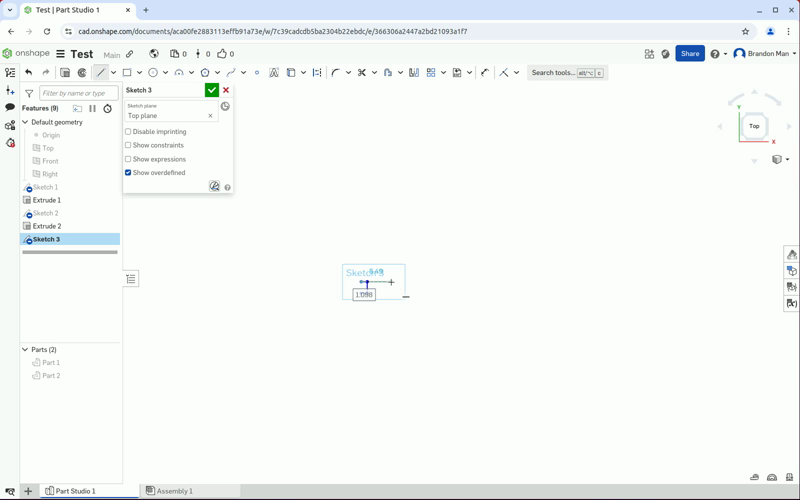
mouse_move(361, 293)
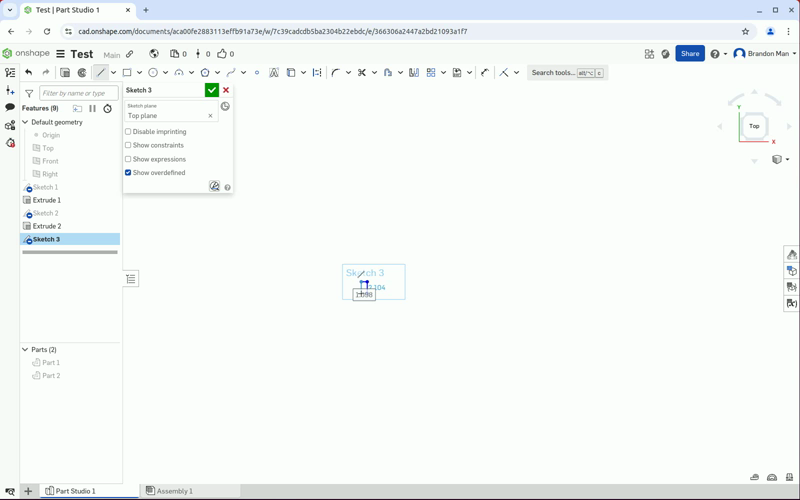
key_up(shift)
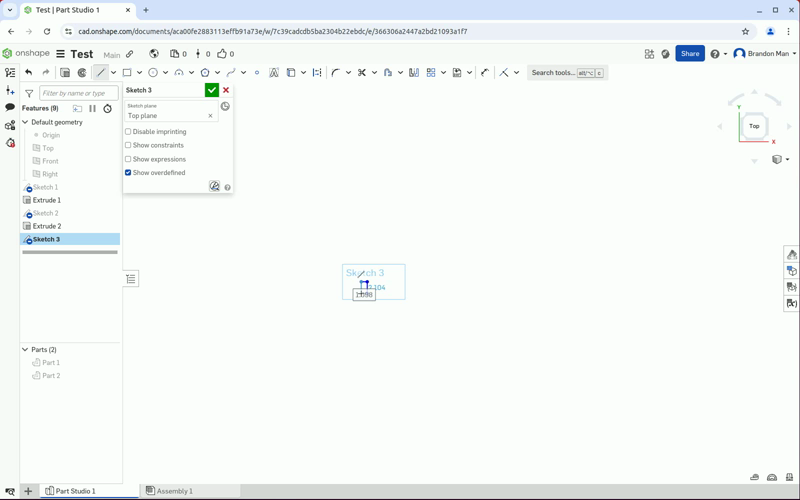
click(361, 293)
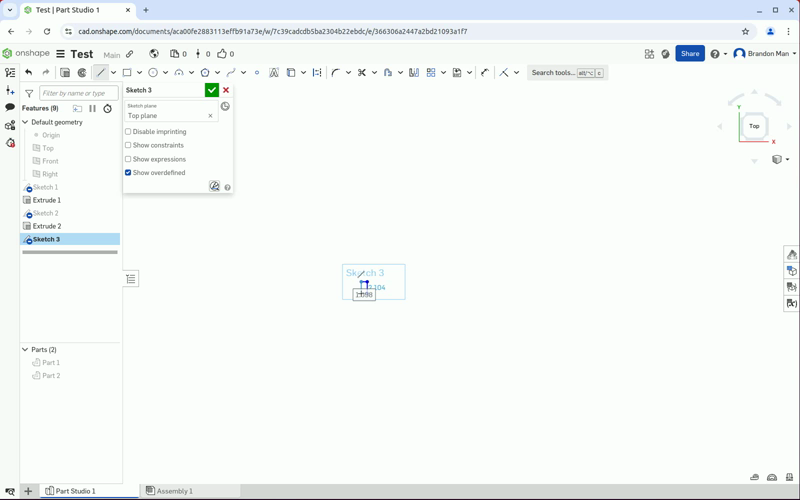
key(esc)
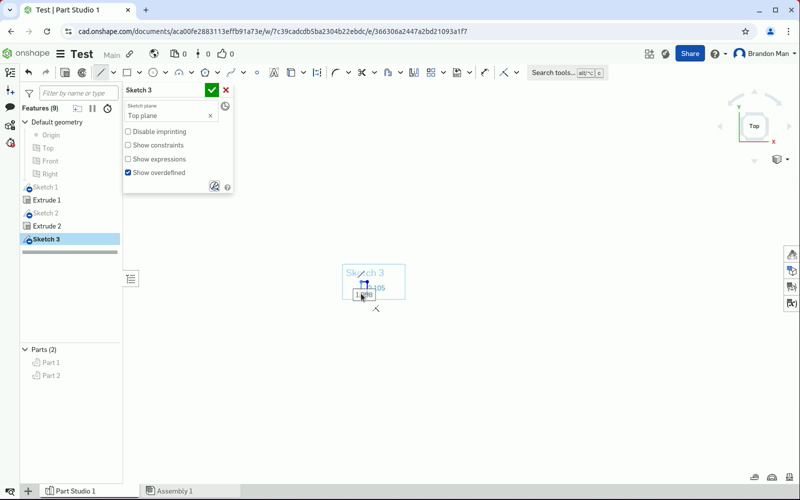
mouse_move(364, 292)
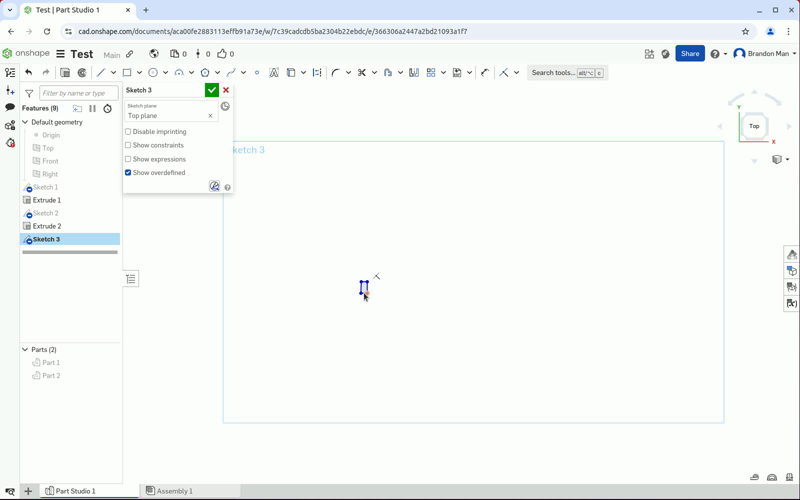
scroll(6)
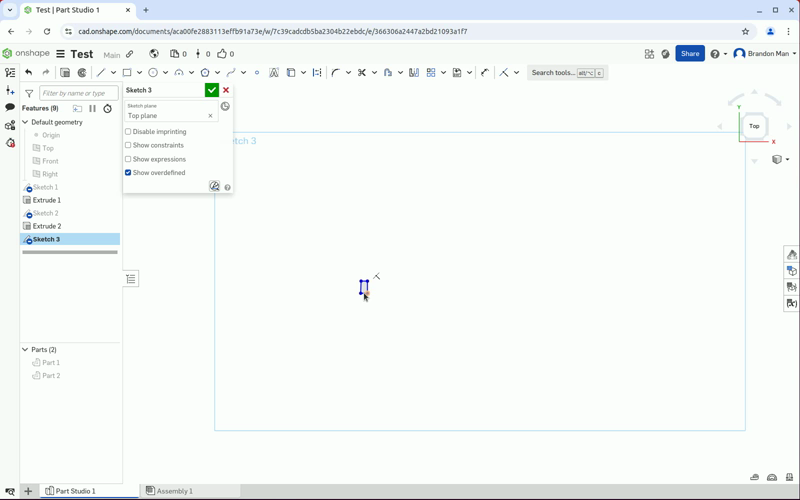
scroll(6)
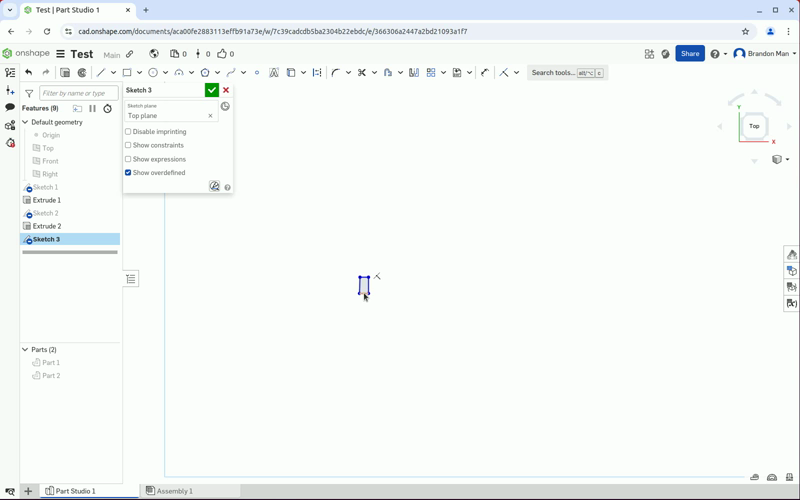
scroll(6)
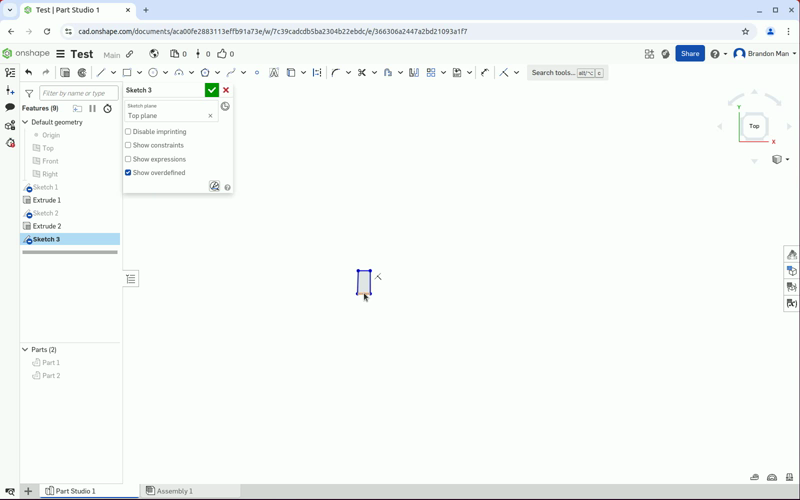
scroll(6)
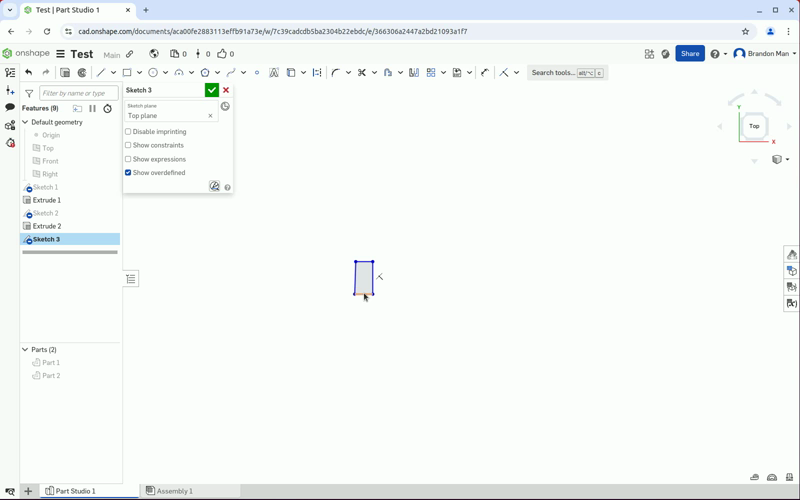
scroll(6)
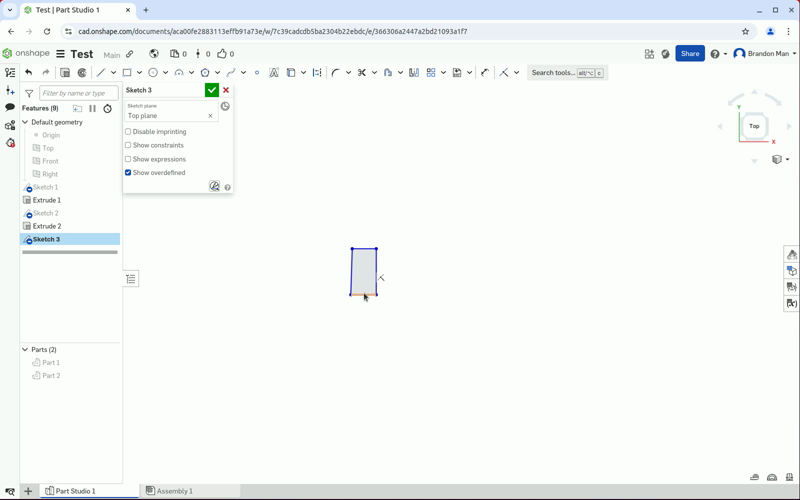
scroll(6)
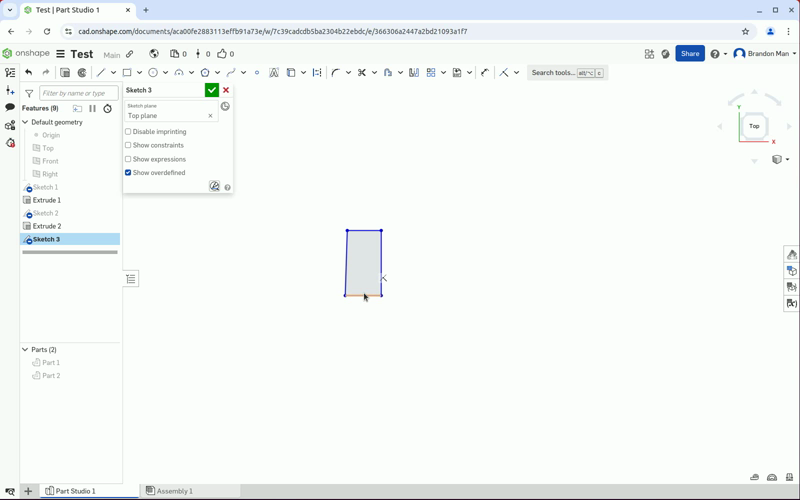
scroll(6)
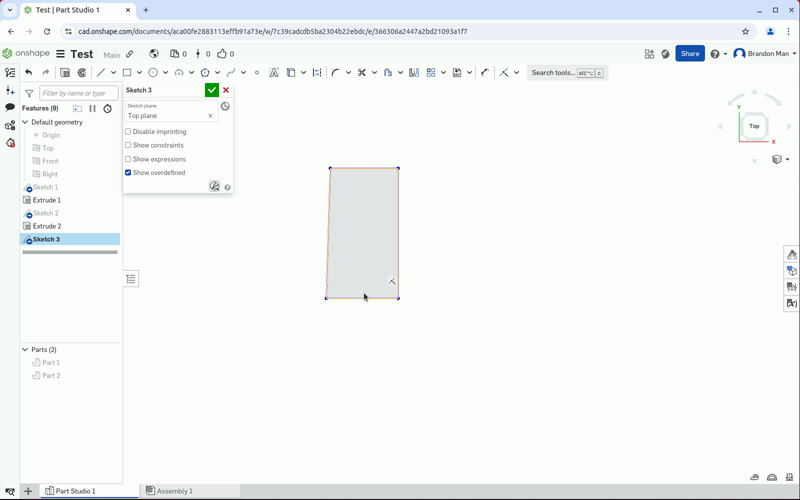
click(364, 292)
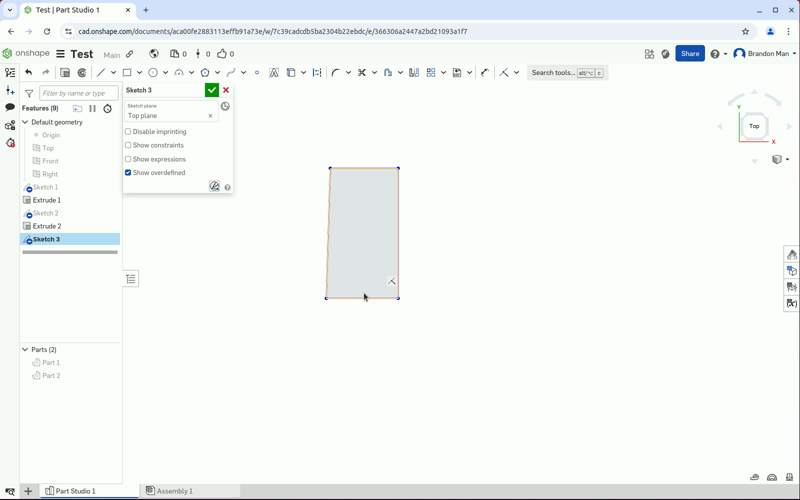
scroll(-6)
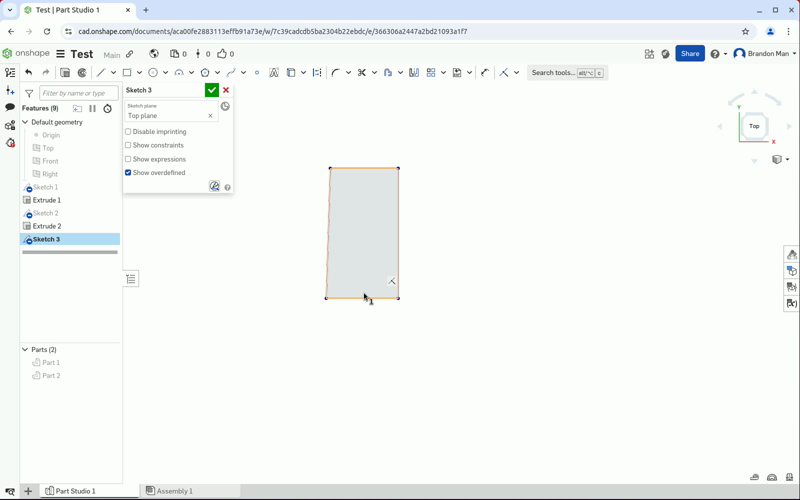
scroll(-6)
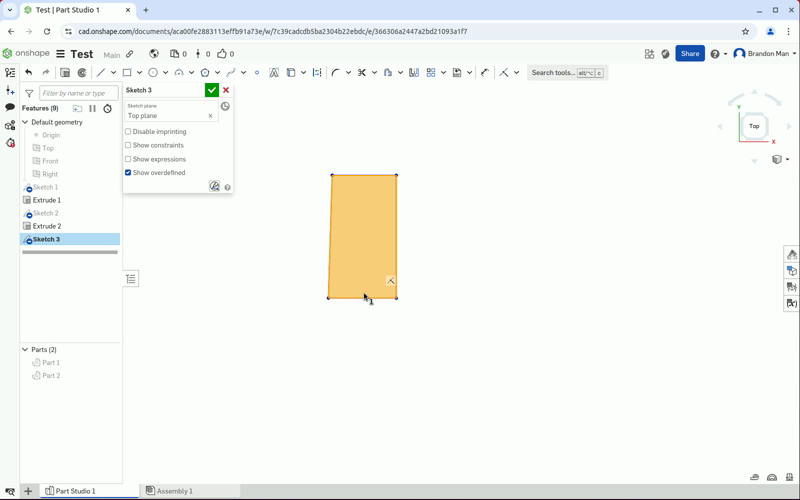
scroll(-6)
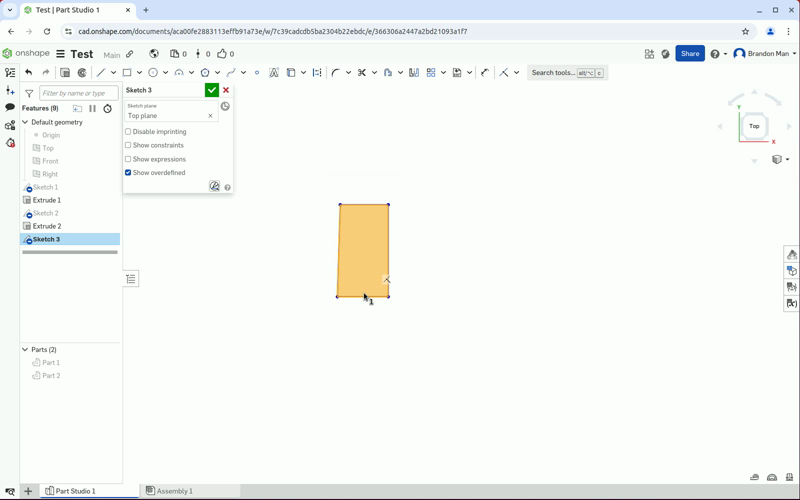
scroll(-6)
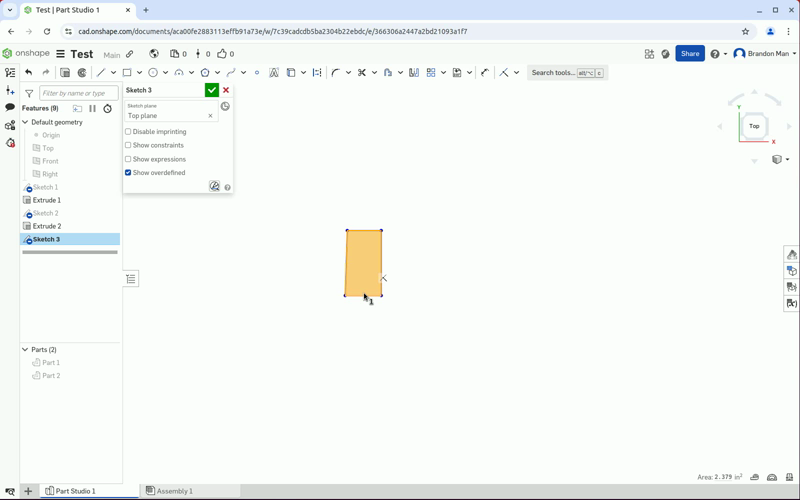
scroll(-6)
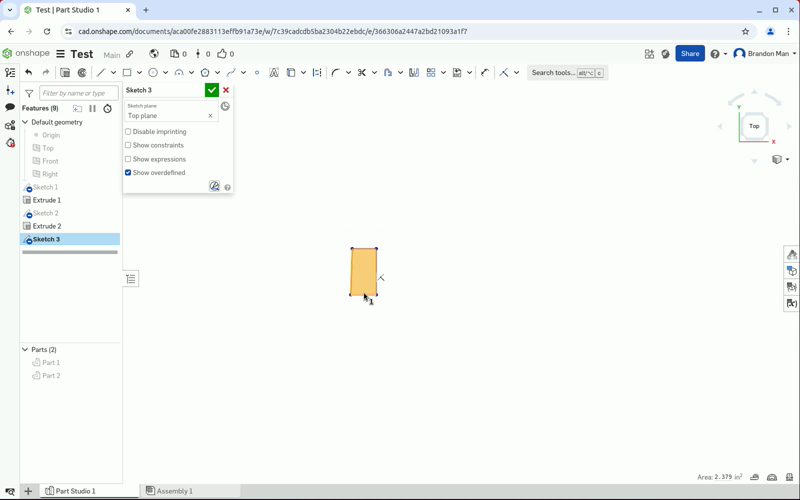
scroll(-6)
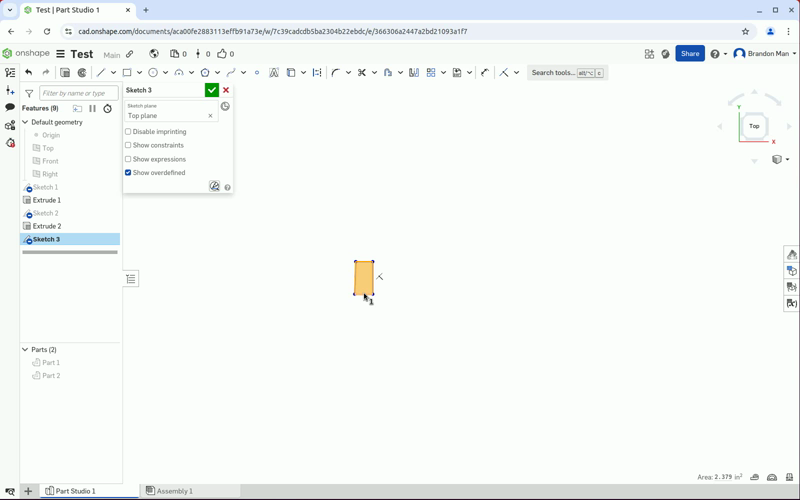
scroll(-6)
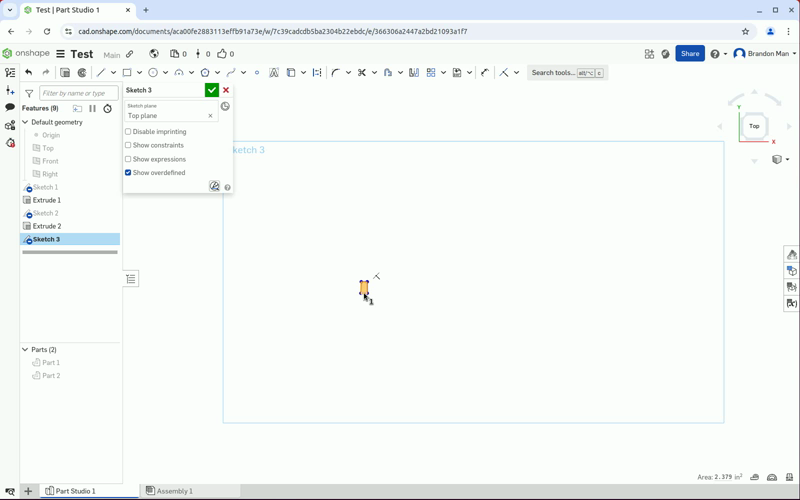
mouse_move(73, 352)
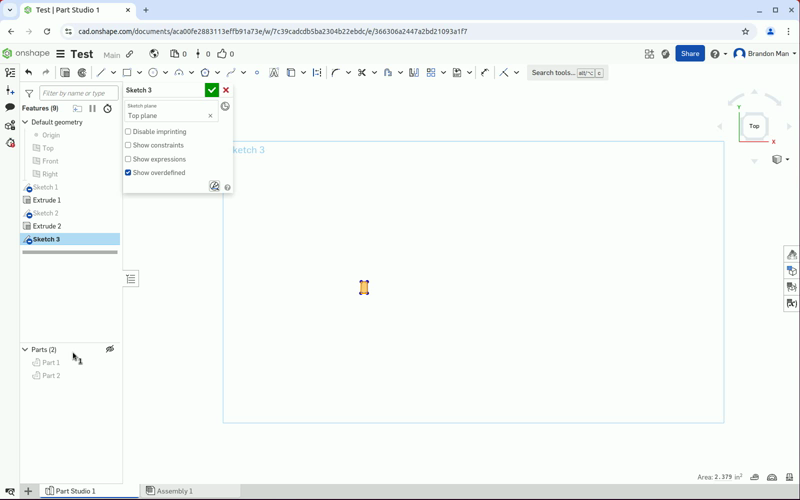
key(shift+y)
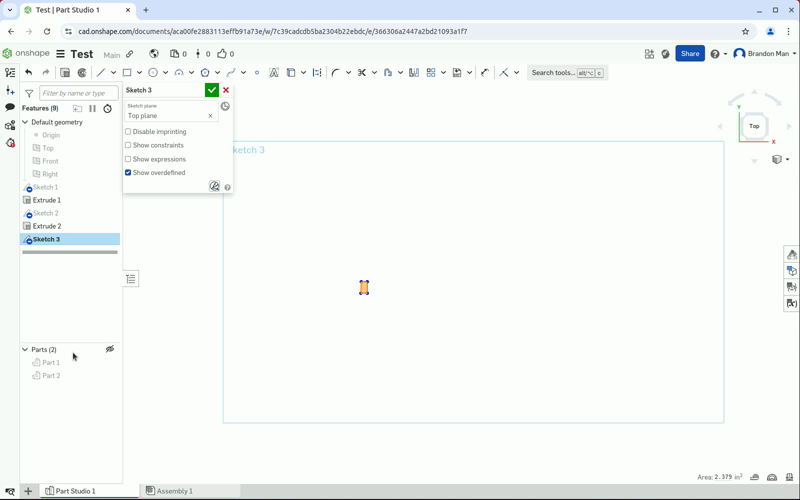
key(shift+e)
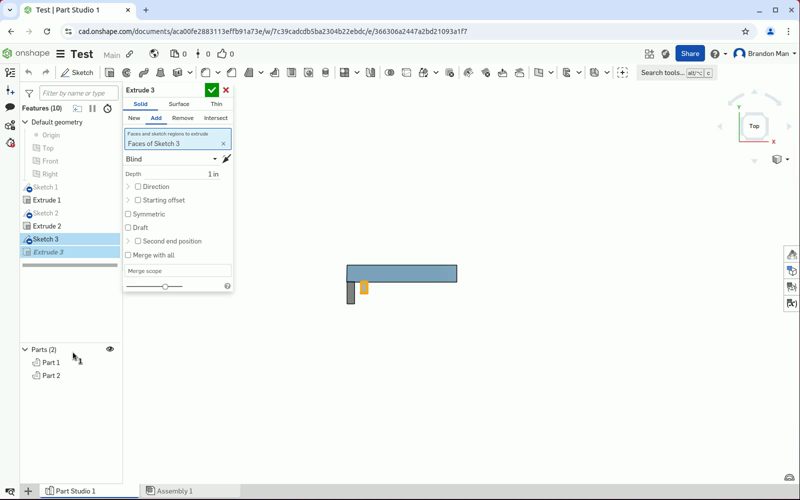
mouse_move(143, 106)
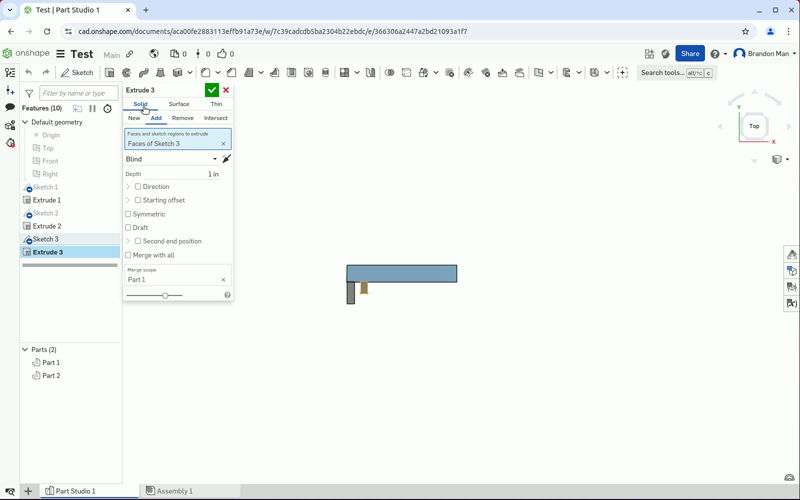
click(143, 106)
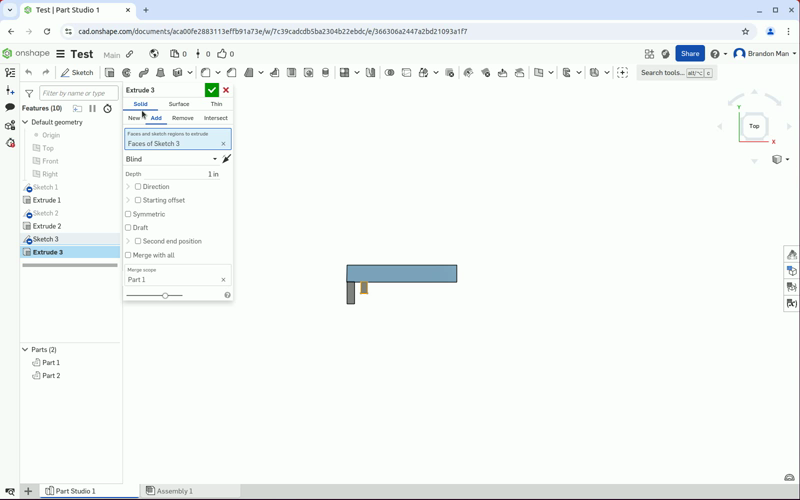
mouse_move(137, 120)
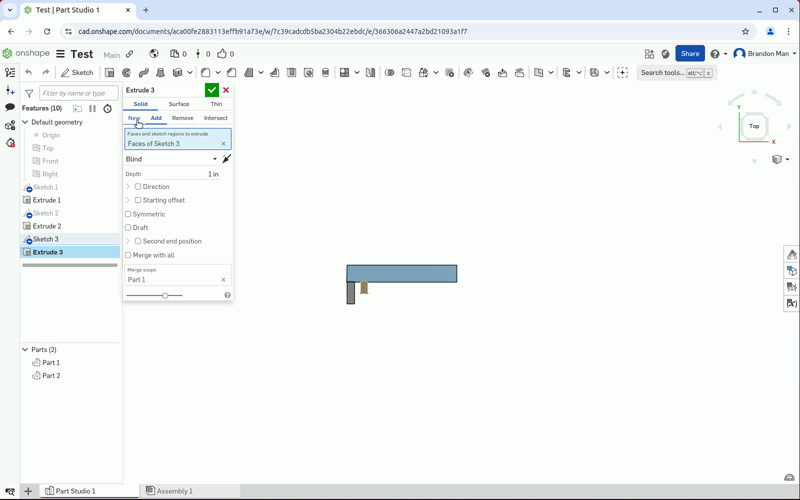
click(137, 120)
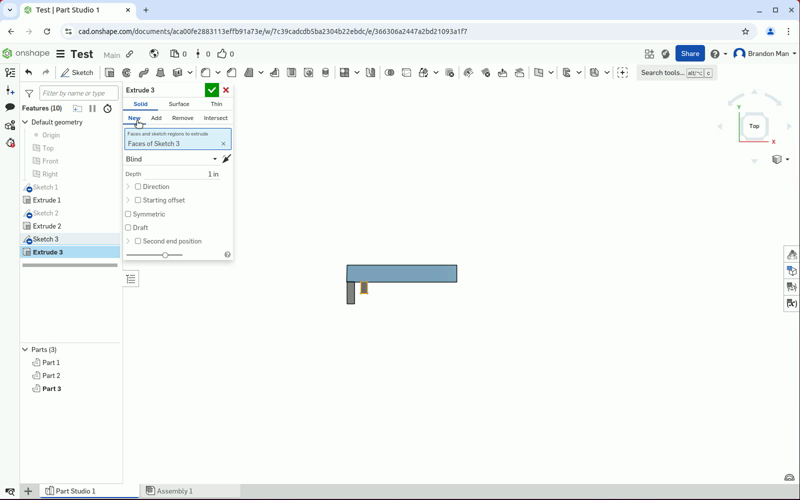
key(tab, 4)
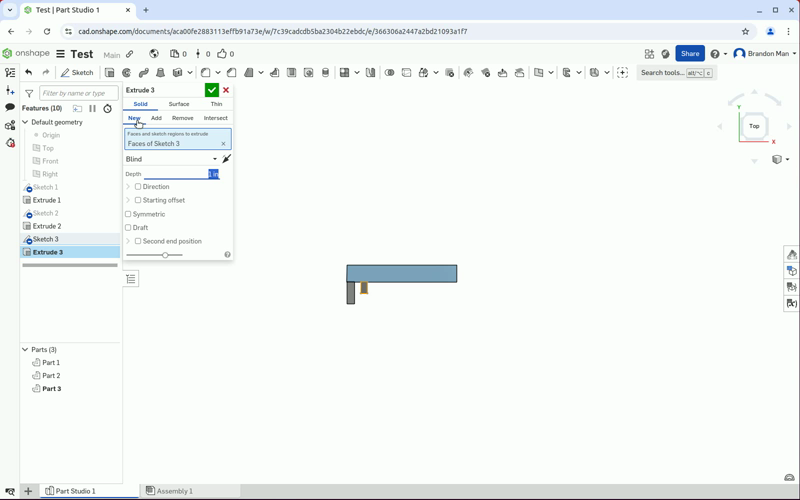
text(2.166)
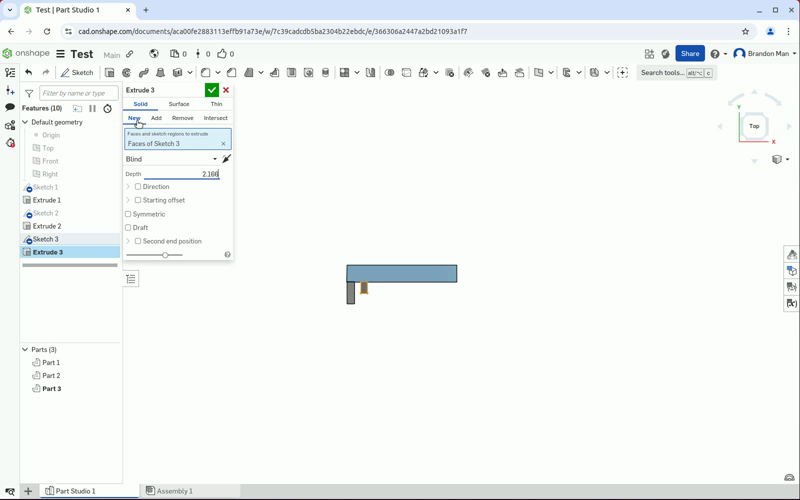
key(enter)
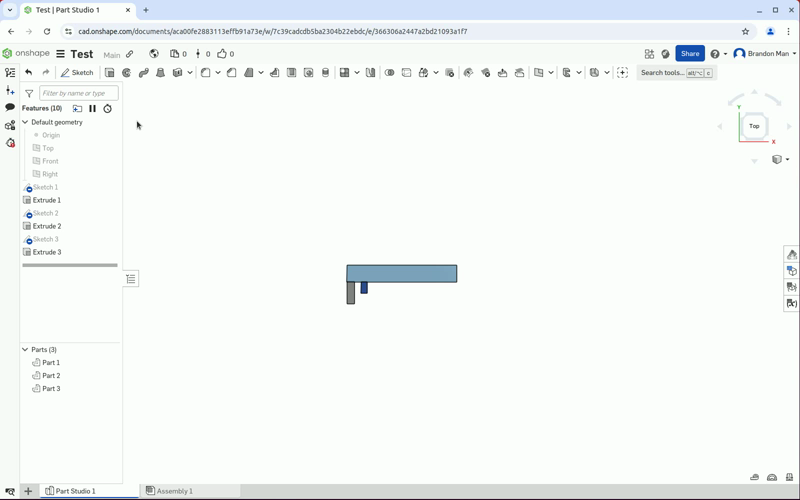
key(shift+h)
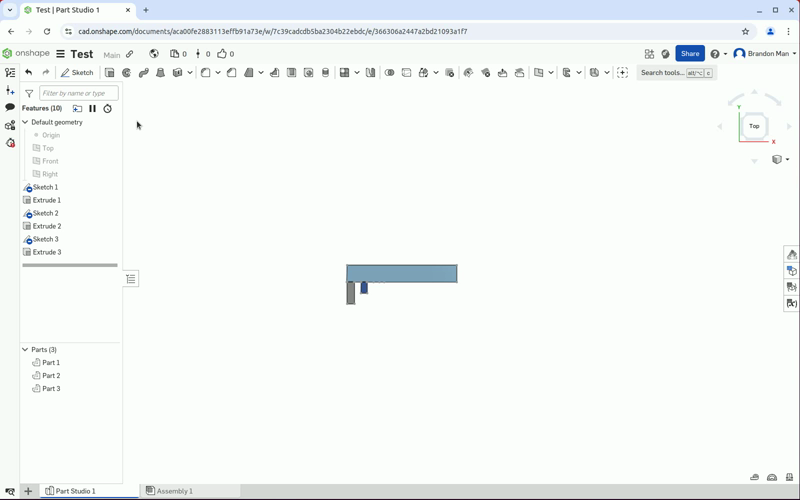
key(shift+h)
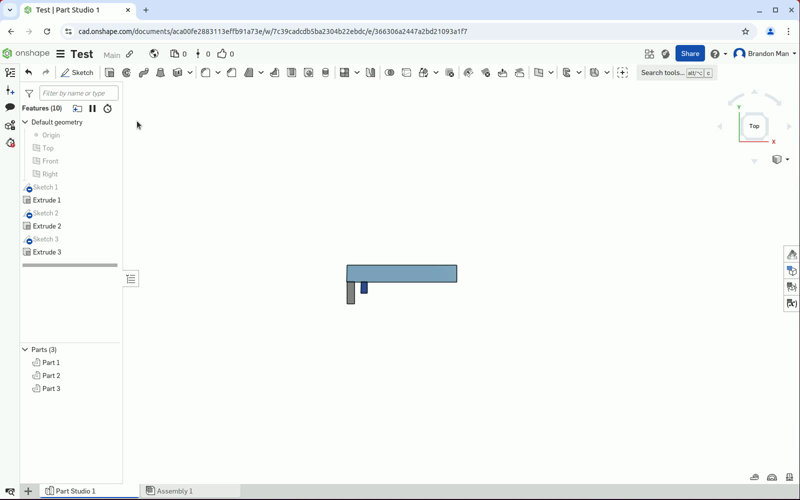
mouse_move(73, 189)
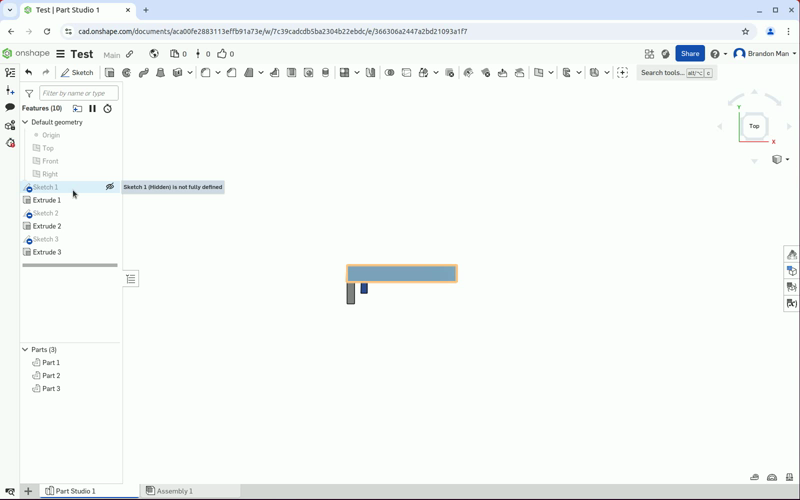
click(73, 189)
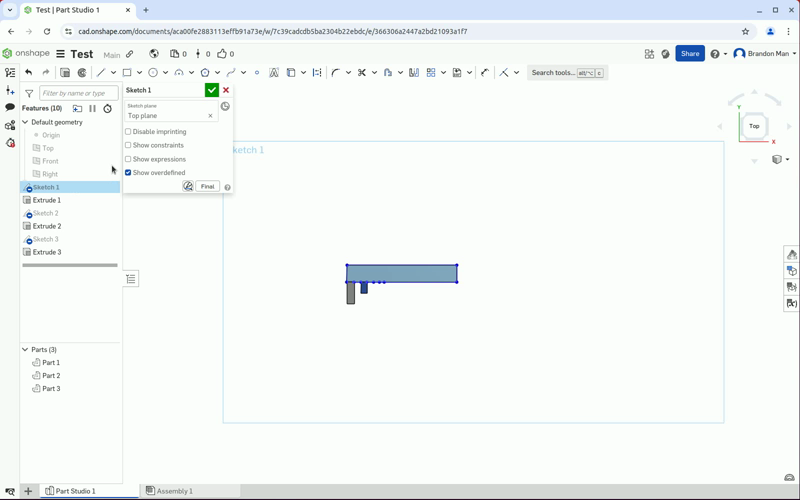
mouse_move(229, 92)
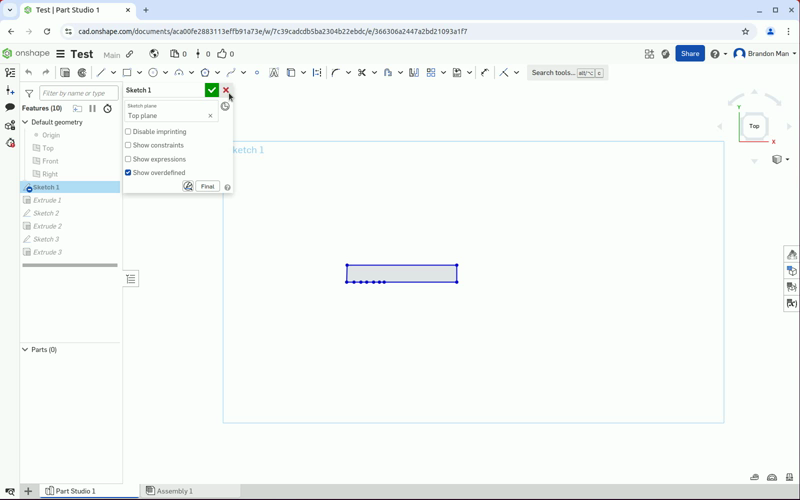
click(229, 92)
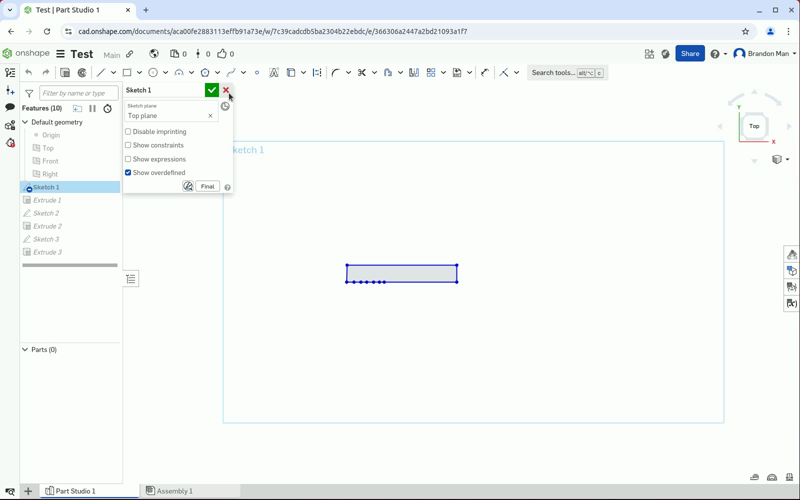
key(shift+s)
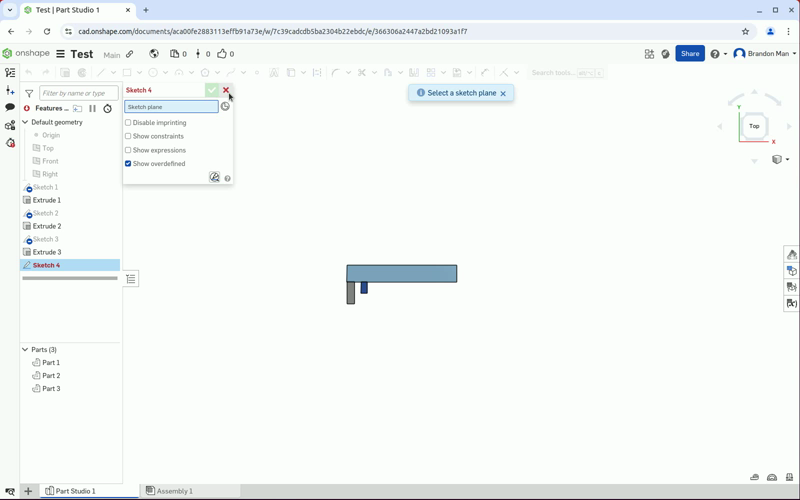
mouse_move(73, 150)
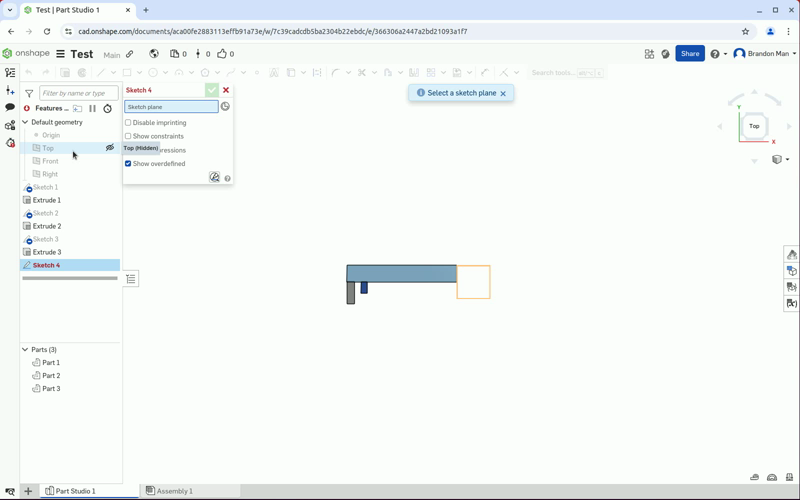
click(73, 150)
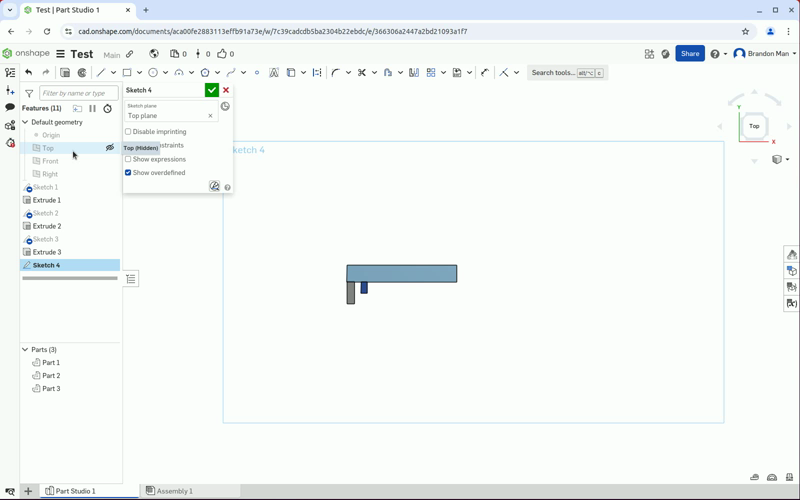
mouse_move(73, 352)
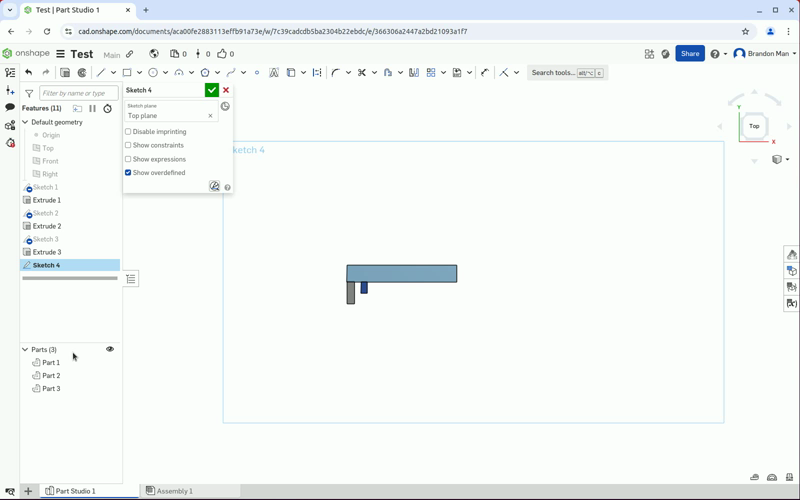
key(y)
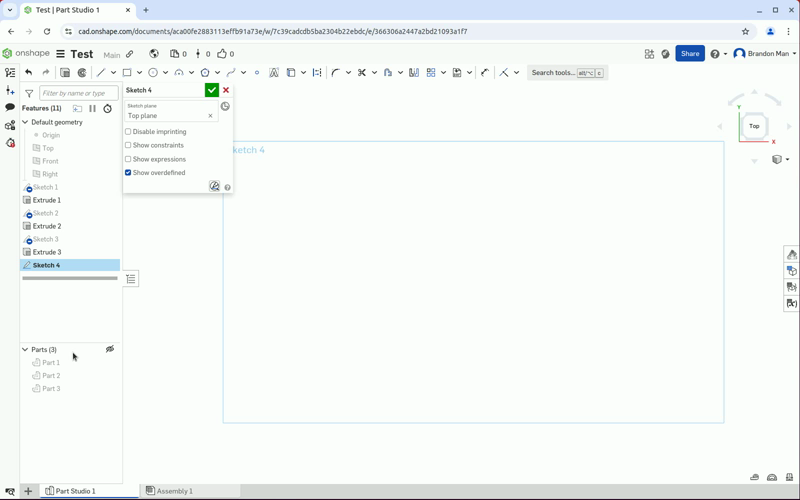
key(l)
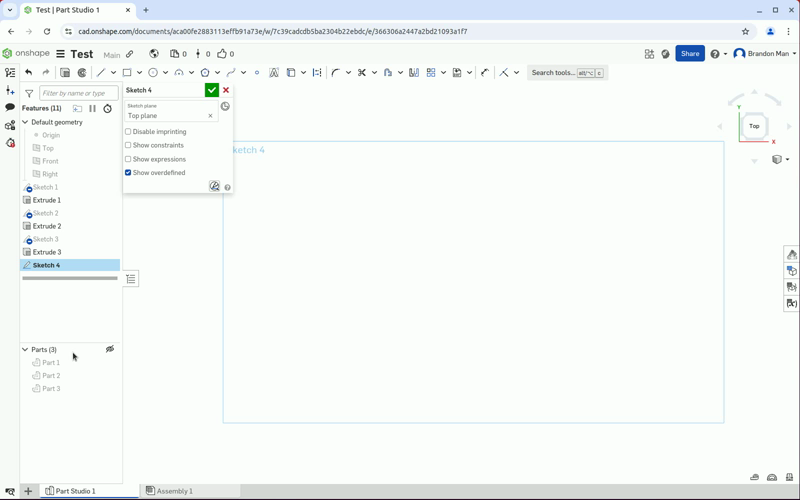
key_down(shift)
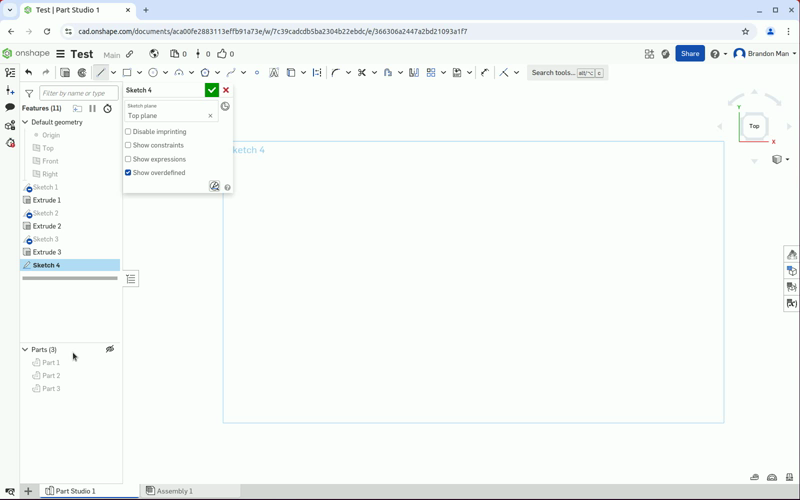
mouse_move(374, 282)
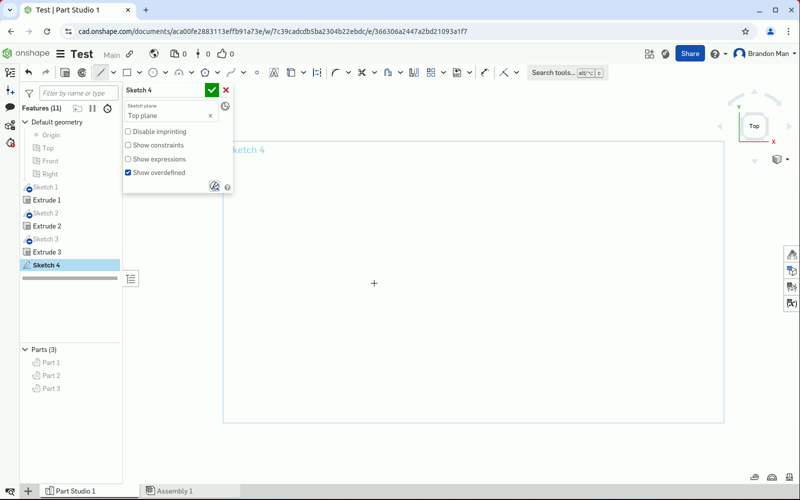
click(374, 282)
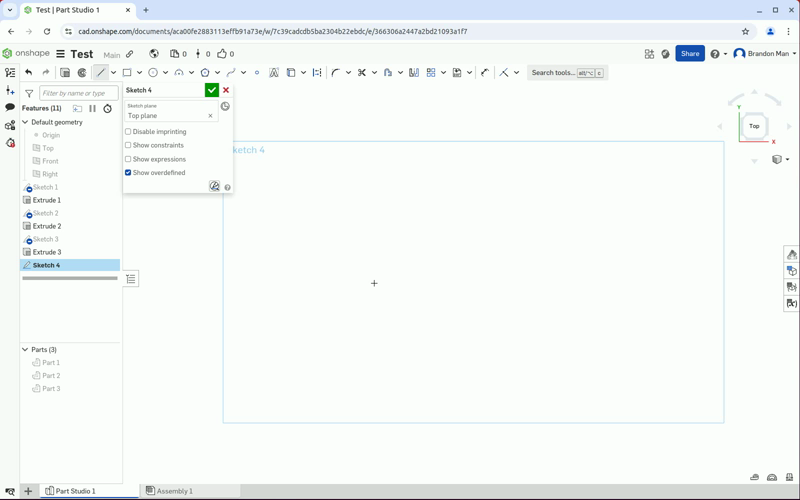
key_up(shift)
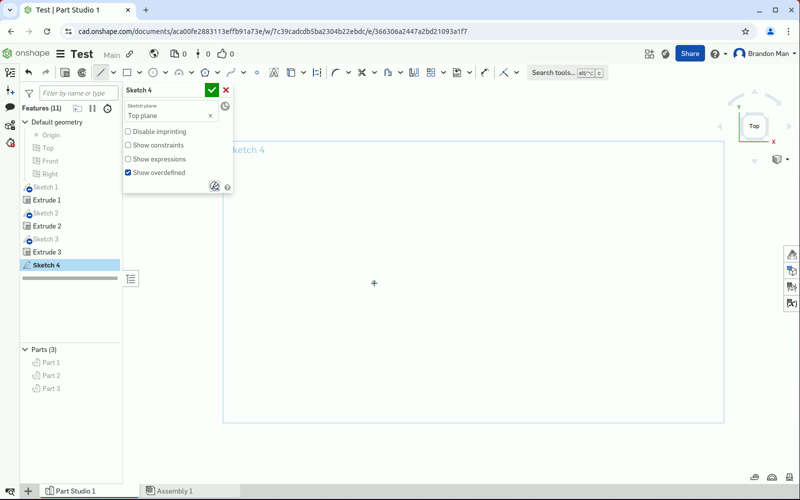
key_down(shift)
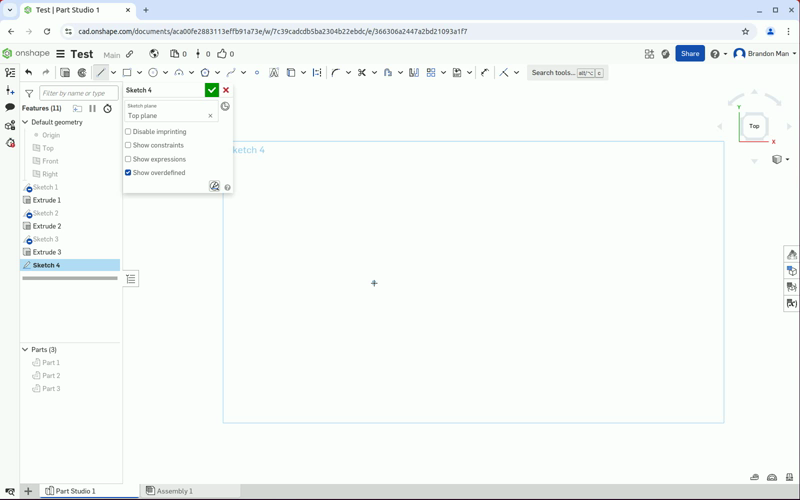
mouse_move(404, 282)
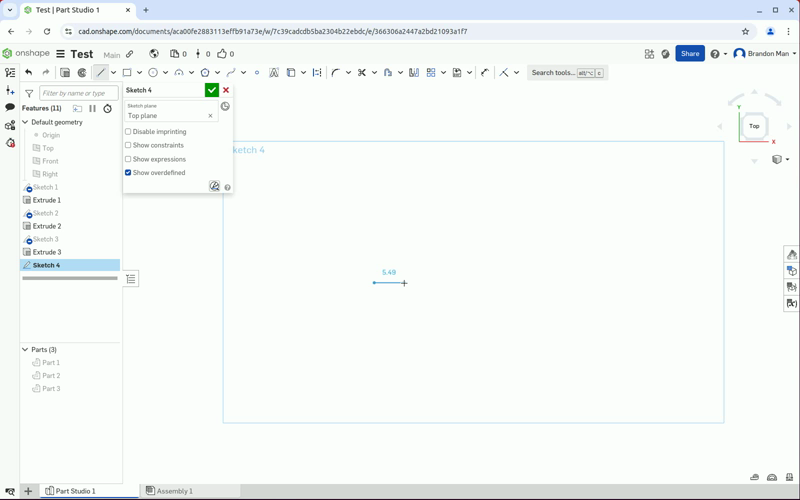
mouse_move(379, 294)
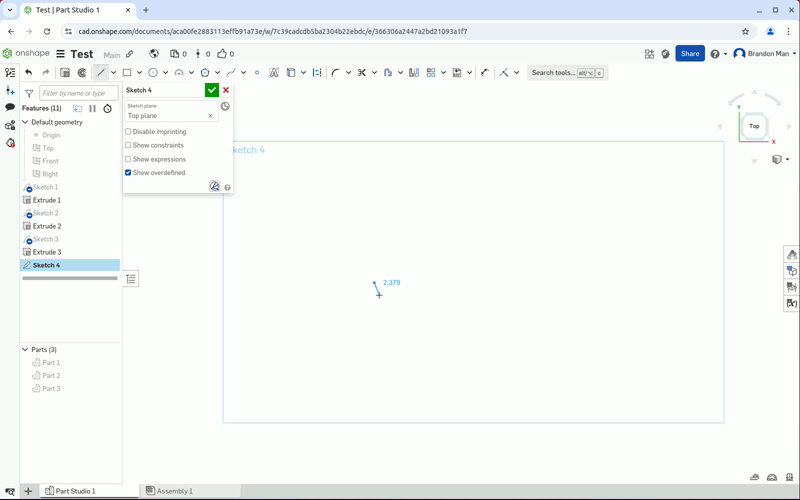
click(379, 294)
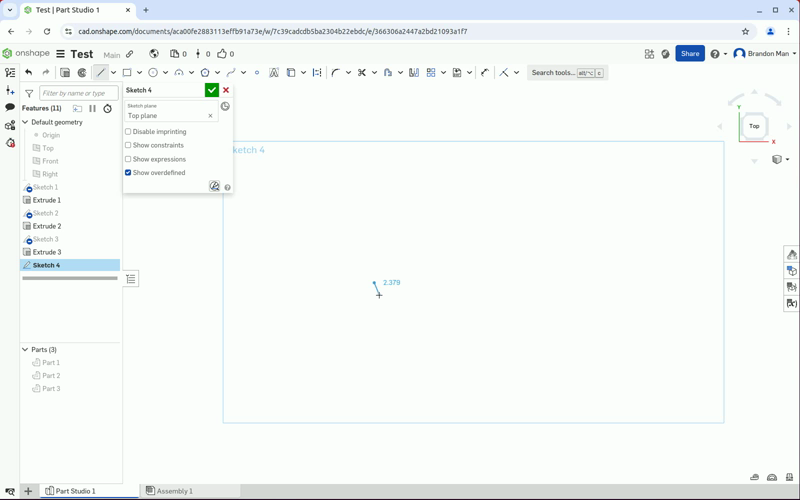
key_up(shift)
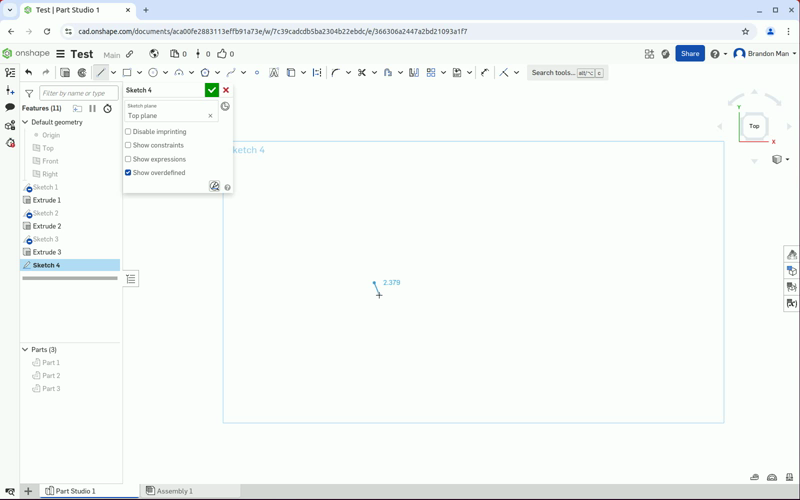
key_down(shift)
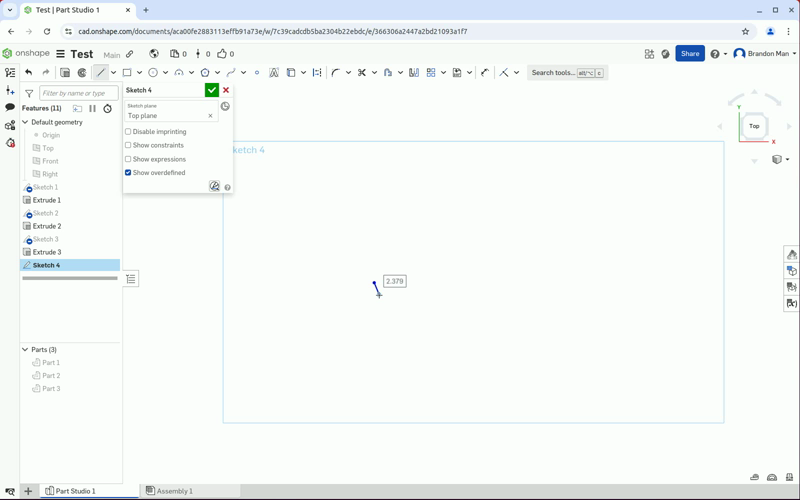
mouse_move(409, 294)
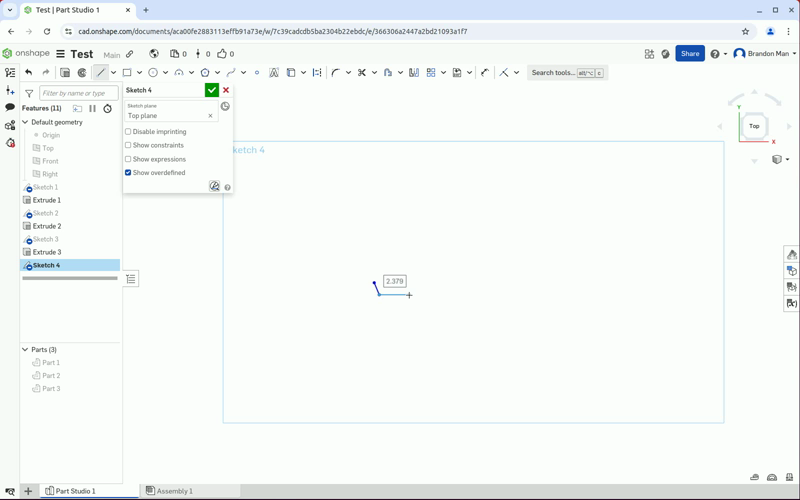
mouse_move(379, 282)
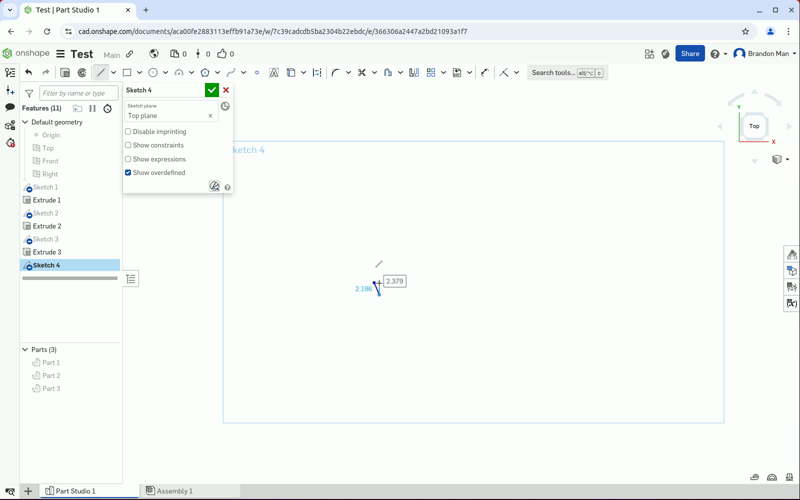
click(379, 282)
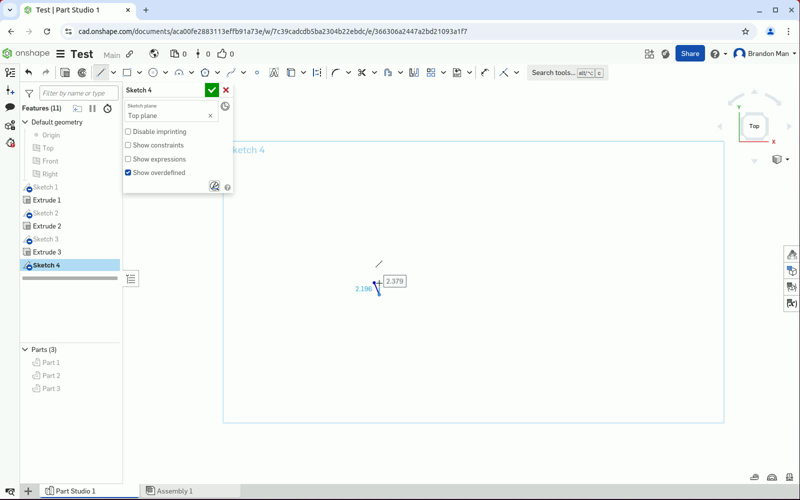
key_up(shift)
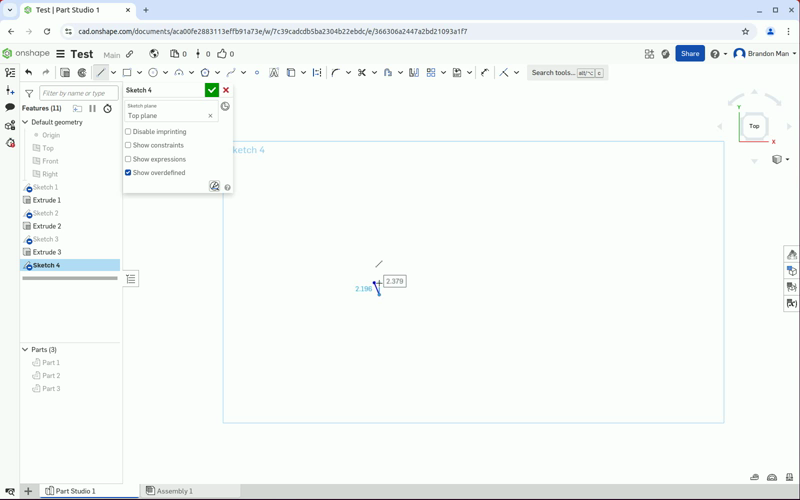
mouse_move(409, 282)
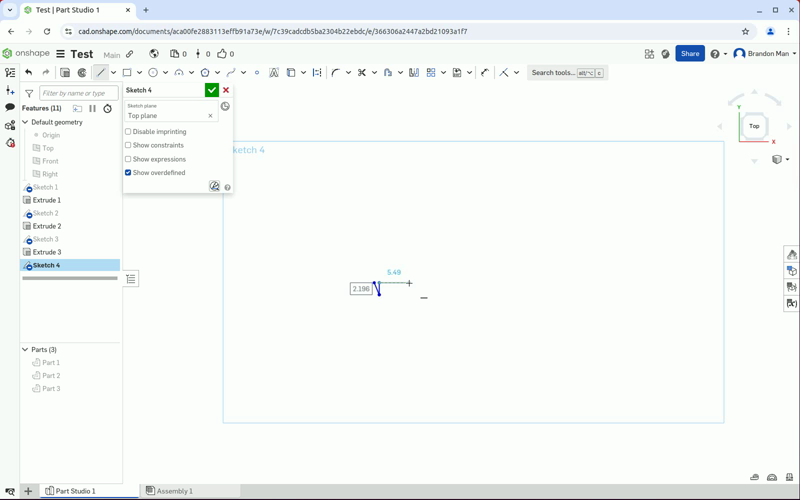
key_down(shift)
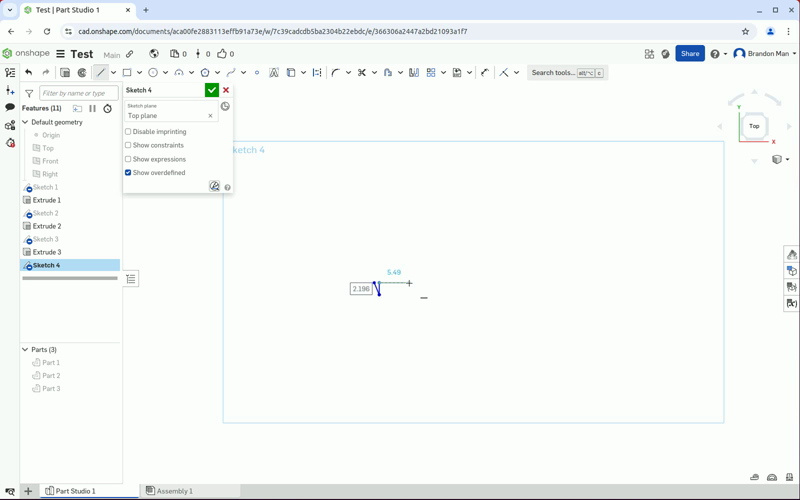
mouse_move(374, 282)
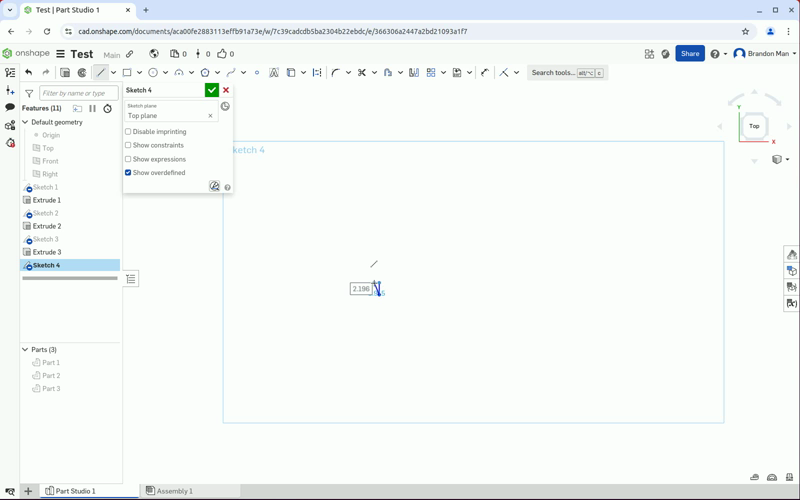
scroll(6)
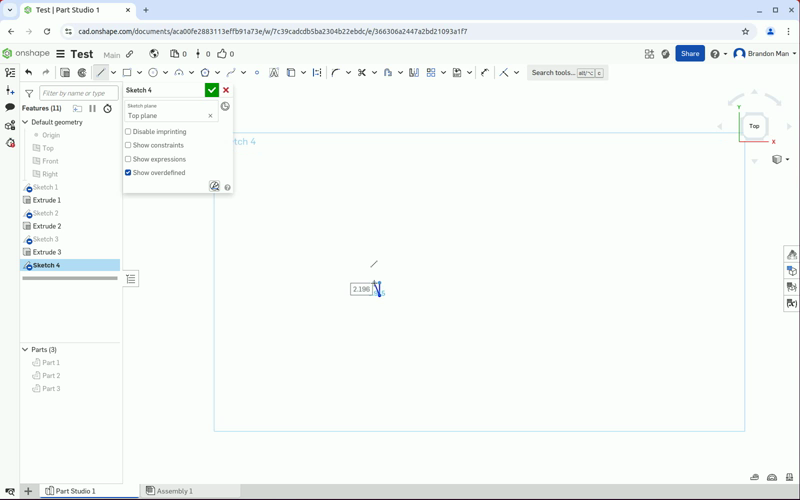
scroll(6)
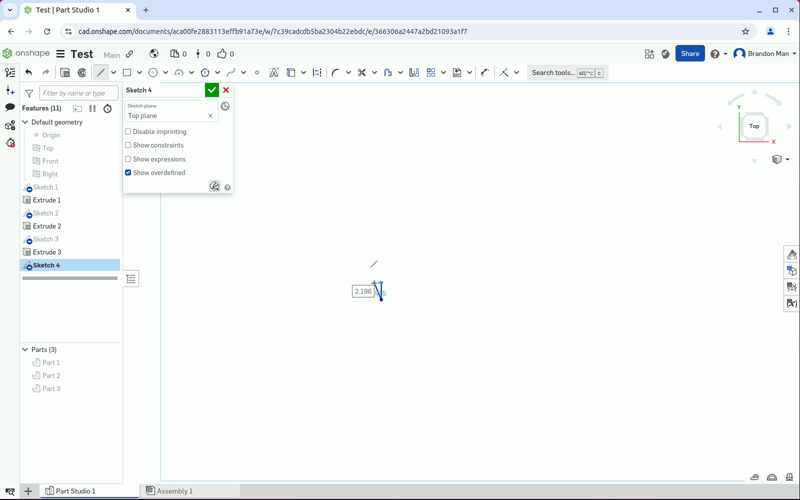
scroll(6)
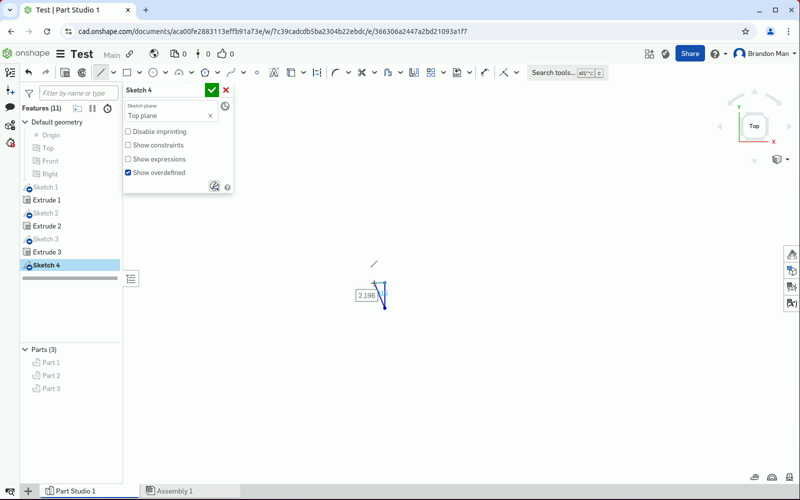
scroll(6)
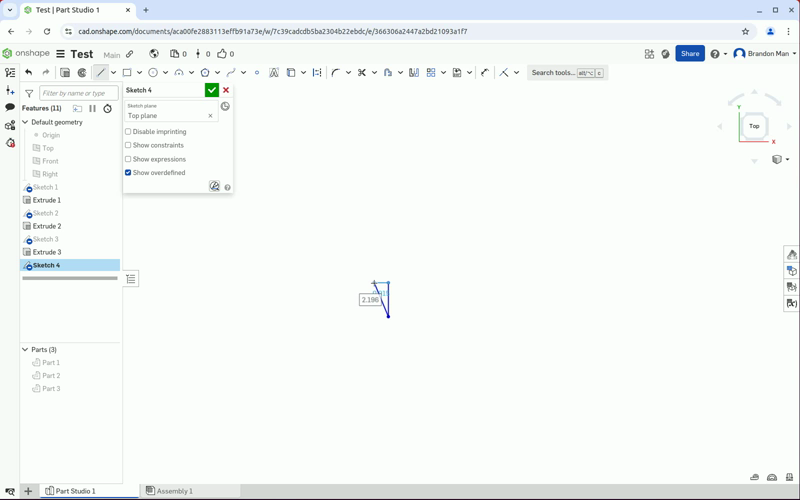
scroll(6)
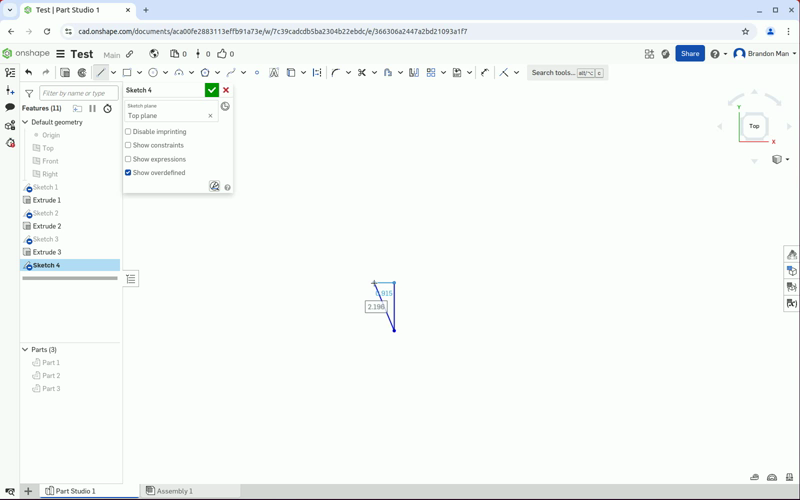
scroll(6)
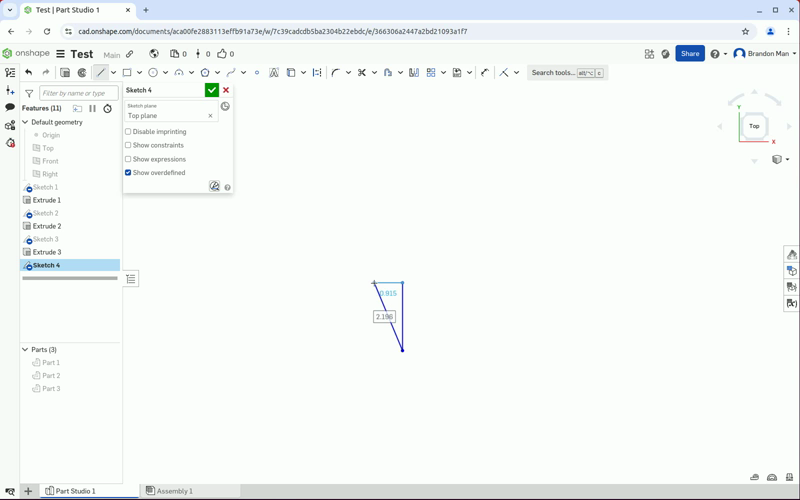
scroll(6)
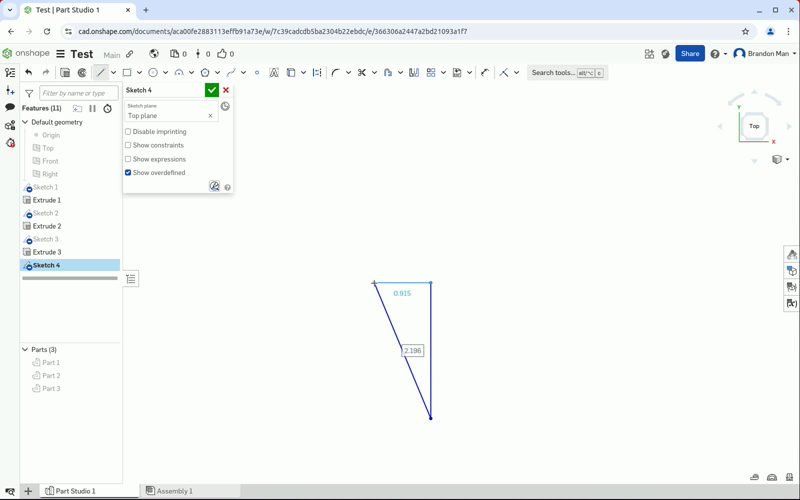
key_up(shift)
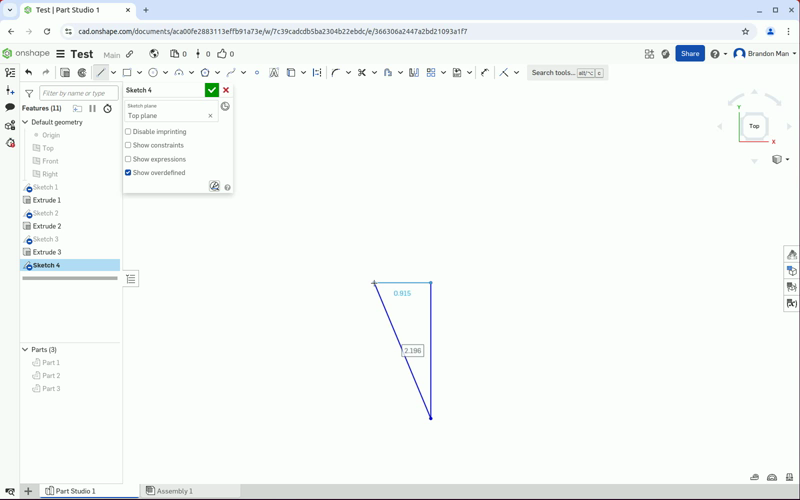
click(374, 282)
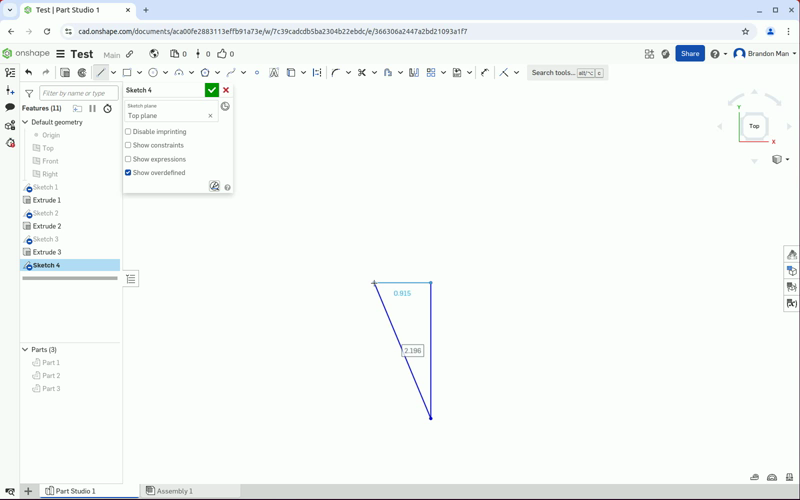
scroll(-6)
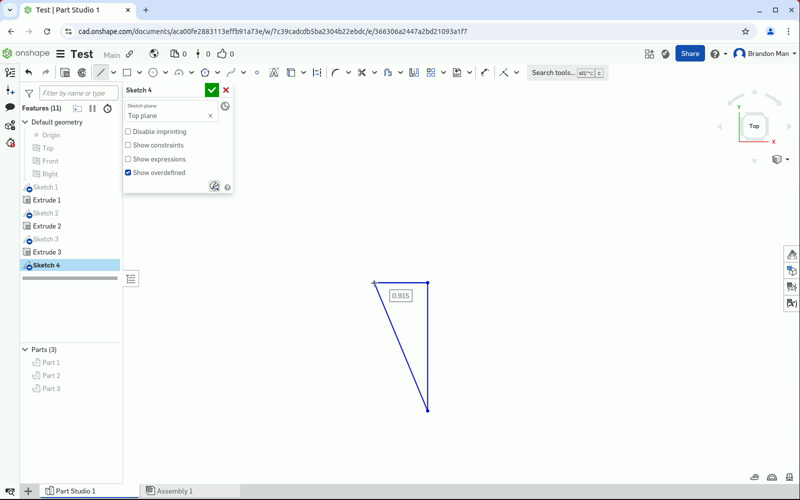
scroll(-6)
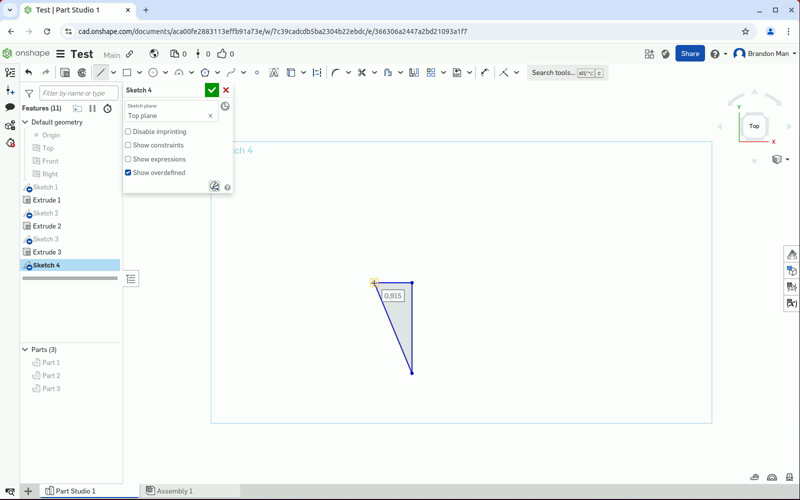
scroll(-6)
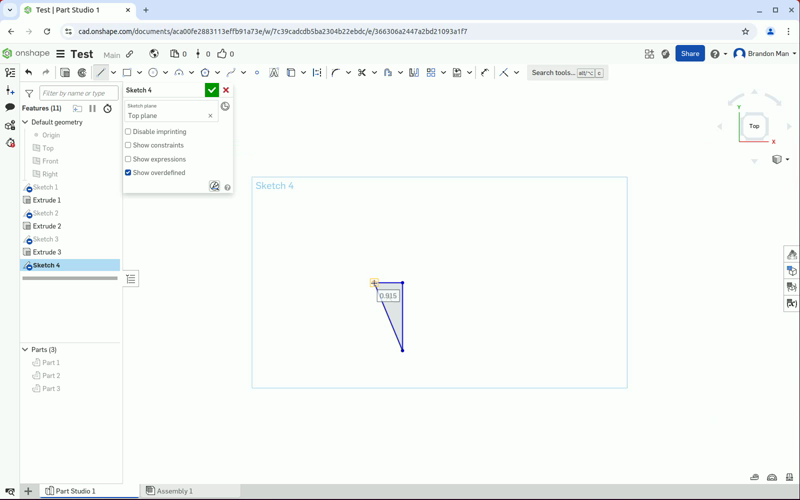
scroll(-6)
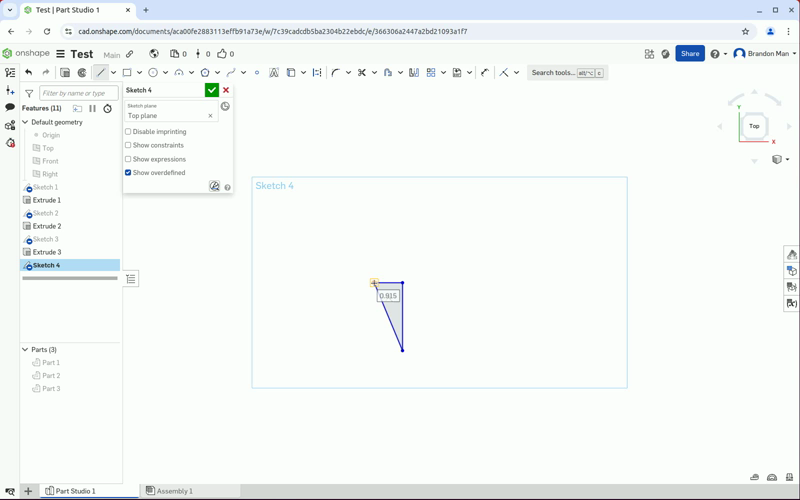
scroll(-6)
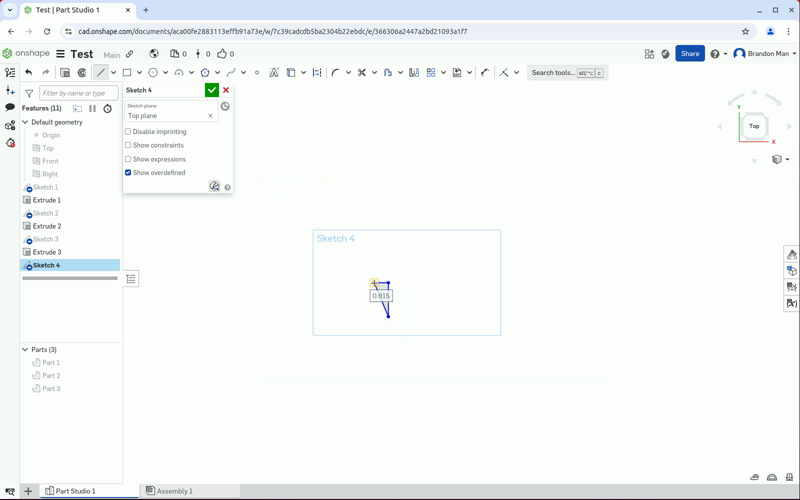
scroll(-6)
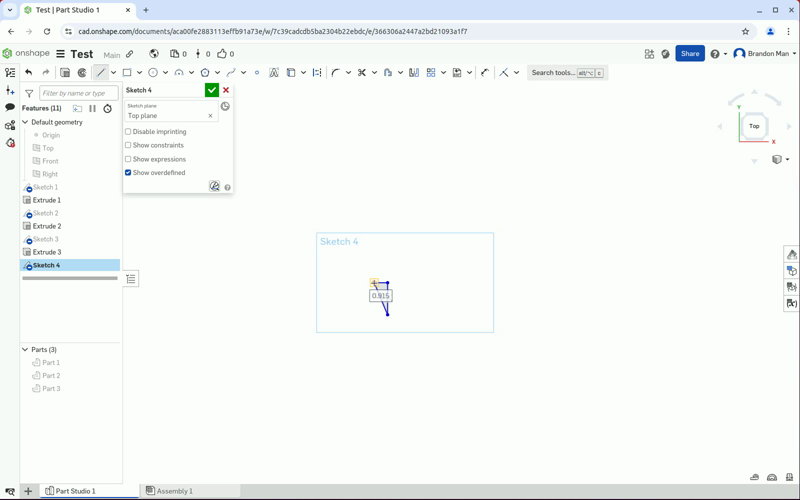
scroll(-6)
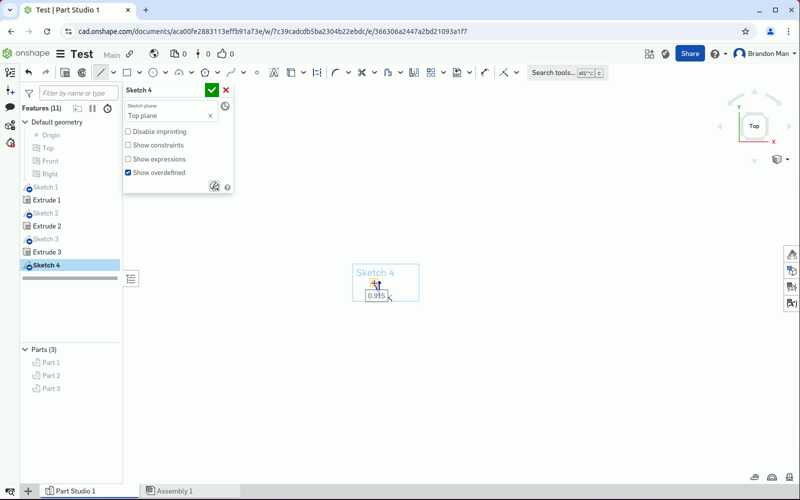
key(esc)
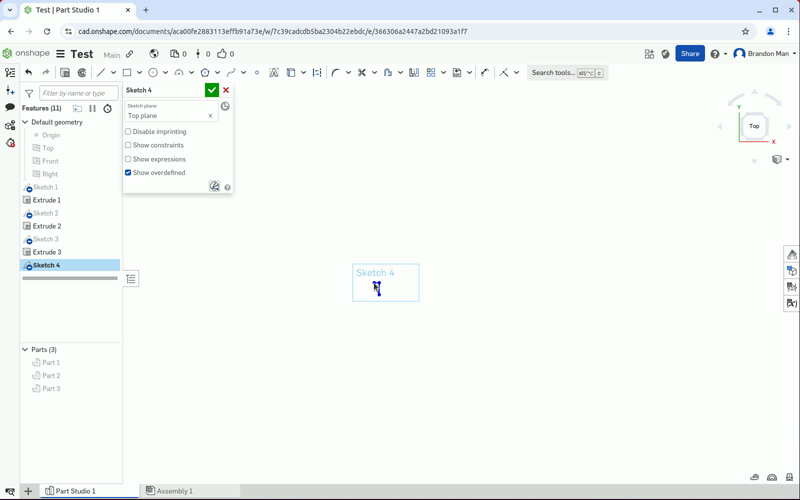
mouse_move(378, 290)
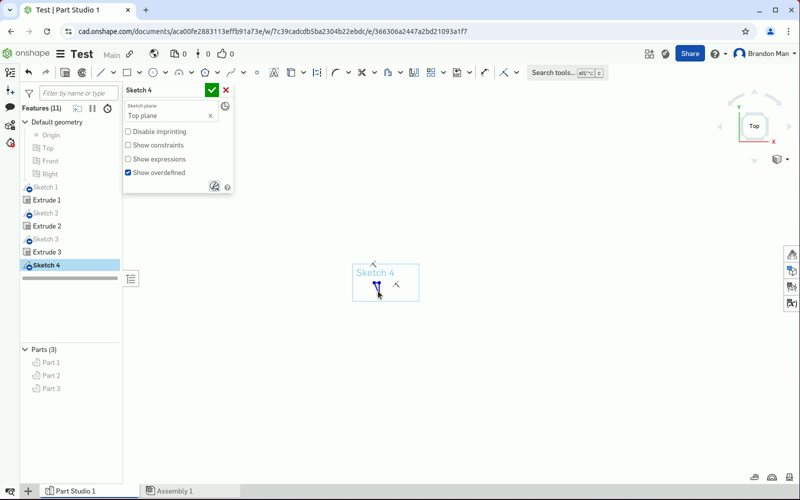
scroll(6)
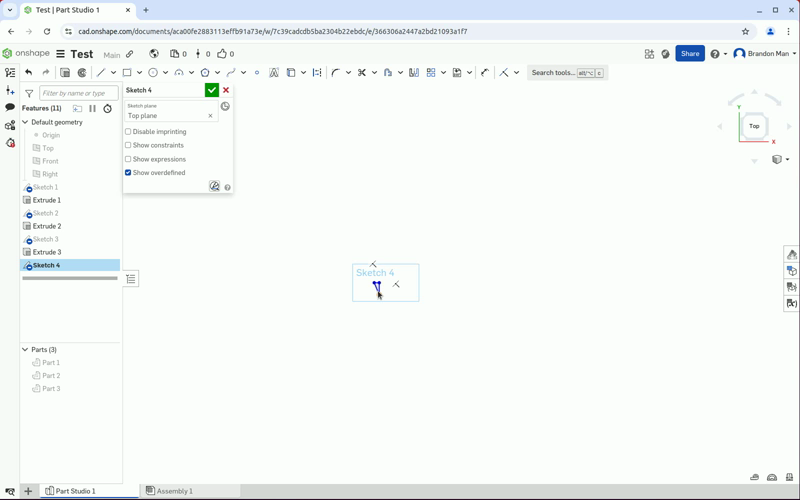
scroll(6)
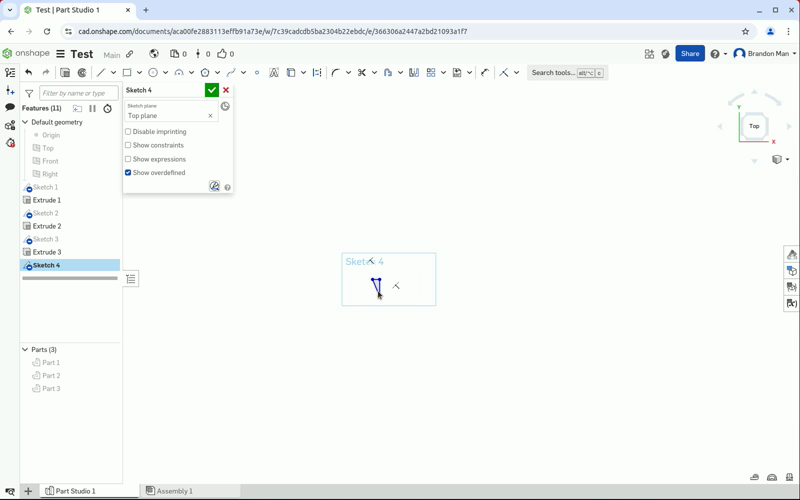
scroll(6)
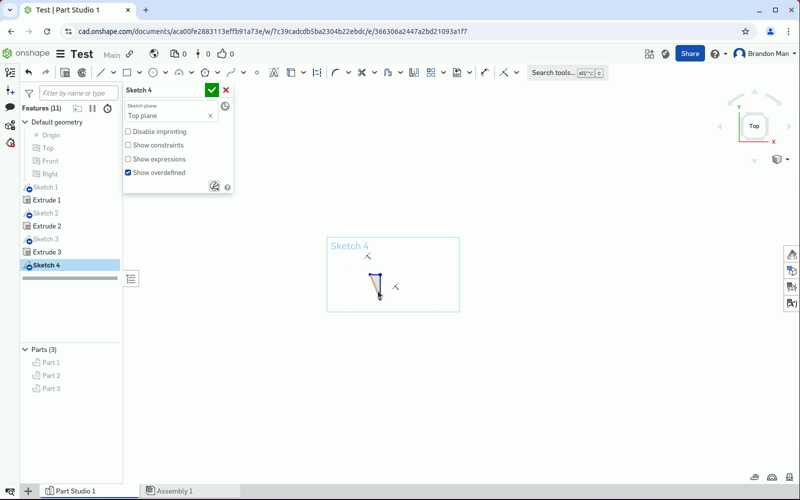
scroll(6)
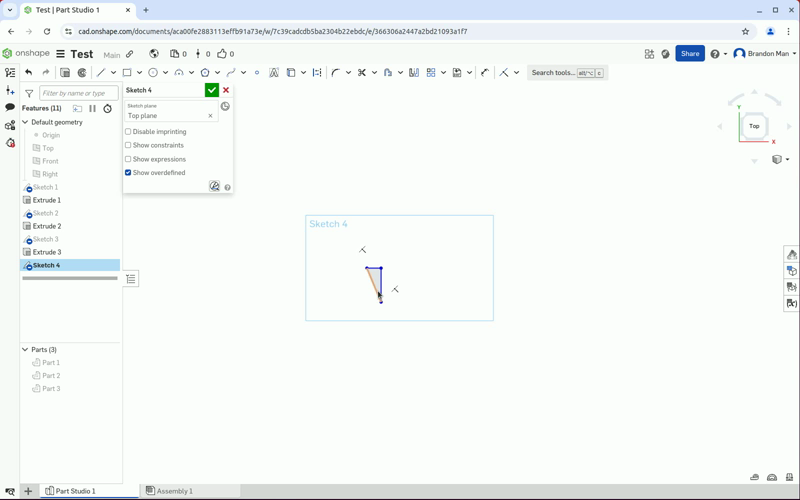
scroll(6)
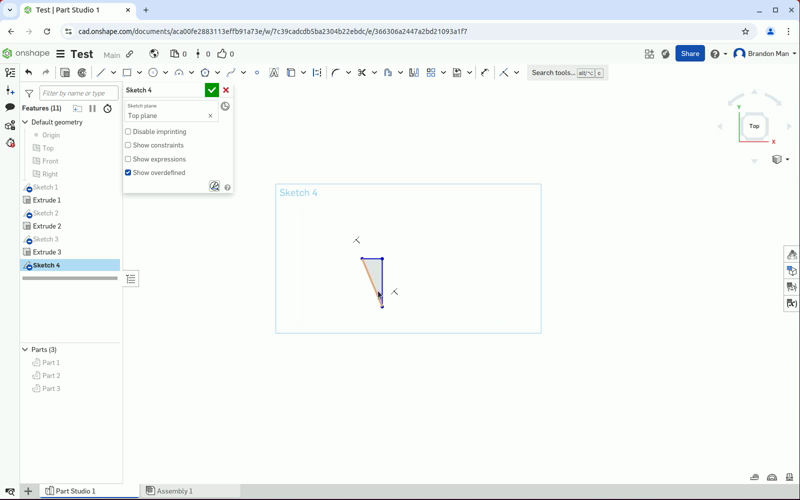
scroll(6)
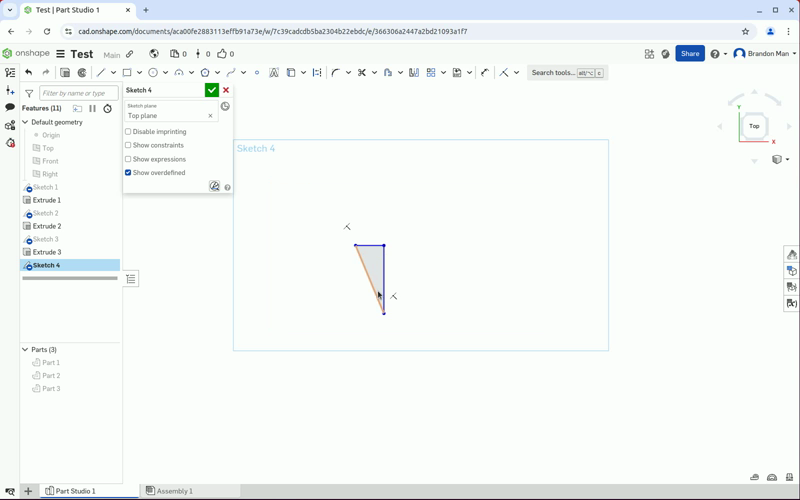
scroll(6)
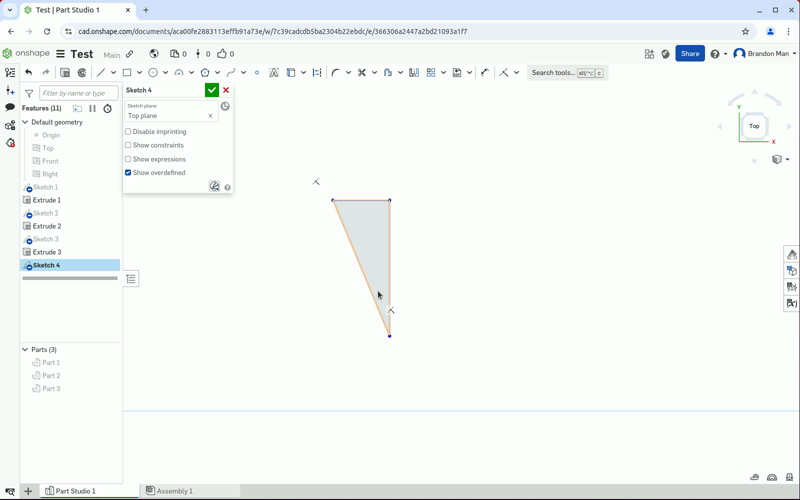
click(378, 290)
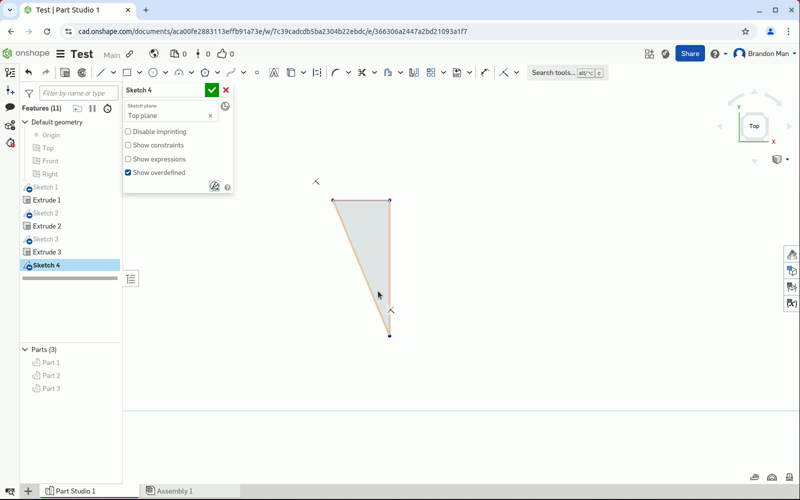
scroll(-6)
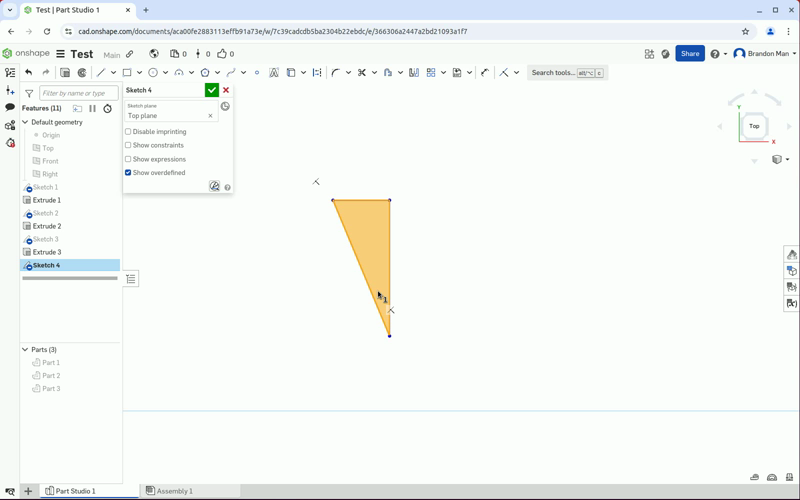
scroll(-6)
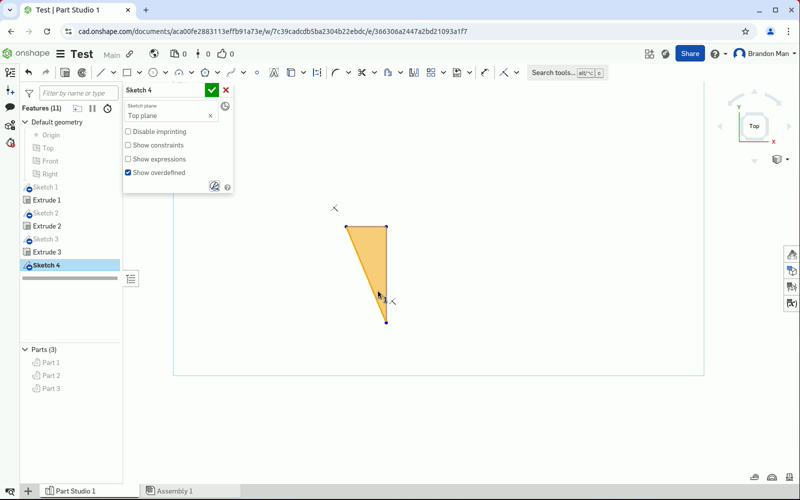
scroll(-6)
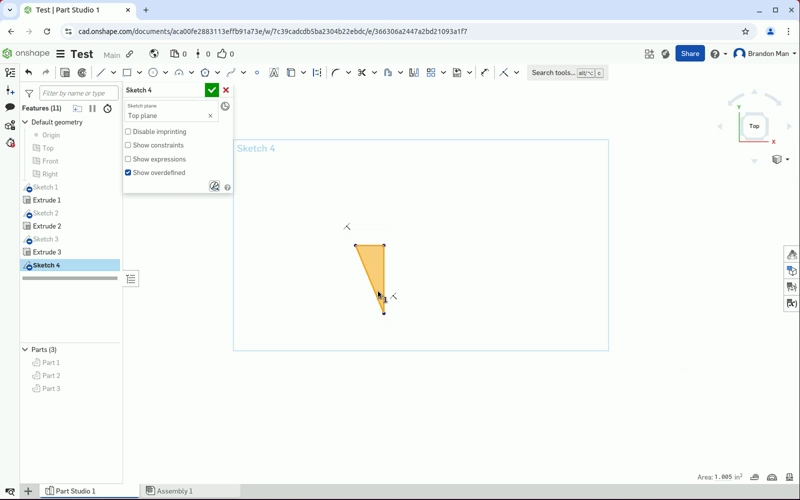
scroll(-6)
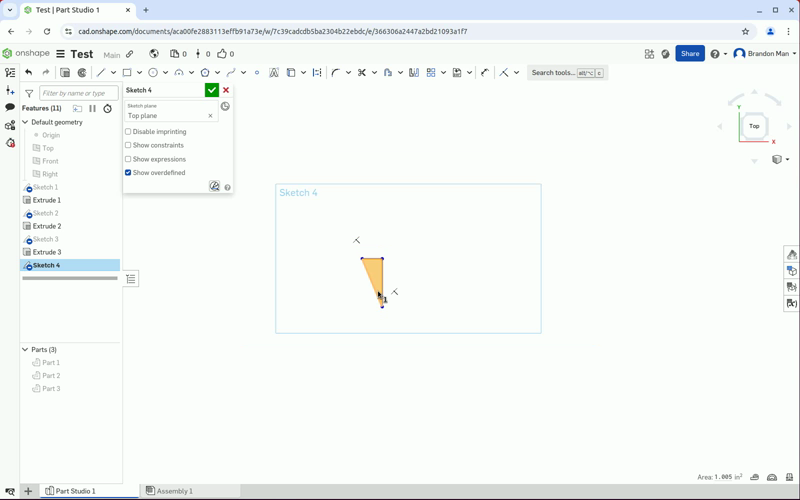
scroll(-6)
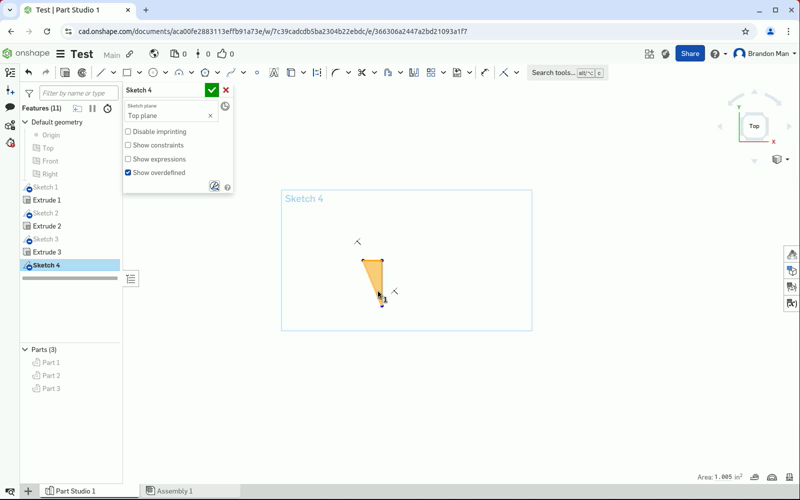
scroll(-6)
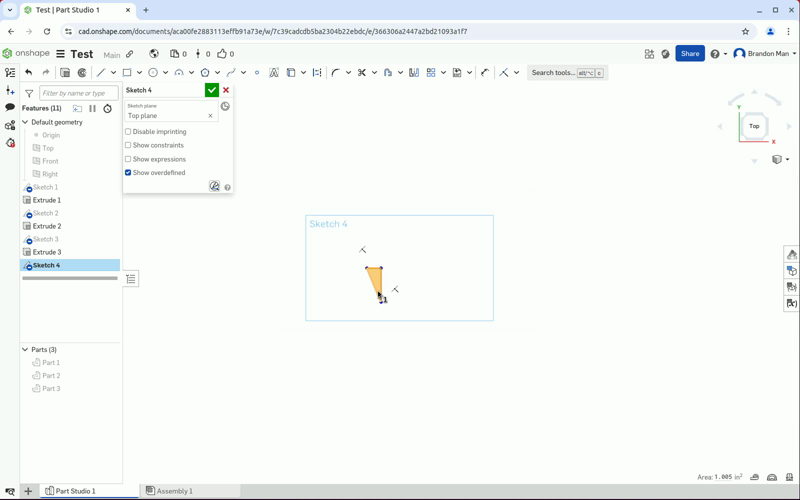
scroll(-6)
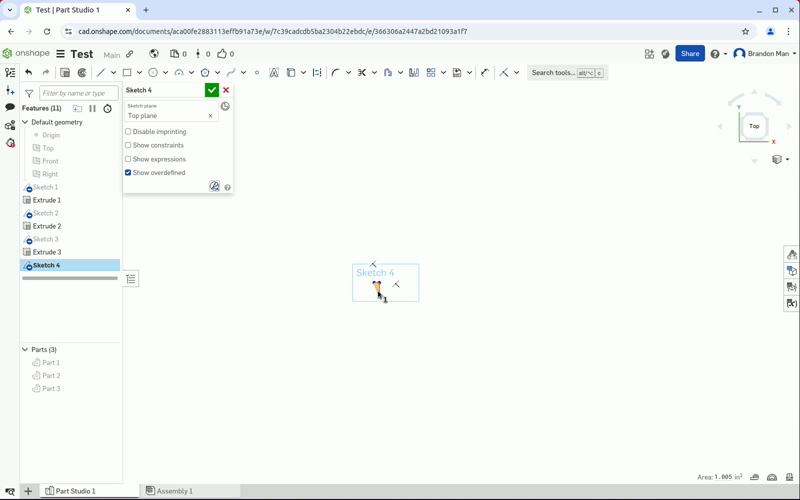
mouse_move(73, 352)
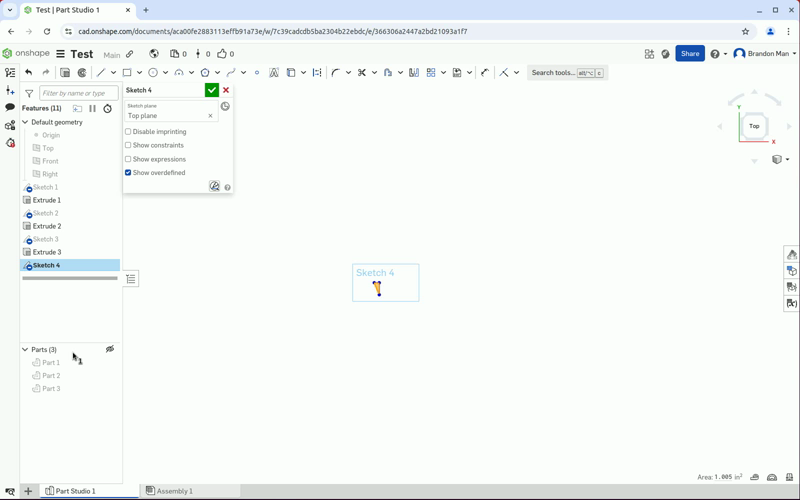
key(shift+y)
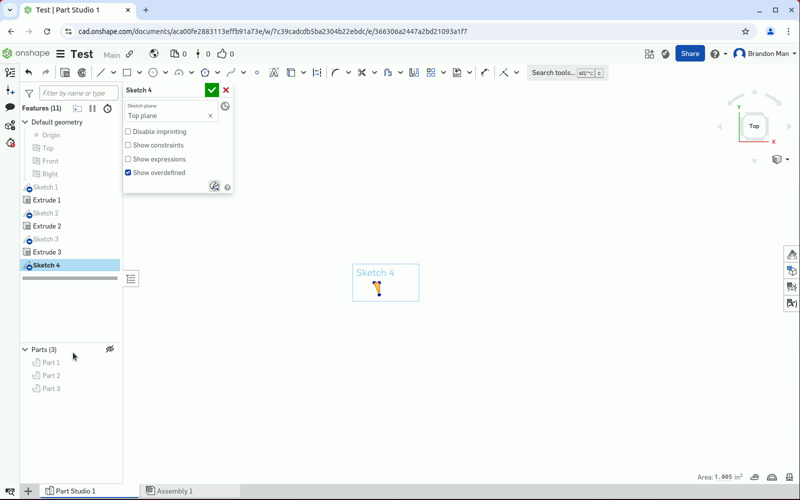
key(shift+e)
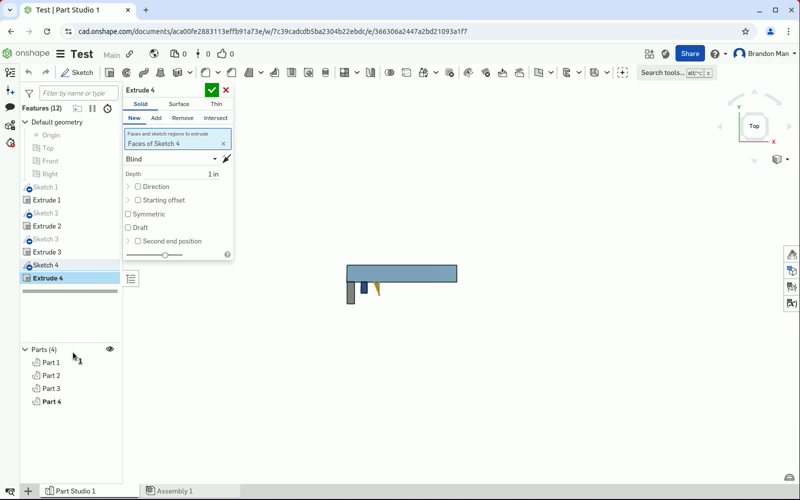
mouse_move(143, 106)
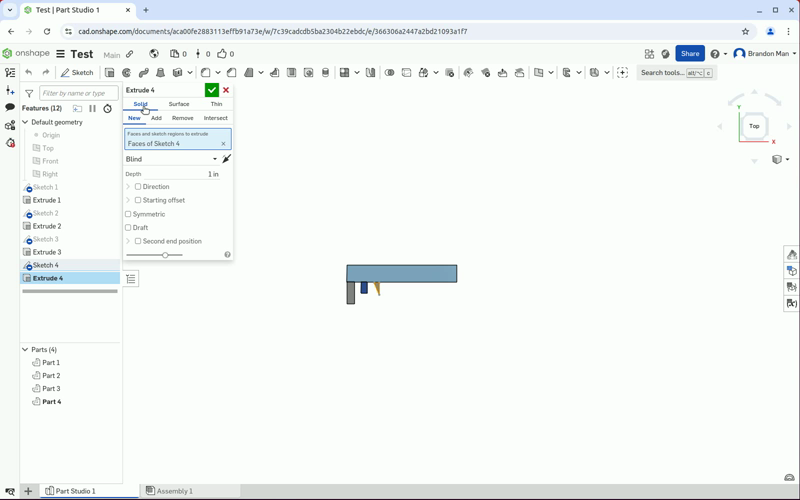
click(143, 106)
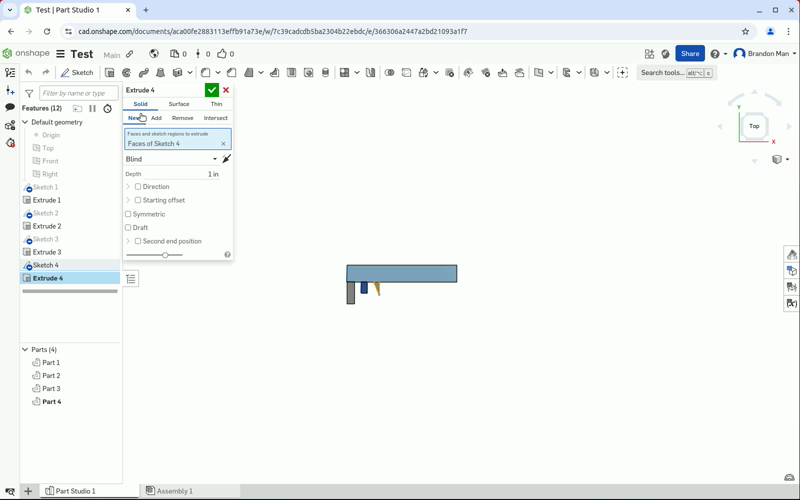
mouse_move(137, 120)
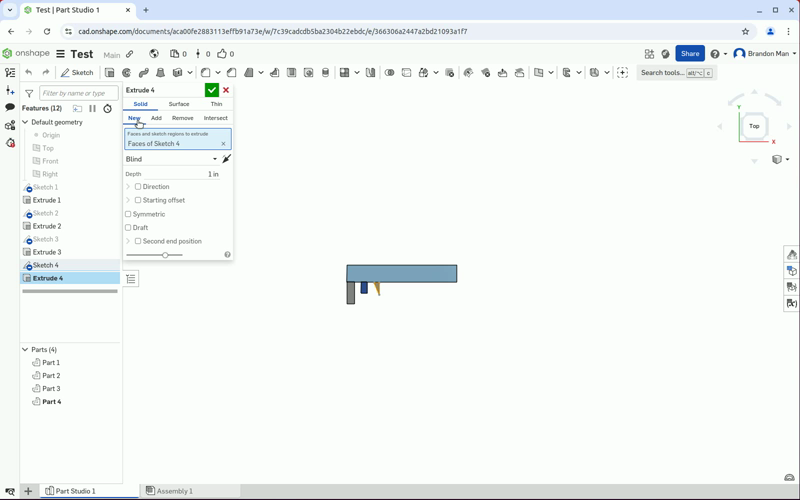
click(137, 120)
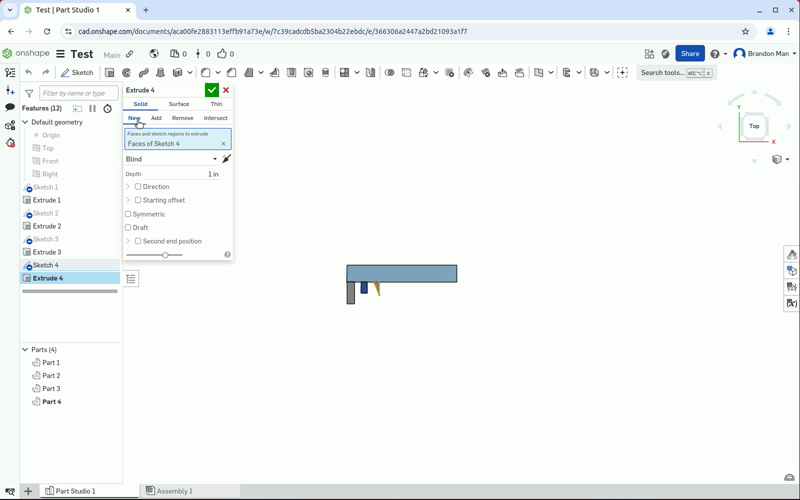
key(tab, 4)
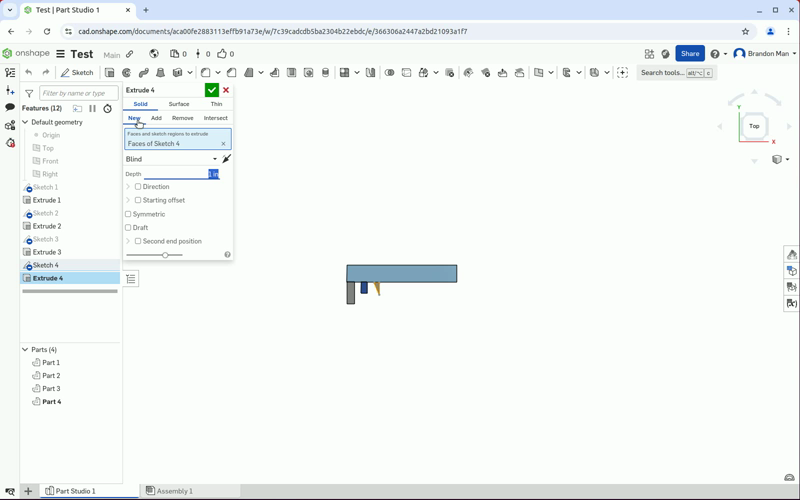
text(2.166)
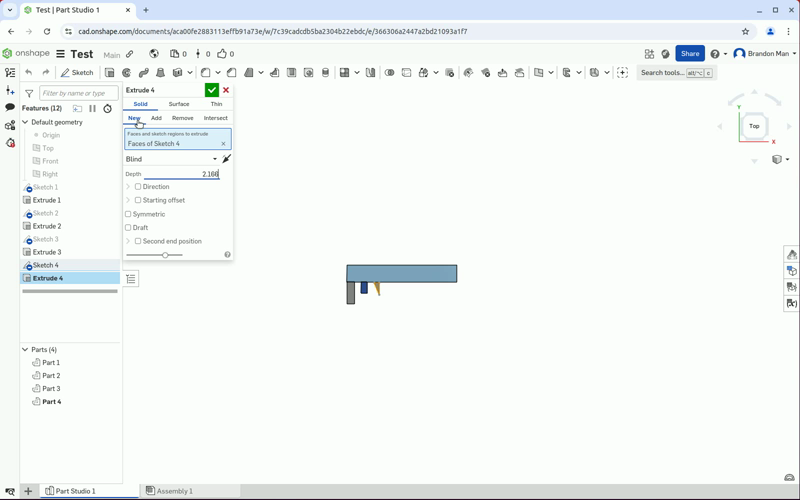
key(enter)
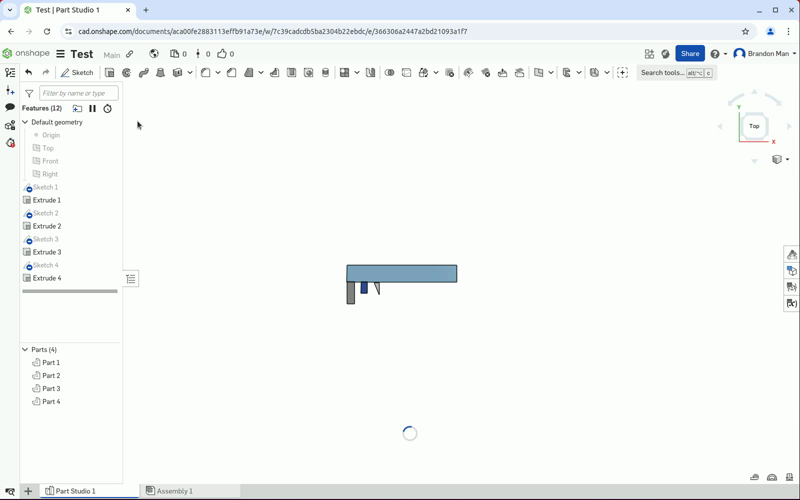
key(shift+h)
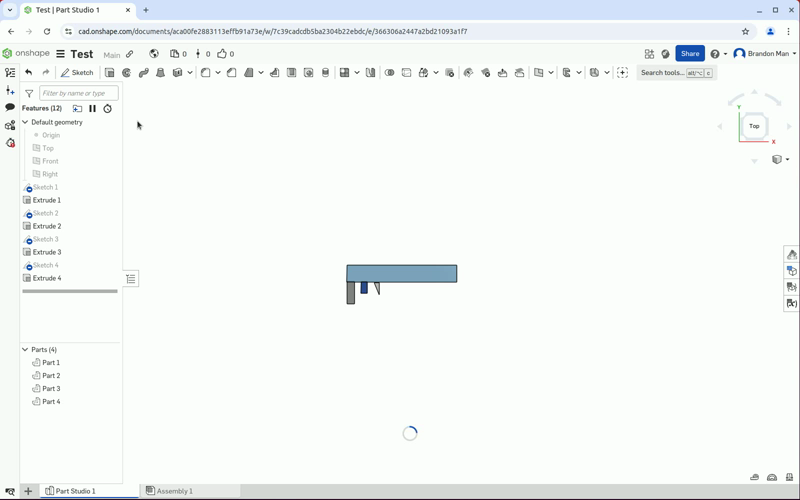
key(shift+h)
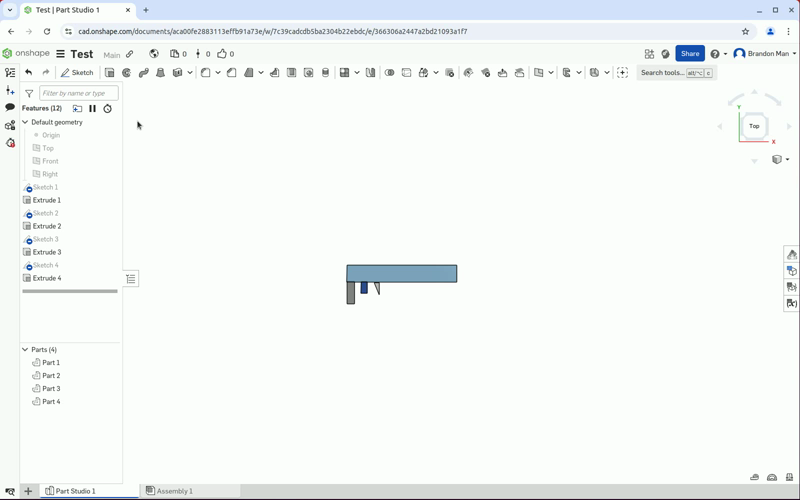
mouse_move(73, 189)
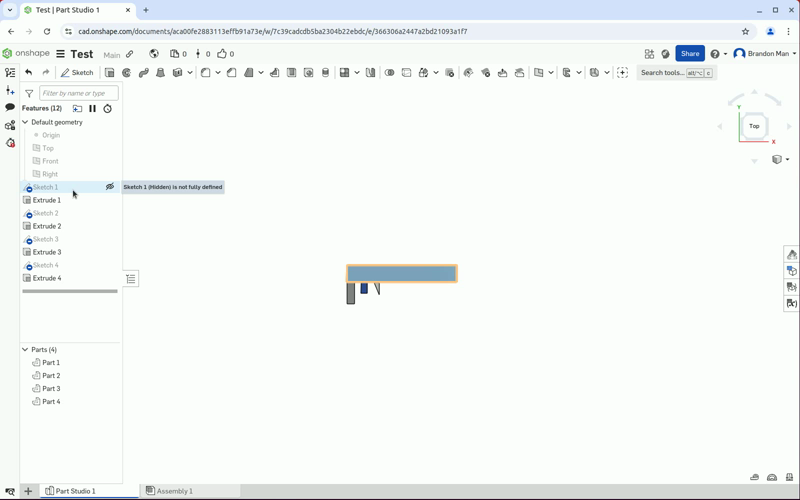
click(73, 189)
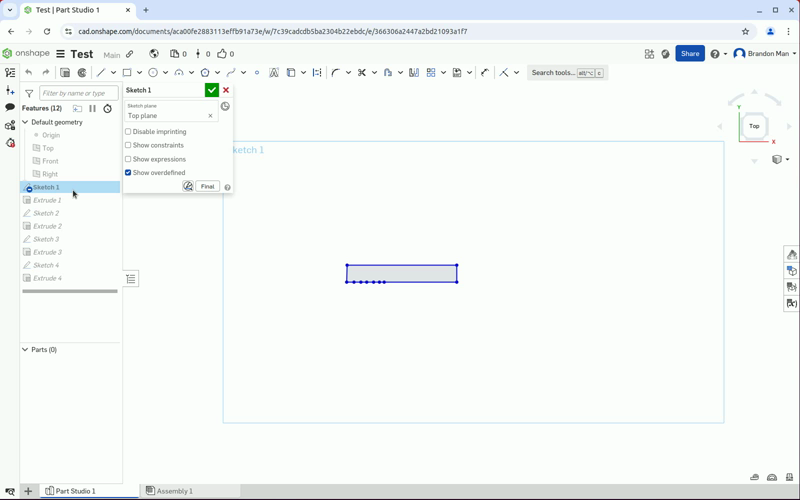
mouse_move(229, 92)
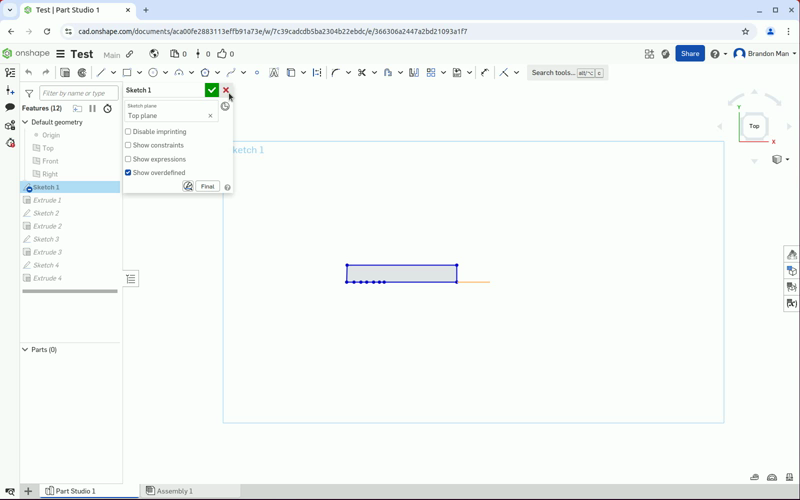
click(229, 92)
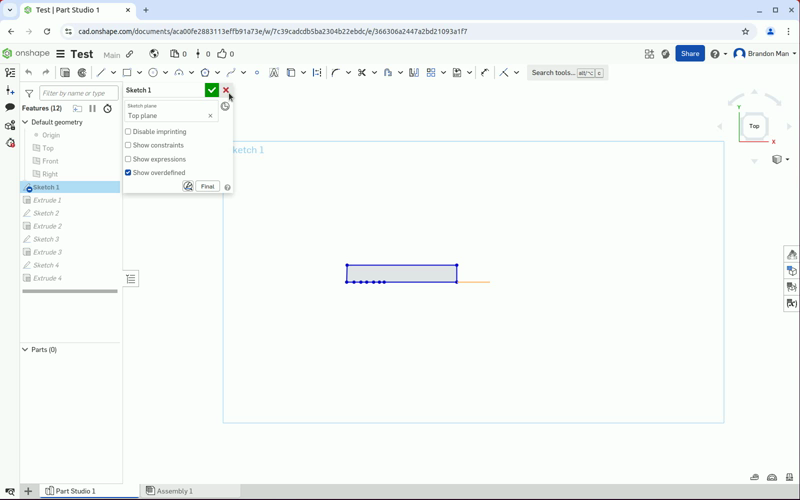
key(shift+s)
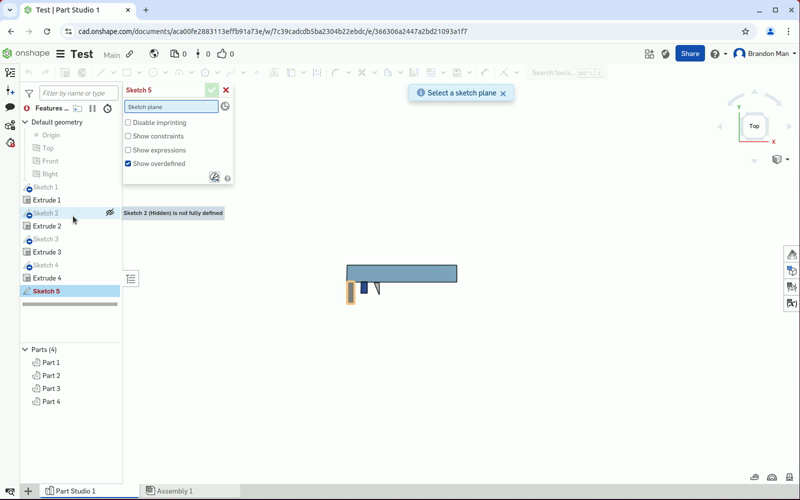
scroll(3)
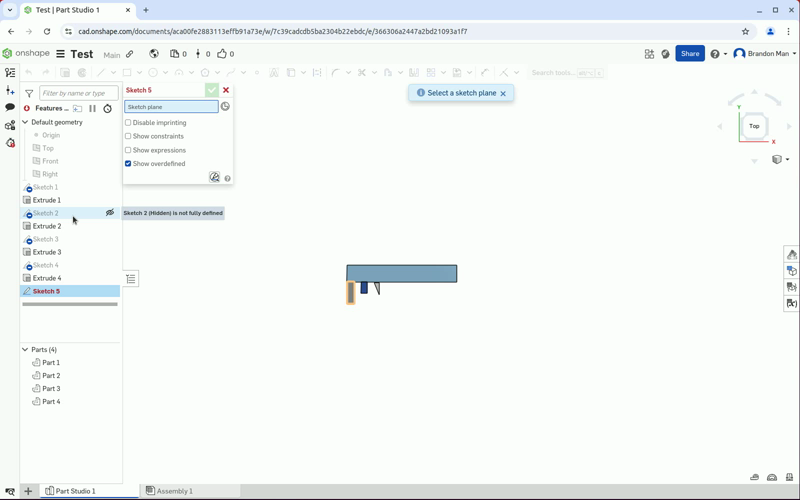
mouse_move(73, 150)
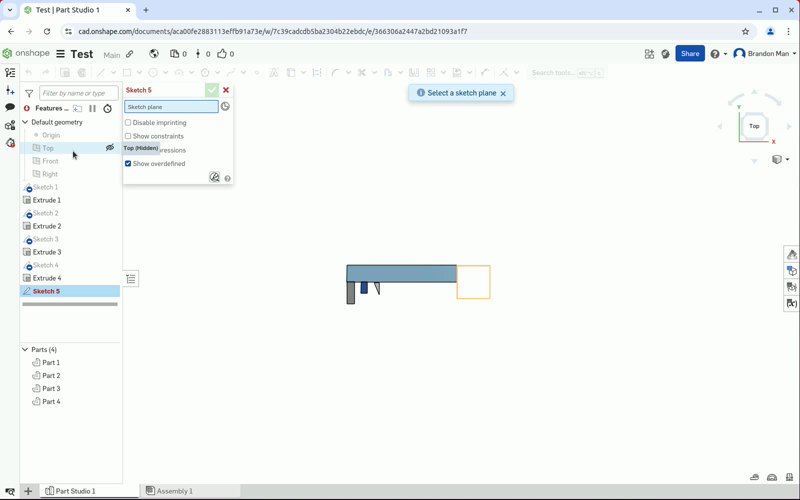
click(73, 150)
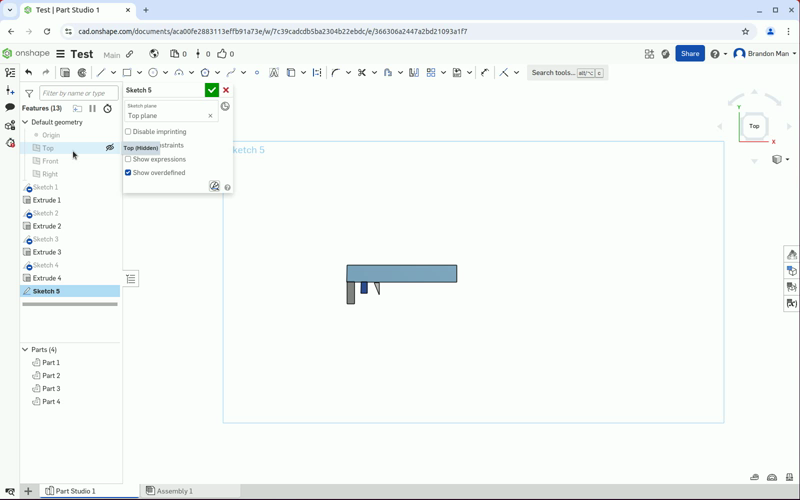
mouse_move(73, 352)
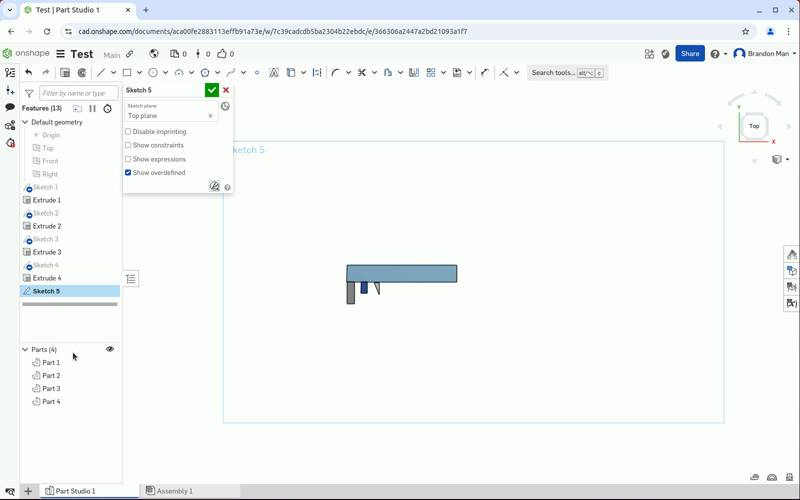
key(y)
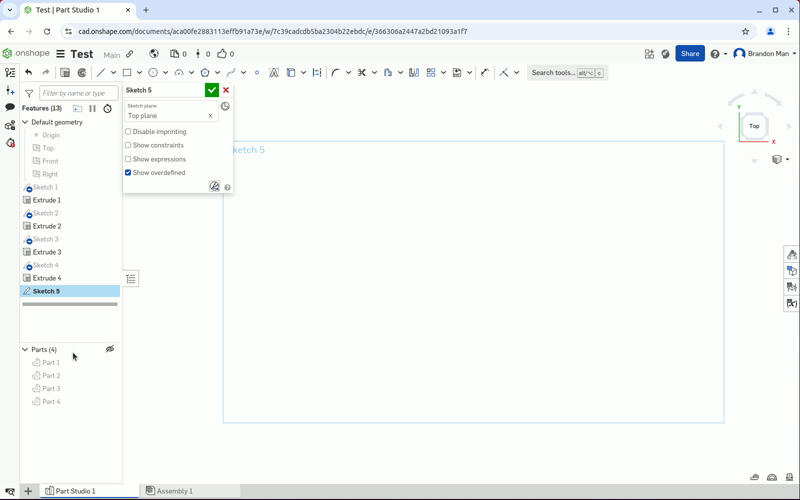
key(l)
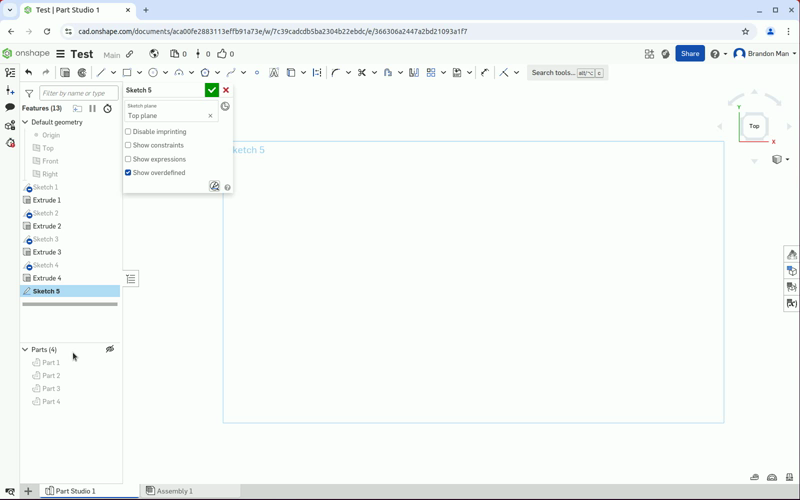
key_down(shift)
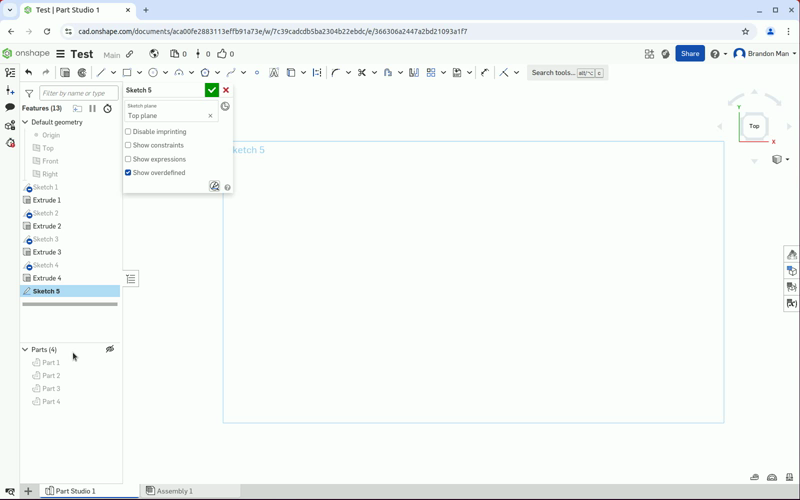
mouse_move(378, 293)
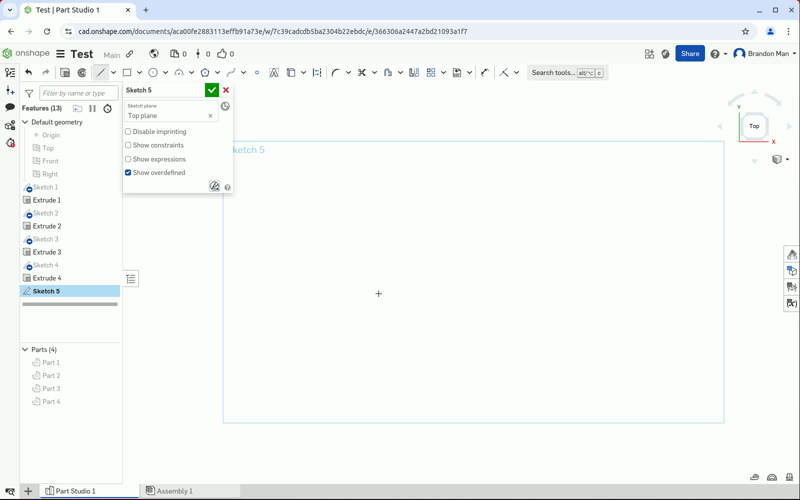
click(378, 293)
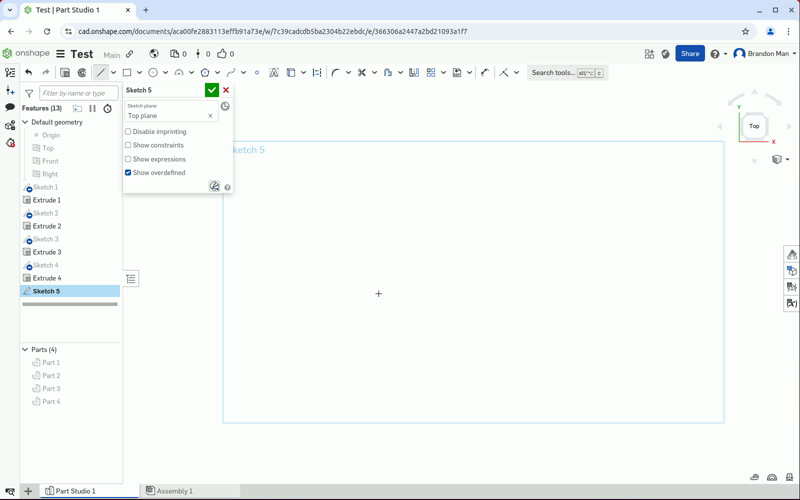
key_up(shift)
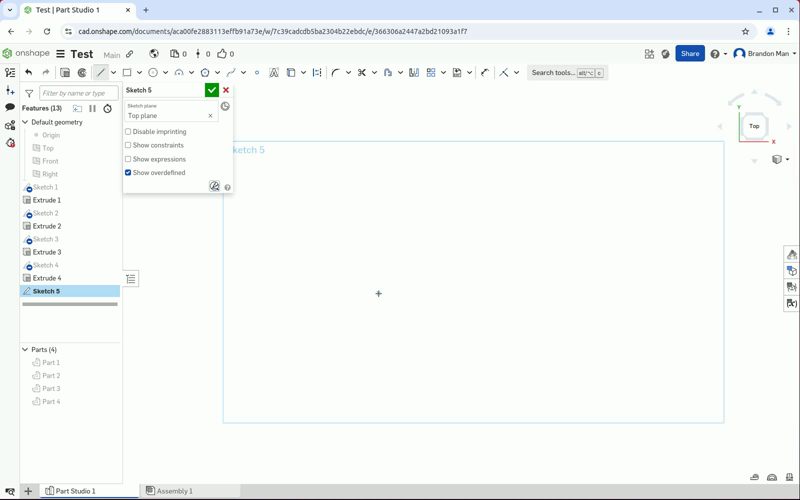
key_down(shift)
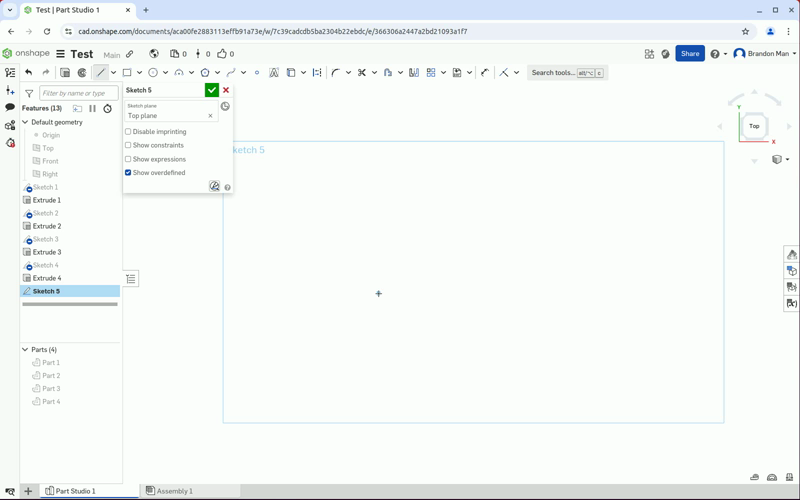
mouse_move(408, 293)
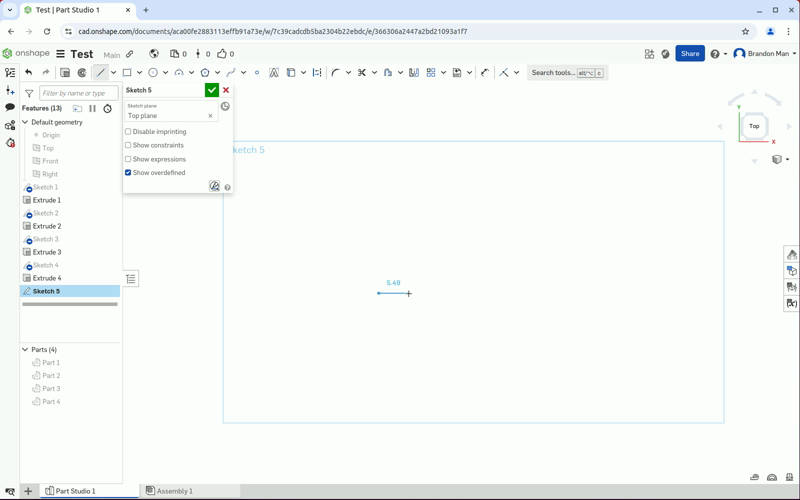
mouse_move(383, 281)
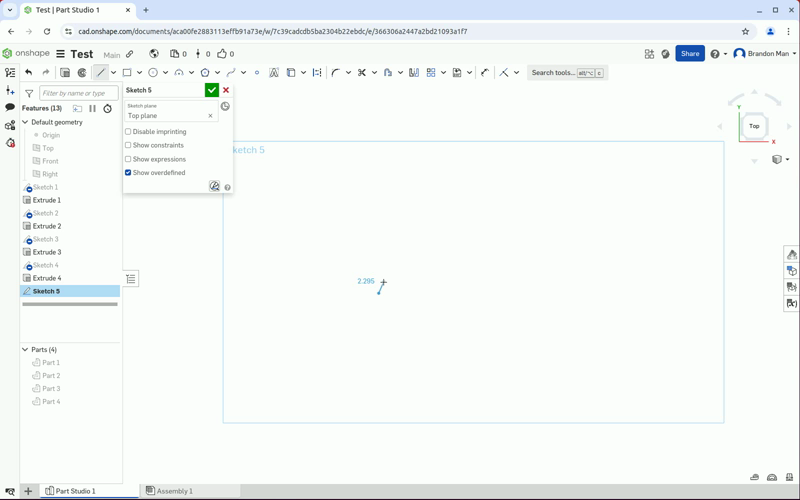
click(383, 281)
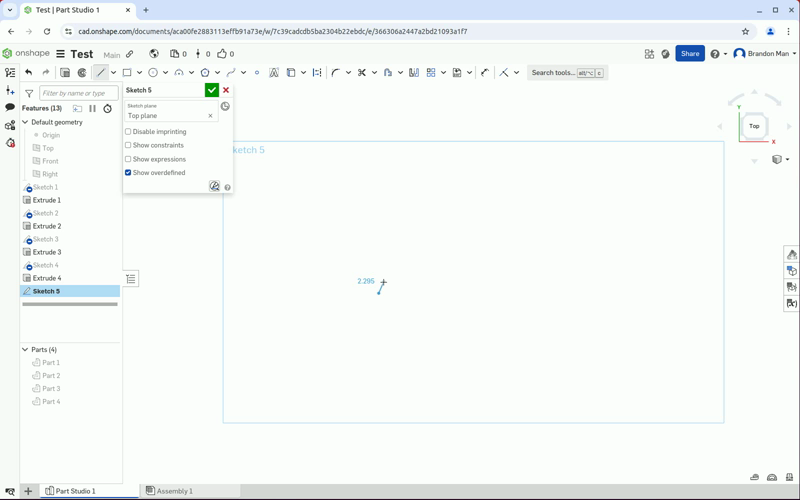
key_up(shift)
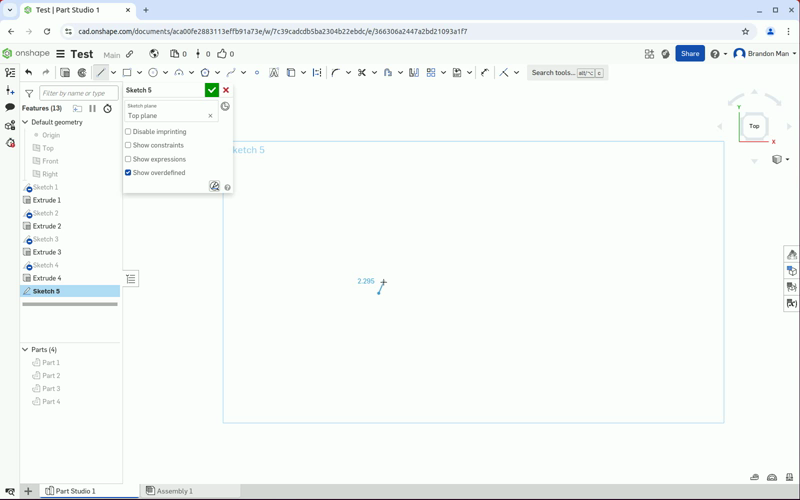
key_down(shift)
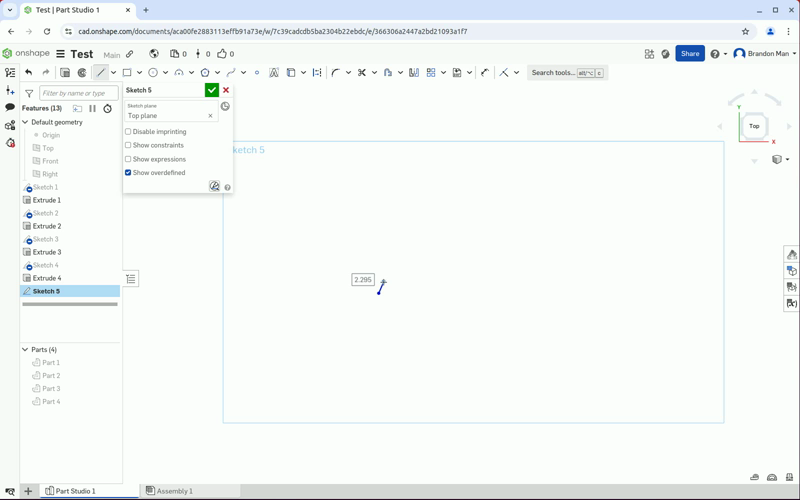
mouse_move(414, 281)
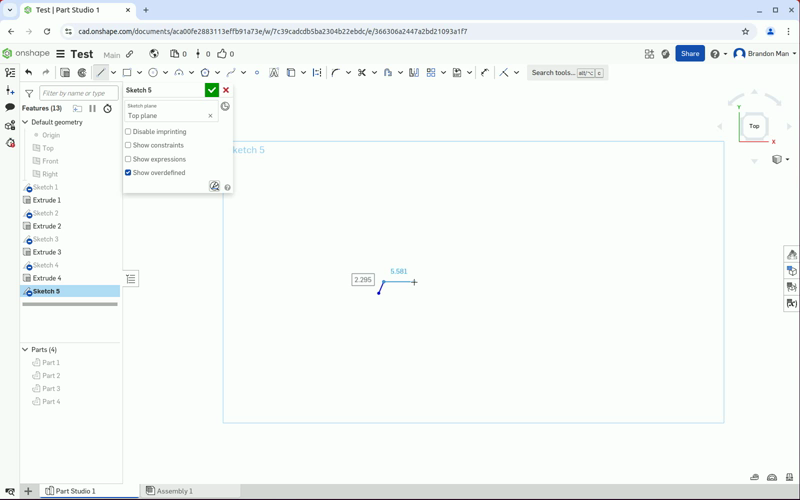
mouse_move(378, 281)
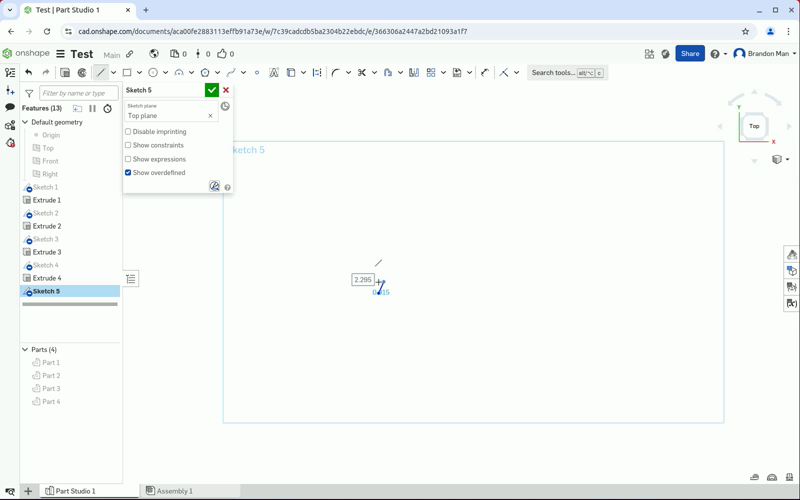
scroll(6)
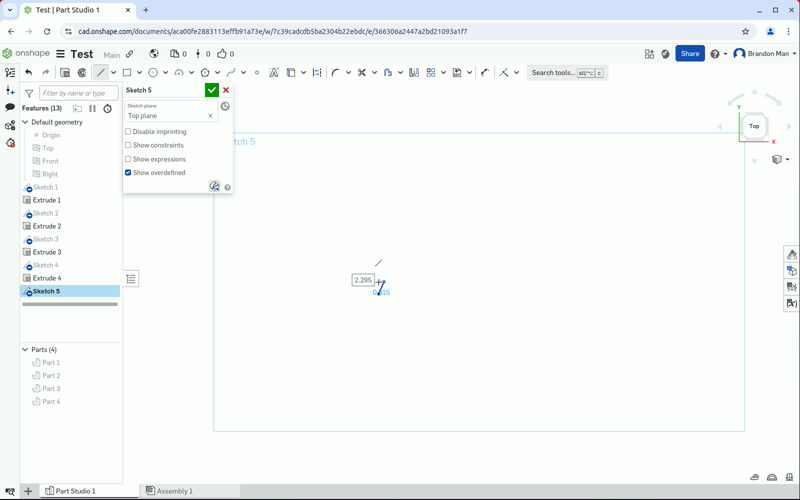
scroll(6)
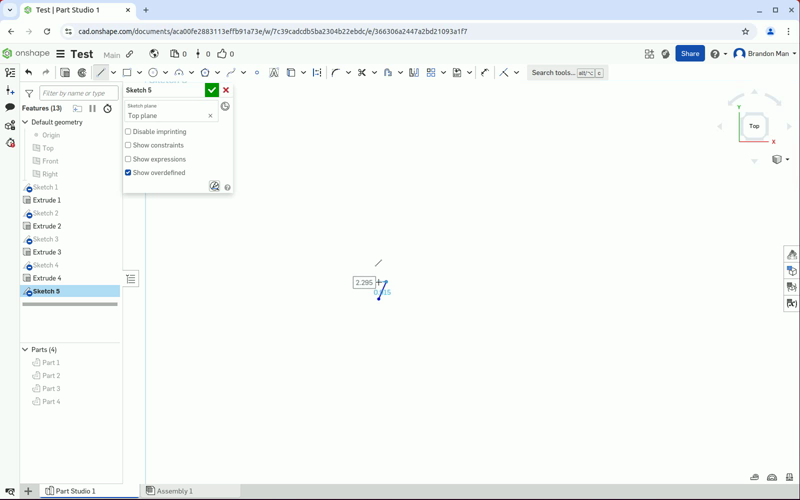
scroll(6)
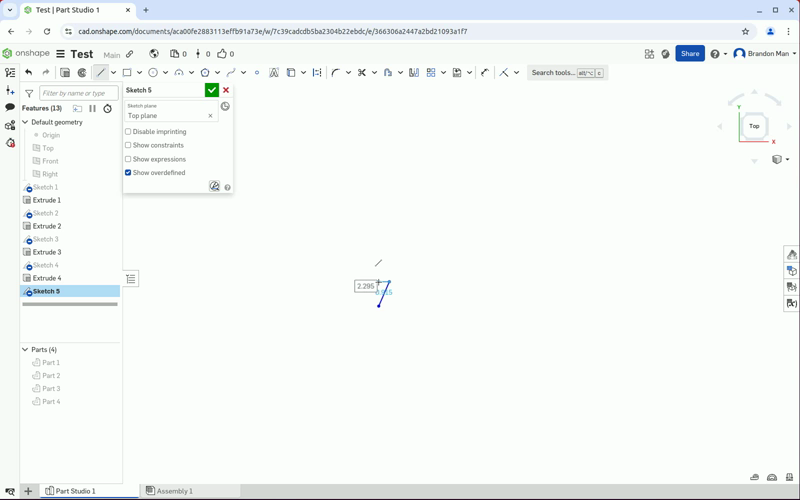
scroll(6)
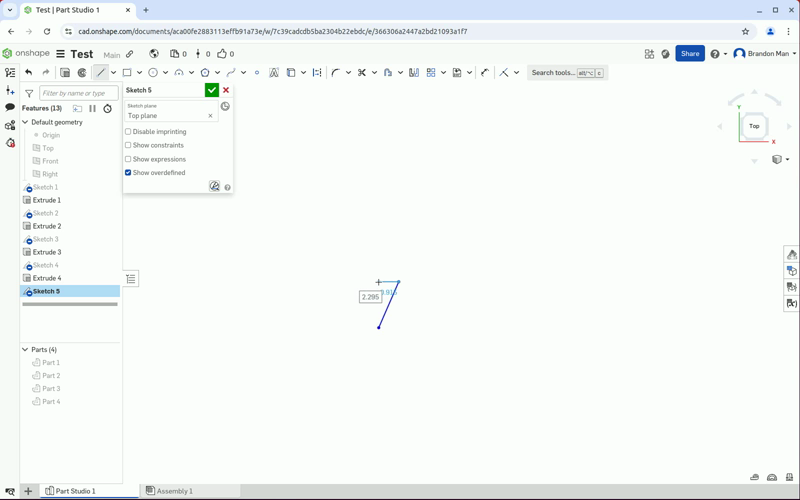
scroll(6)
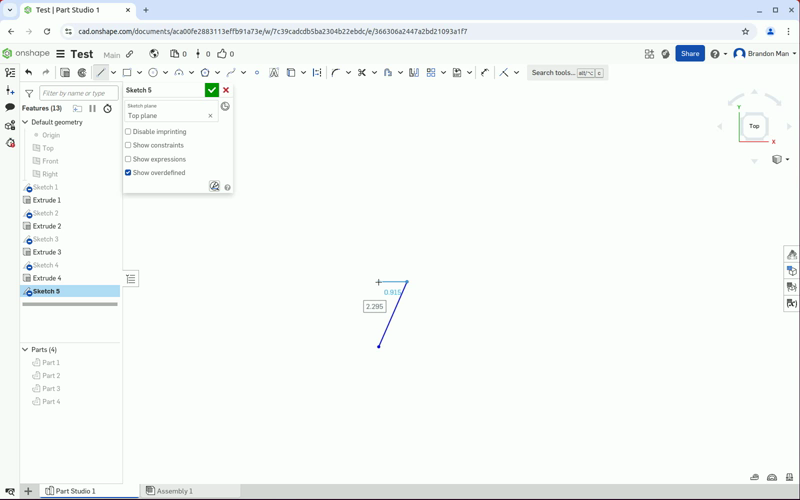
scroll(6)
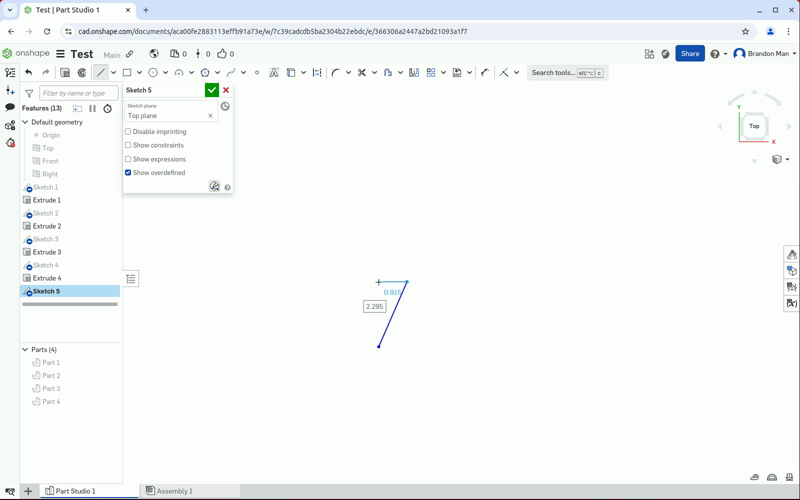
scroll(6)
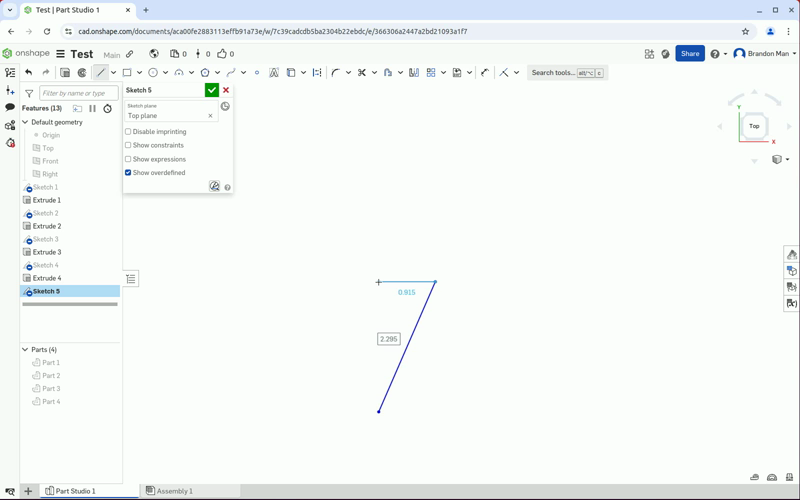
click(378, 281)
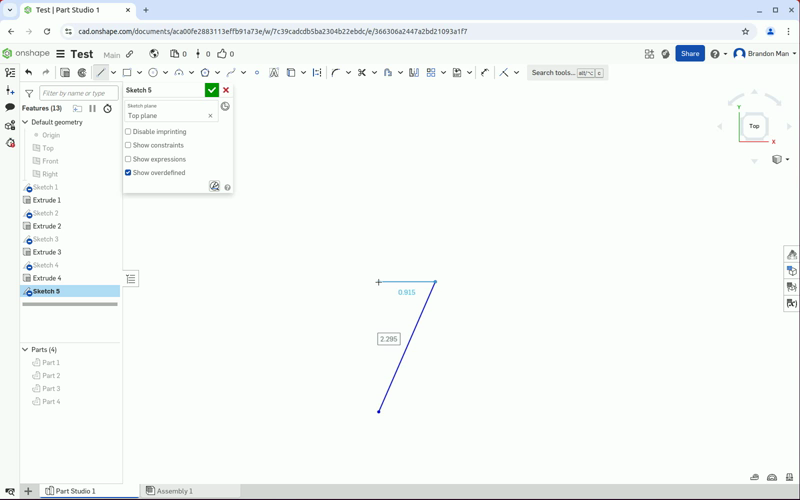
scroll(-6)
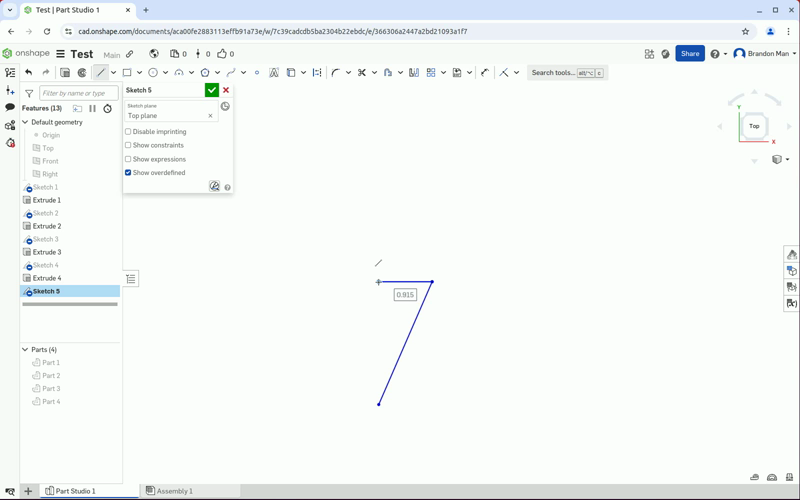
scroll(-6)
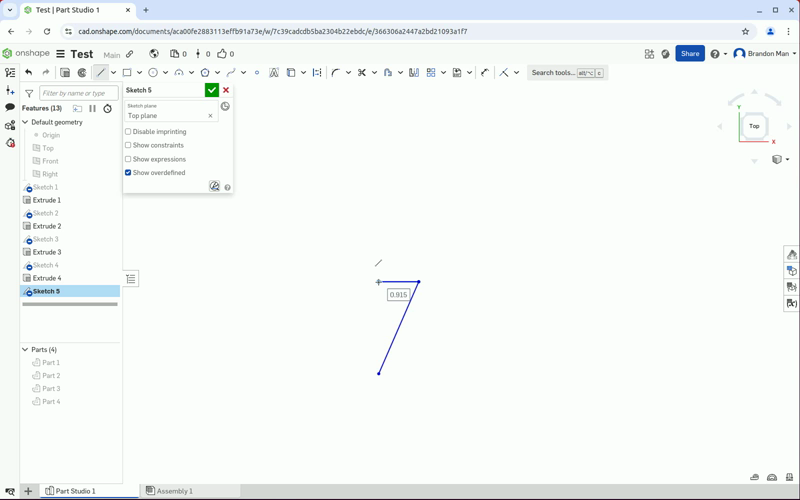
scroll(-6)
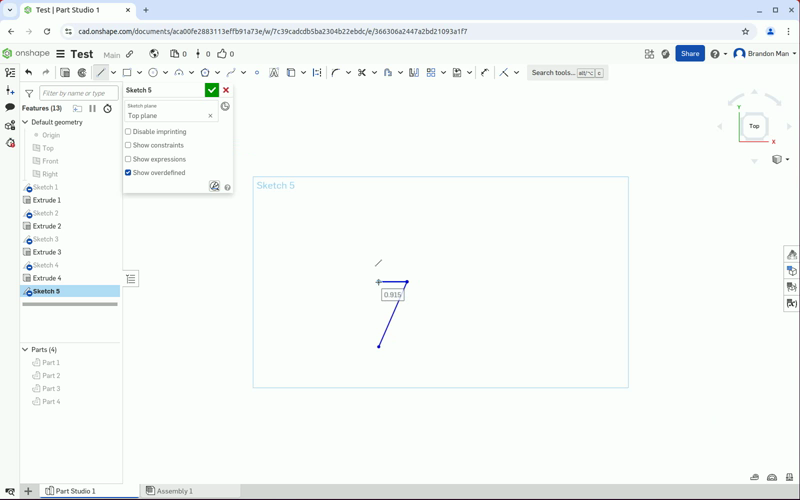
scroll(-6)
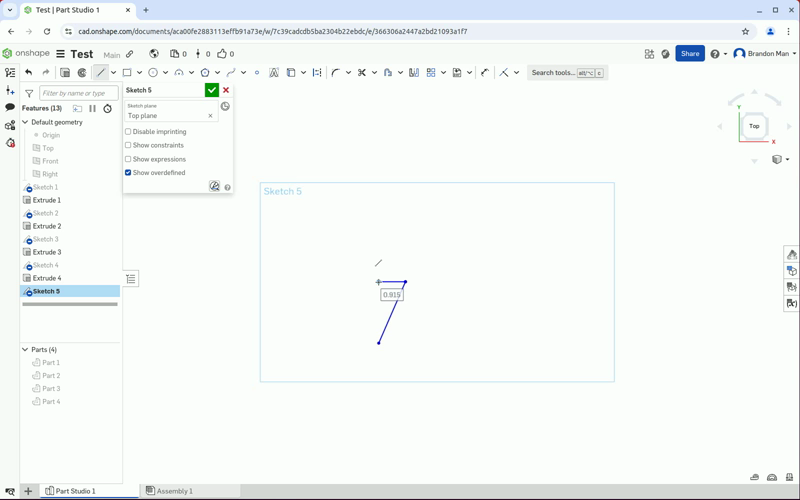
scroll(-6)
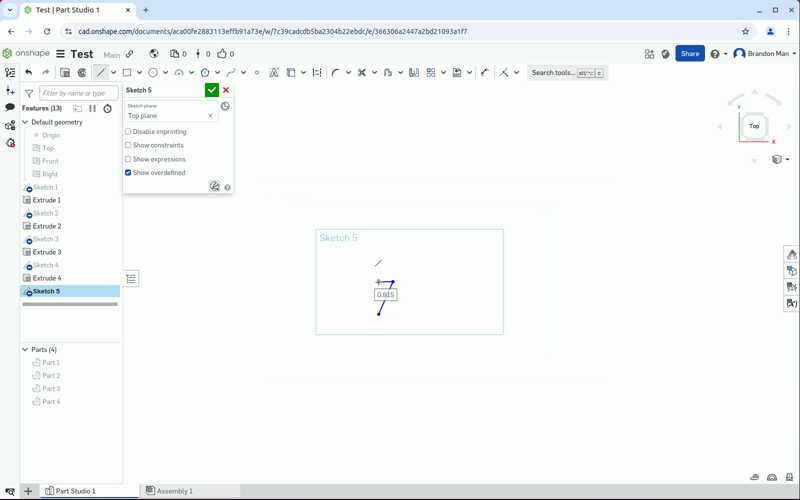
scroll(-6)
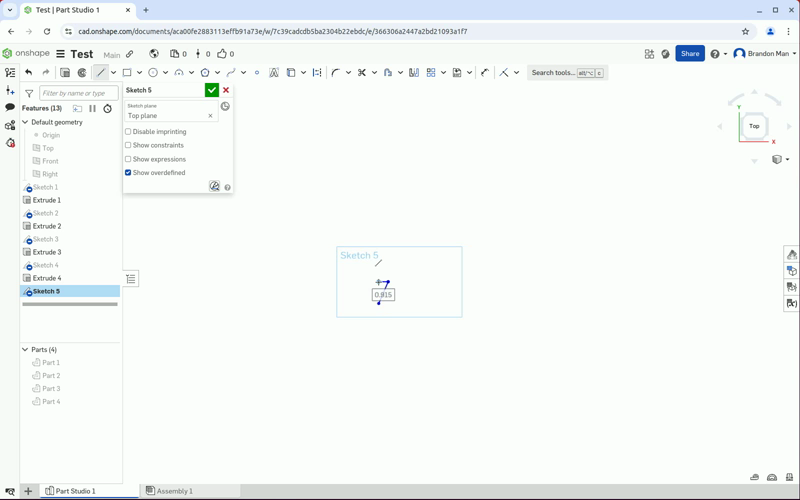
scroll(-6)
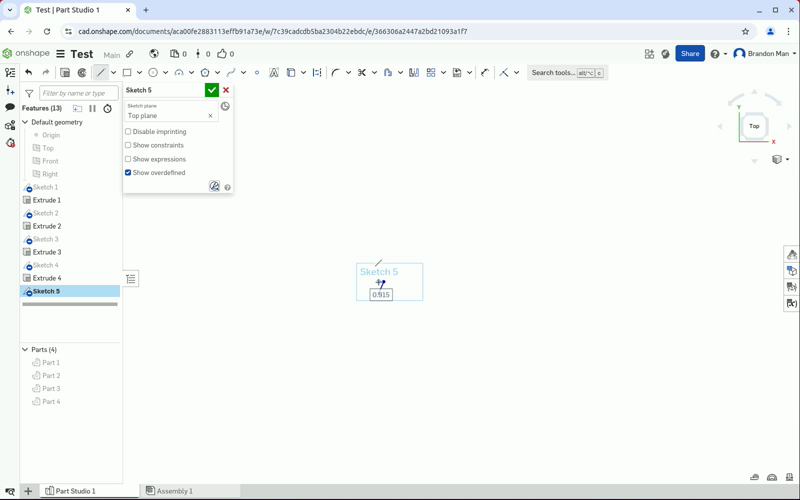
key_up(shift)
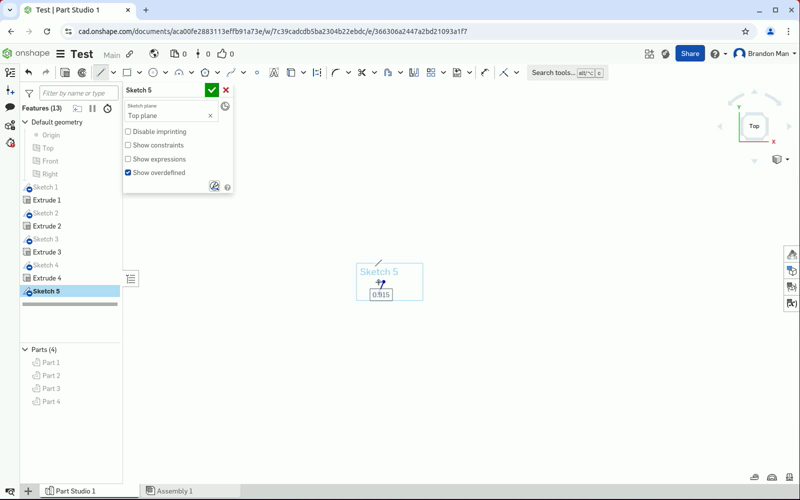
mouse_move(408, 281)
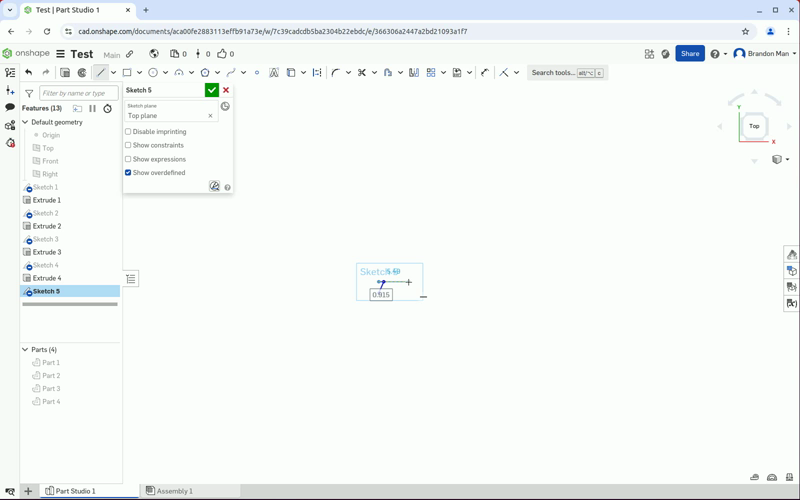
key_down(shift)
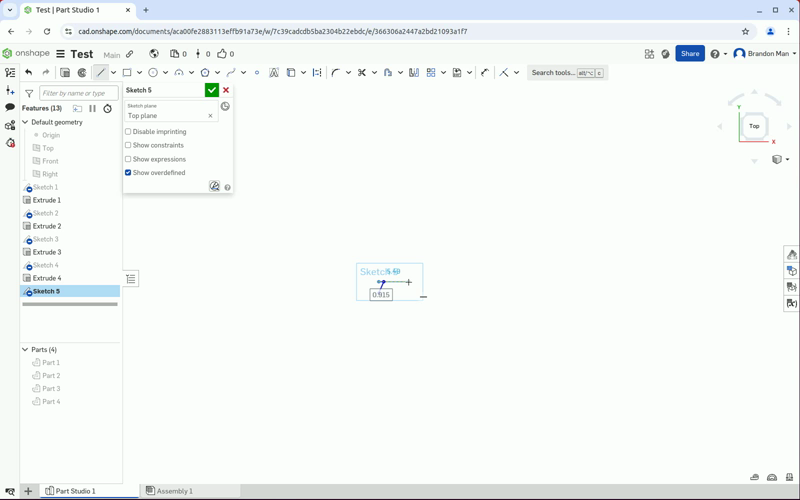
mouse_move(378, 293)
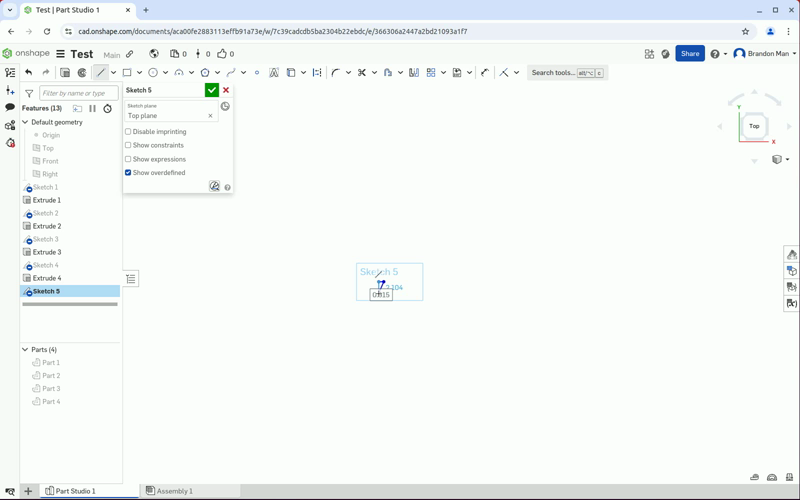
key_up(shift)
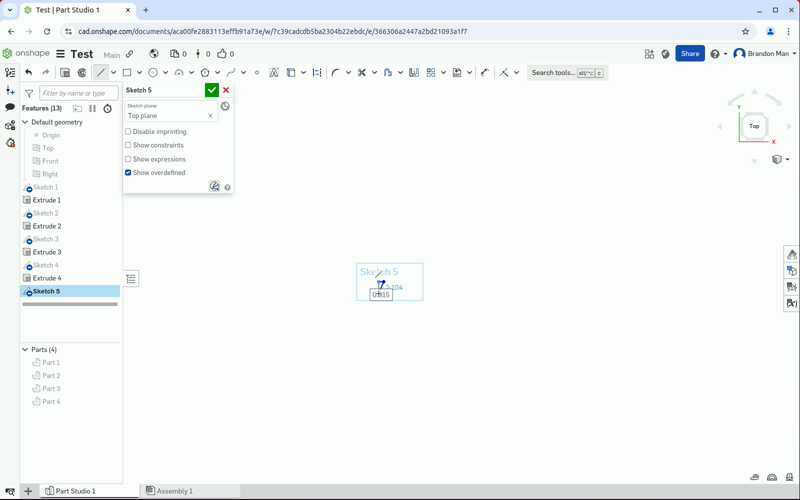
click(378, 293)
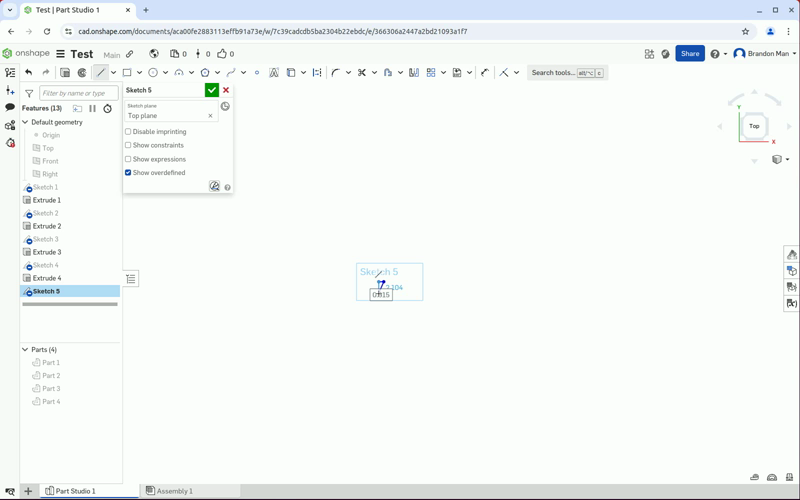
key(esc)
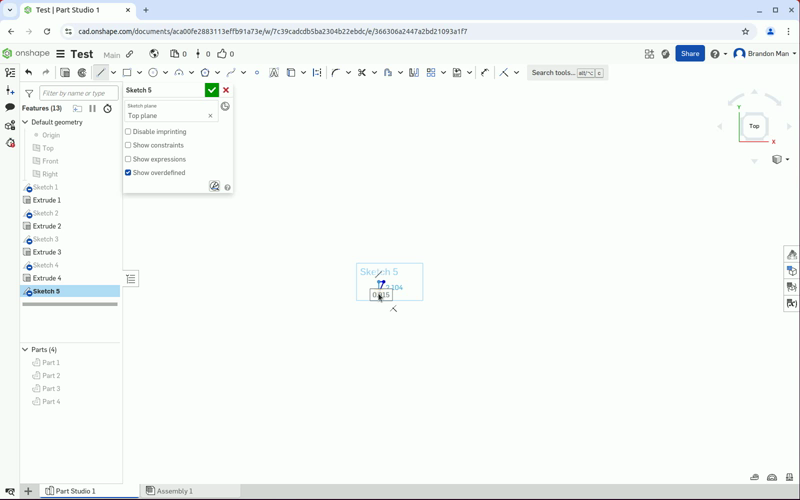
mouse_move(378, 287)
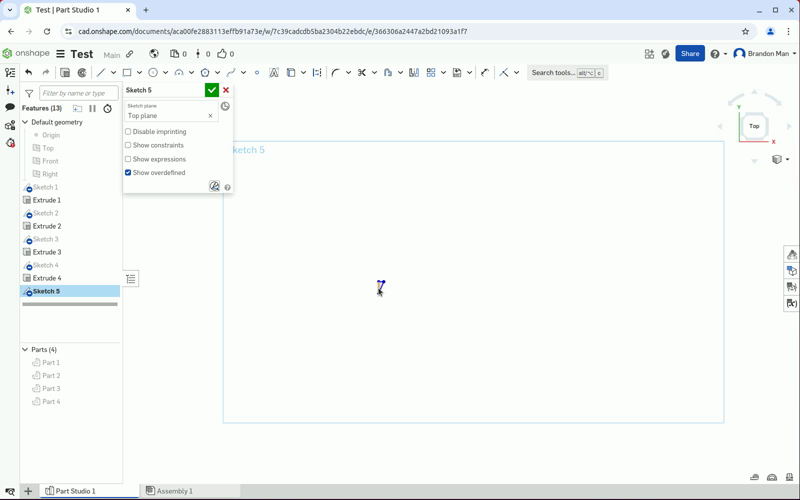
scroll(6)
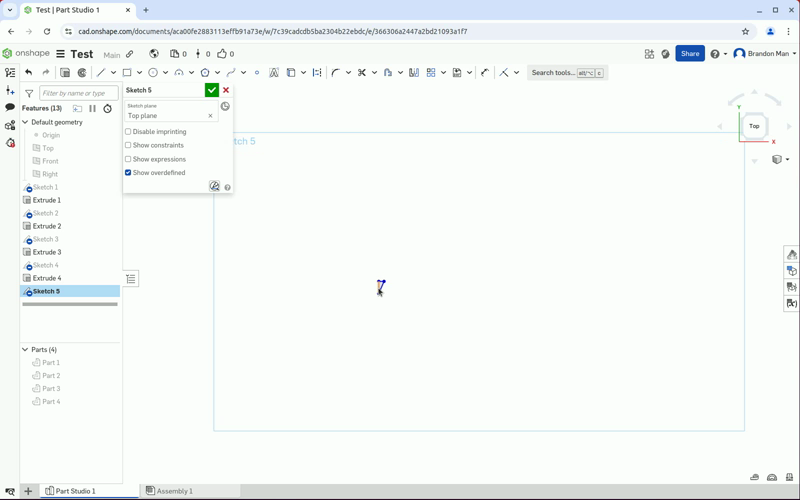
scroll(6)
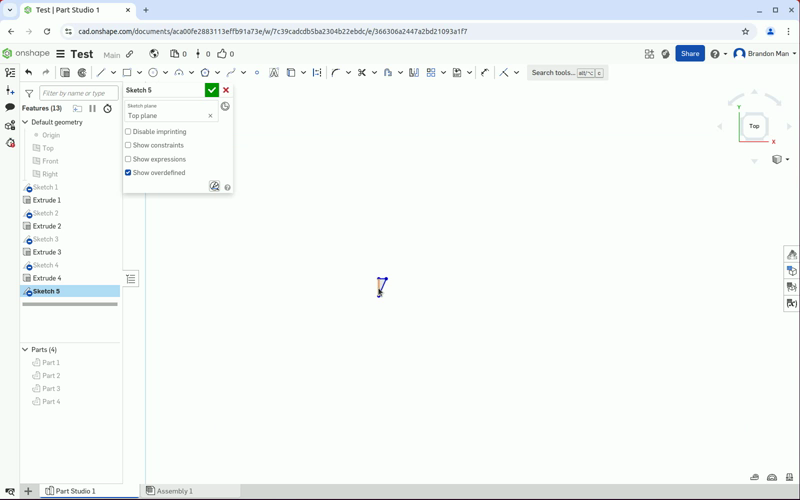
scroll(6)
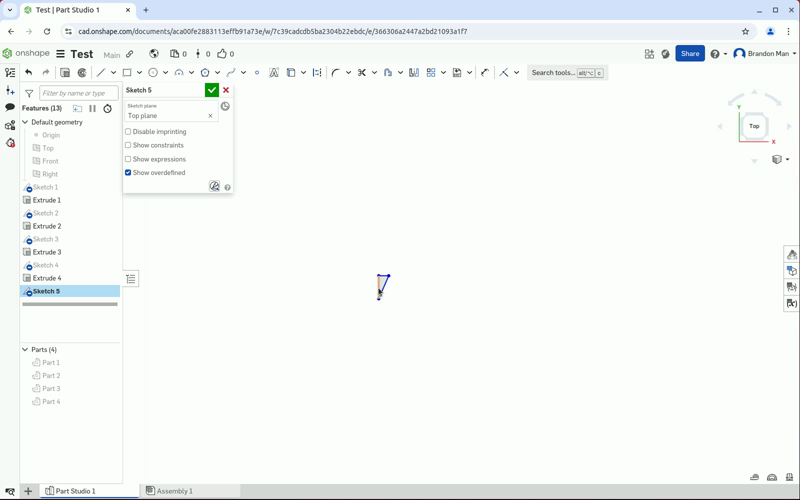
scroll(6)
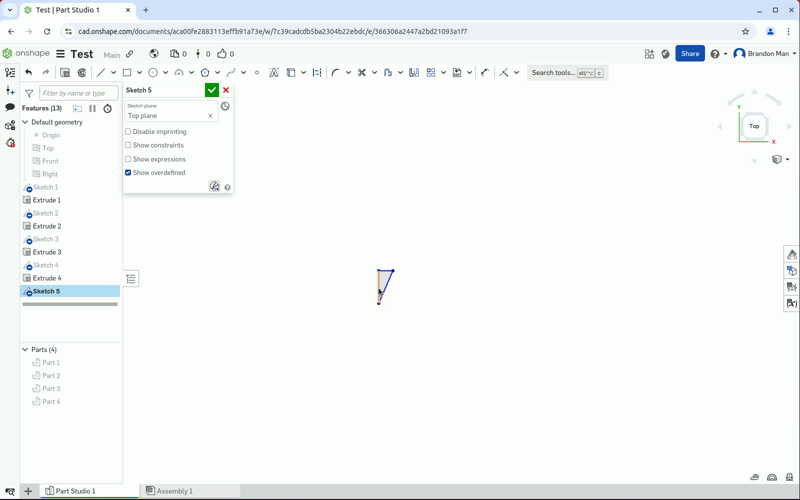
scroll(6)
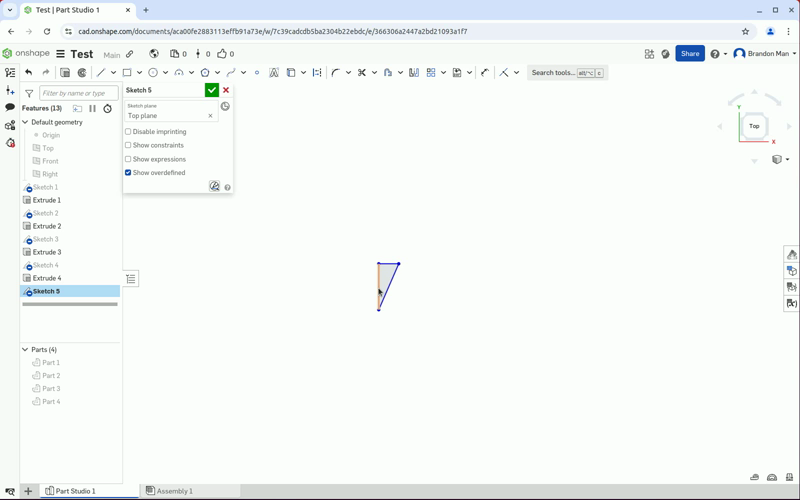
scroll(6)
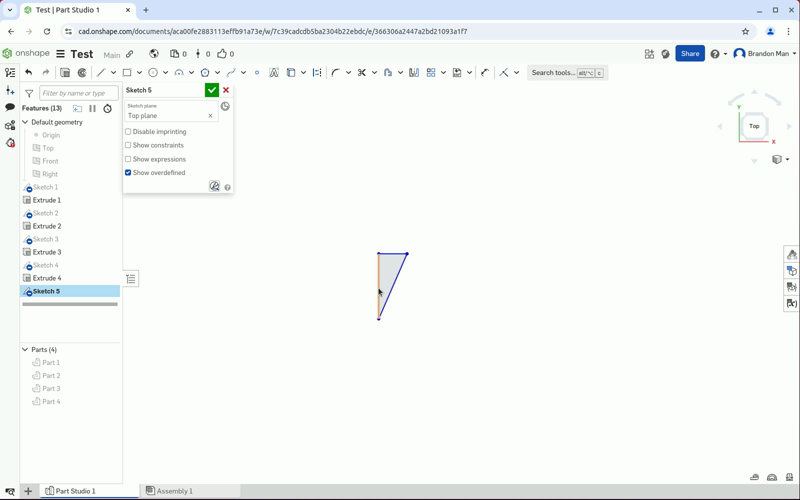
scroll(6)
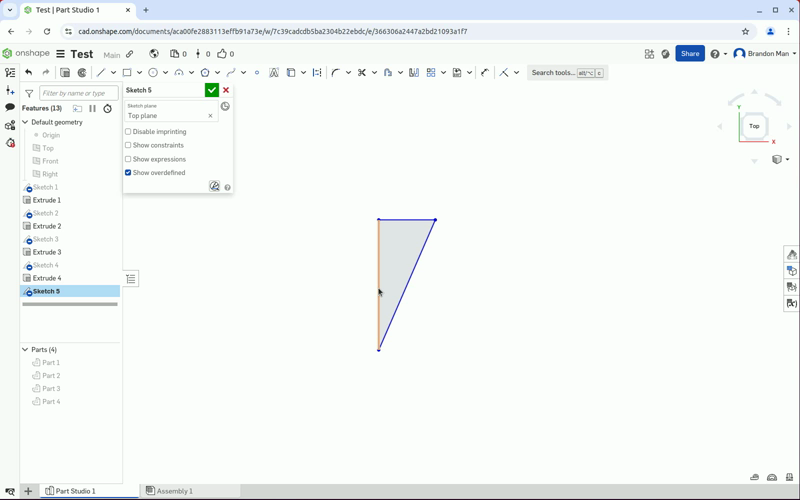
click(378, 287)
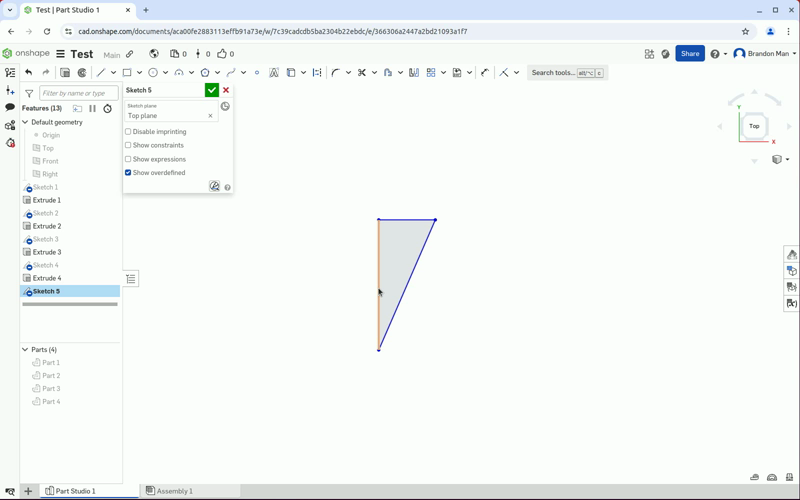
scroll(-6)
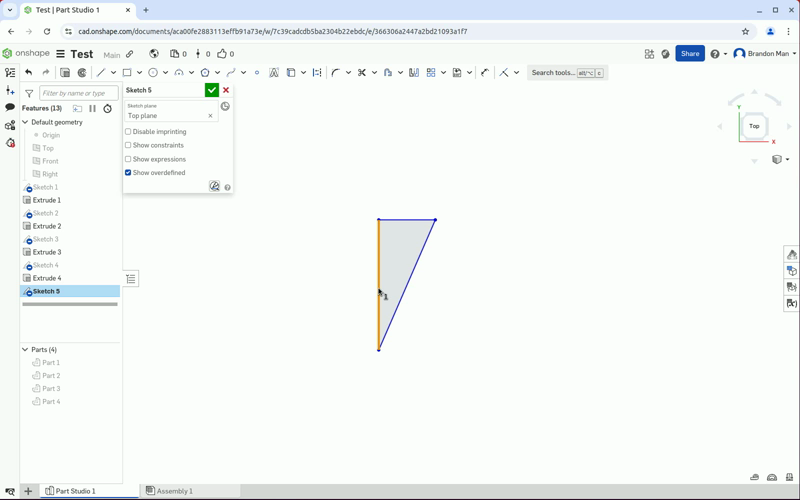
scroll(-6)
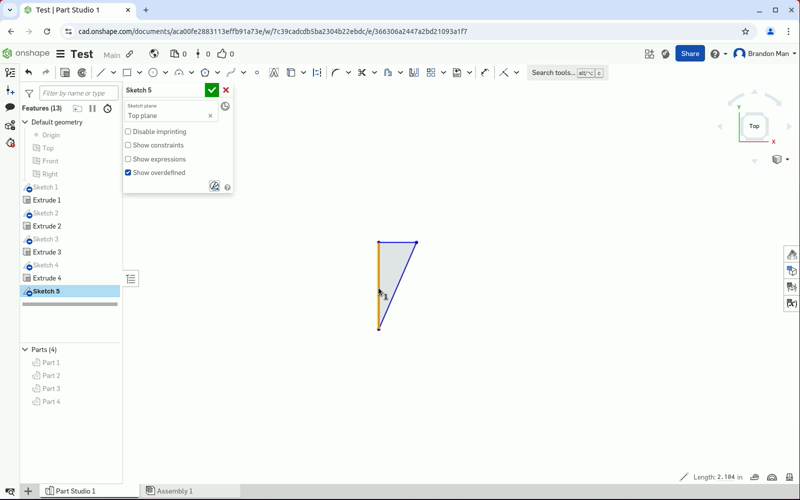
scroll(-6)
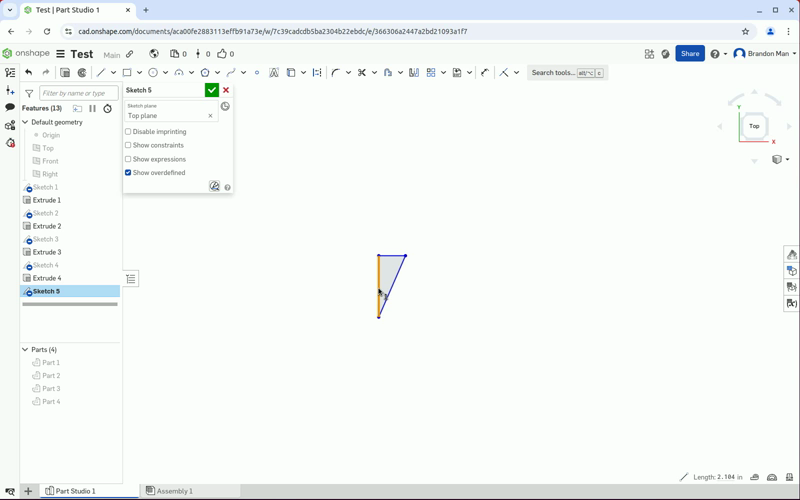
scroll(-6)
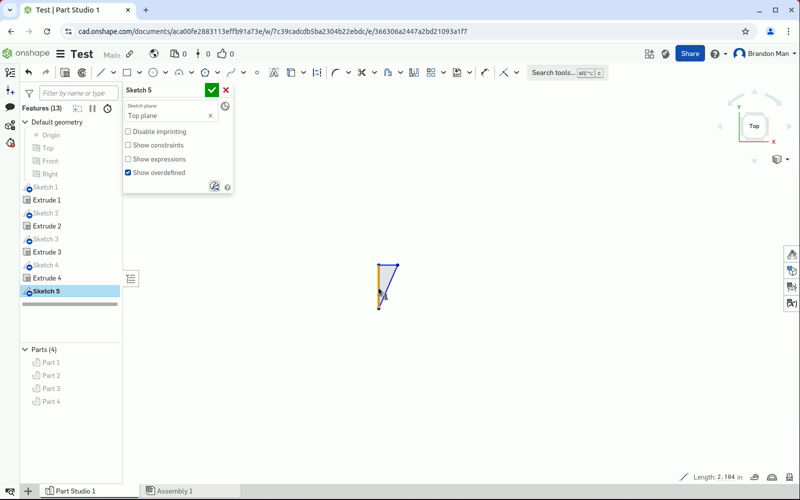
scroll(-6)
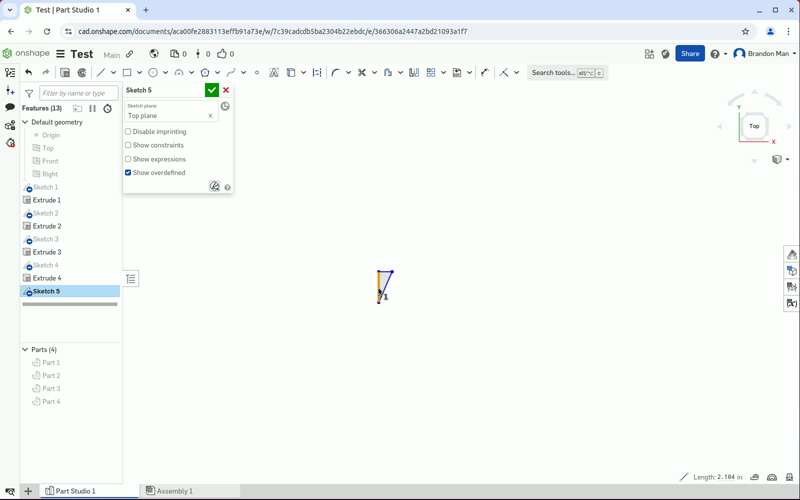
scroll(-6)
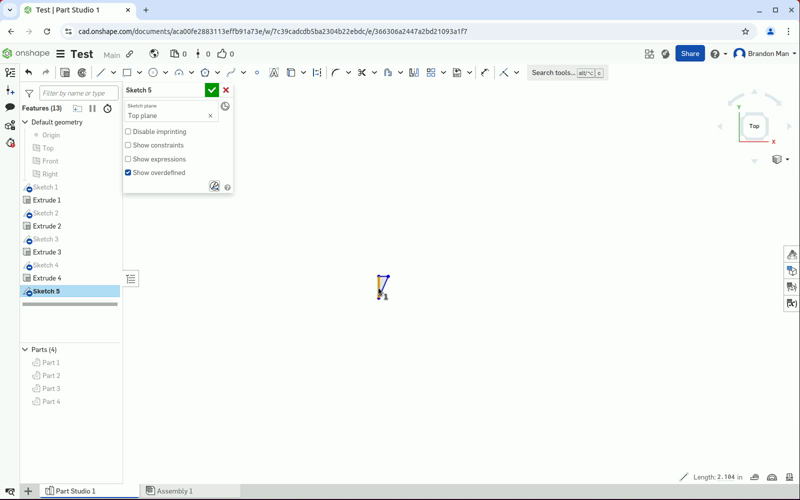
scroll(-6)
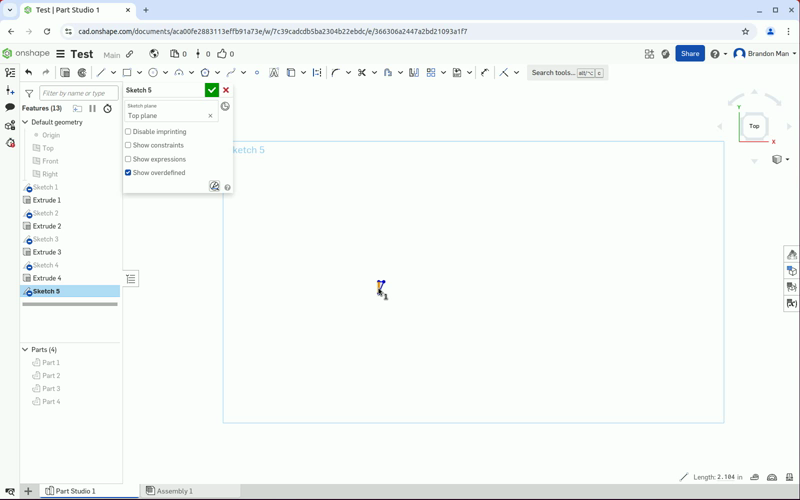
mouse_move(73, 352)
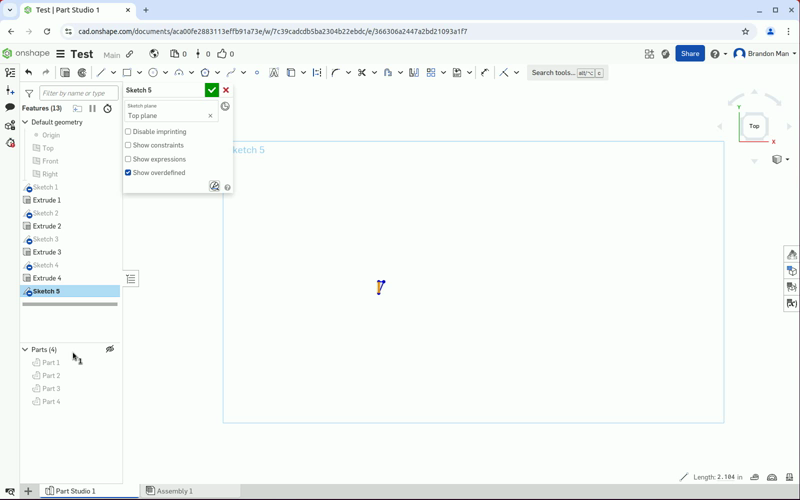
key(shift+y)
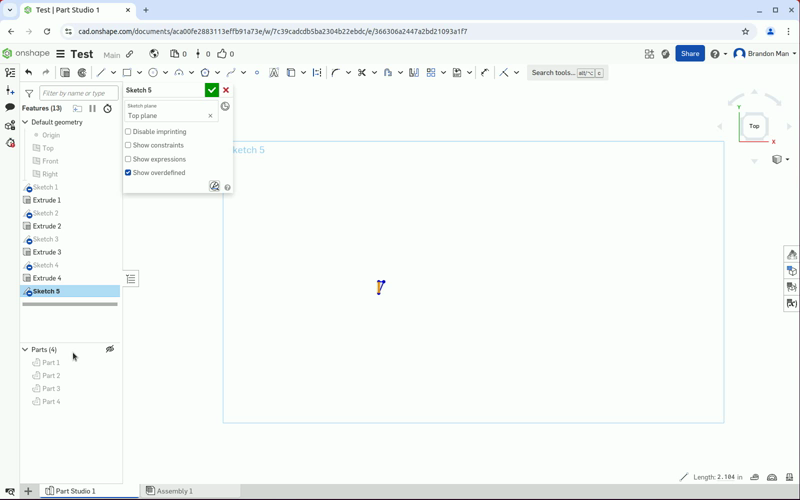
key(shift+e)
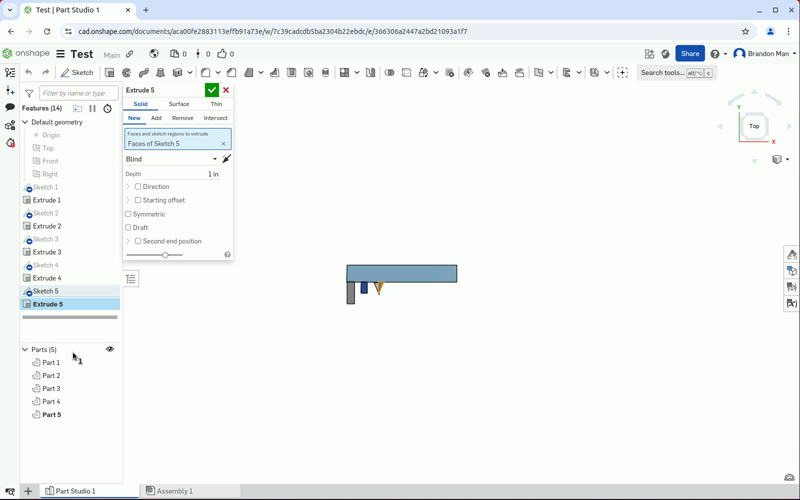
mouse_move(143, 106)
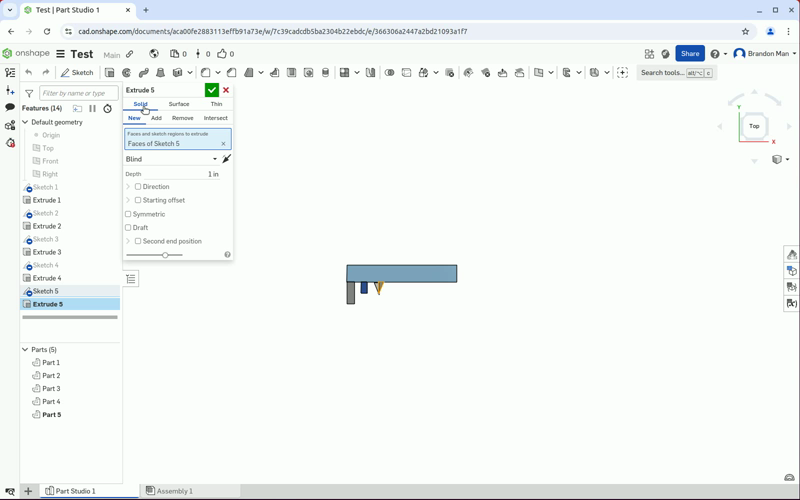
click(143, 106)
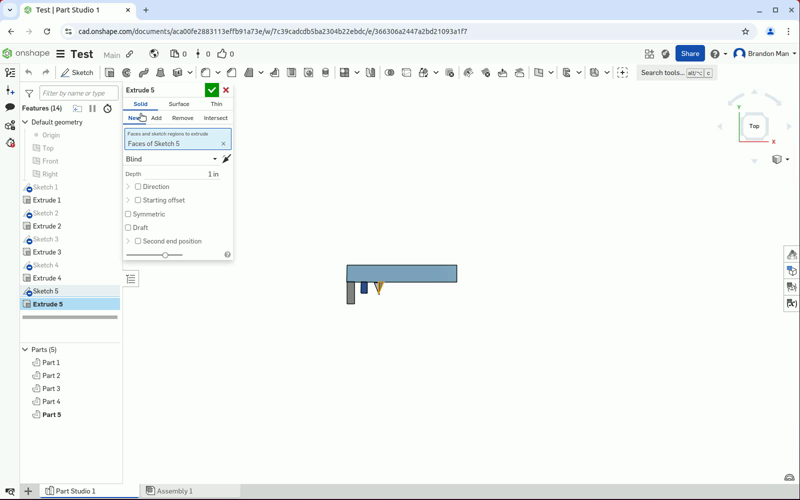
mouse_move(137, 120)
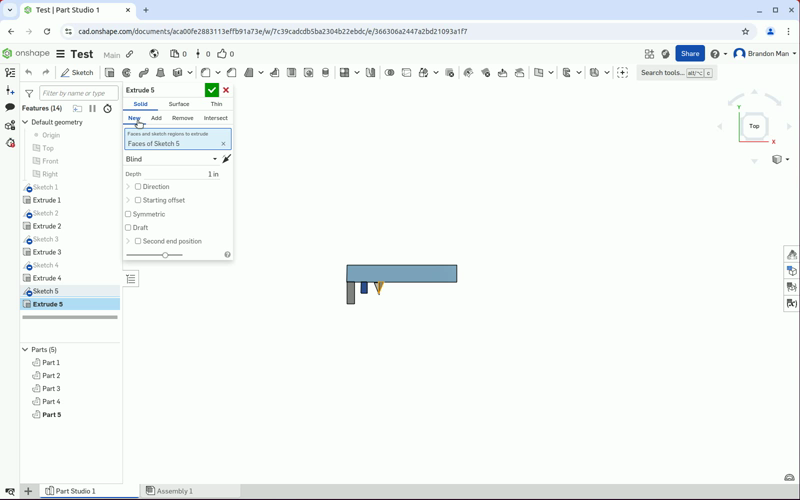
click(137, 120)
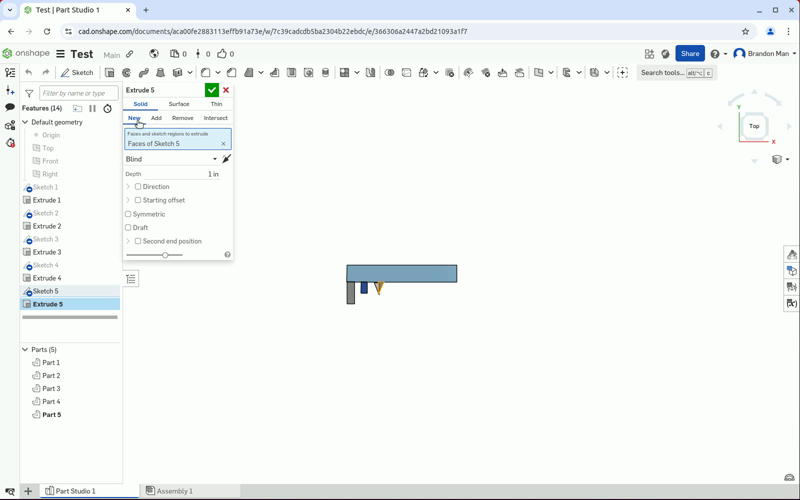
key(tab, 4)
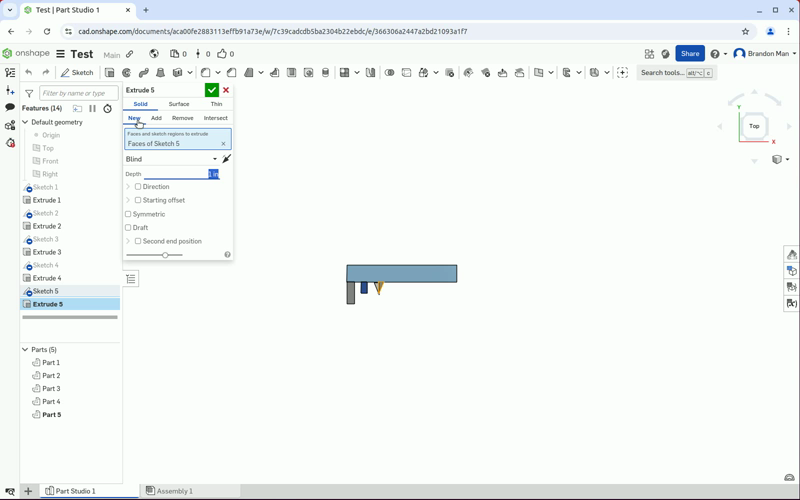
text(2.166)
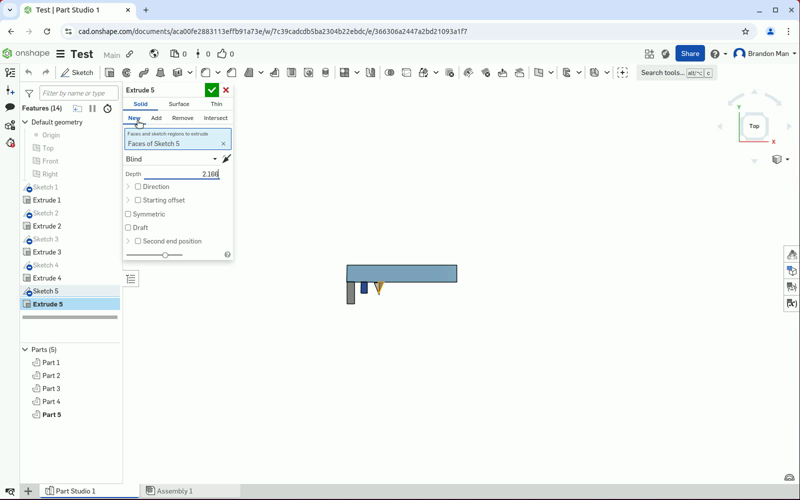
key(enter)
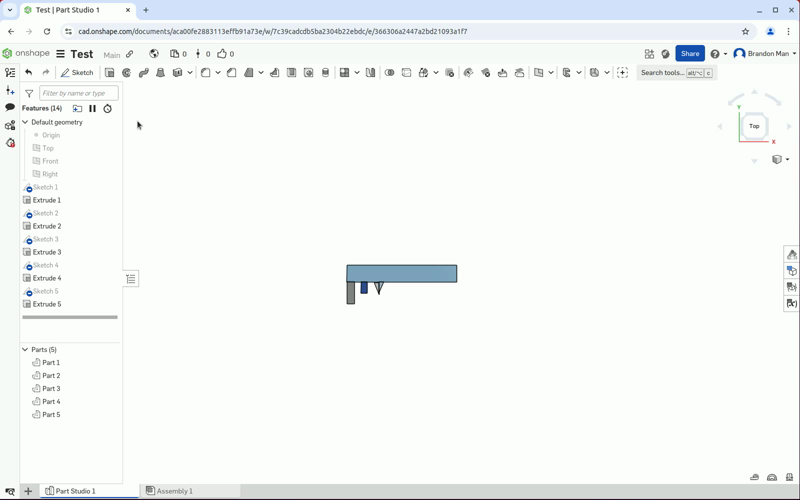
key(shift+h)
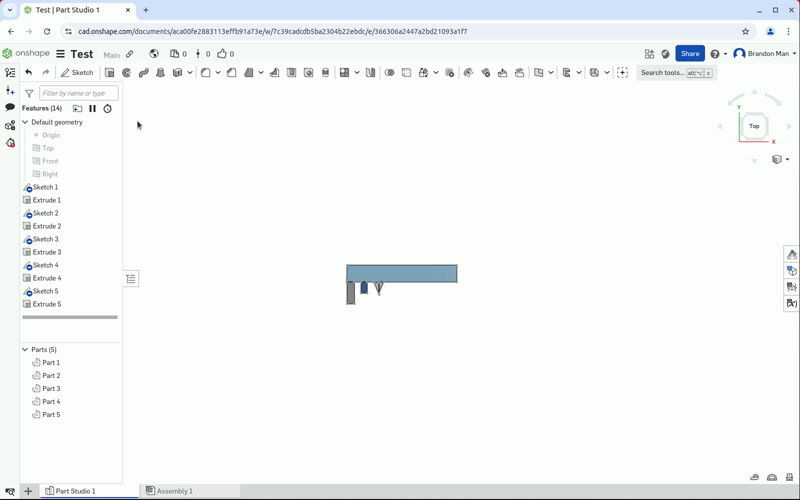
key(shift+h)
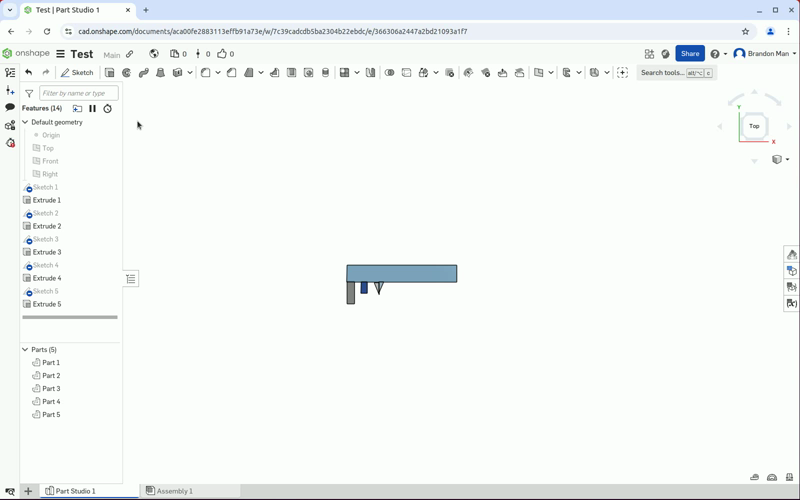
mouse_move(73, 189)
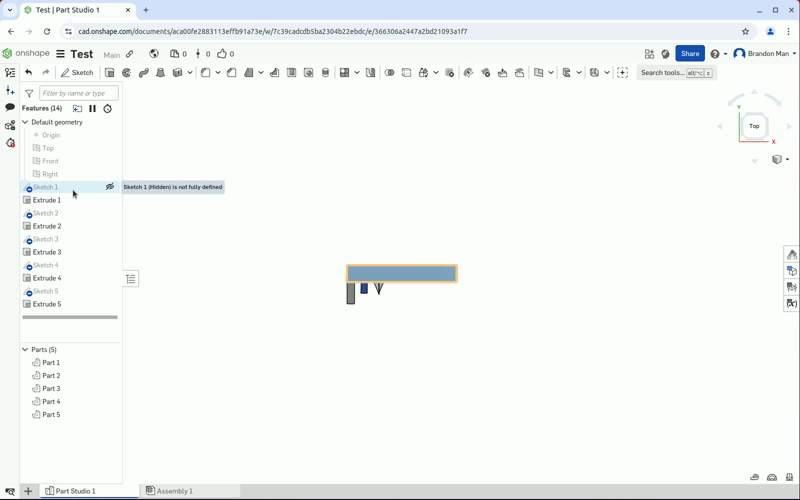
click(73, 189)
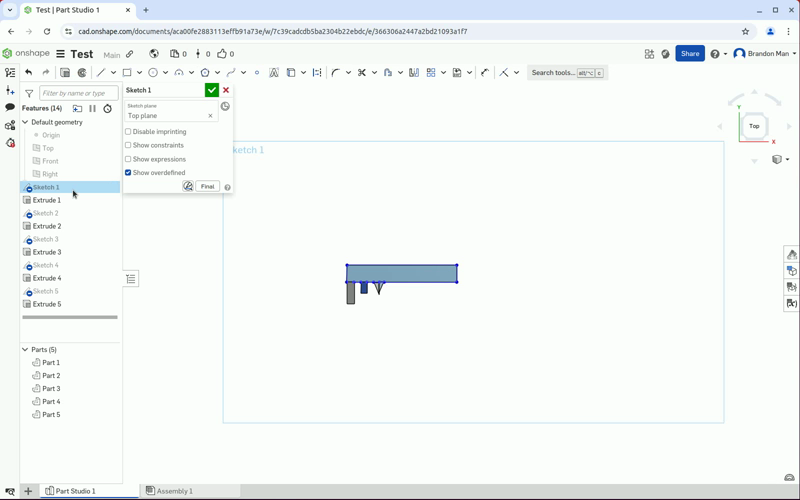
mouse_move(229, 92)
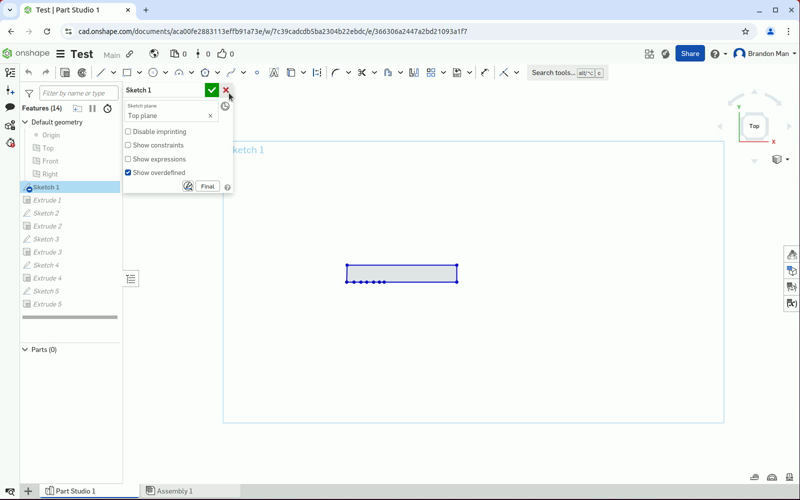
click(229, 92)
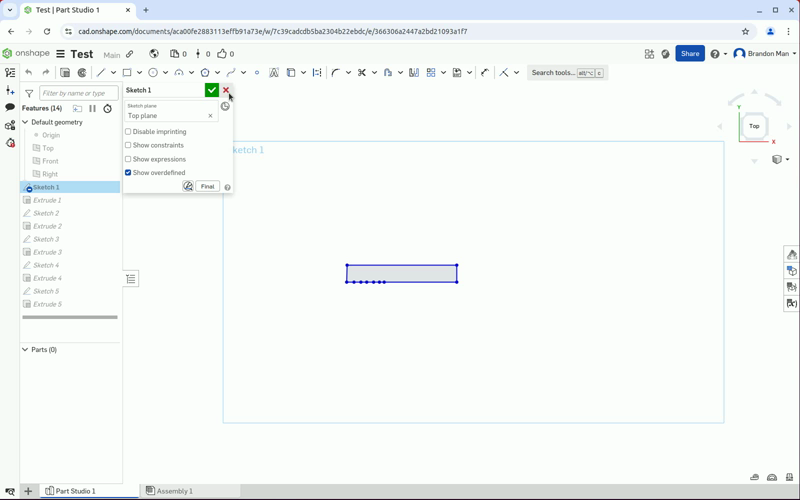
key(shift+s)
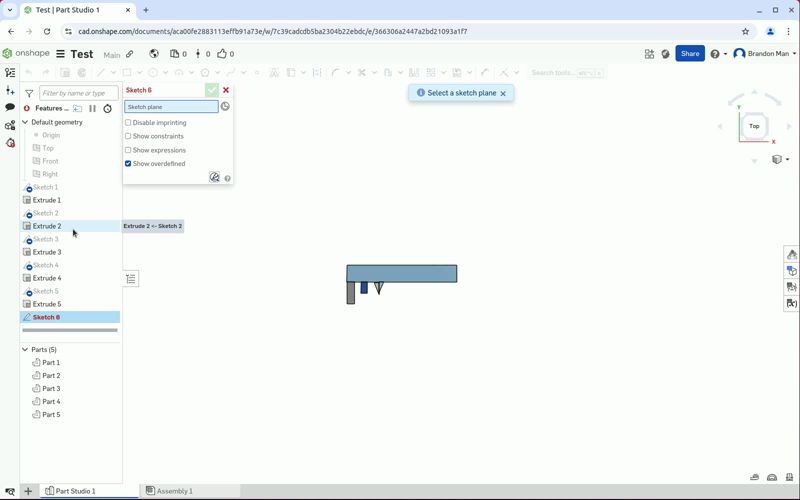
scroll(3)
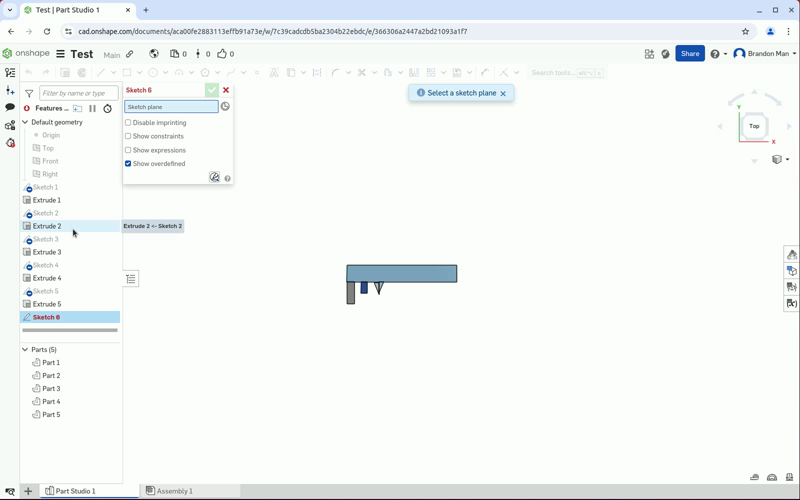
mouse_move(73, 150)
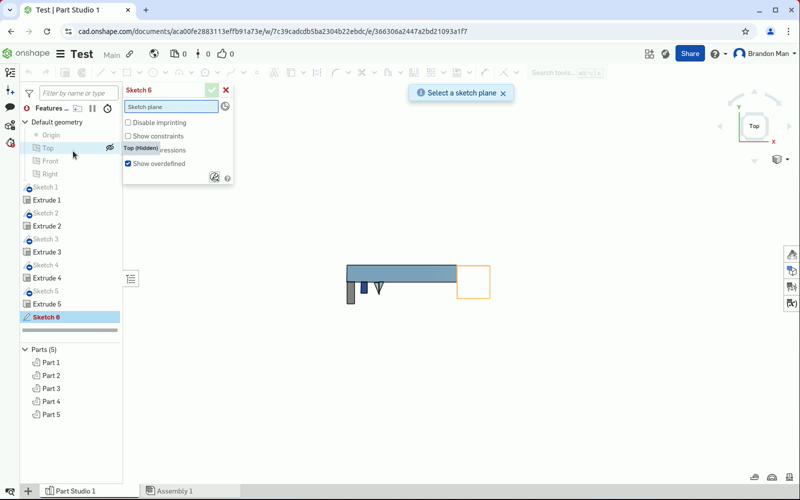
click(73, 150)
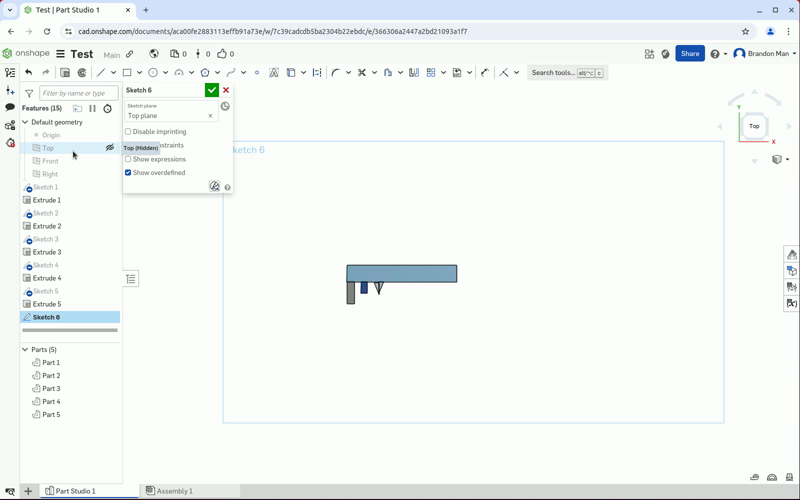
mouse_move(73, 352)
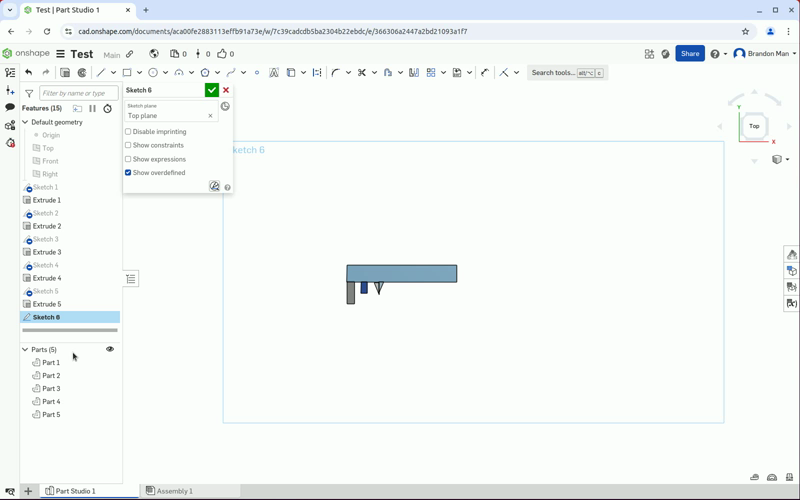
key(y)
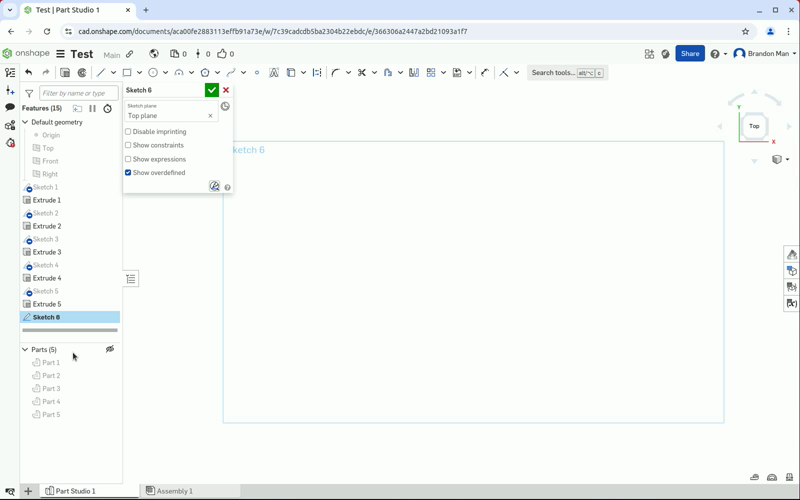
key(a)
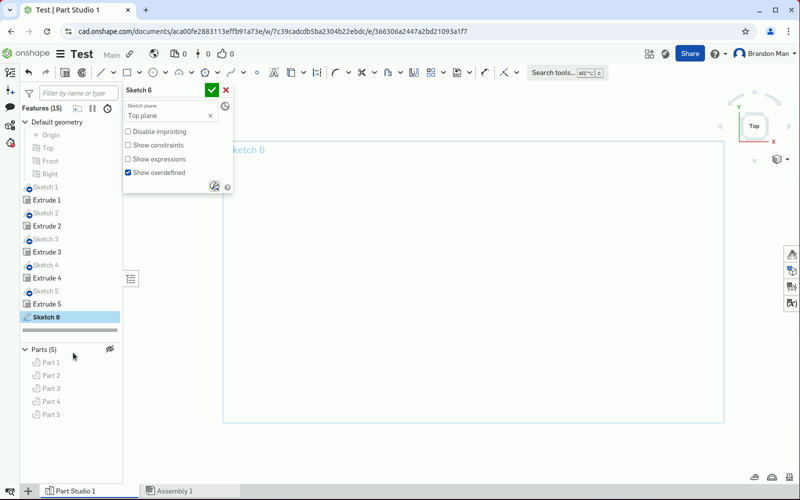
key_down(shift)
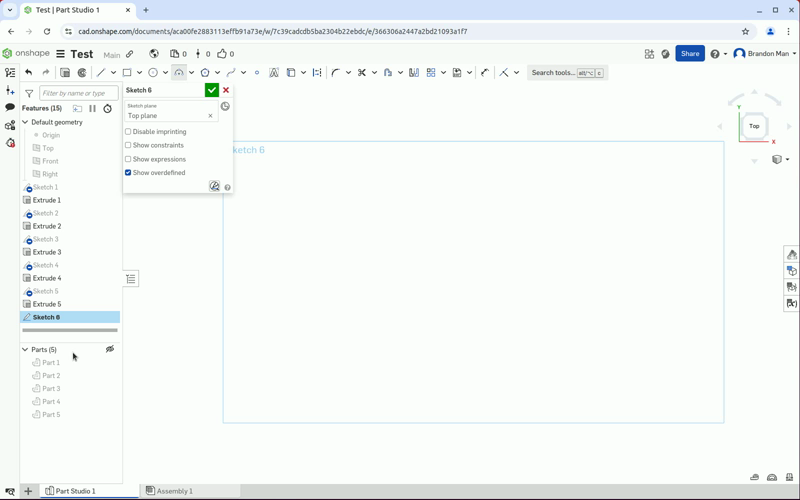
mouse_move(451, 282)
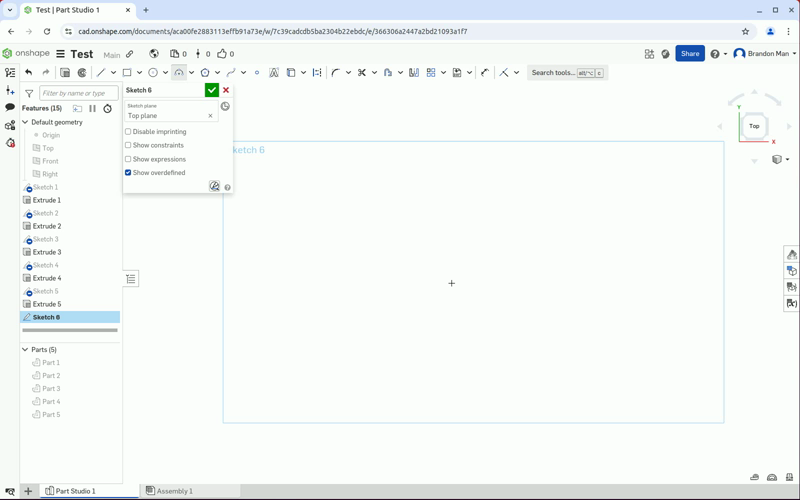
click(451, 282)
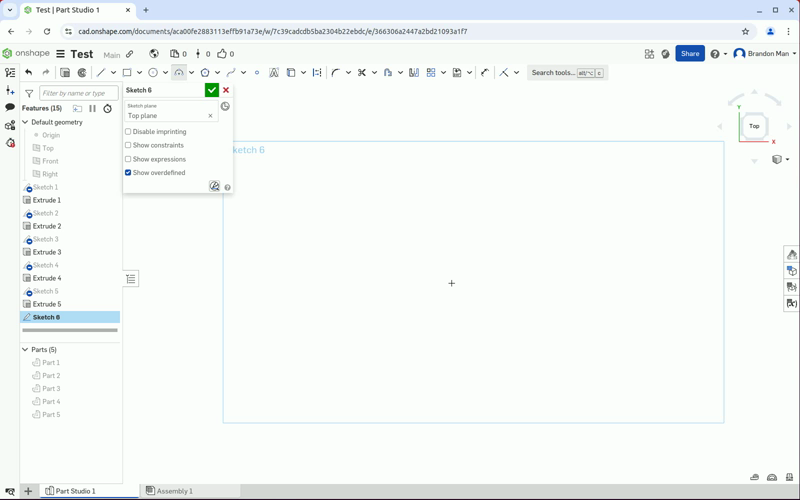
key_up(shift)
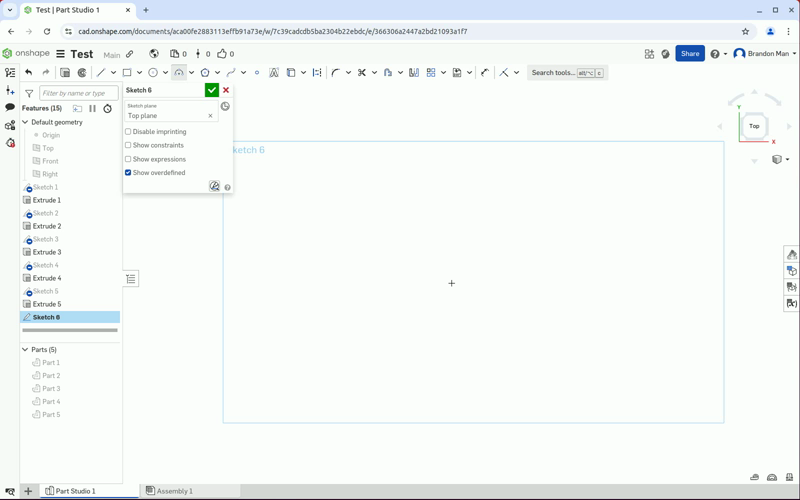
key_down(shift)
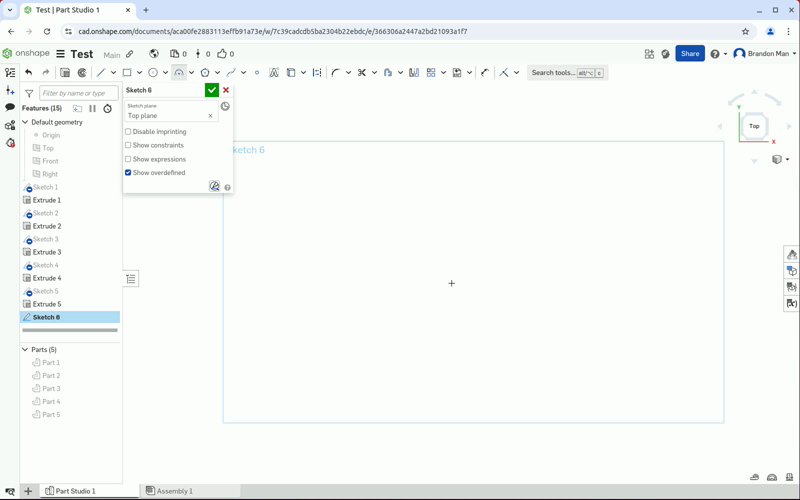
mouse_move(451, 266)
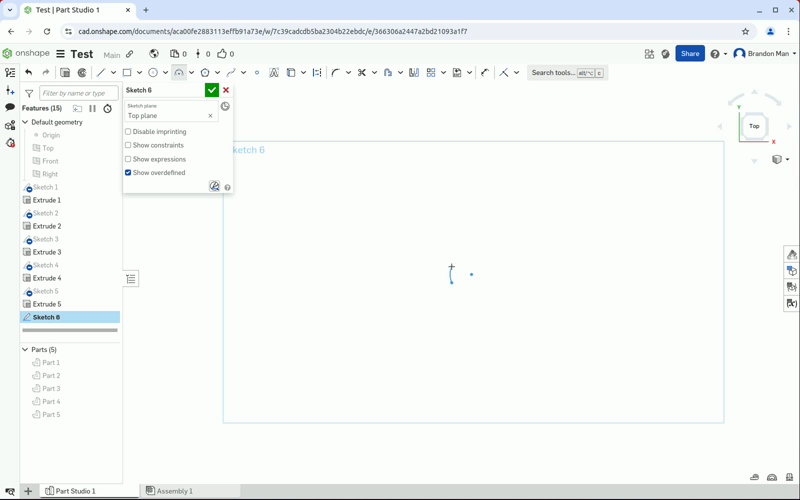
click(451, 266)
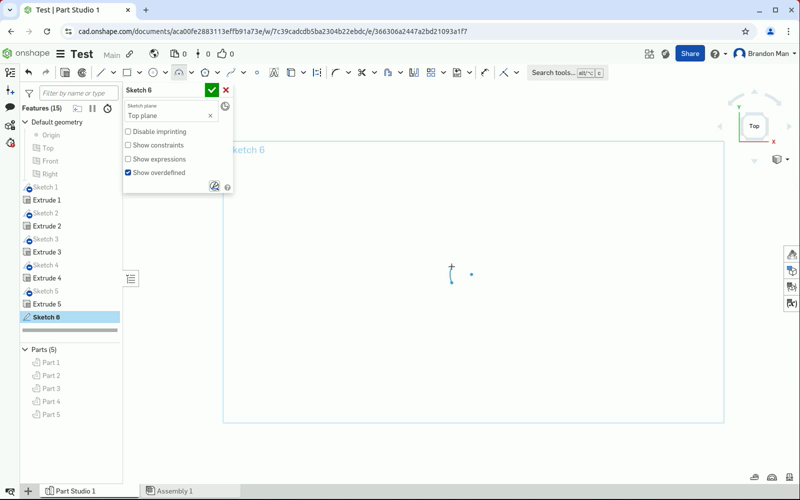
mouse_move(496, 274)
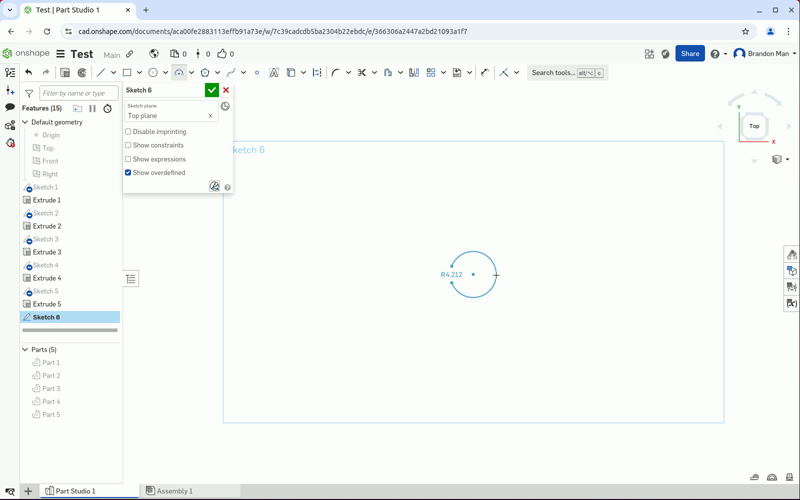
click(496, 274)
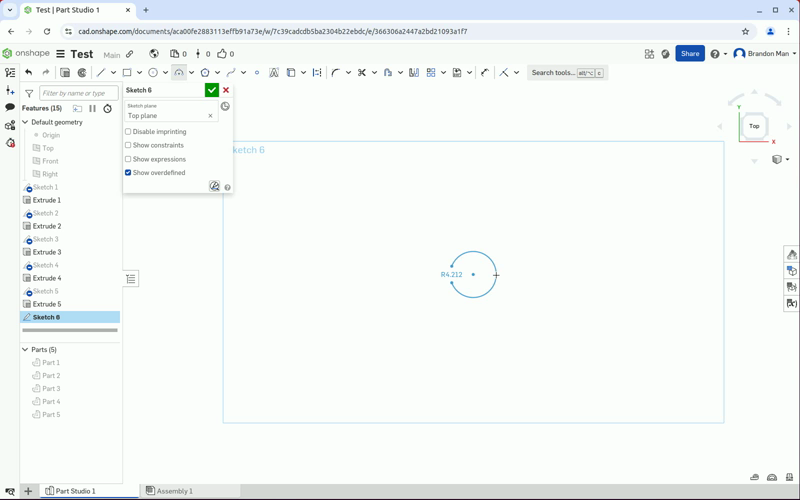
key_up(shift)
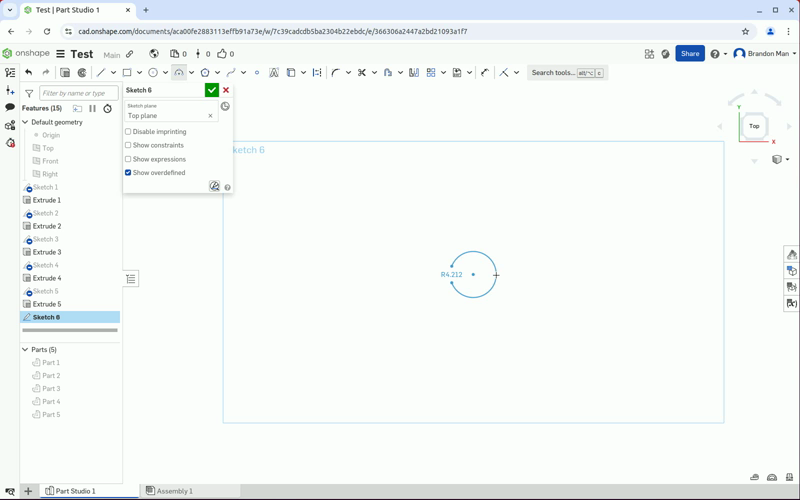
key(esc)
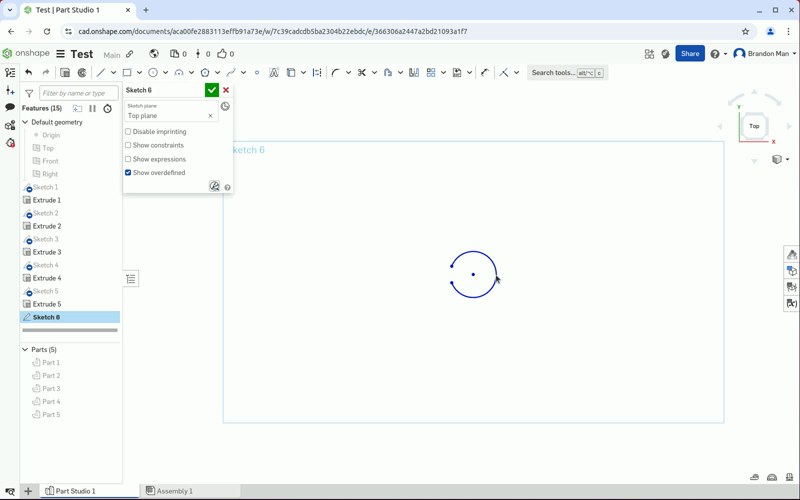
key(l)
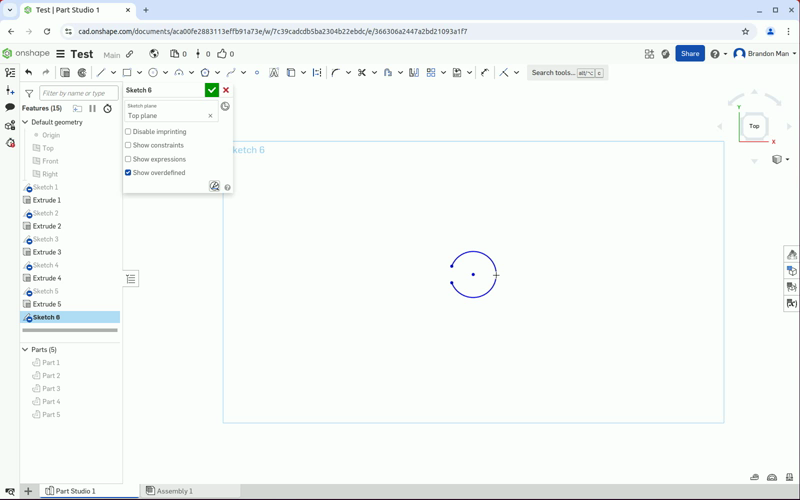
mouse_move(451, 266)
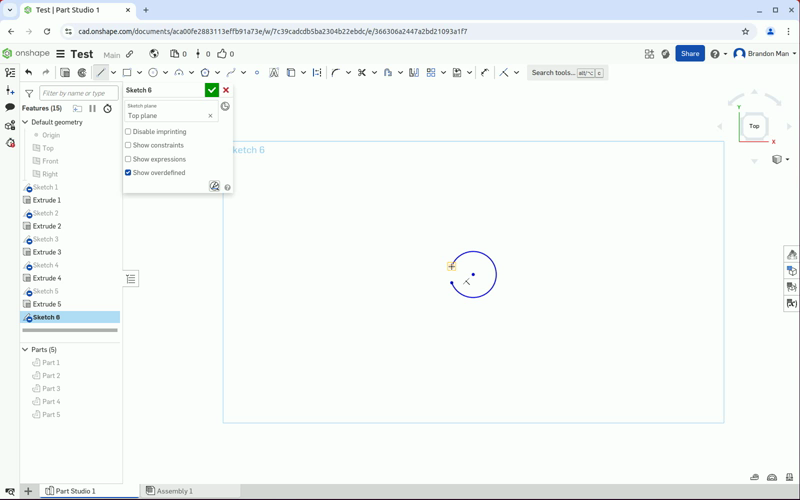
click(451, 266)
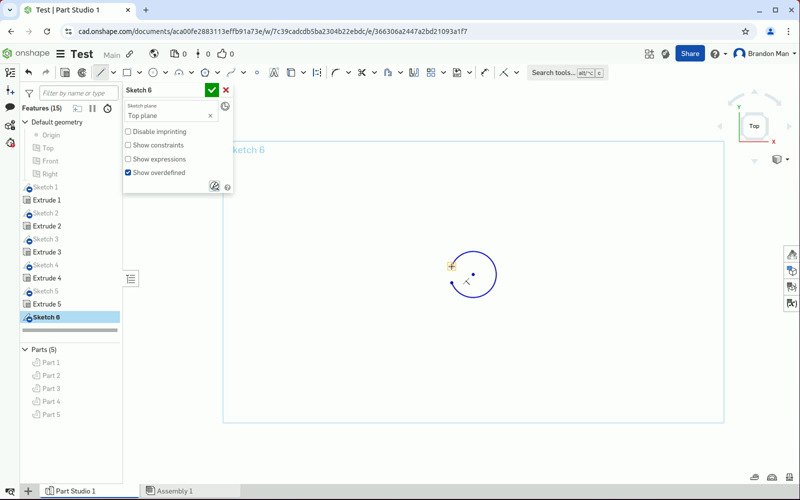
mouse_move(481, 266)
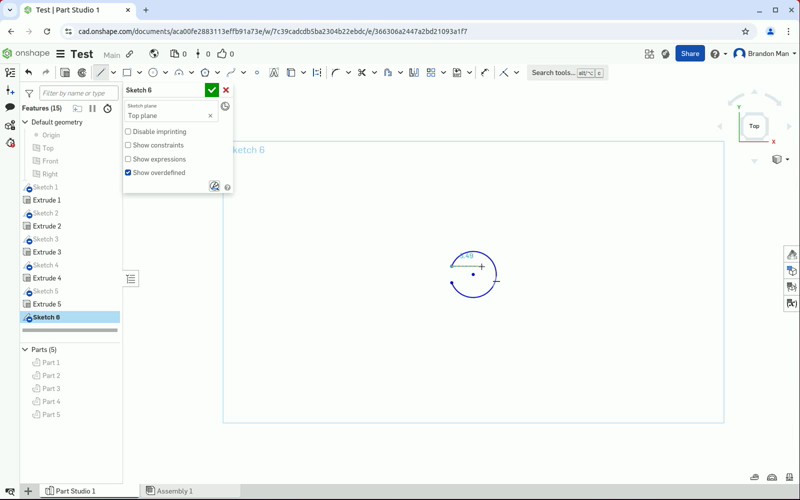
key_down(shift)
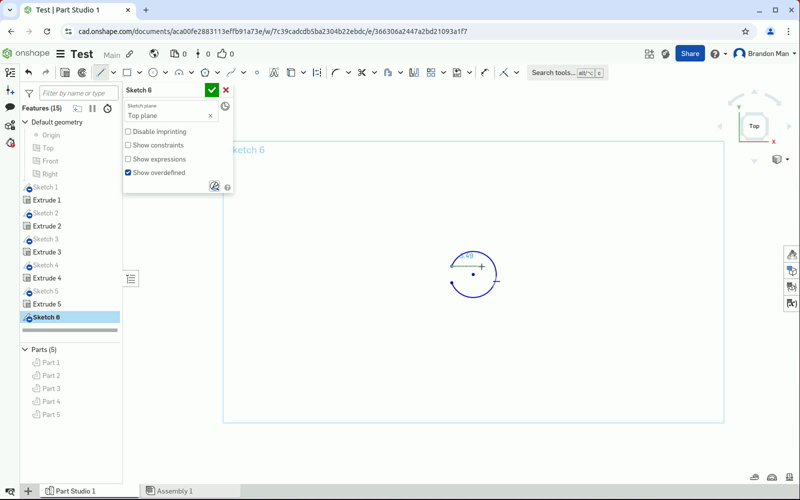
mouse_move(451, 282)
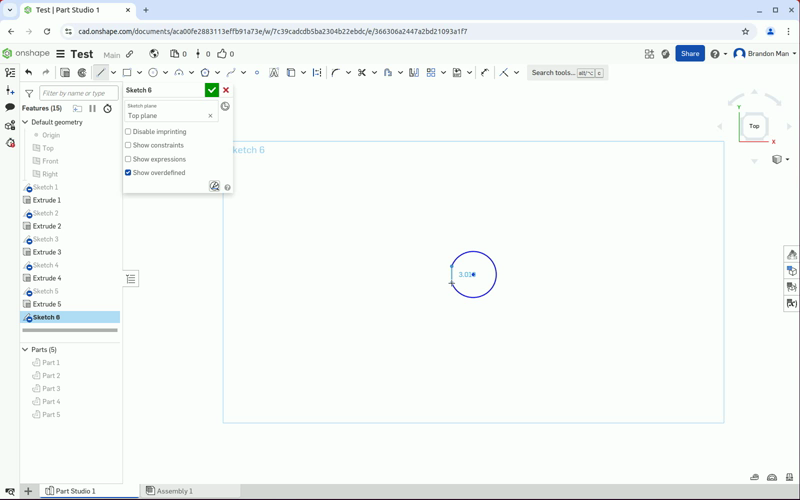
key_up(shift)
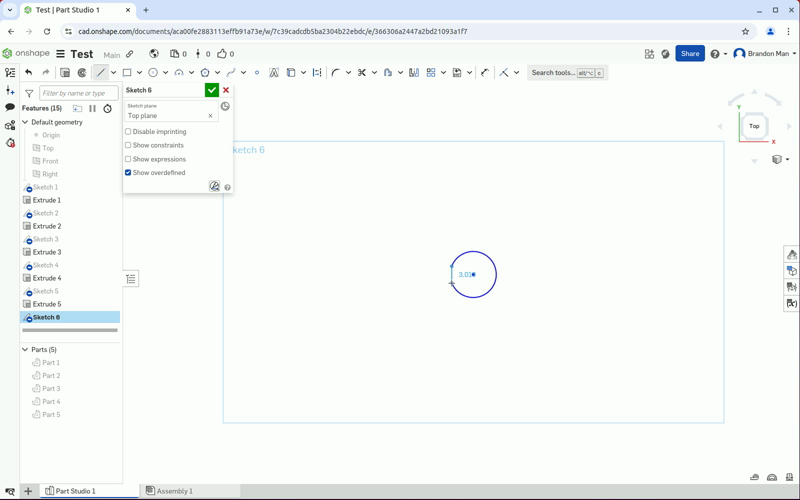
click(451, 282)
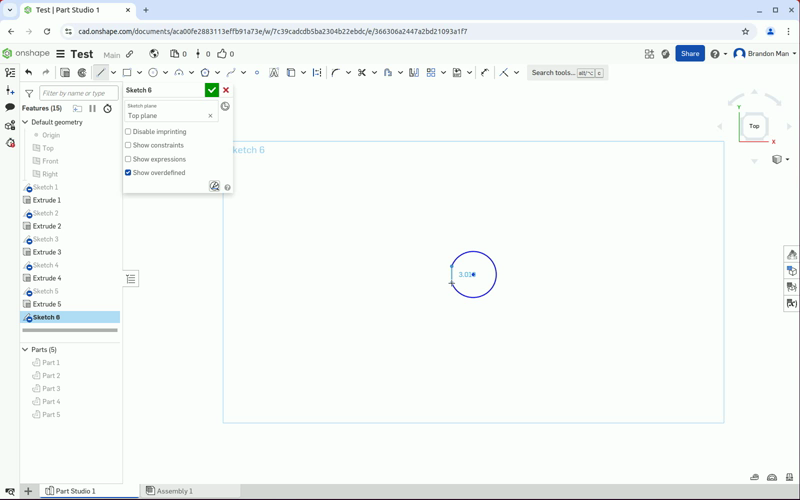
key(esc)
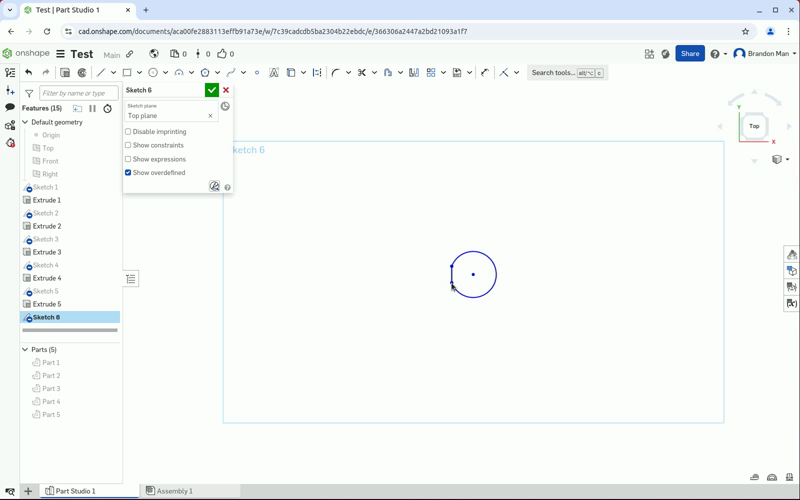
key(c)
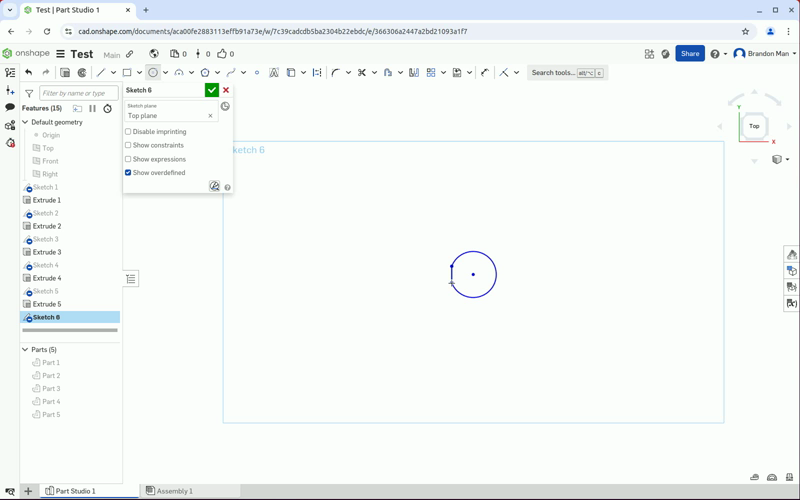
key_down(shift)
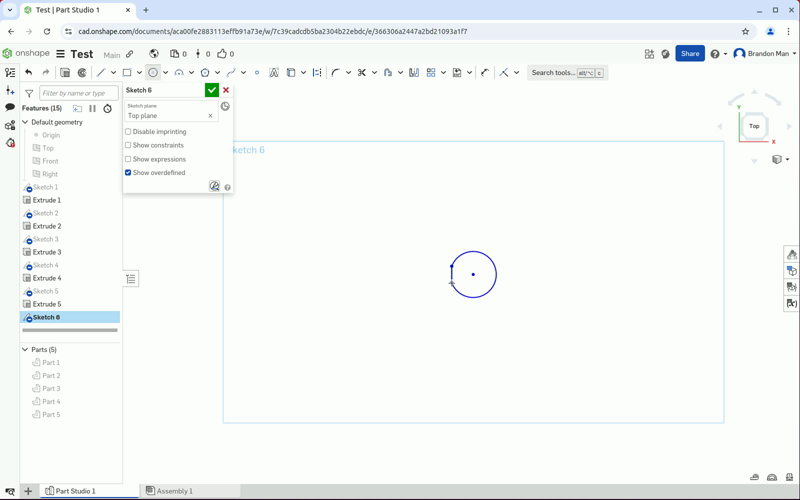
mouse_move(473, 274)
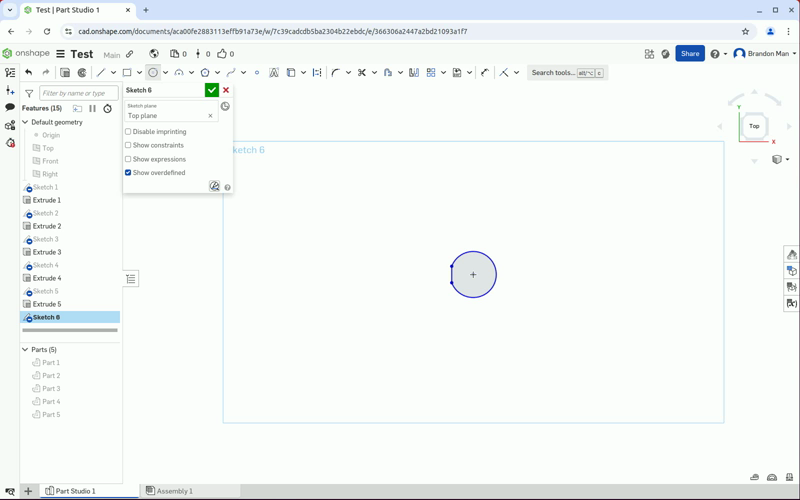
click(473, 274)
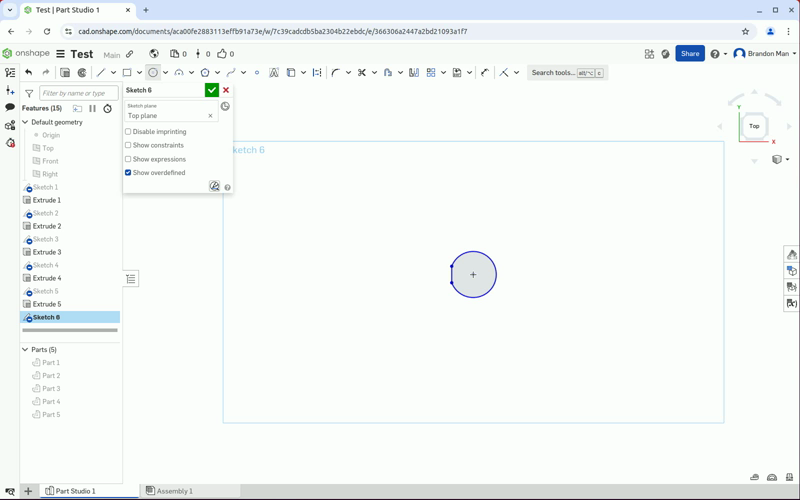
key_up(shift)
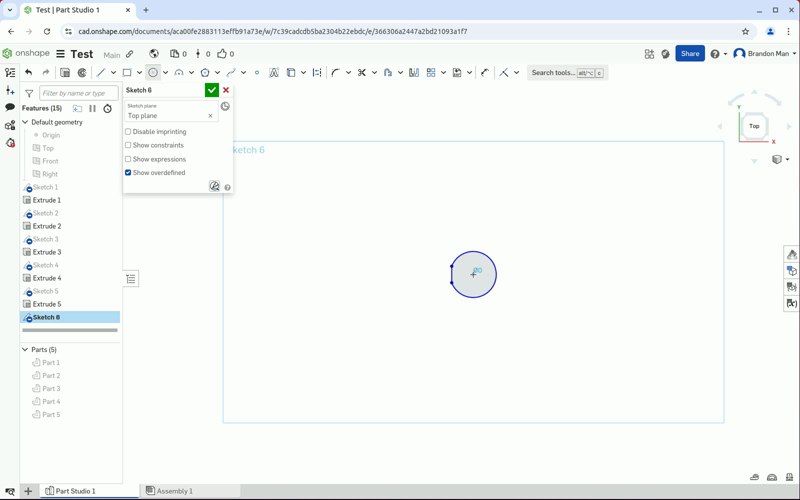
mouse_move(485, 274)
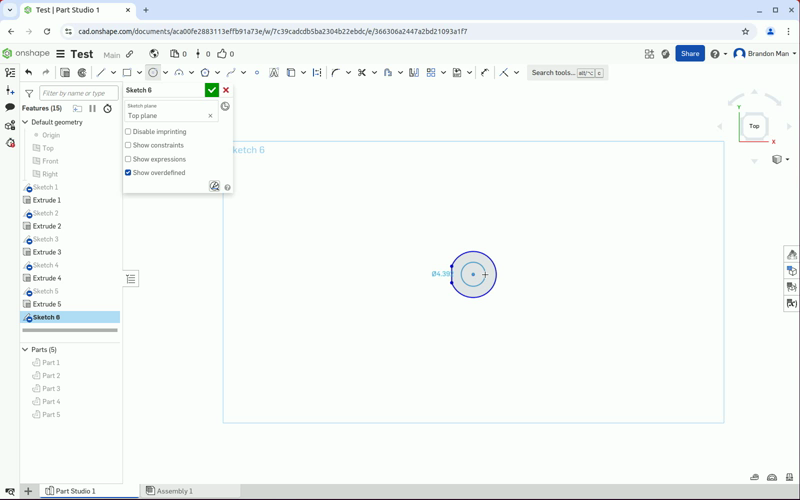
click(485, 274)
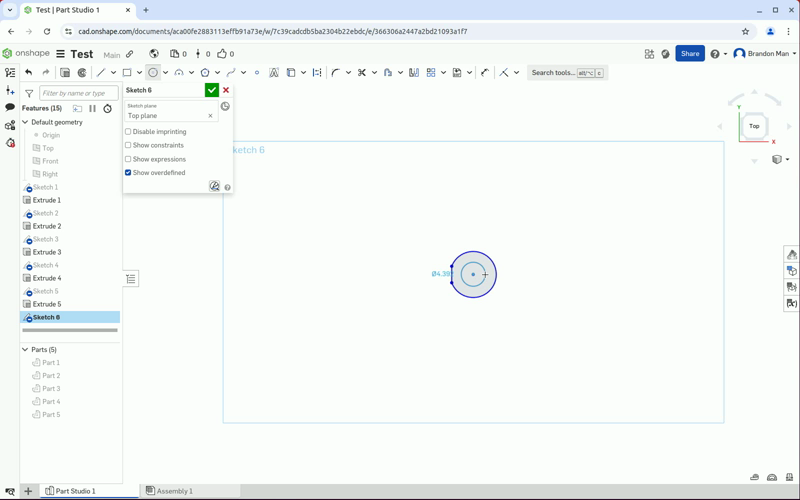
key(esc)
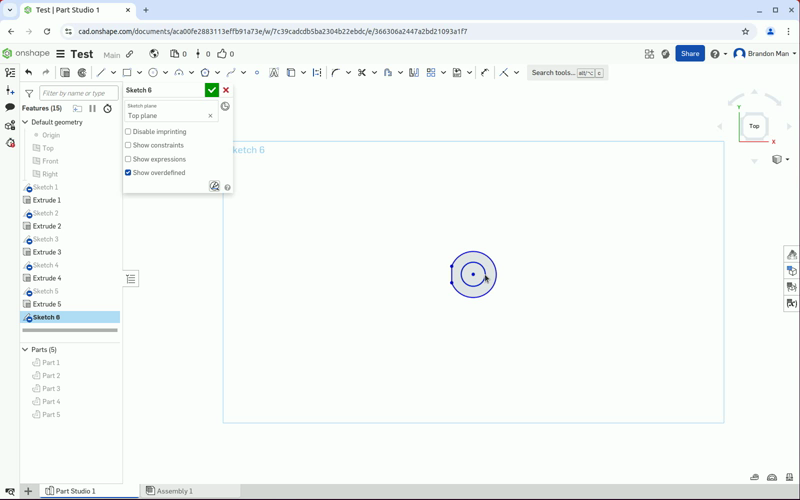
mouse_move(461, 263)
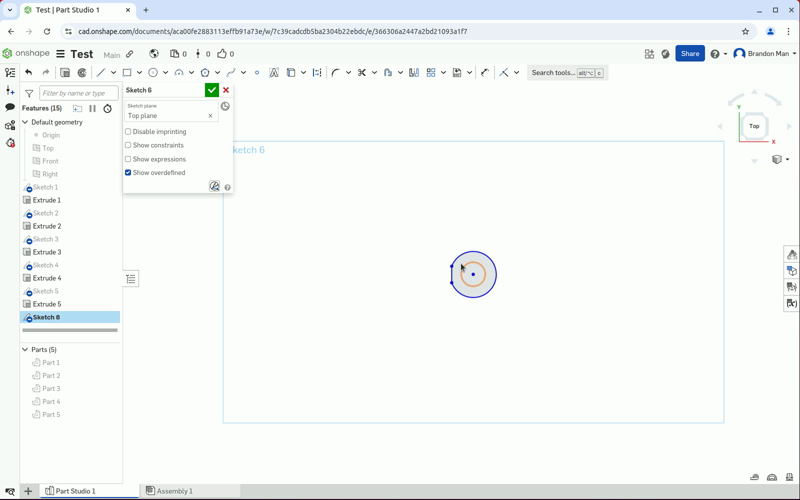
scroll(6)
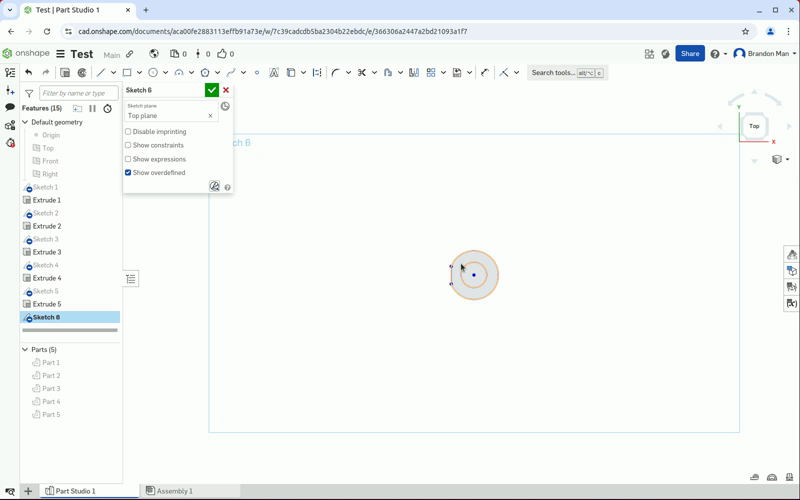
scroll(6)
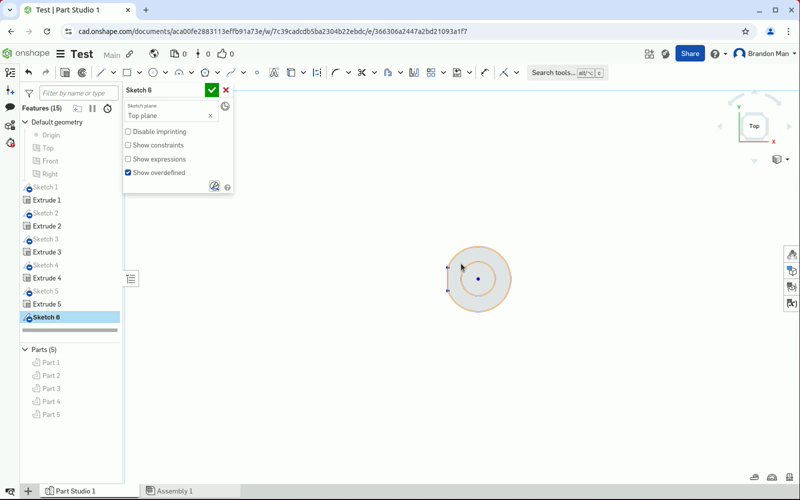
scroll(6)
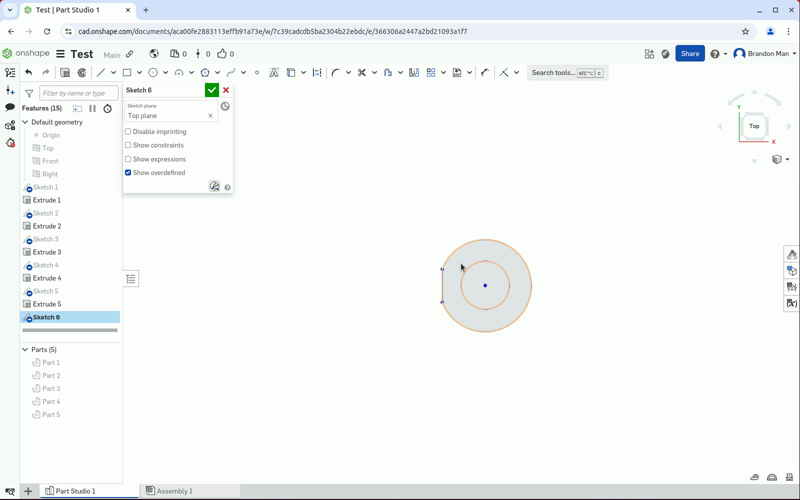
scroll(6)
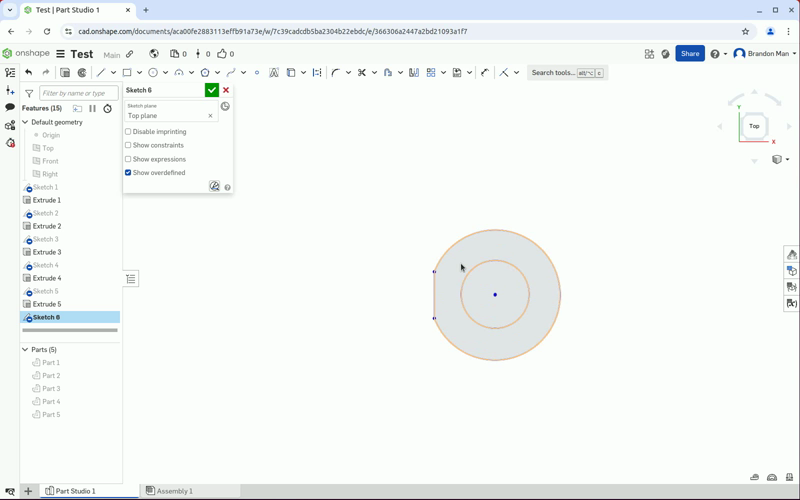
scroll(6)
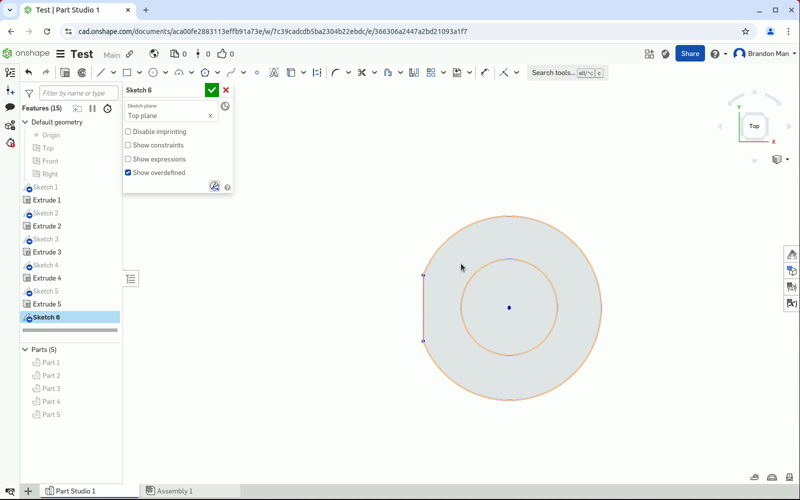
scroll(6)
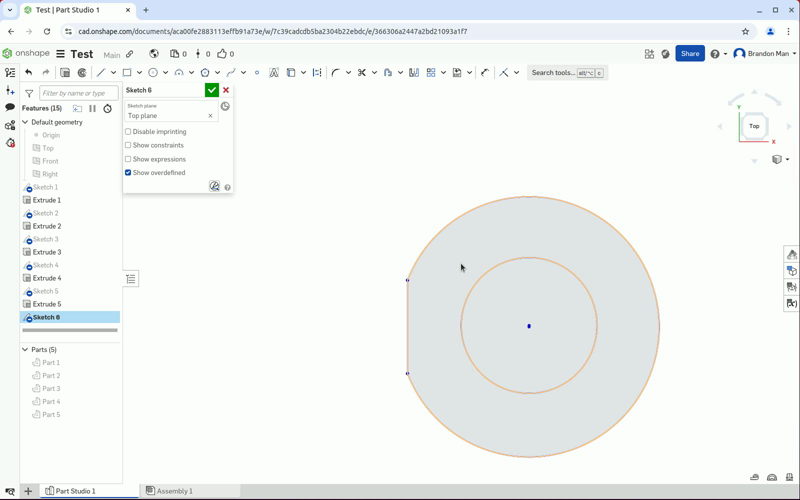
scroll(6)
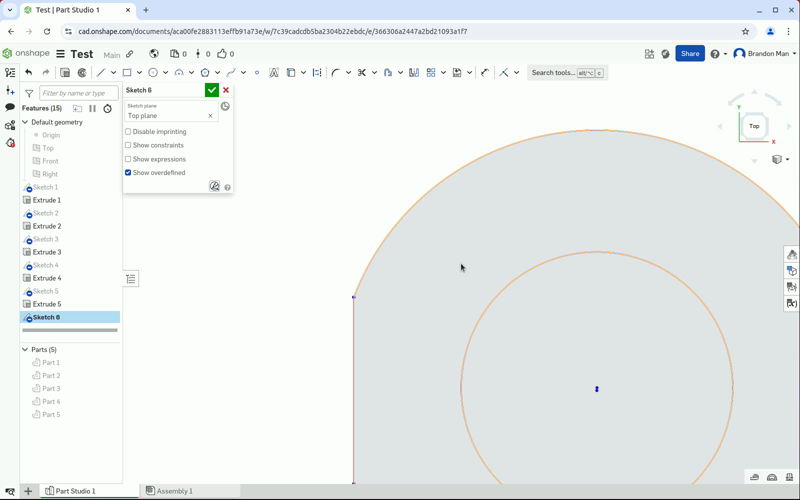
click(461, 263)
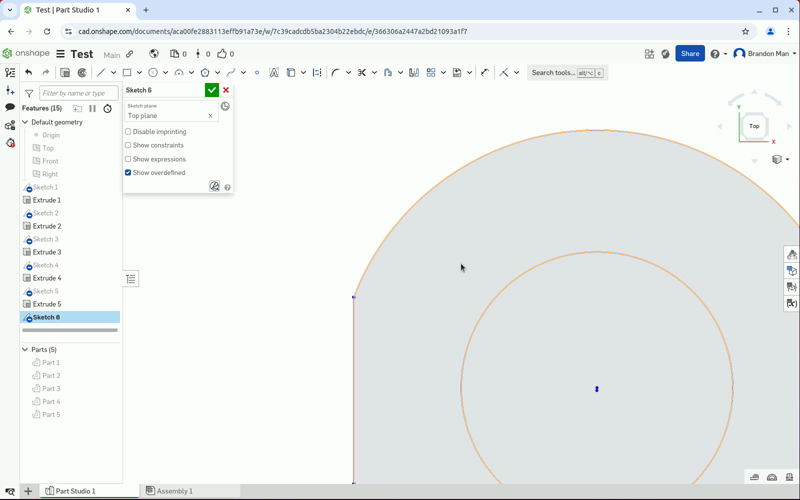
scroll(-6)
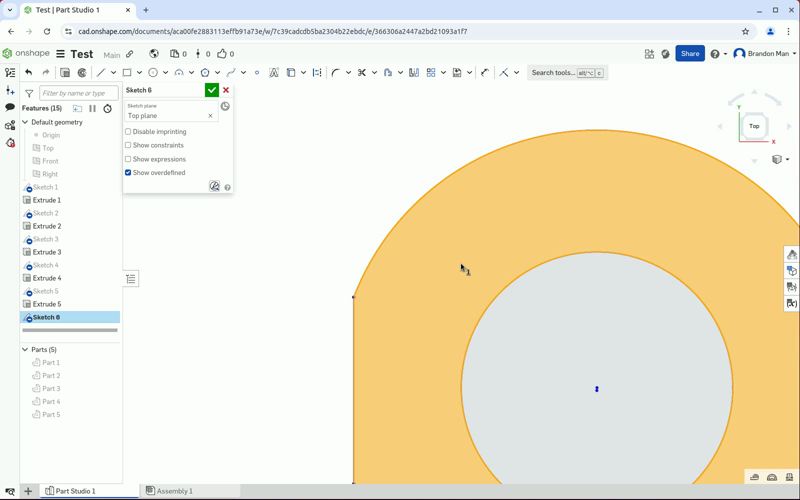
scroll(-6)
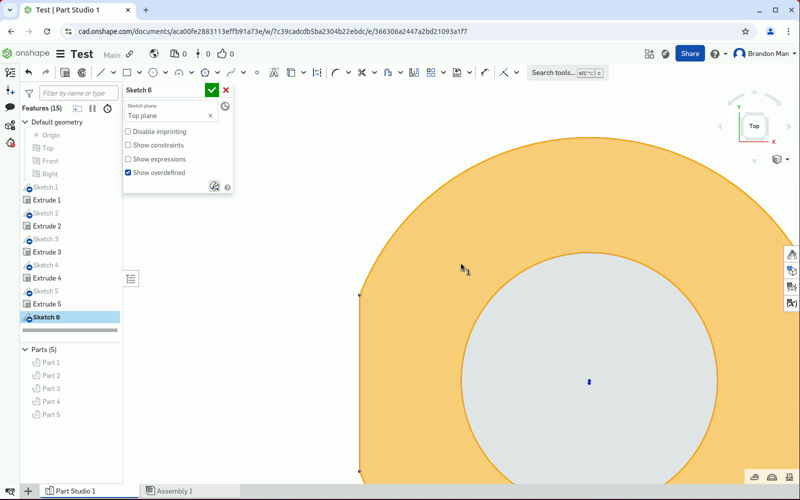
scroll(-6)
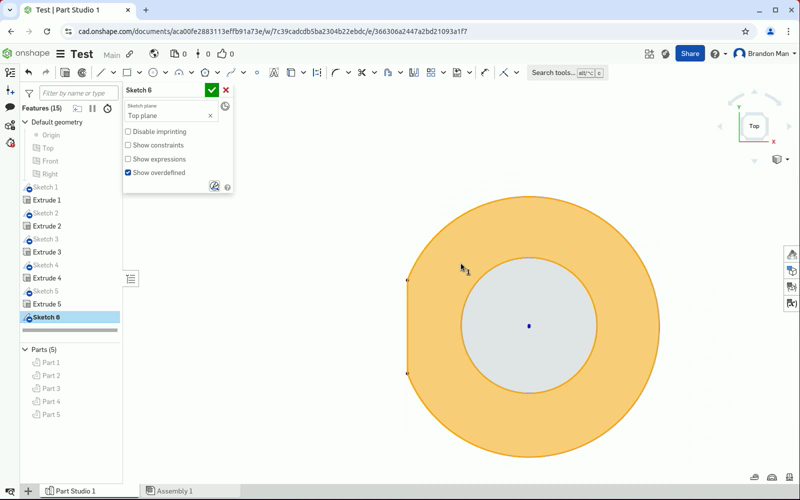
scroll(-6)
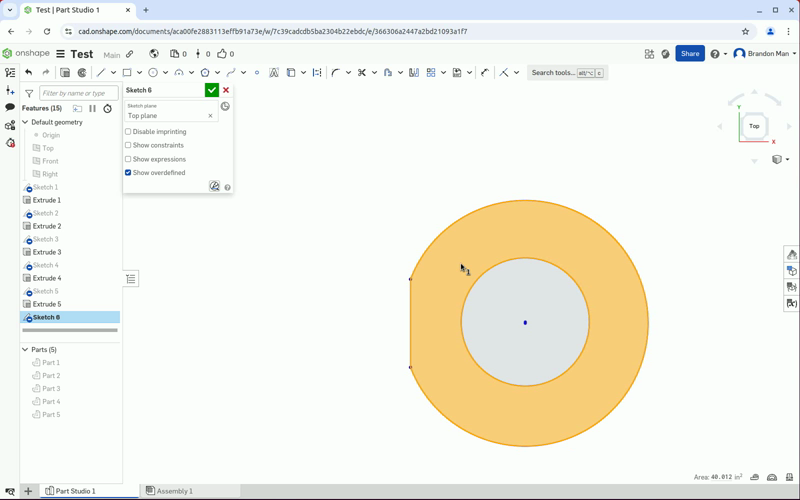
scroll(-6)
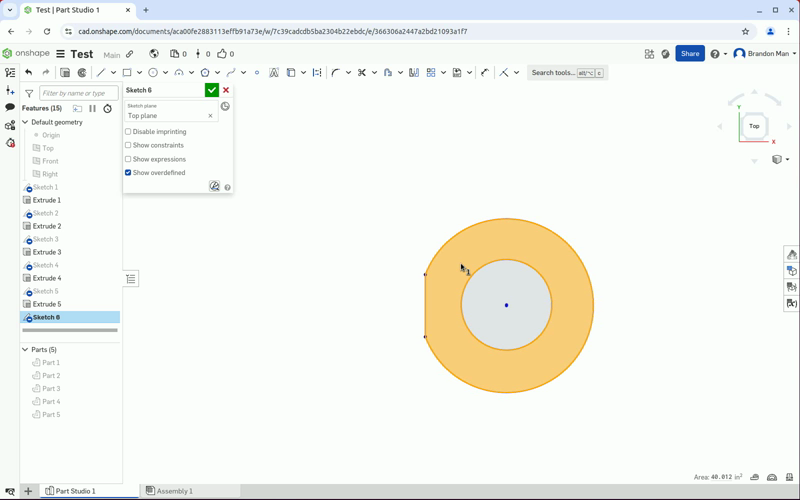
scroll(-6)
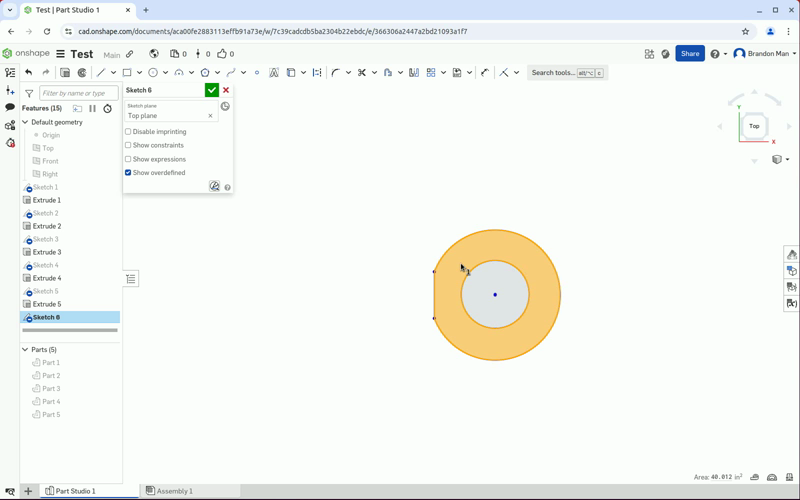
scroll(-6)
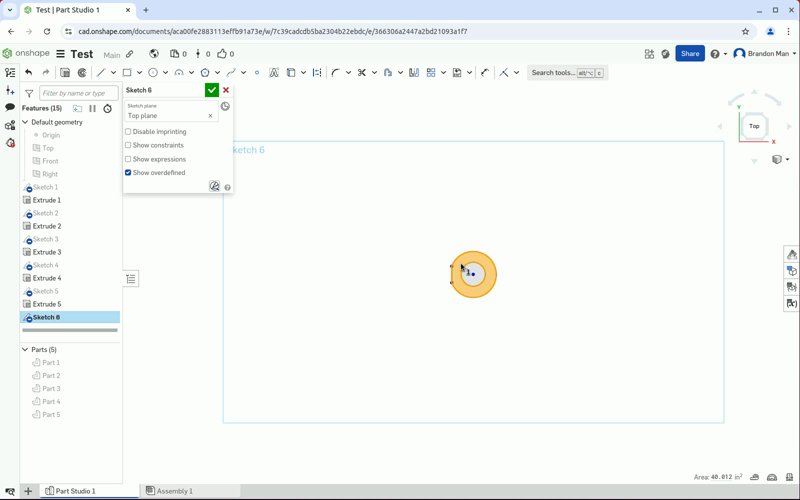
mouse_move(73, 352)
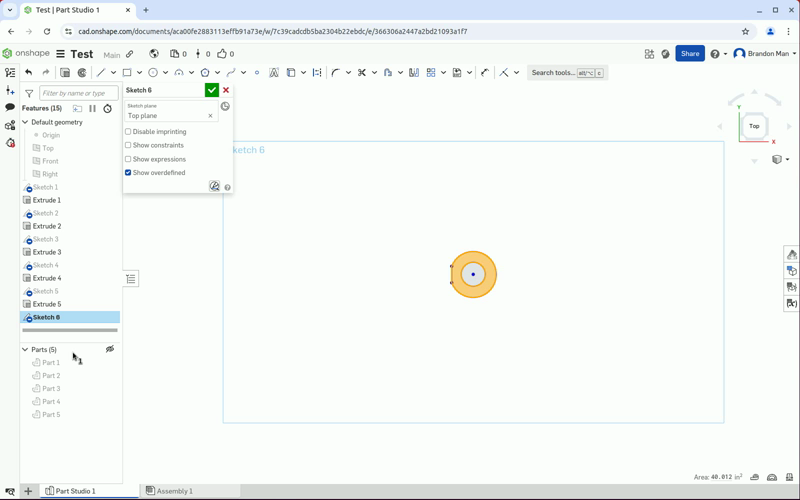
key(shift+y)
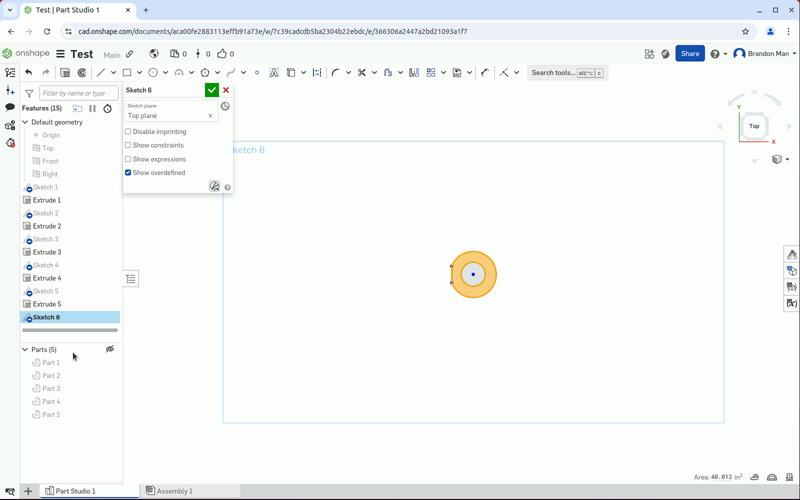
key(shift+e)
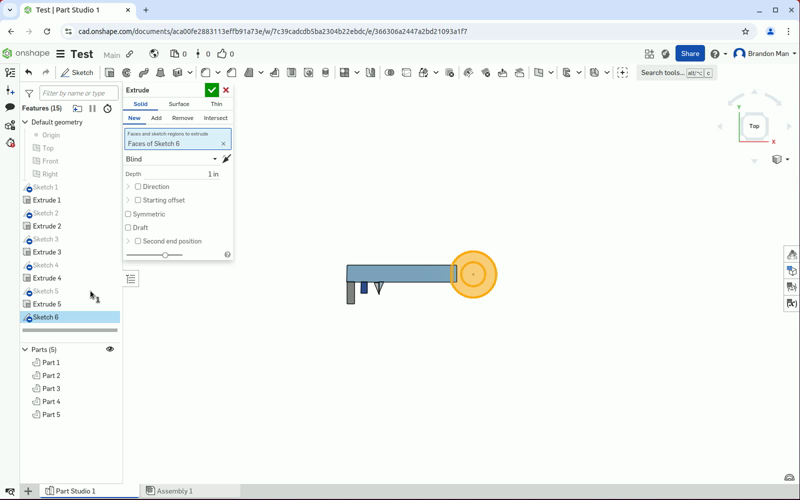
mouse_move(143, 106)
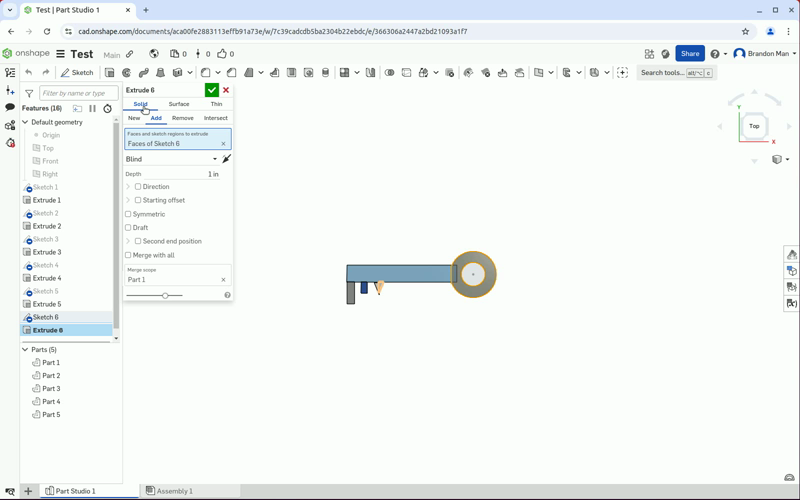
click(143, 106)
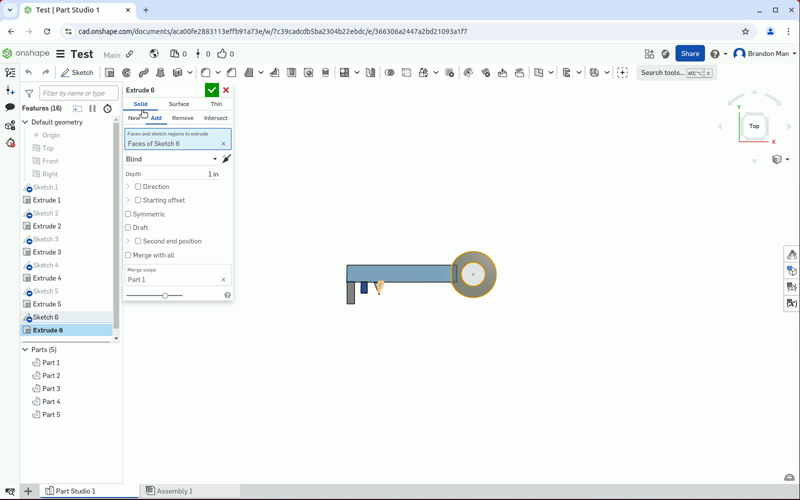
mouse_move(137, 120)
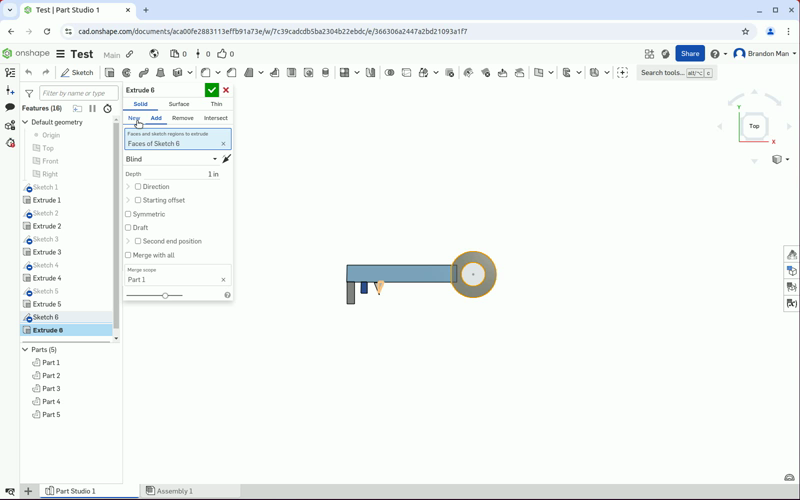
click(137, 120)
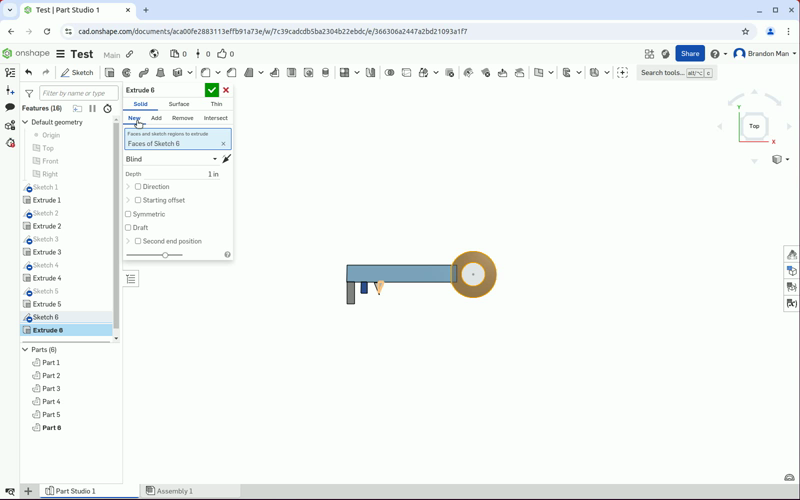
key(tab, 4)
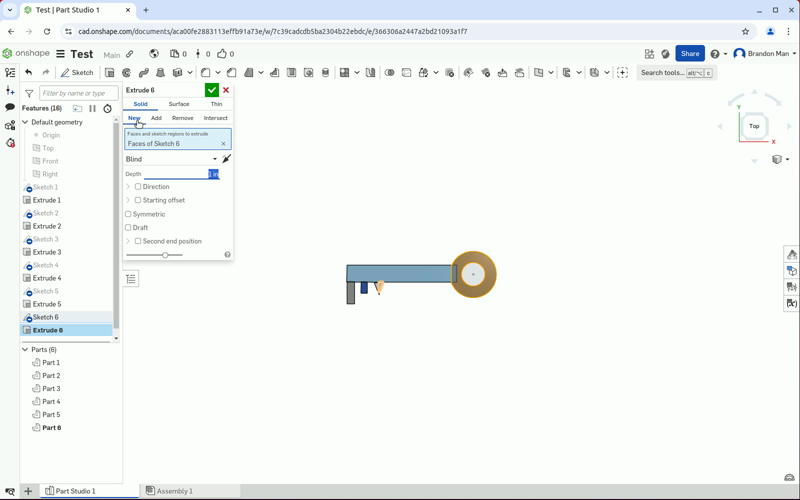
text(2.166)
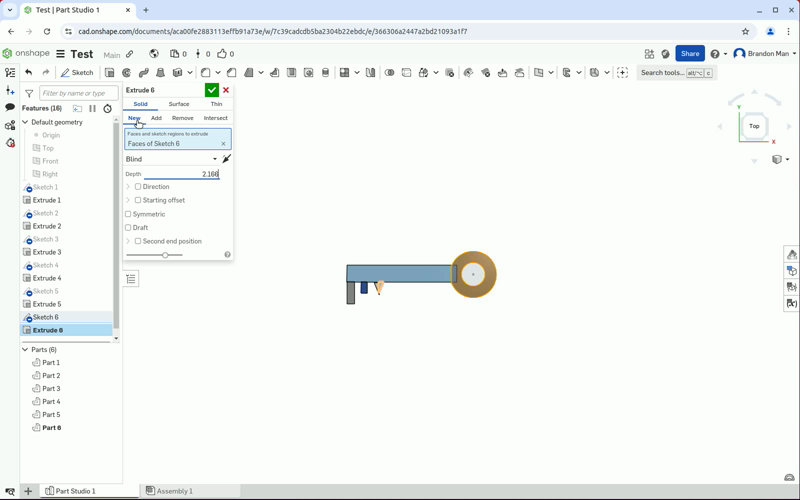
key(enter)
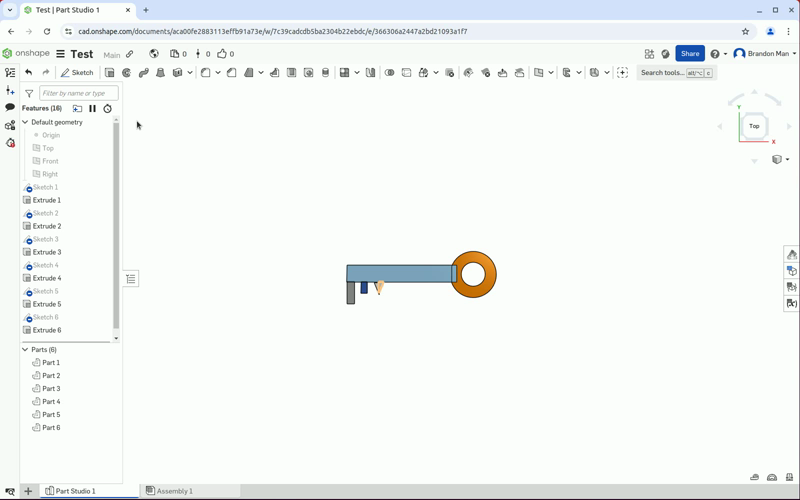
key(shift+h)
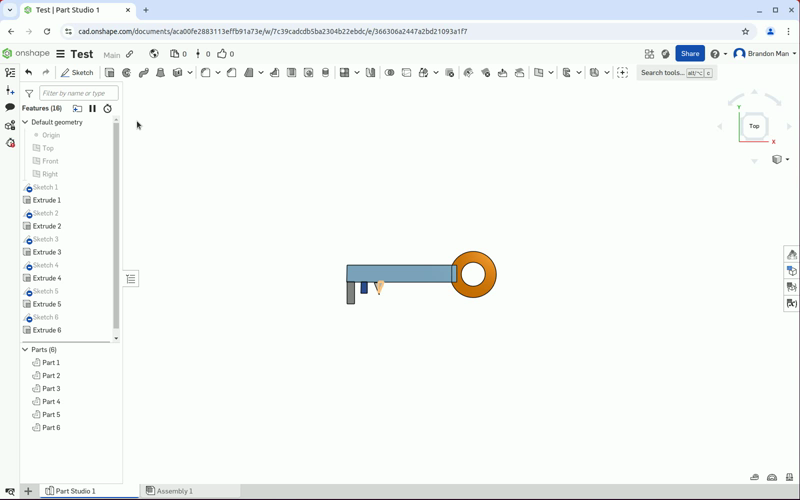
key(shift+h)
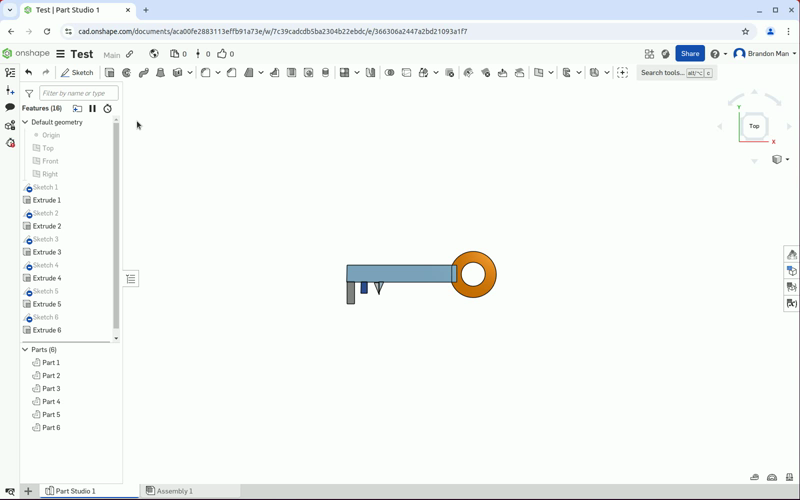
mouse_move(69, 189)
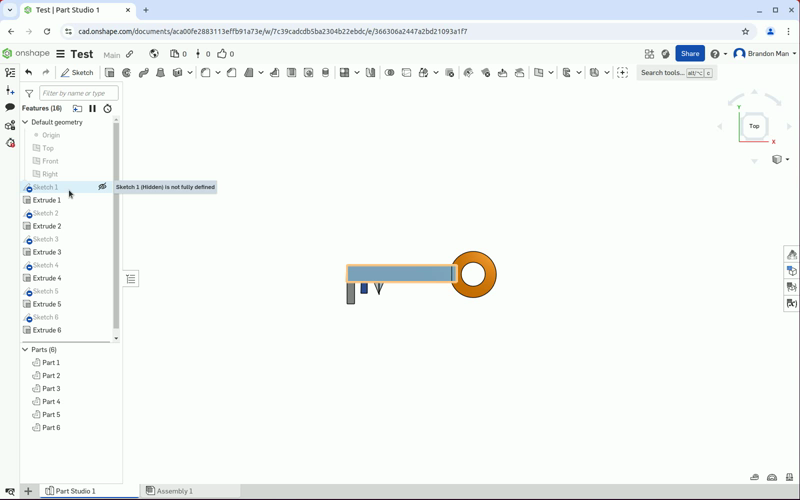
click(69, 189)
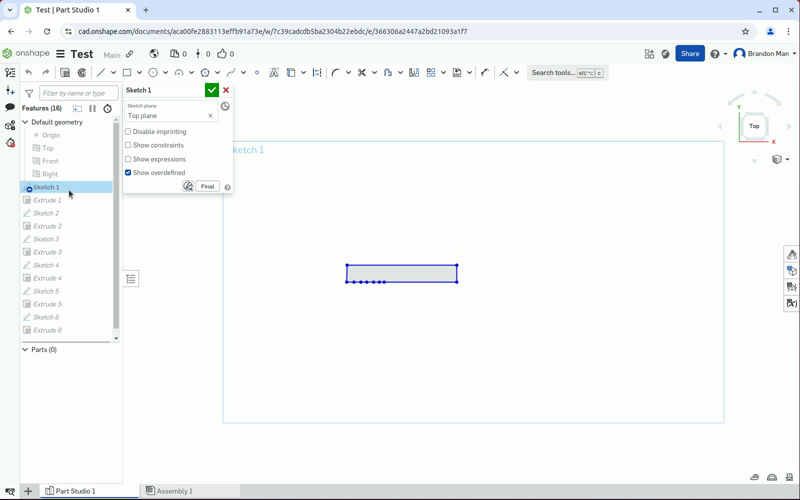
mouse_move(229, 92)
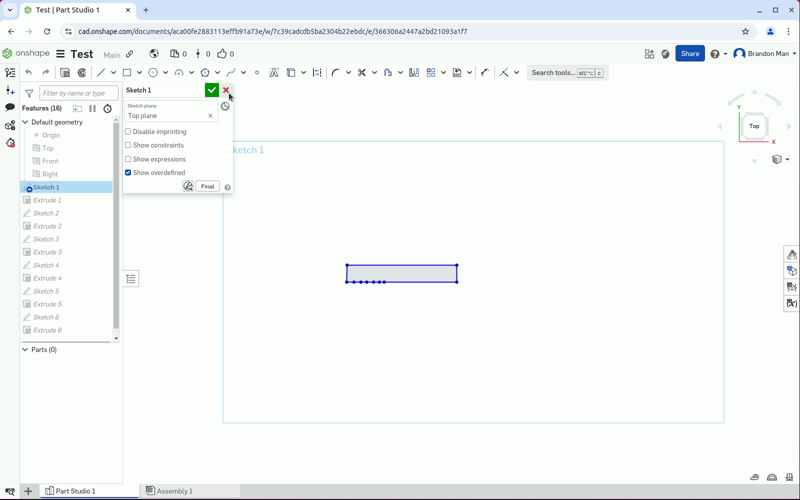
click(229, 92)
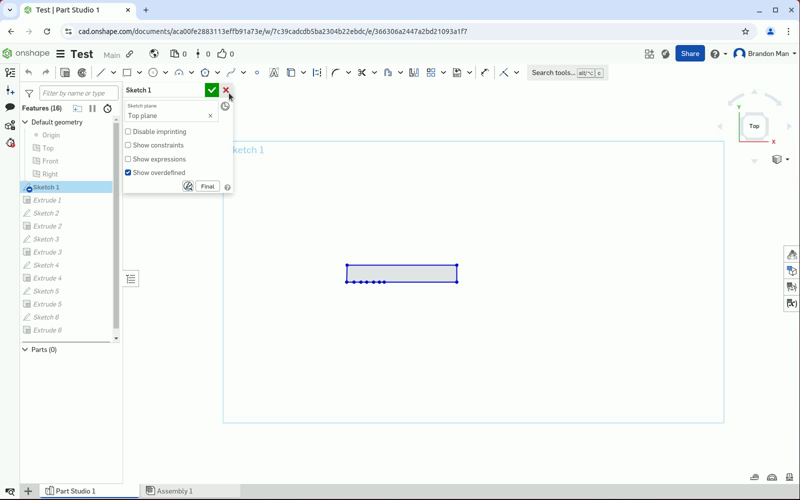
key(shift+s)
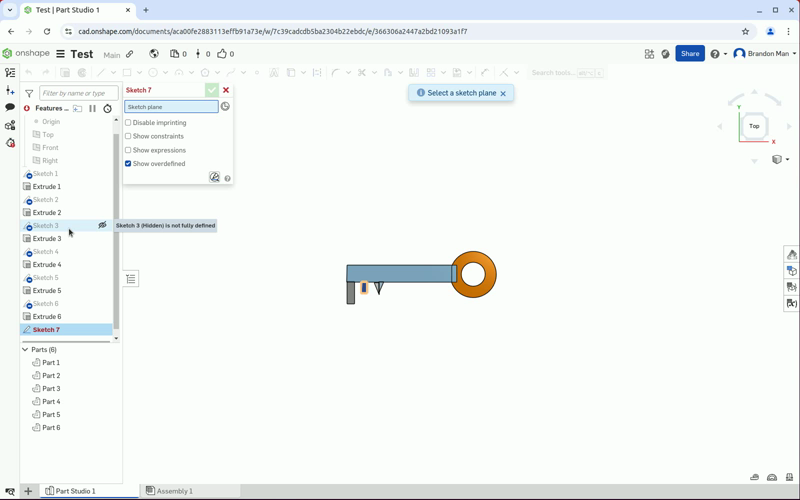
scroll(3)
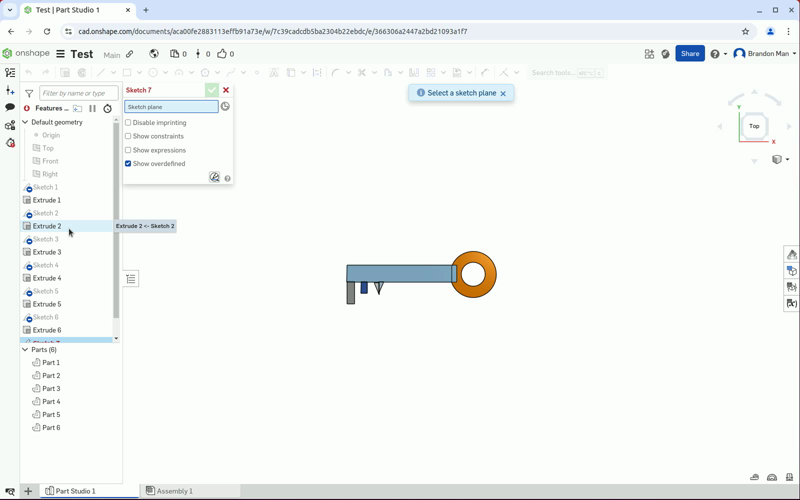
mouse_move(69, 150)
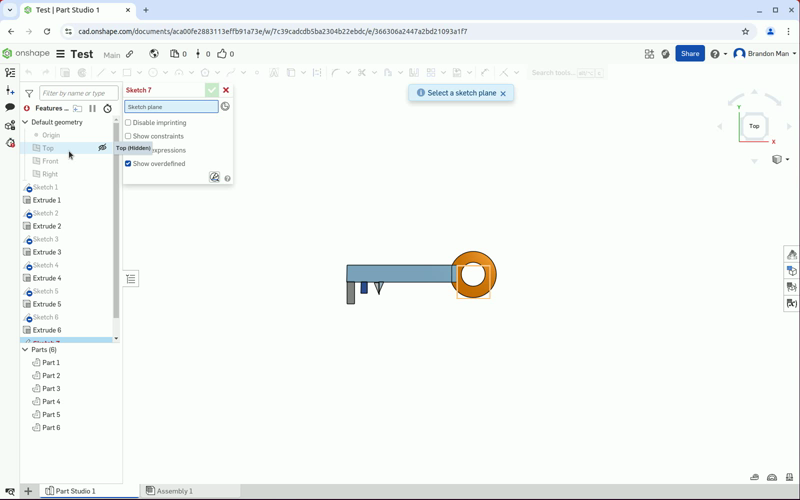
click(69, 150)
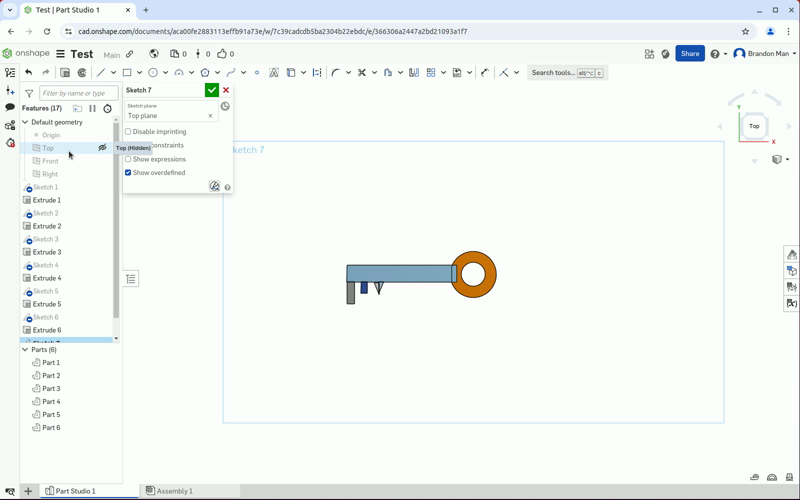
mouse_move(73, 352)
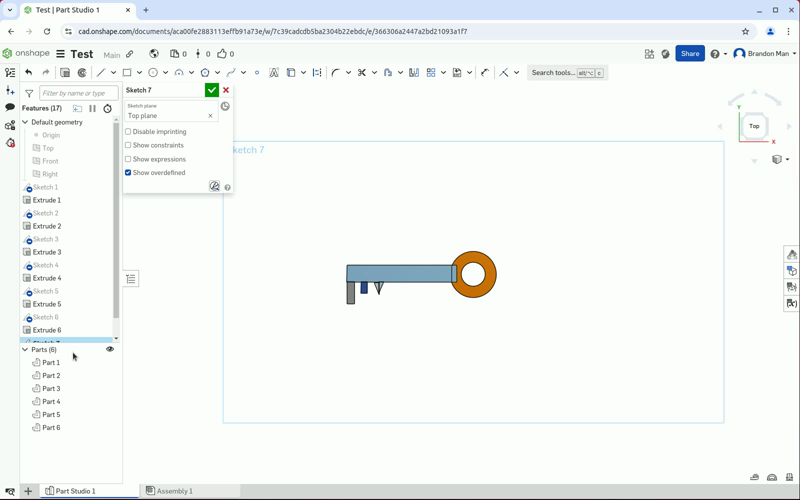
key(y)
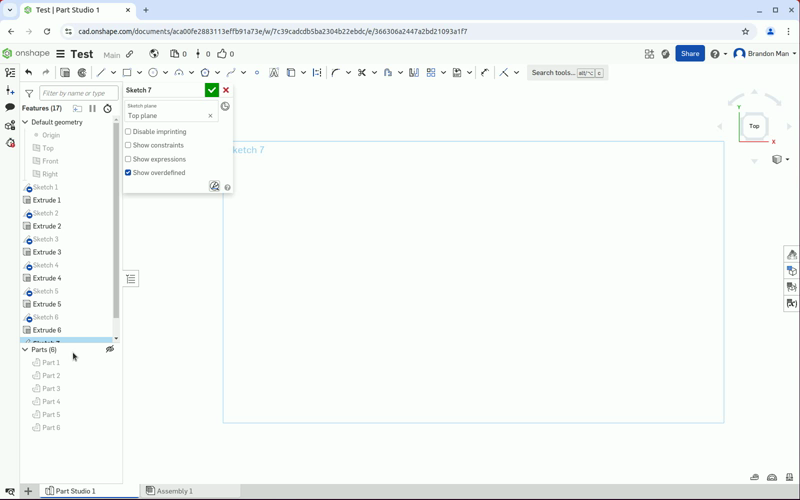
key(c)
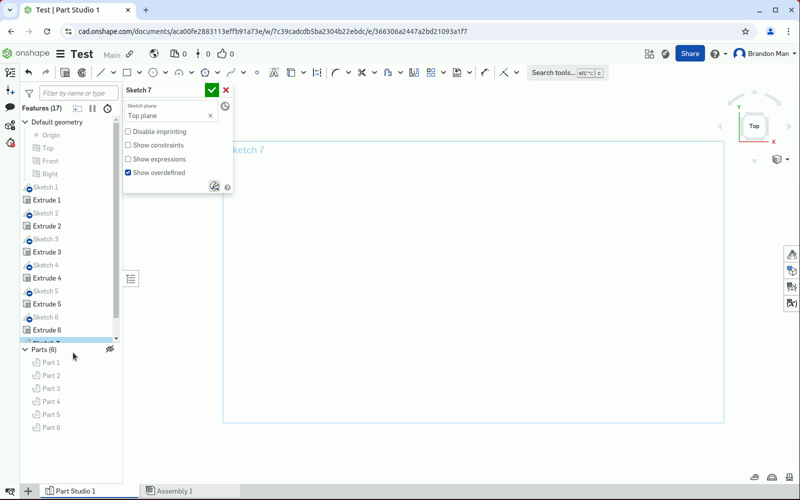
key_down(shift)
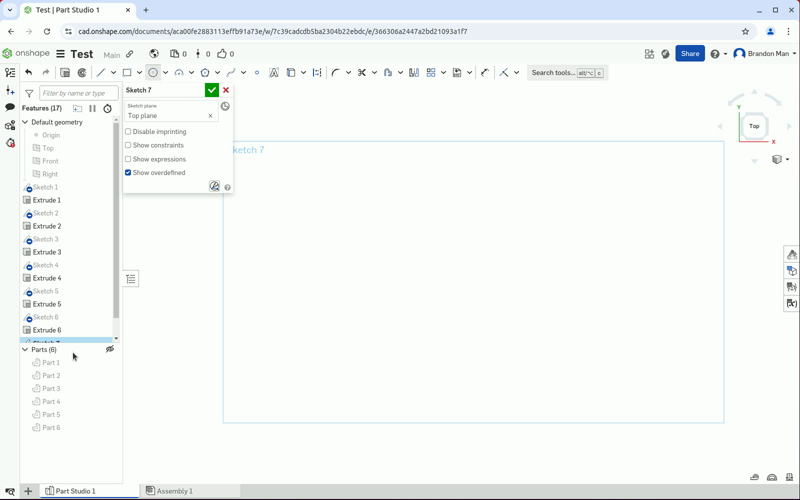
mouse_move(474, 274)
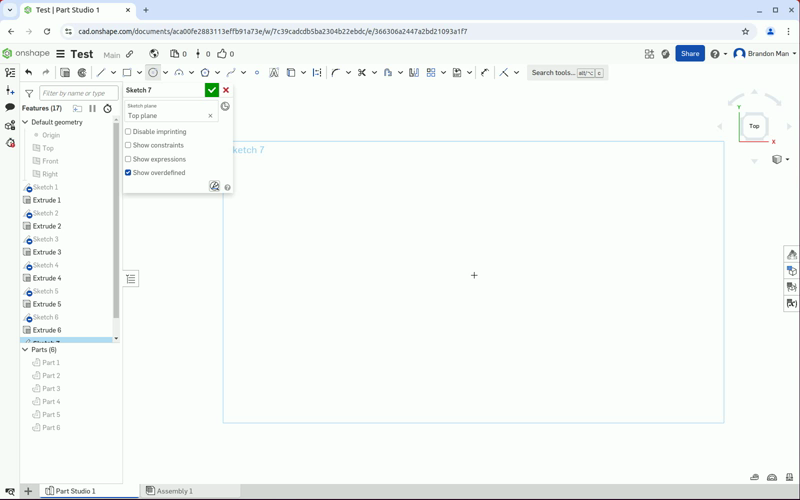
click(474, 274)
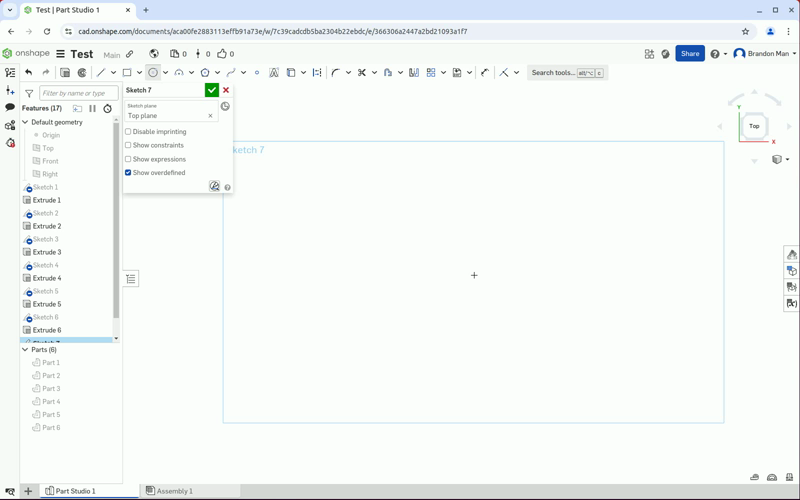
key_up(shift)
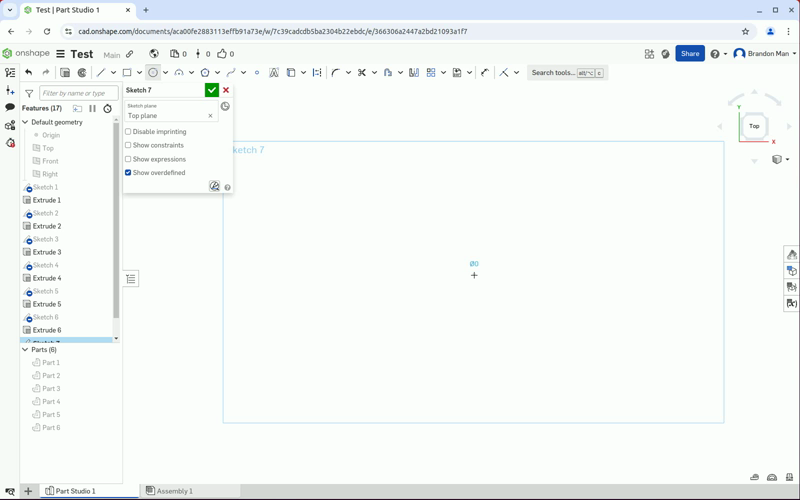
mouse_move(486, 274)
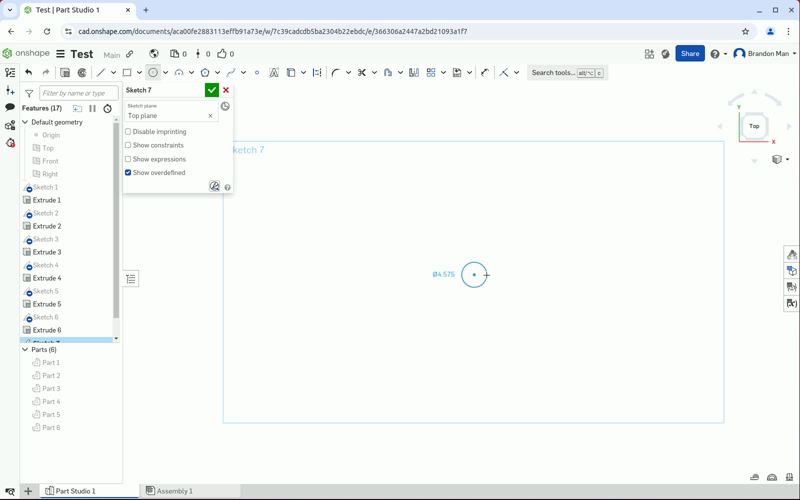
click(486, 274)
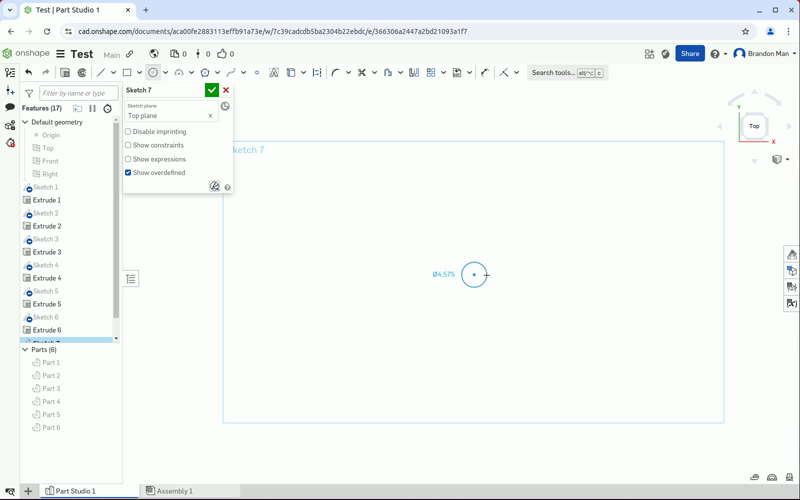
key(esc)
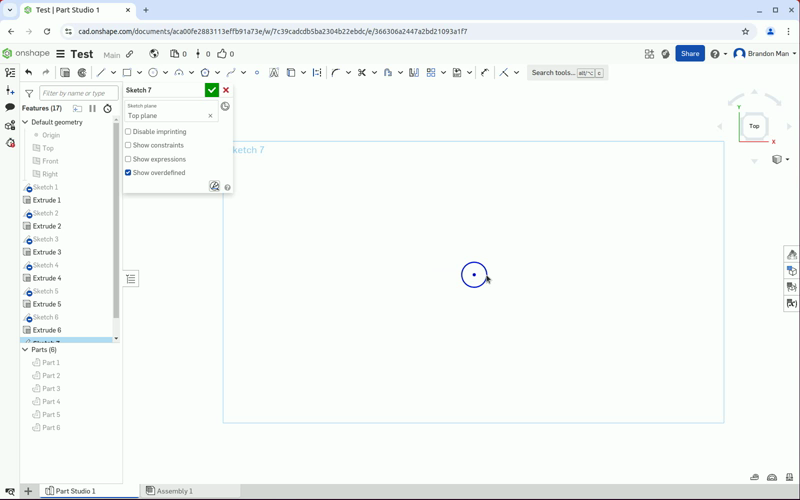
mouse_move(477, 263)
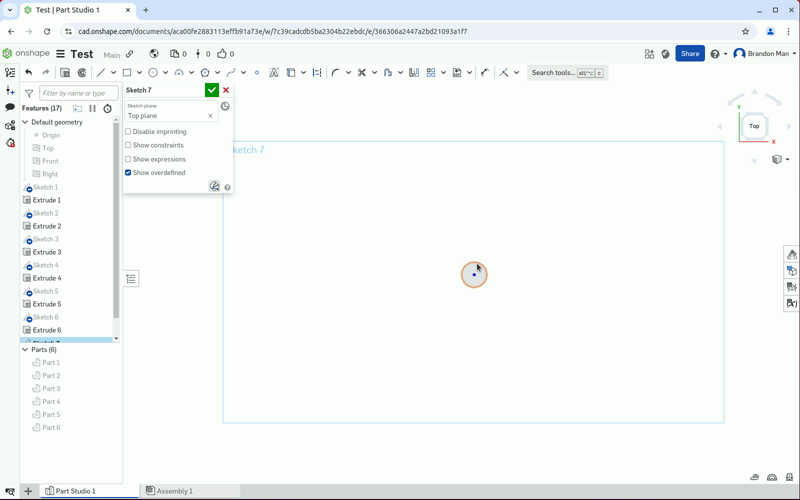
scroll(6)
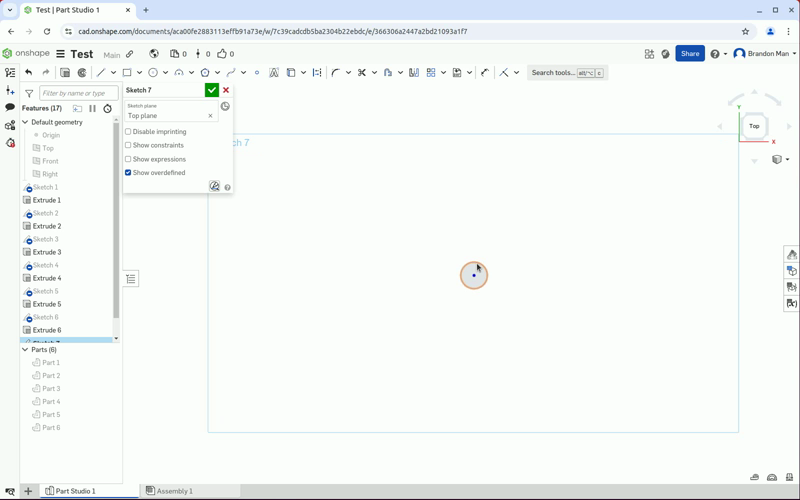
scroll(6)
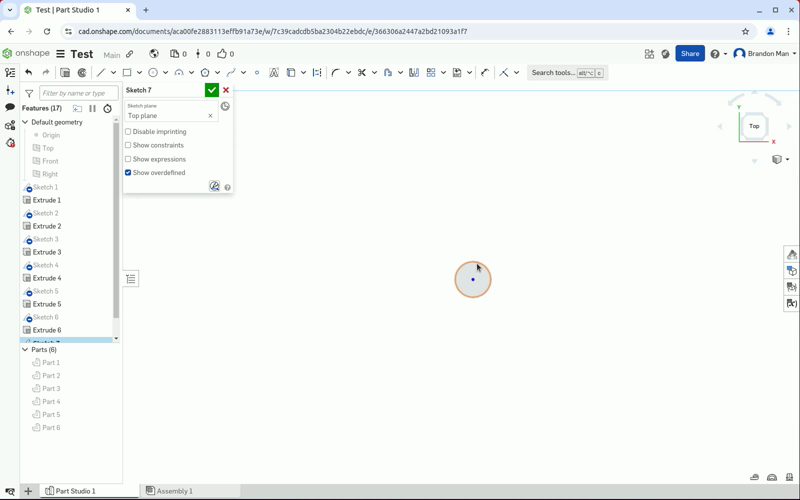
scroll(6)
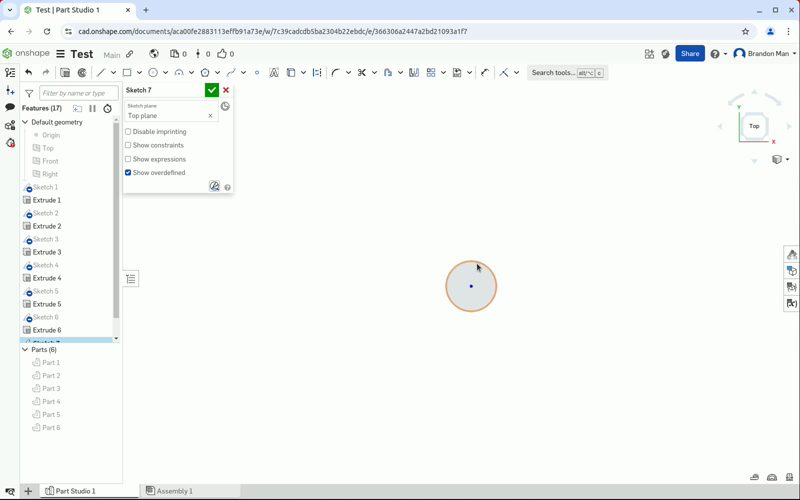
scroll(6)
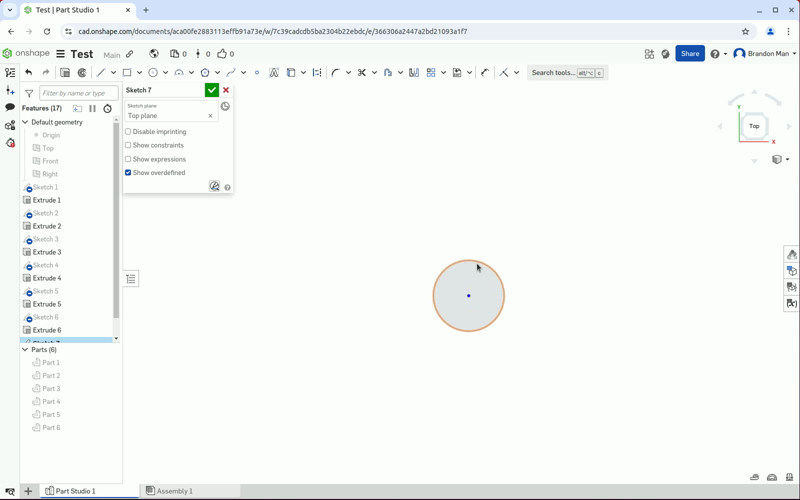
scroll(6)
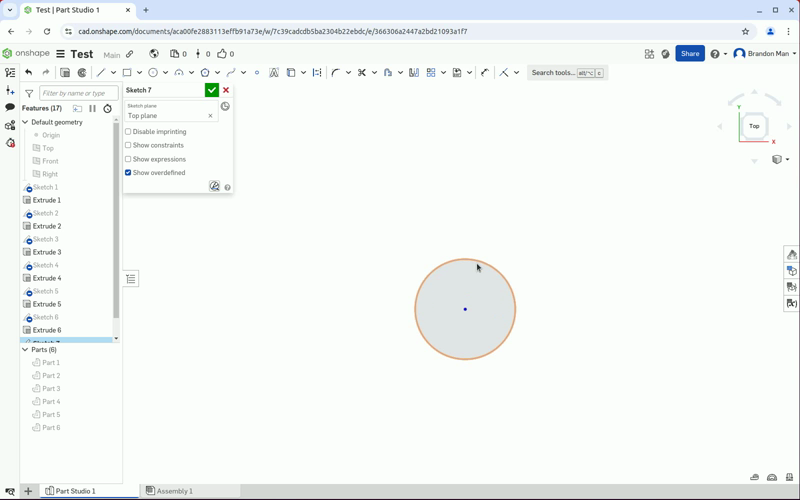
scroll(6)
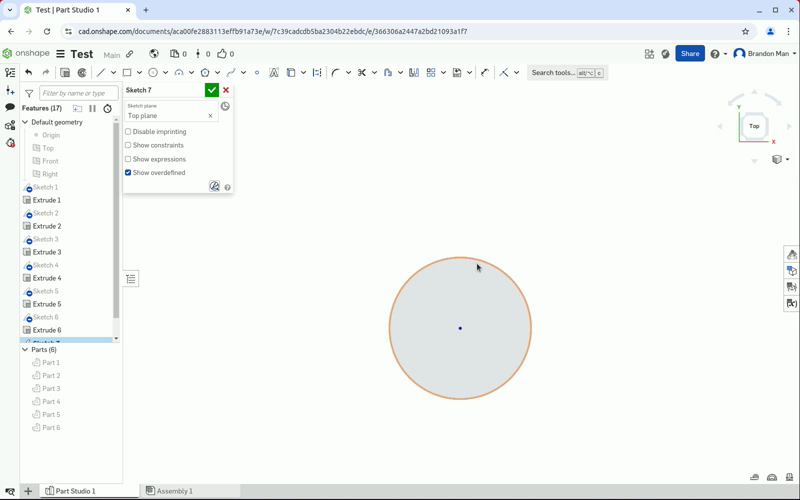
scroll(6)
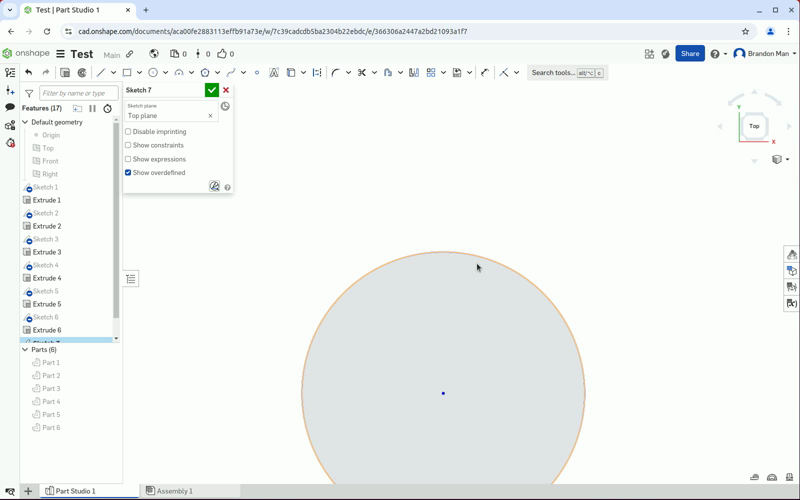
click(477, 263)
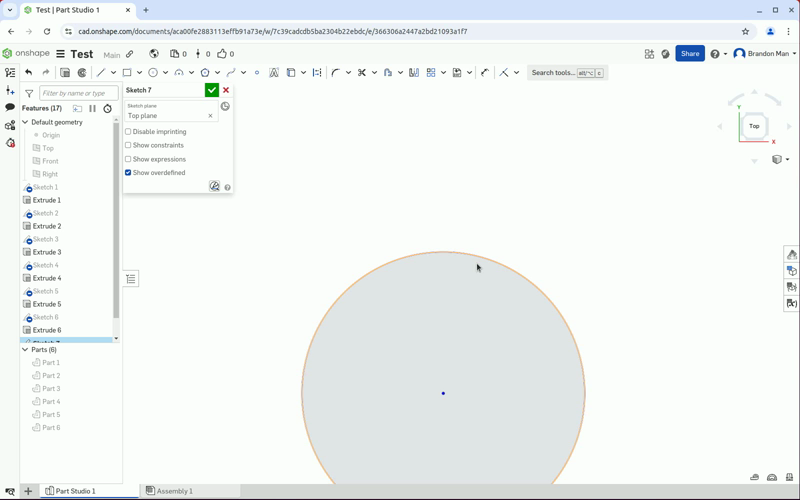
scroll(-6)
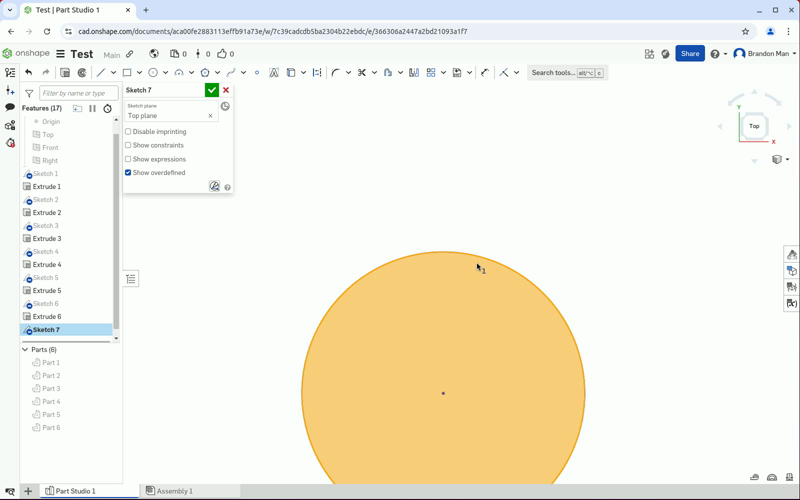
scroll(-6)
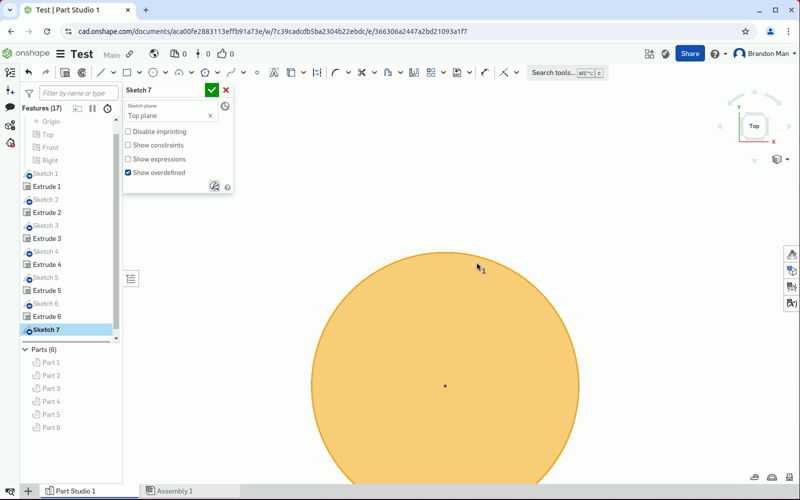
scroll(-6)
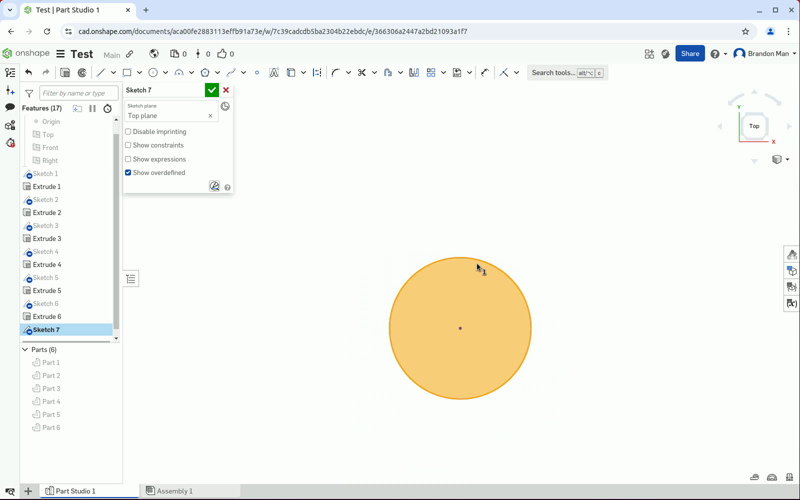
scroll(-6)
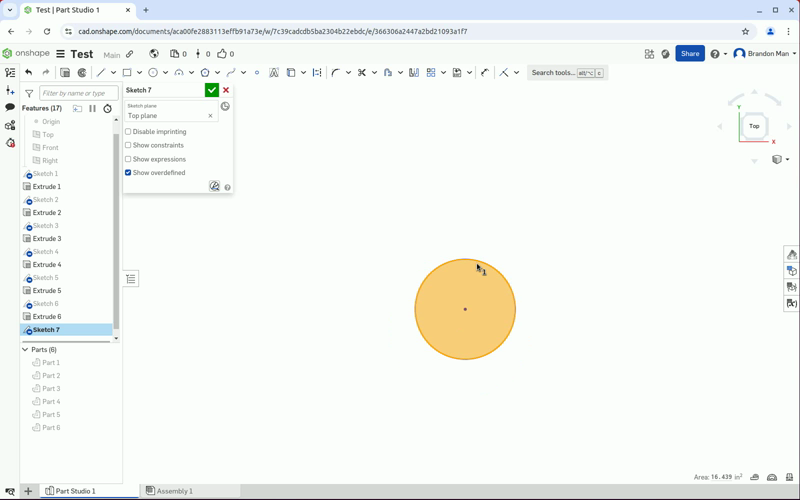
scroll(-6)
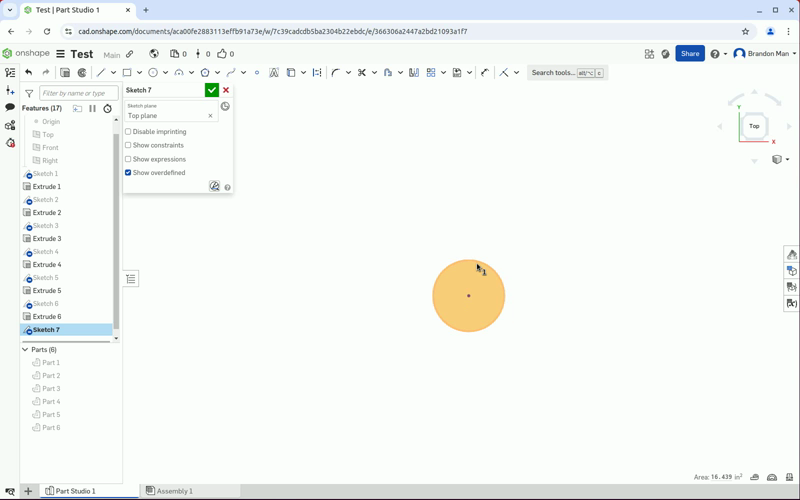
scroll(-6)
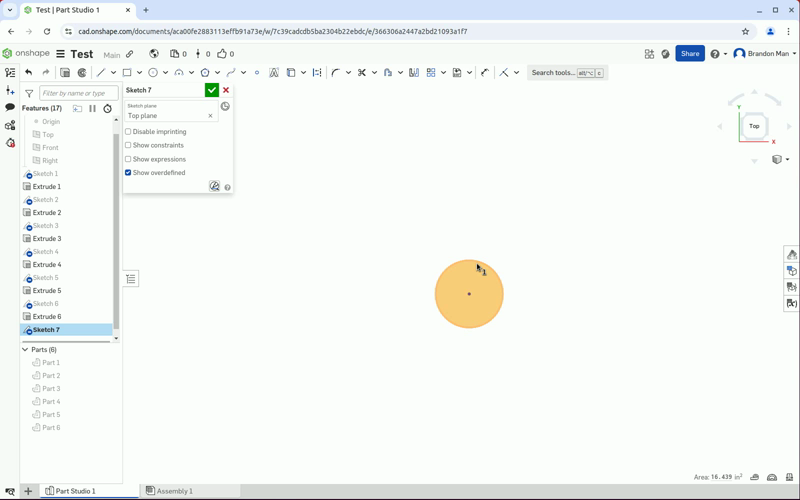
scroll(-6)
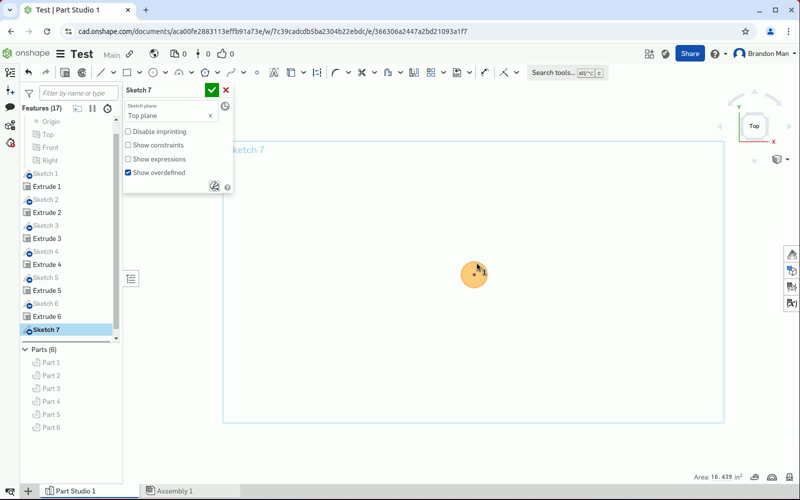
mouse_move(73, 352)
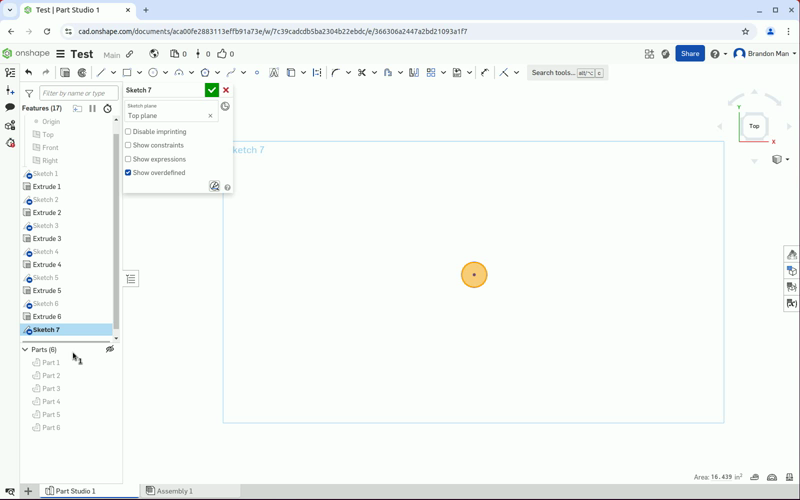
key(shift+y)
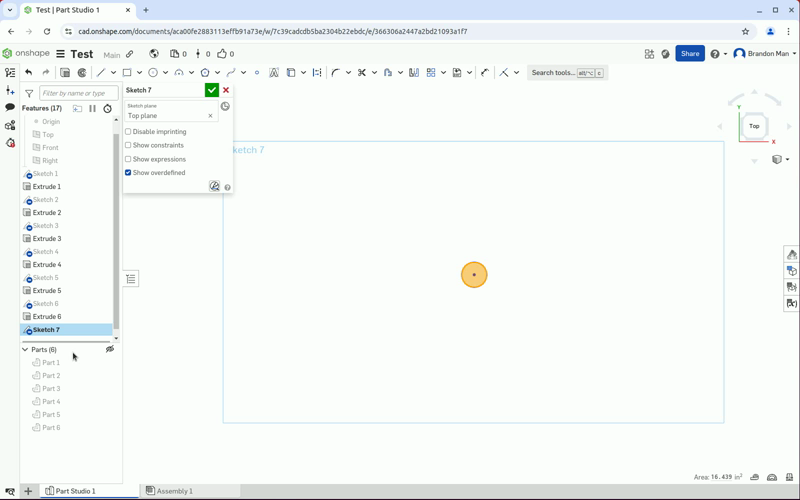
key(shift+e)
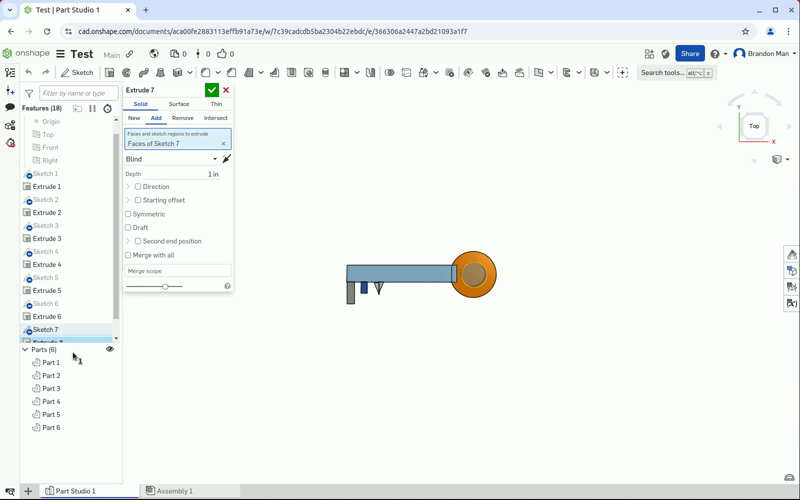
mouse_move(143, 106)
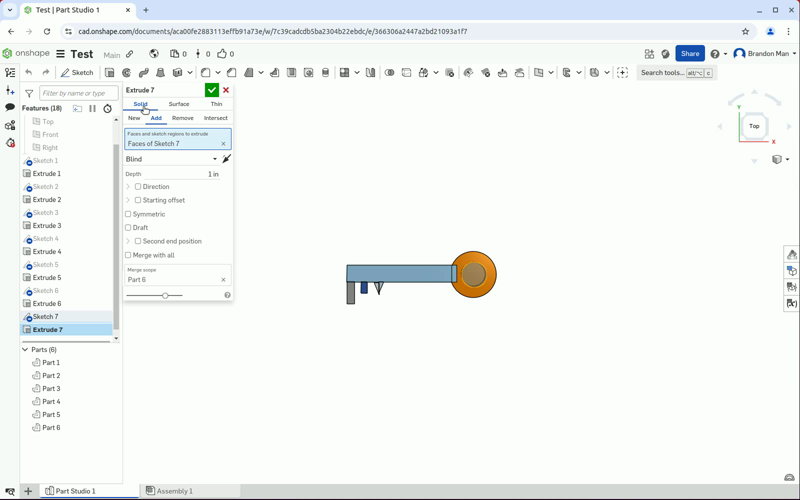
click(143, 106)
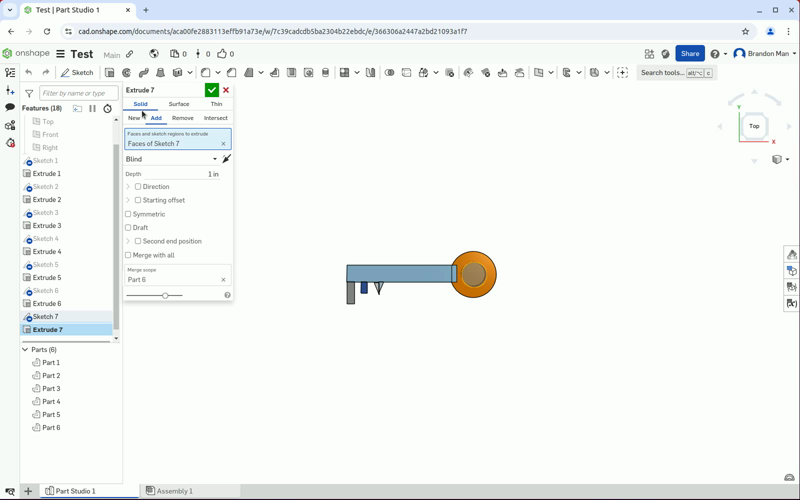
mouse_move(137, 120)
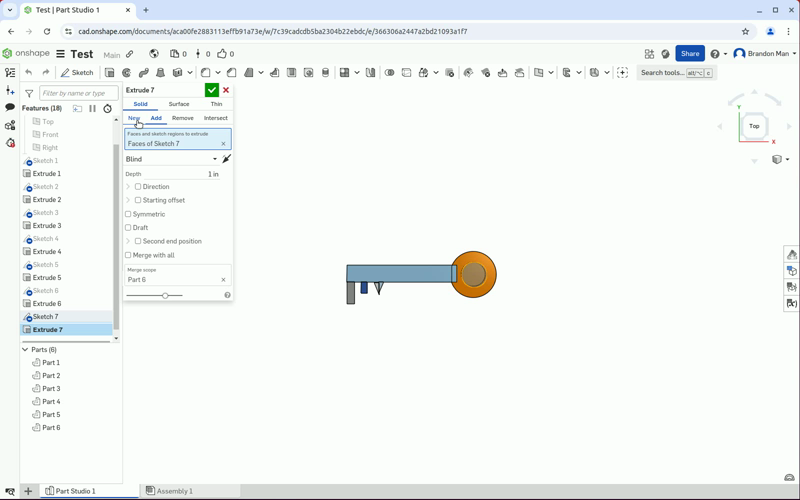
click(137, 120)
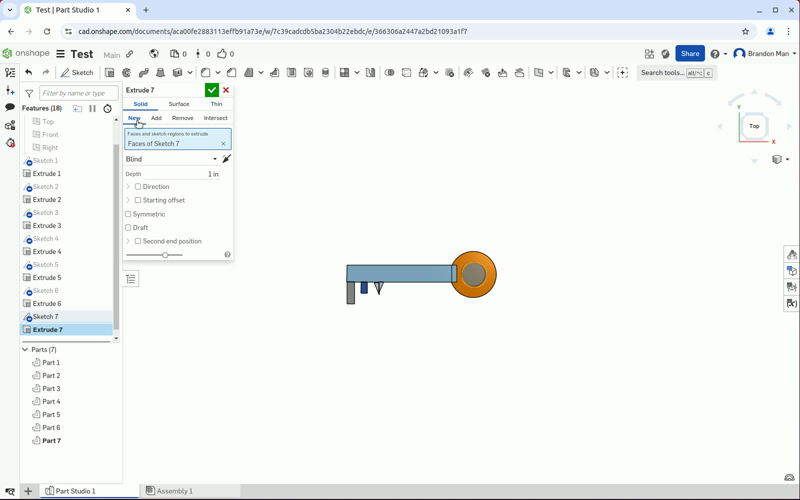
key(tab, 4)
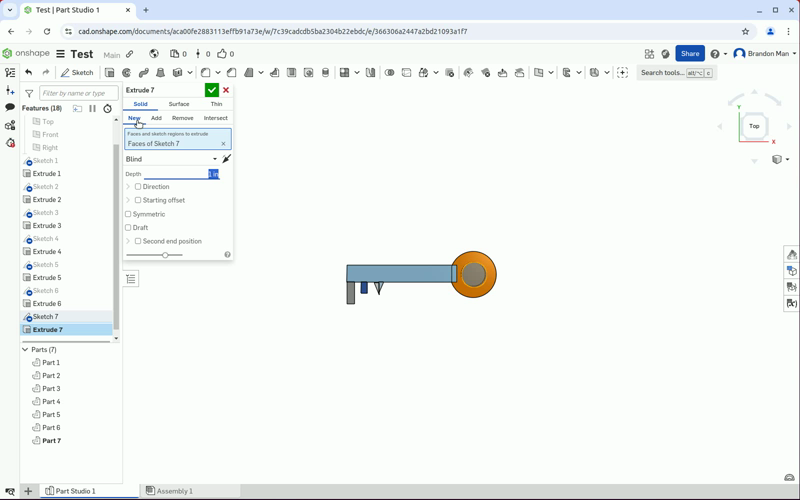
text(2.166)
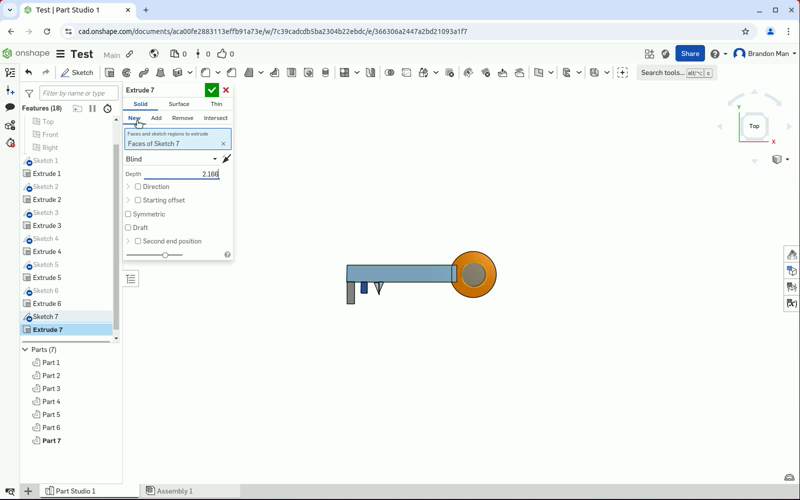
key(enter)
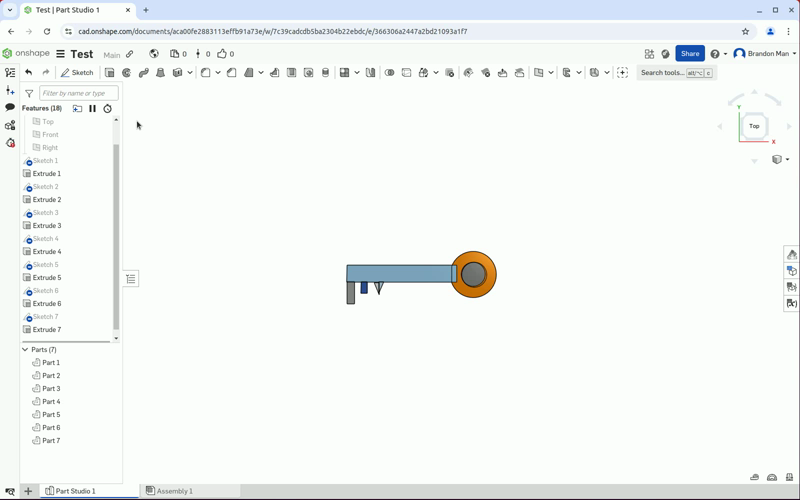
key(shift+h)
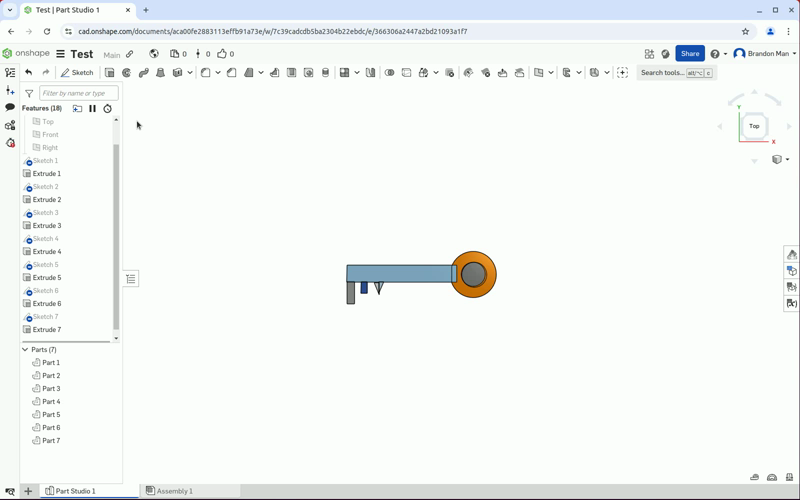
key(shift+h)
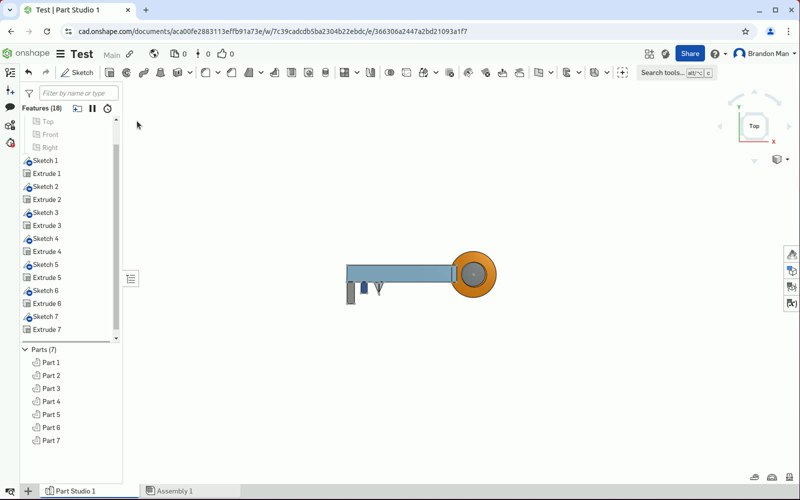
key(shift+7)
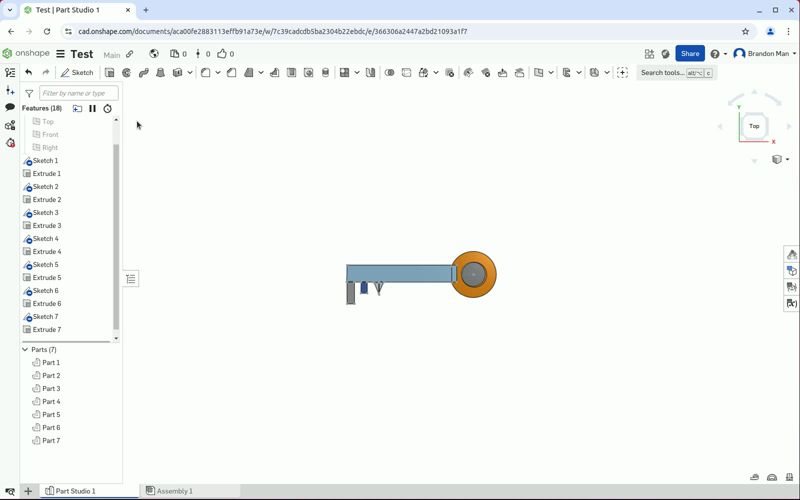
key(up, 3)
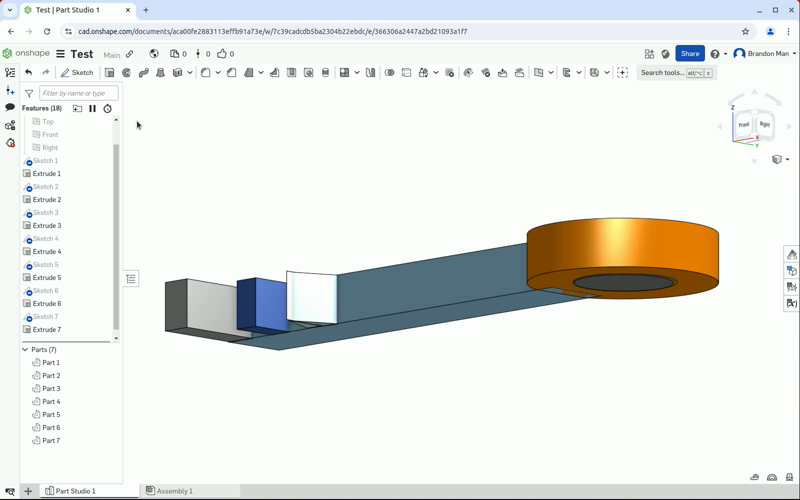
key(left, 3)
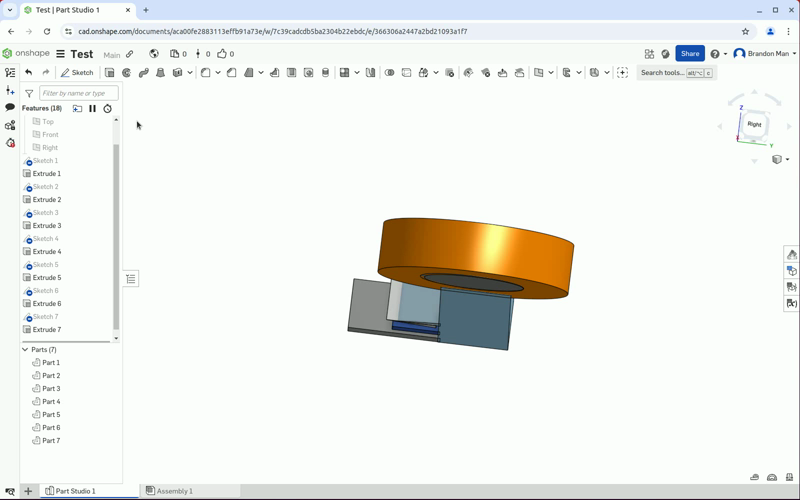
key(right, 3)
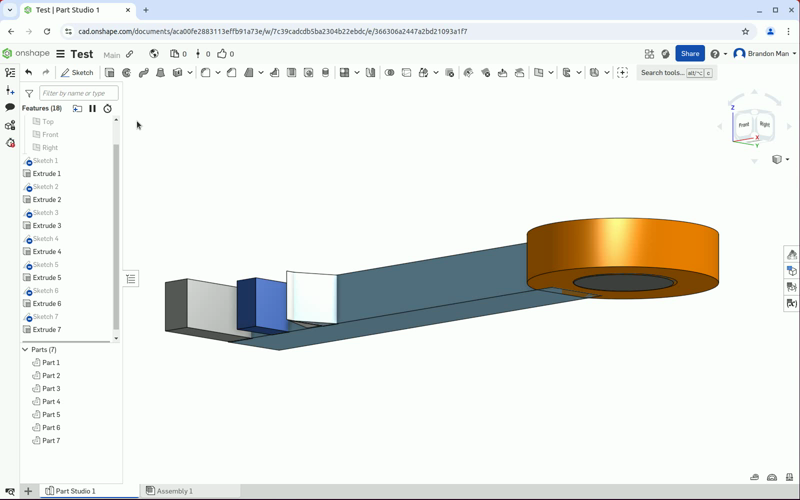
key(down, 3)
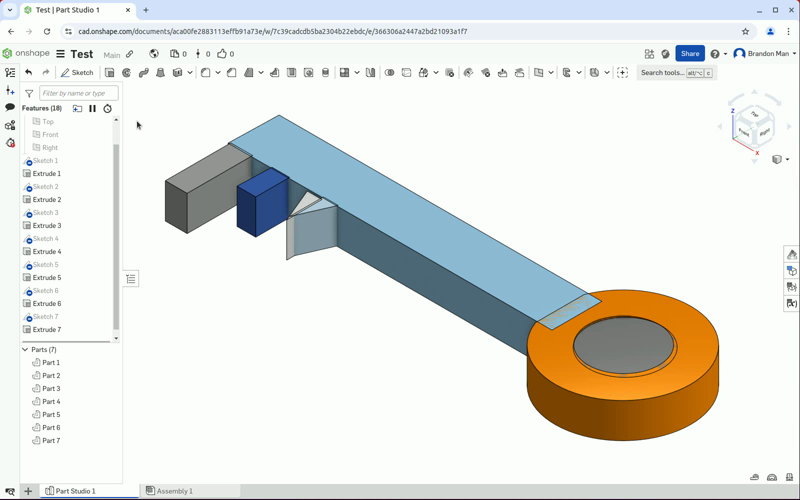
mouse_move(69, 163)
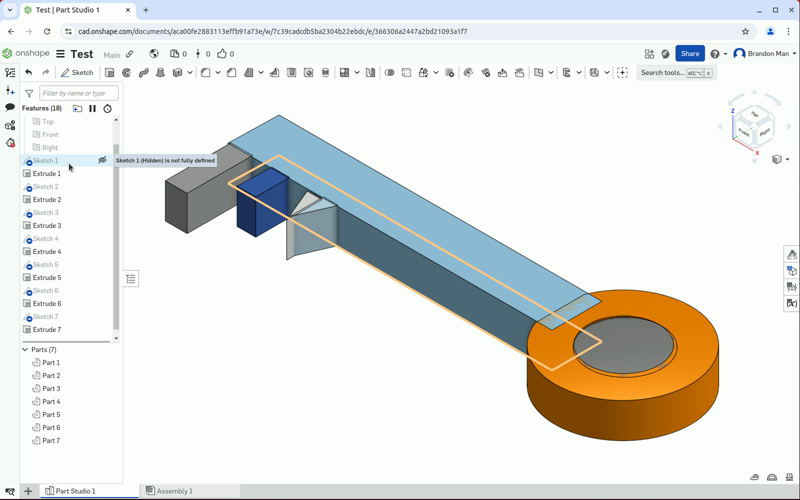
click(69, 163)